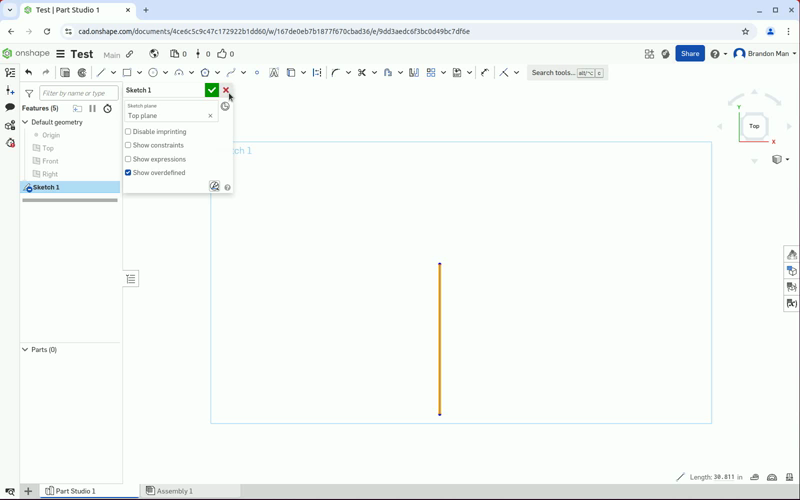
key(shift+h)
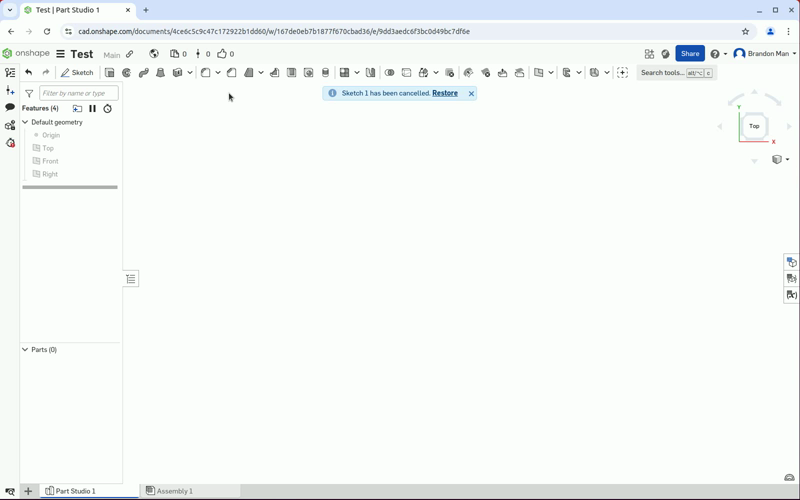
mouse_move(73, 352)
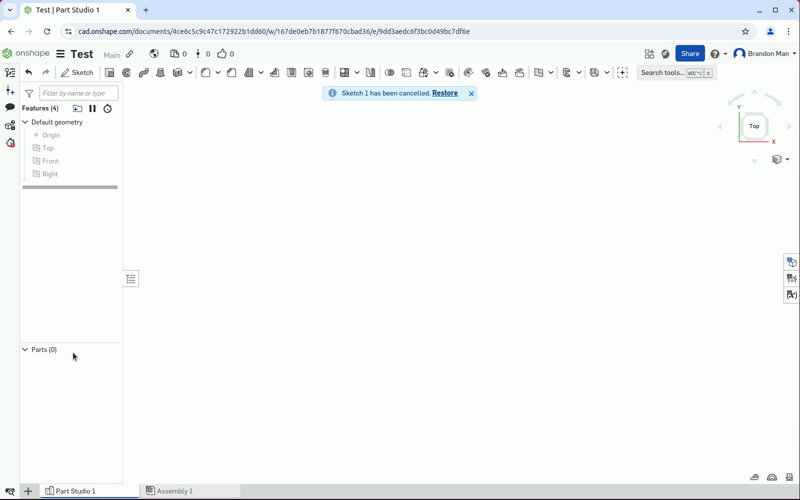
key(y)
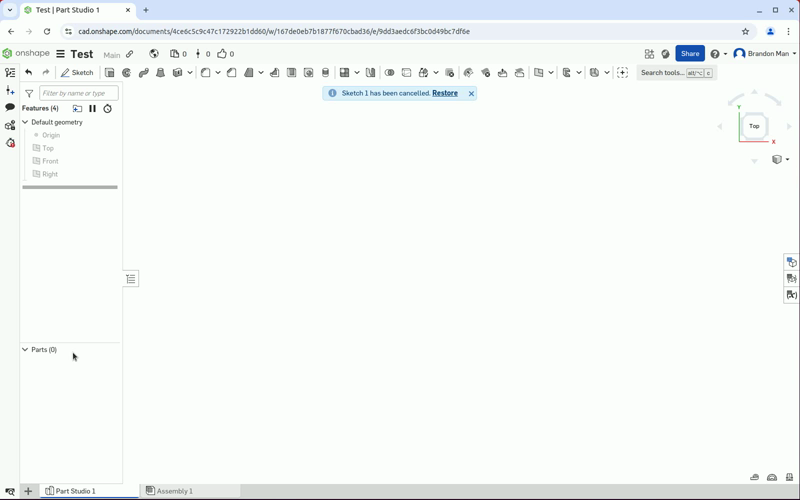
key(shift+p)
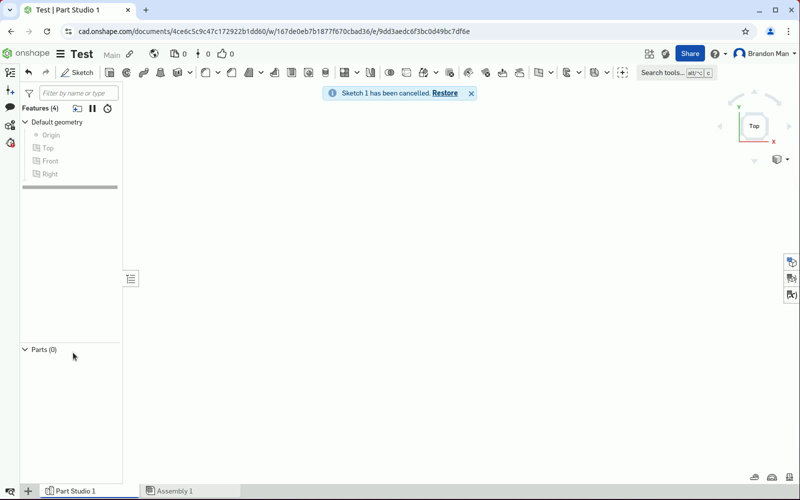
key(space)
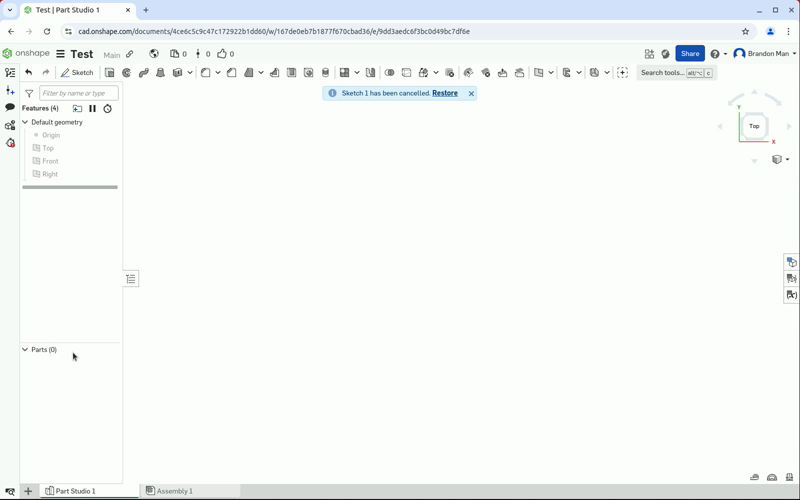
key_down(shift)
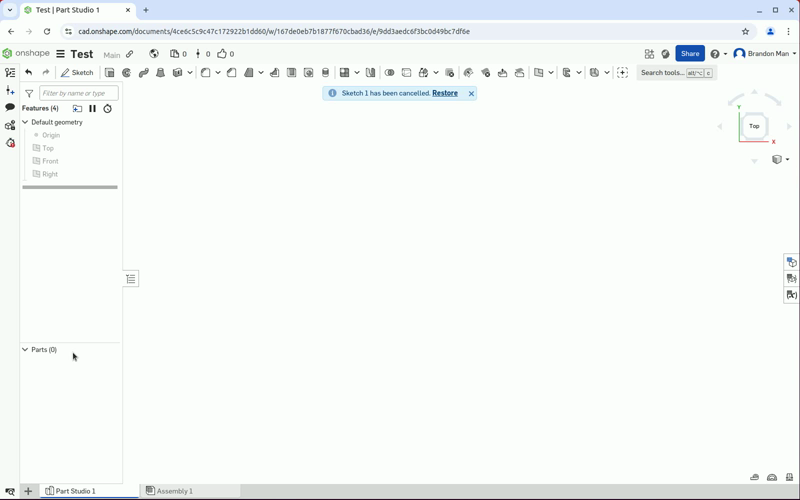
key(up)
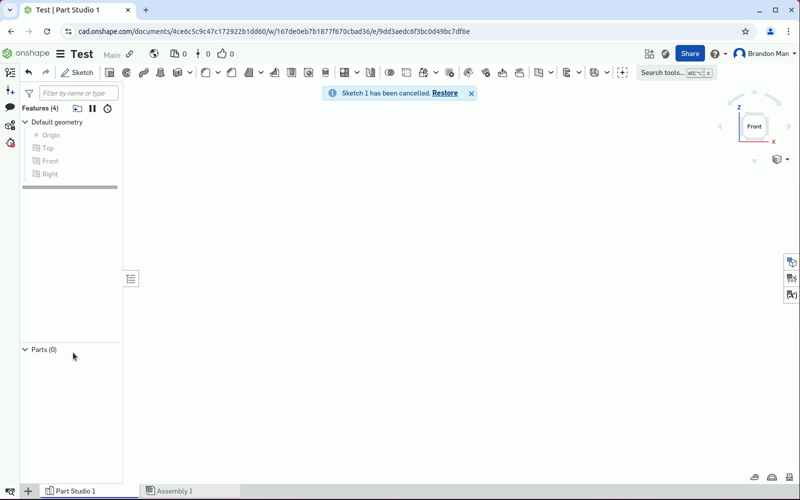
key_up(shift)
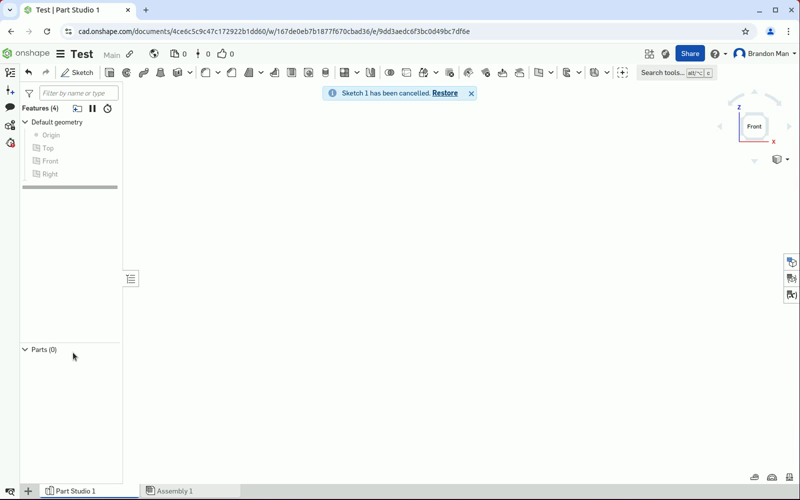
mouse_move(73, 352)
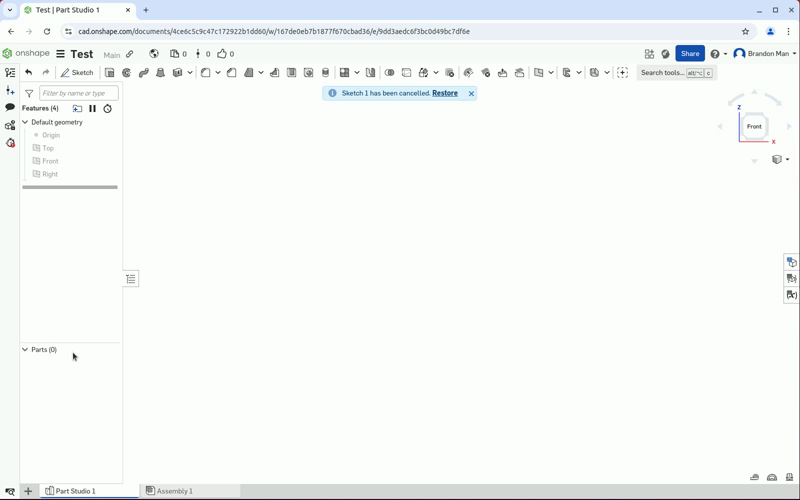
key(shift+y)
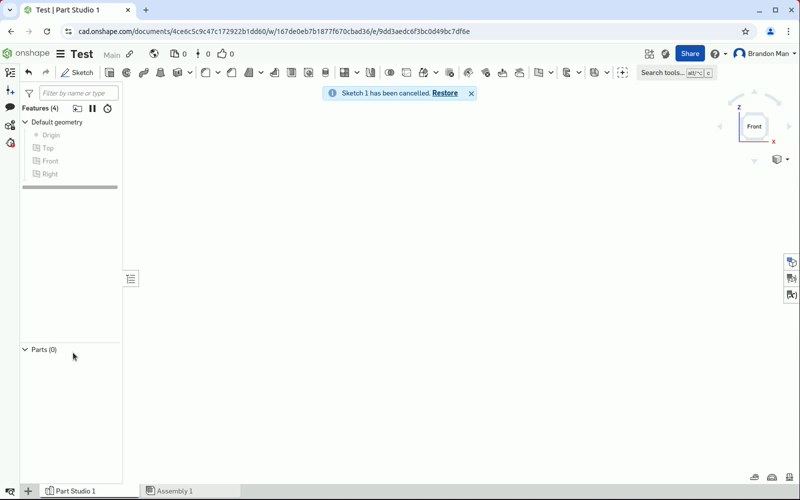
key(shift+s)
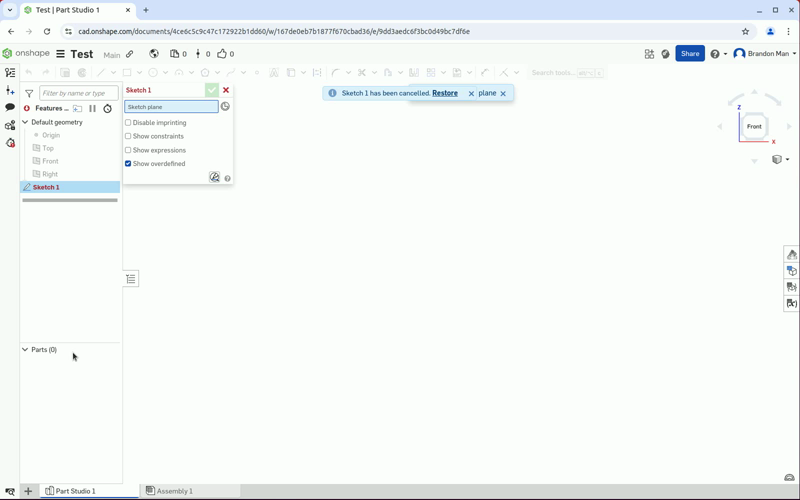
mouse_move(73, 163)
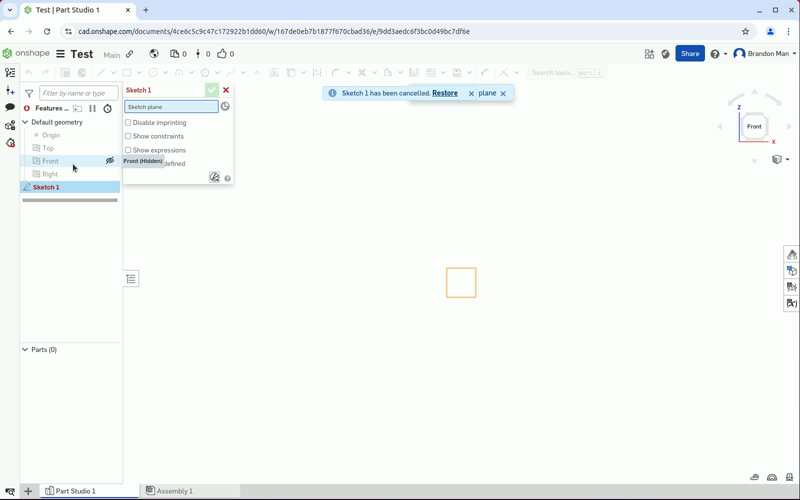
click(73, 163)
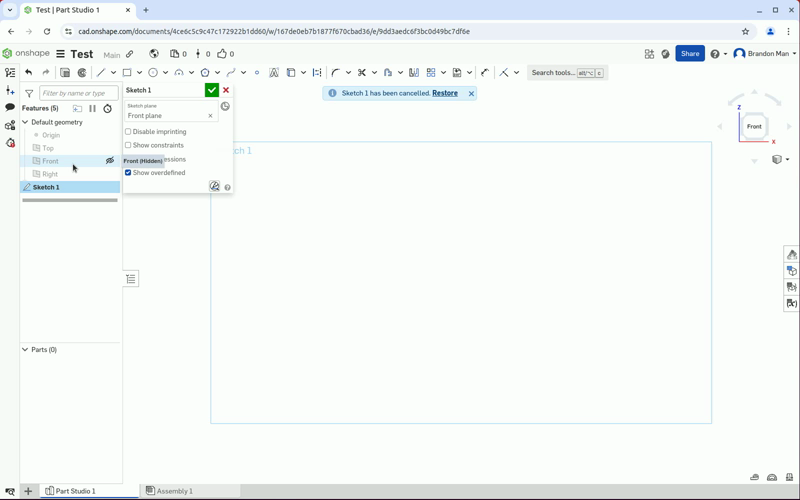
mouse_move(73, 352)
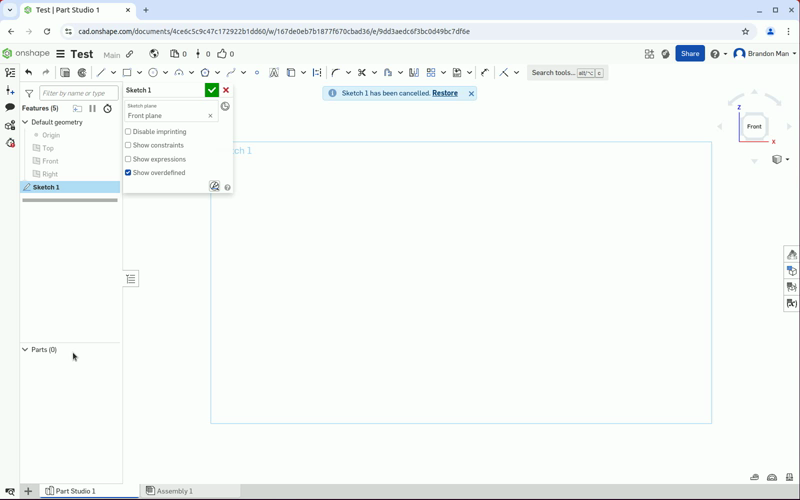
key(y)
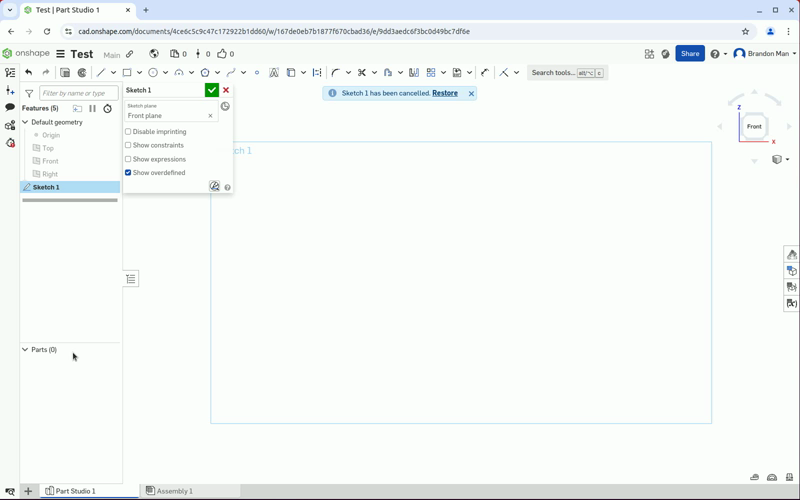
key(l)
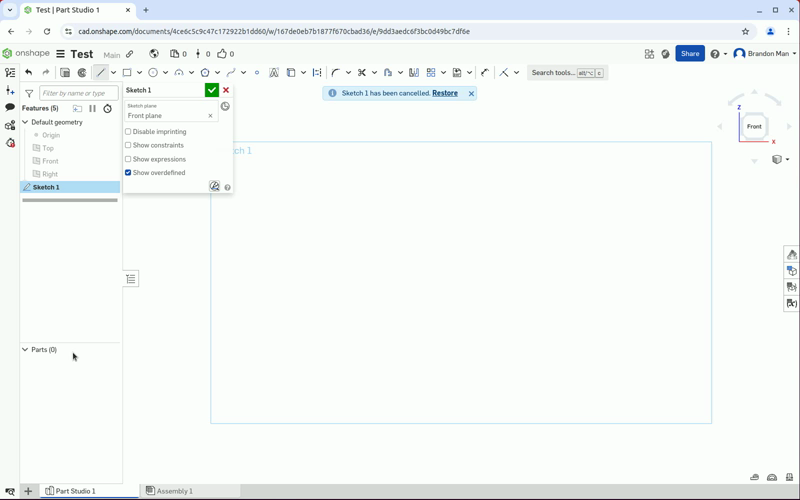
key_down(shift)
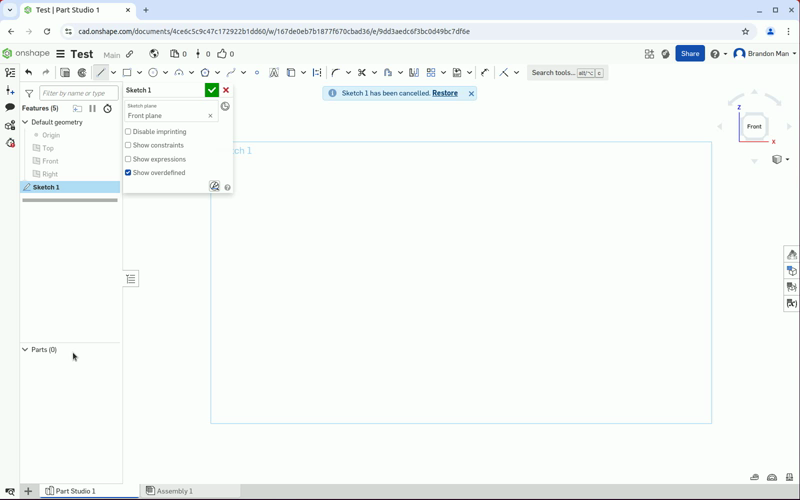
mouse_move(361, 285)
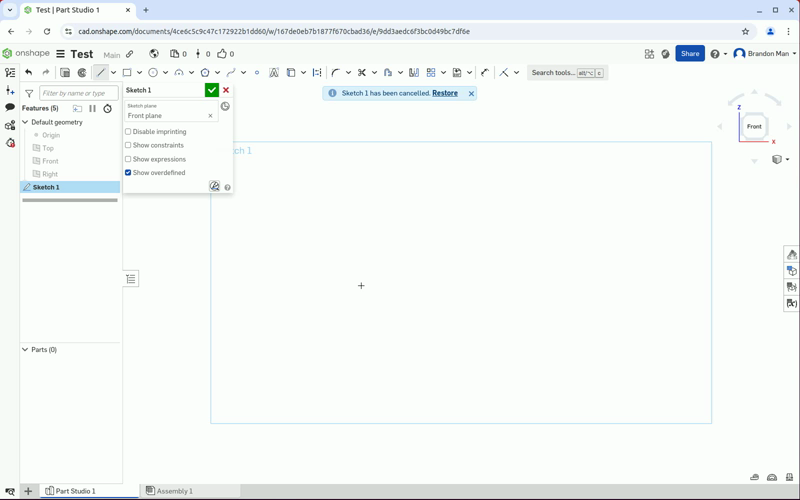
click(361, 285)
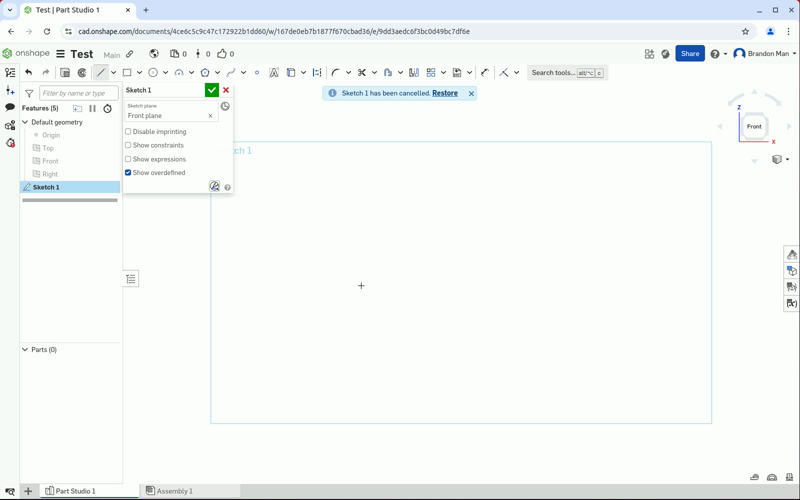
key_up(shift)
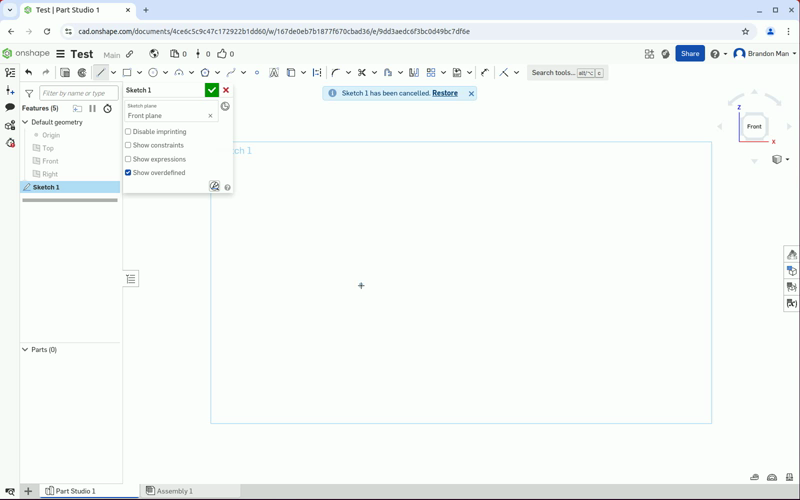
key_down(shift)
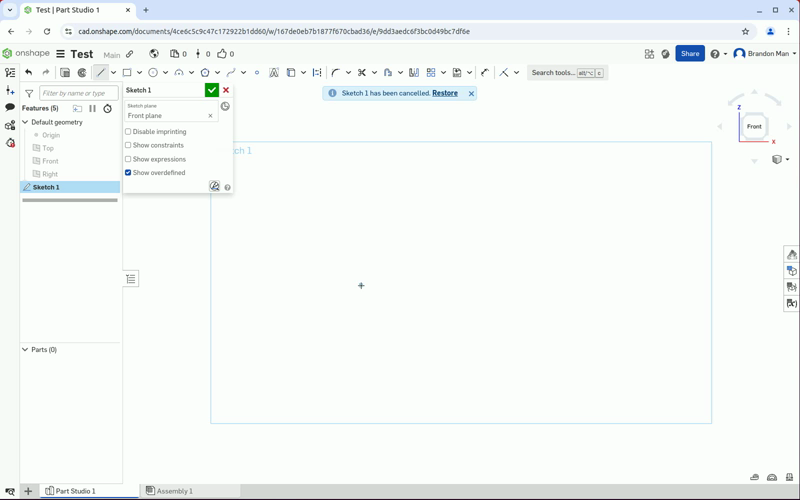
mouse_move(391, 285)
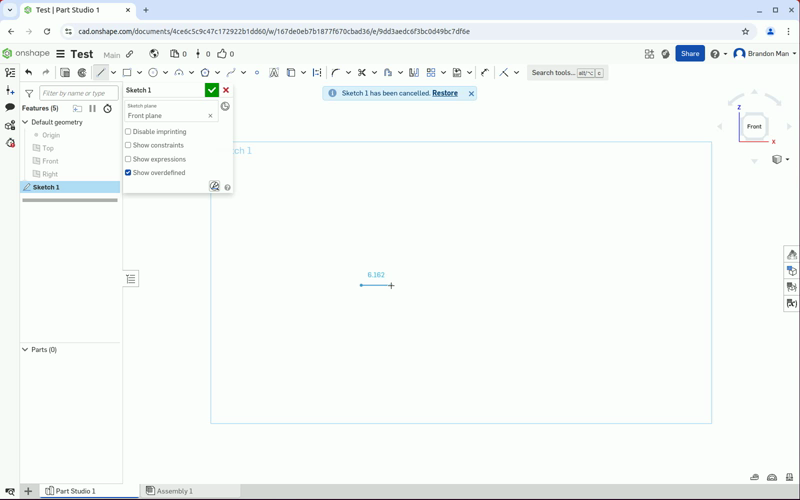
mouse_move(369, 285)
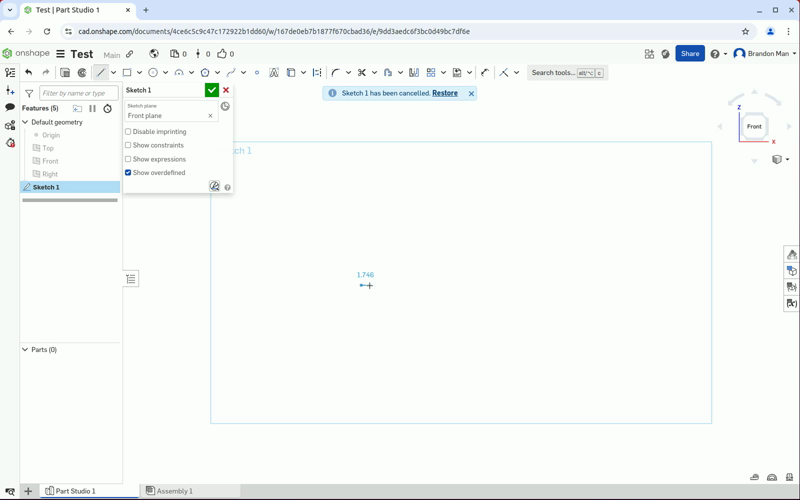
click(369, 285)
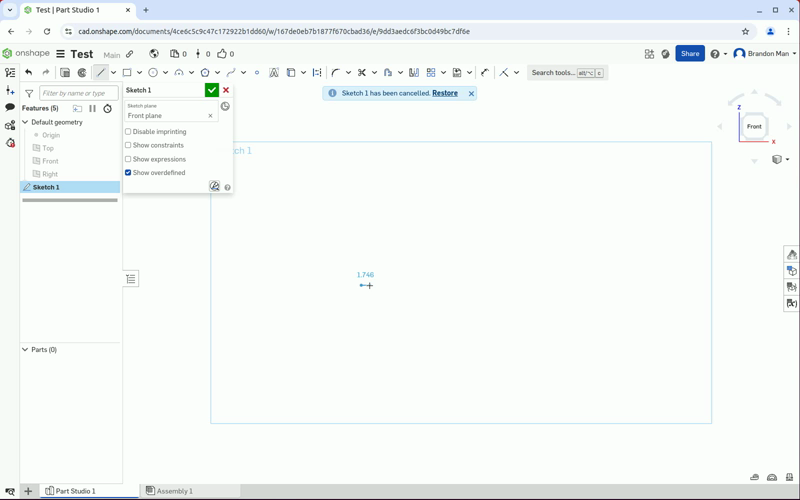
key_up(shift)
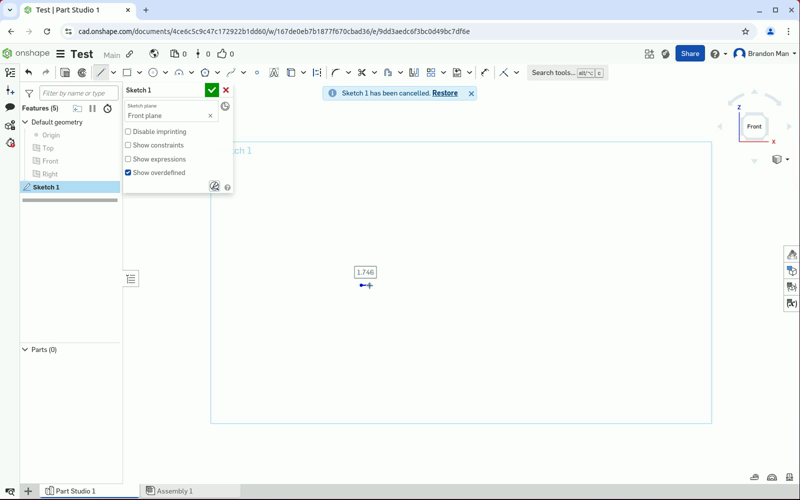
key_down(shift)
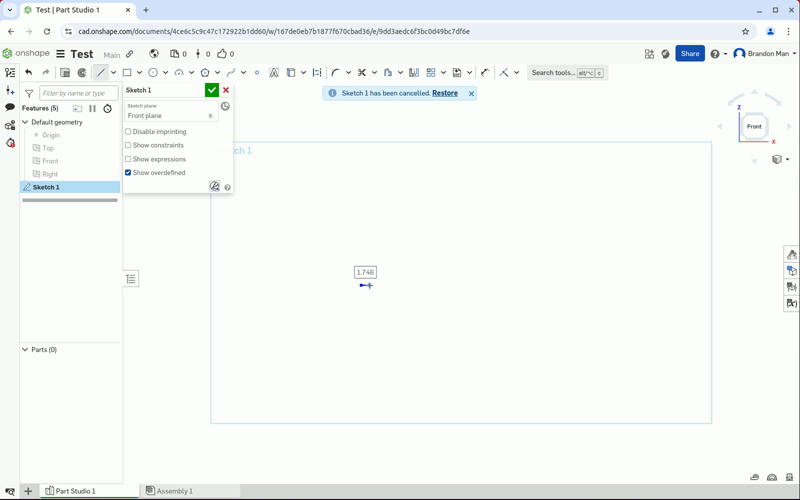
mouse_move(399, 285)
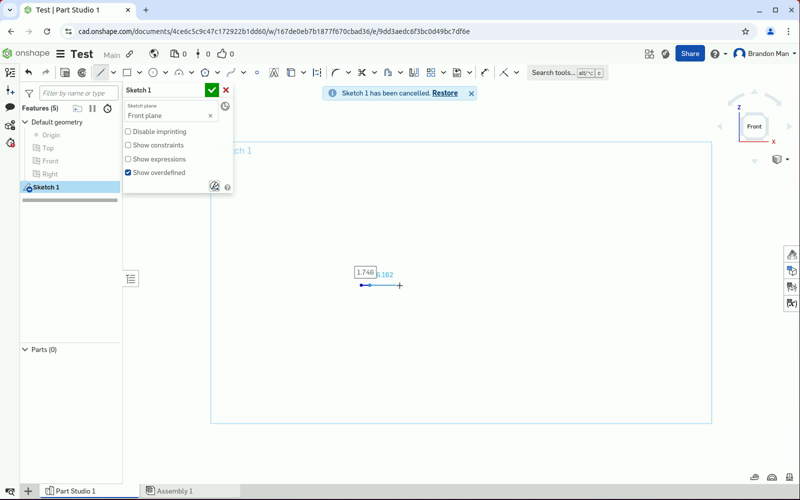
mouse_move(371, 285)
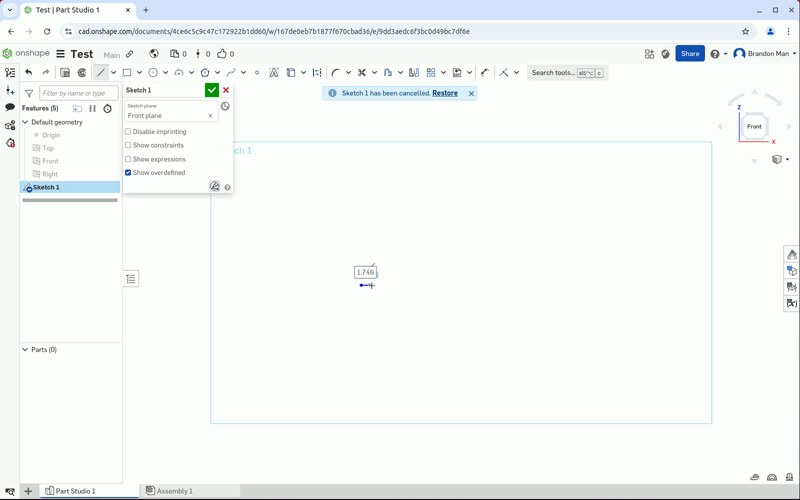
scroll(6)
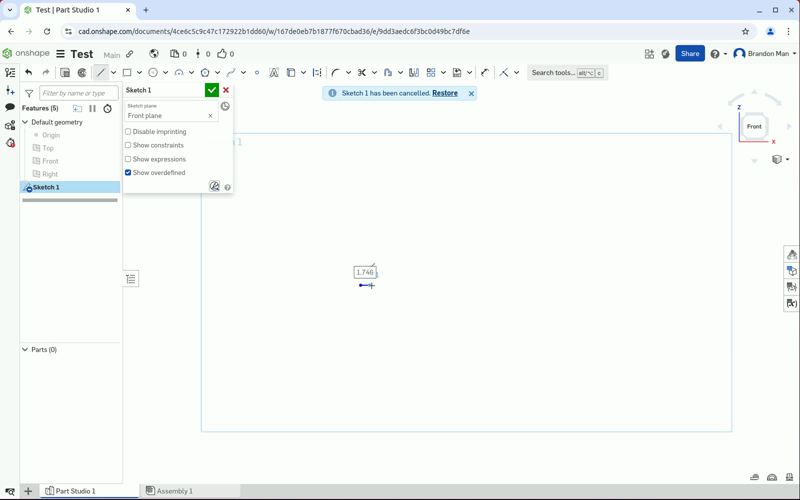
scroll(6)
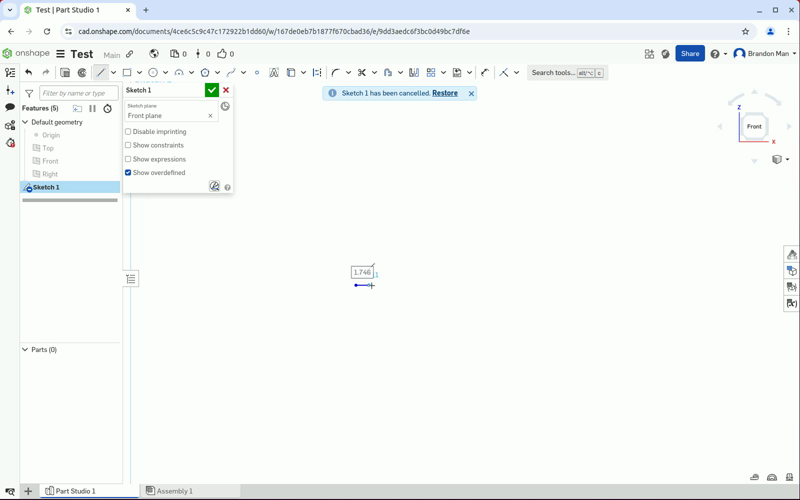
scroll(6)
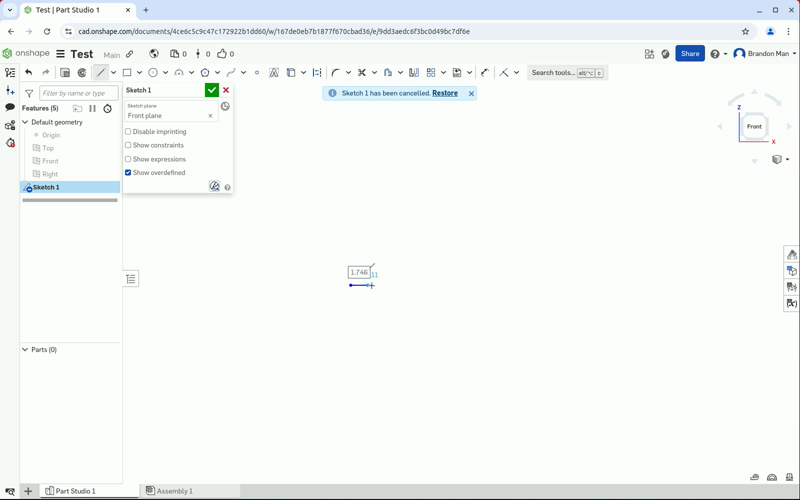
scroll(6)
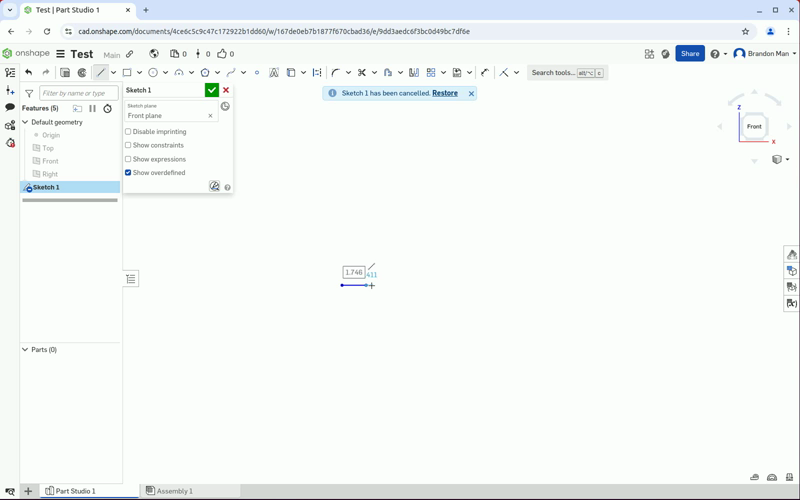
scroll(6)
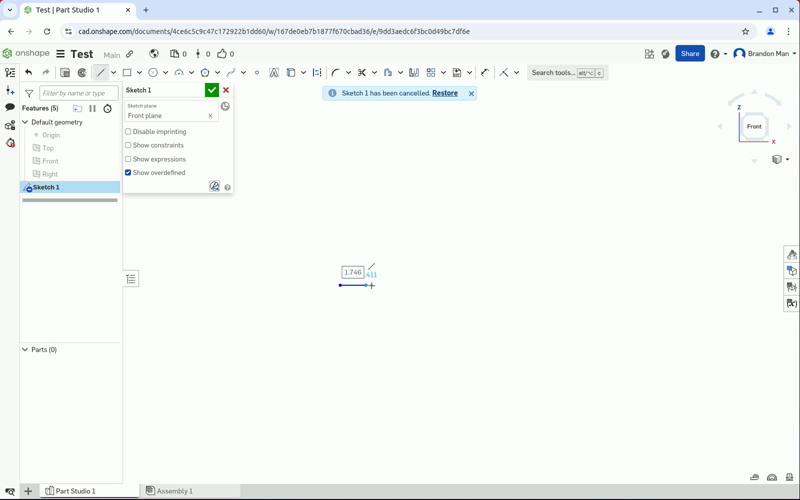
scroll(6)
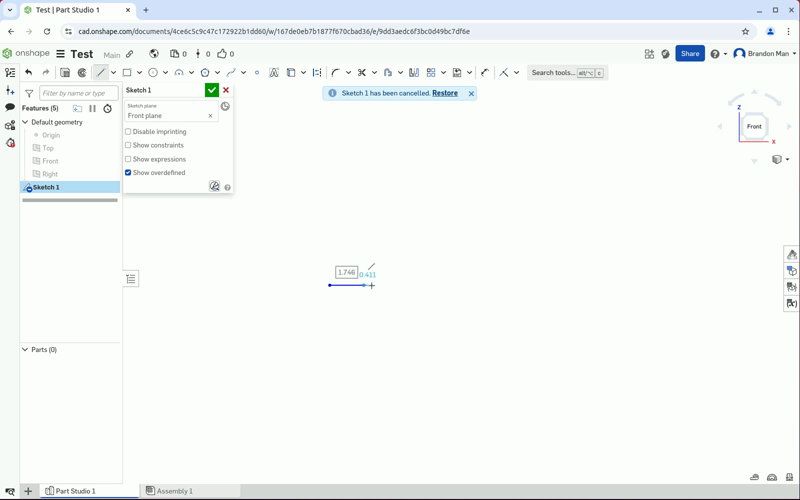
scroll(6)
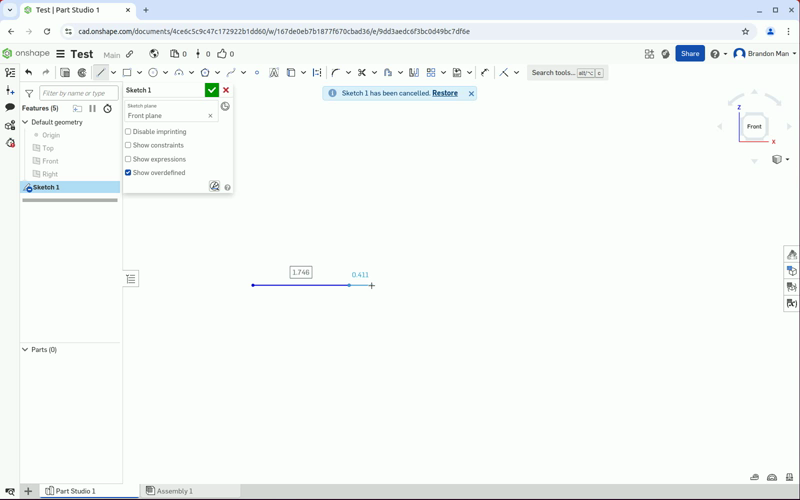
click(371, 285)
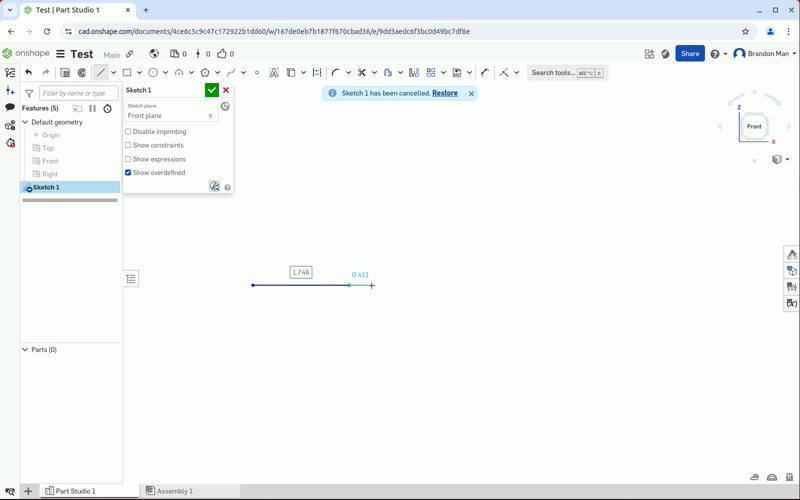
scroll(-6)
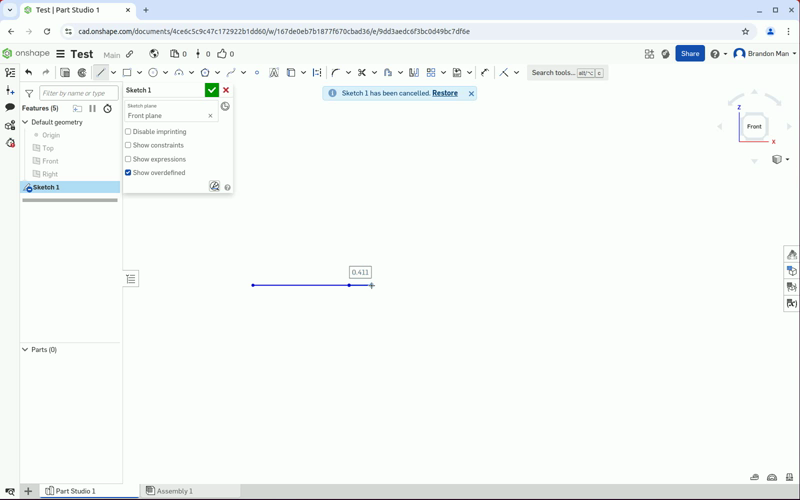
scroll(-6)
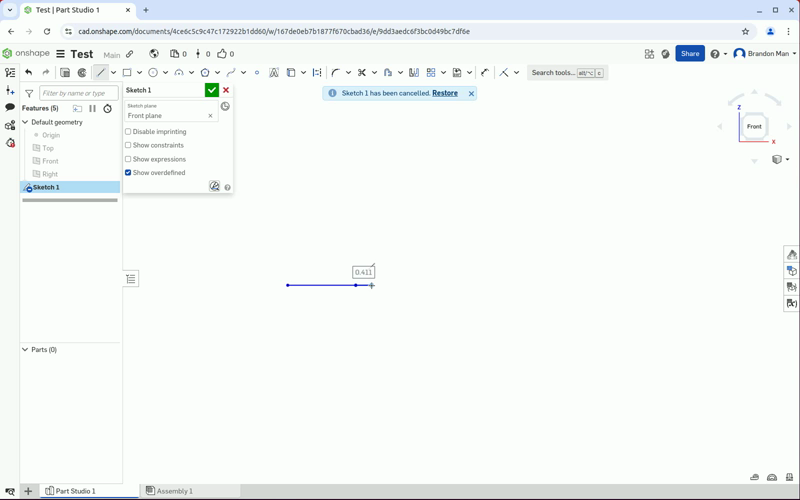
scroll(-6)
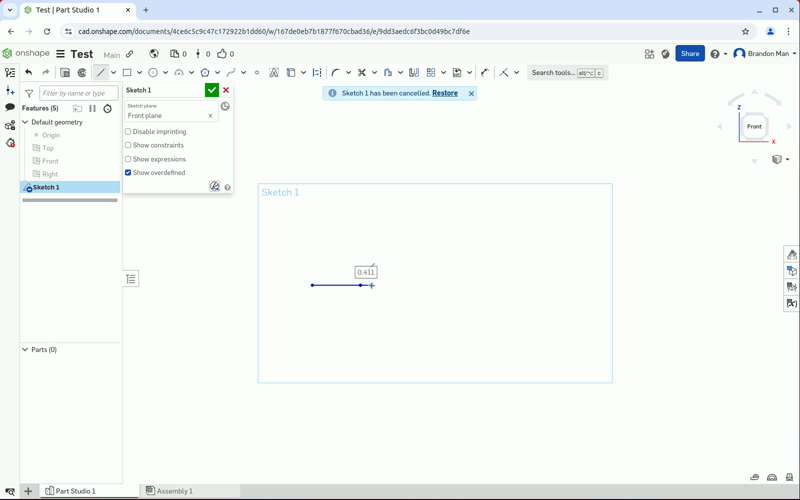
scroll(-6)
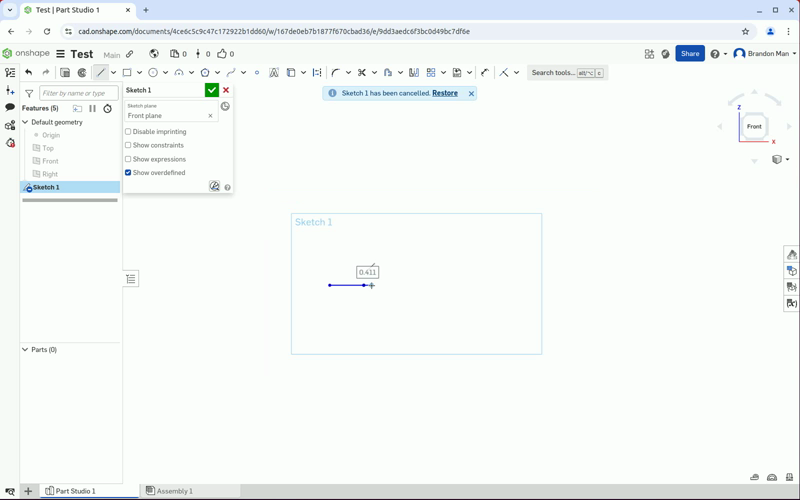
scroll(-6)
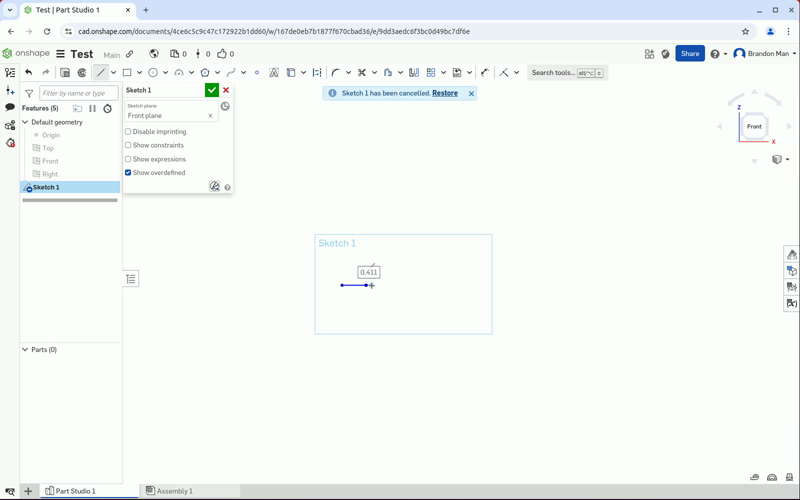
scroll(-6)
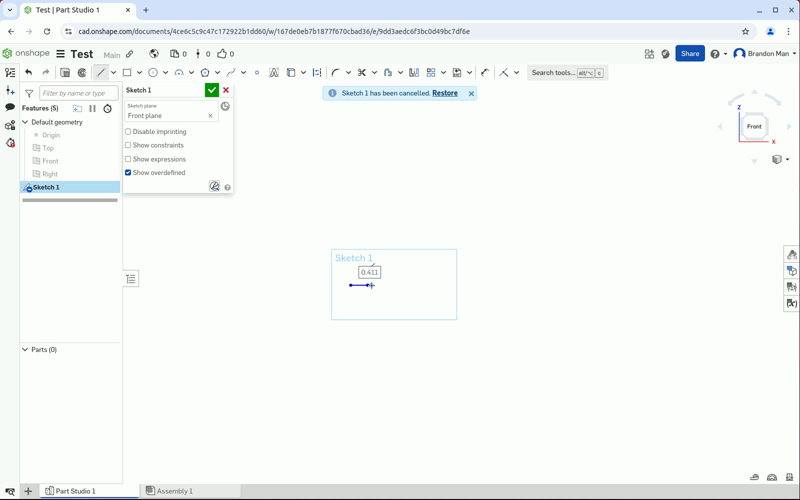
scroll(-6)
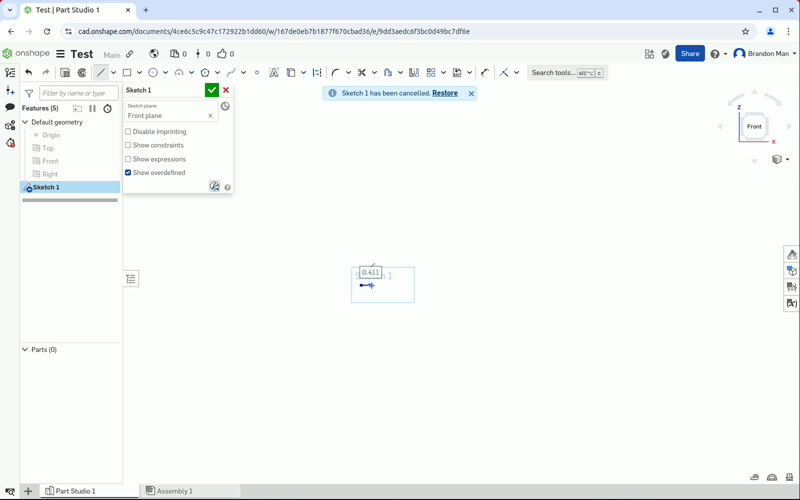
key_up(shift)
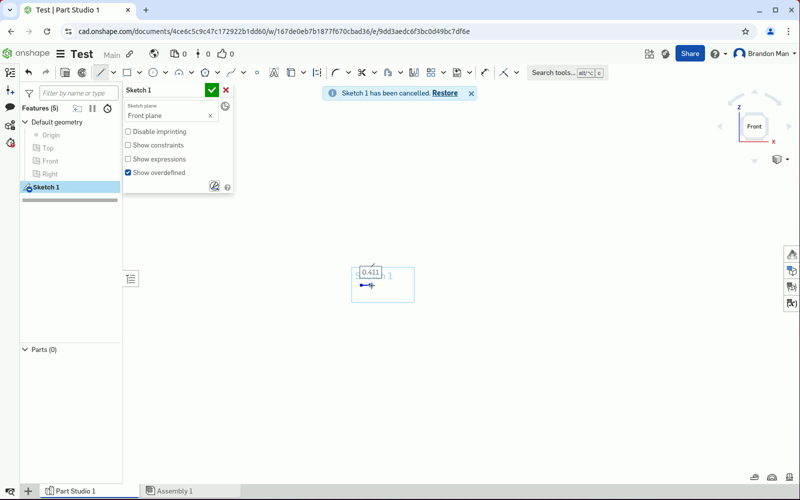
key(esc)
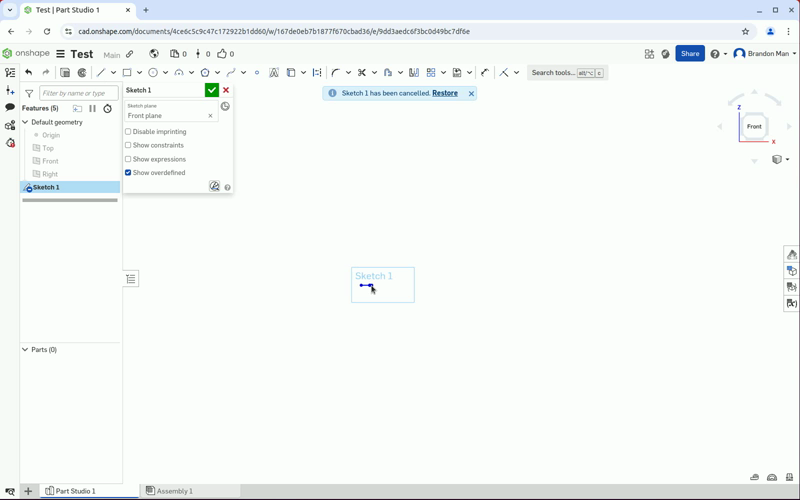
key(a)
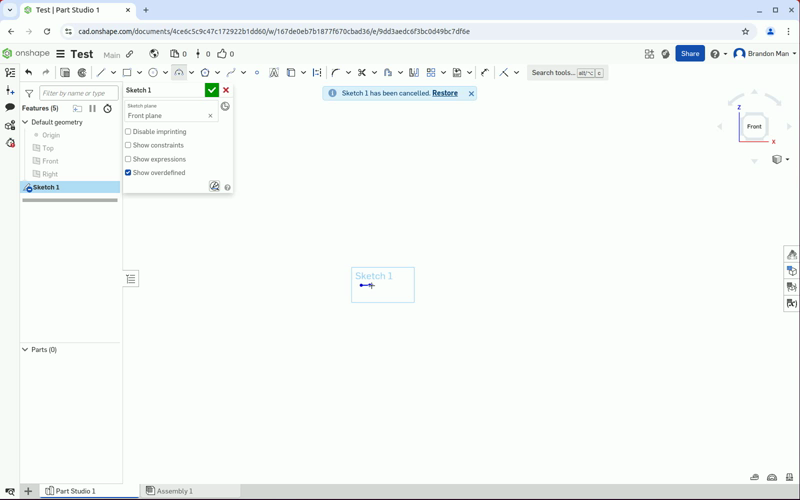
mouse_move(371, 285)
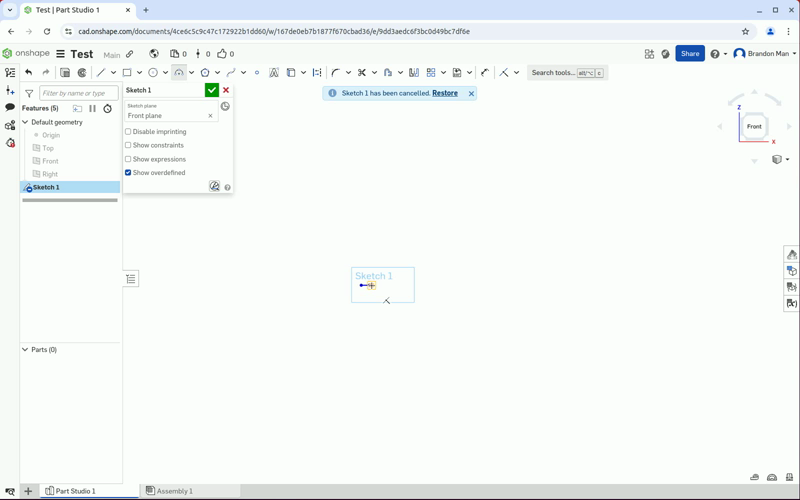
scroll(6)
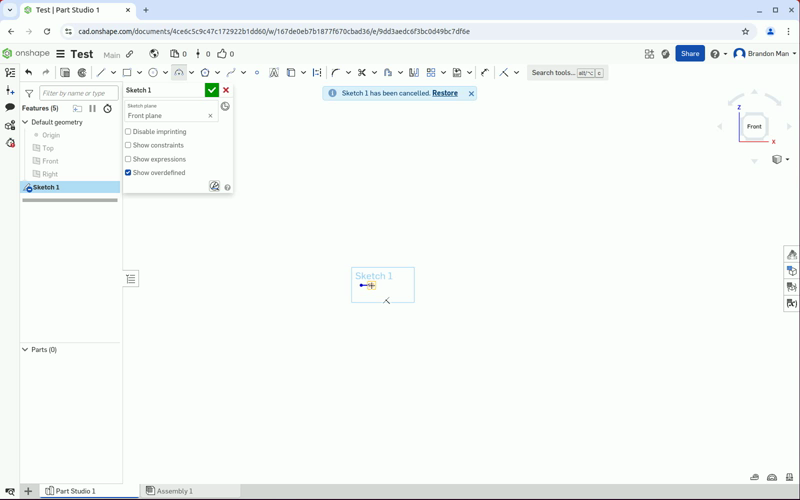
scroll(6)
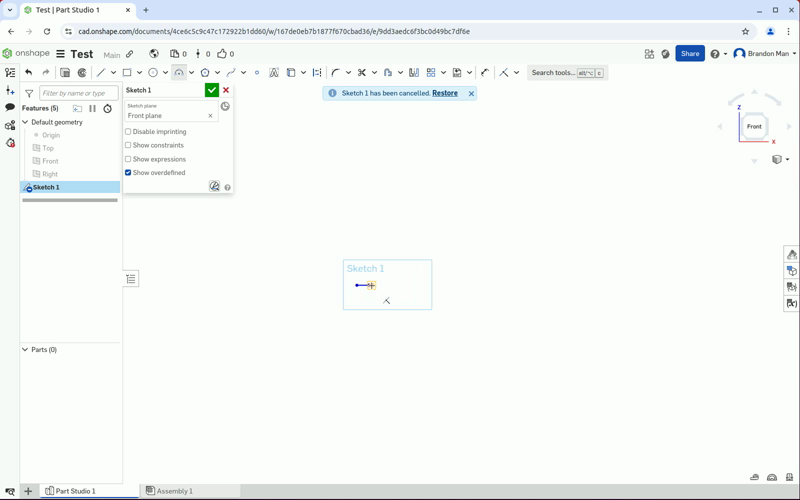
scroll(6)
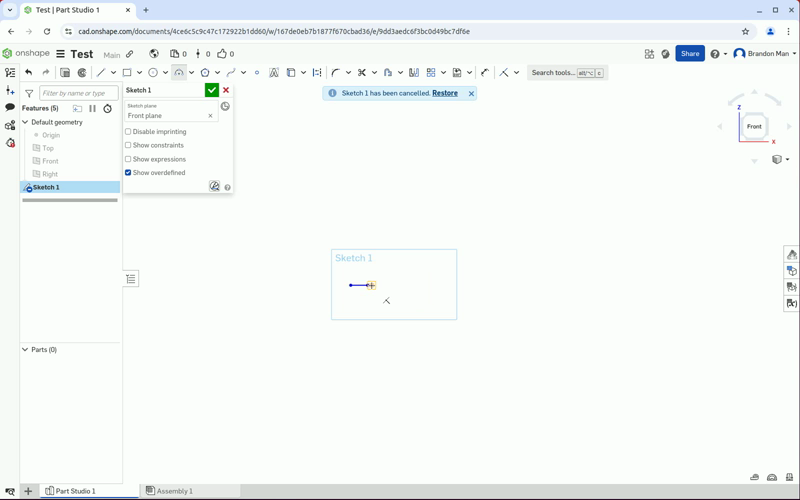
scroll(6)
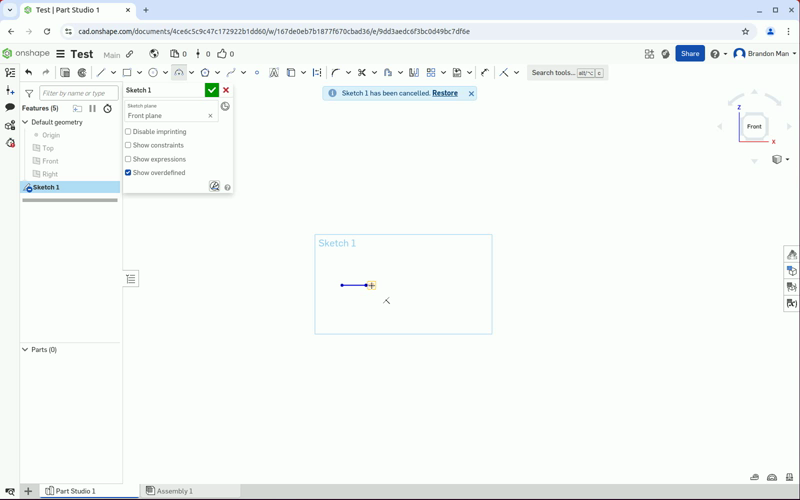
scroll(6)
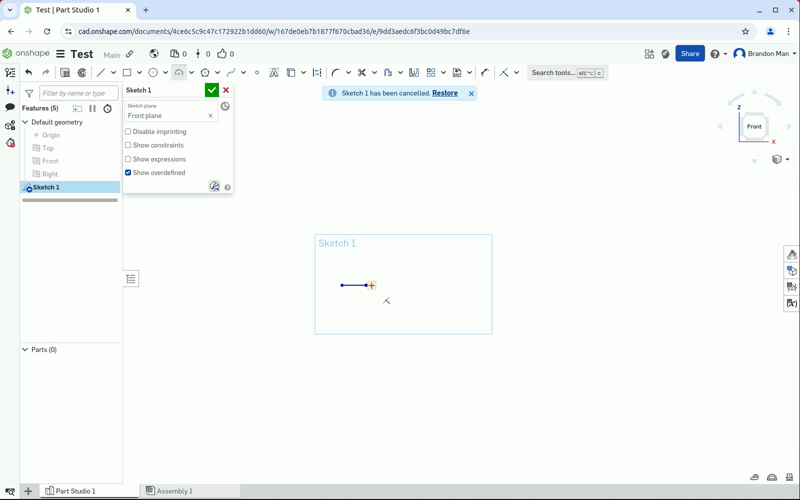
scroll(6)
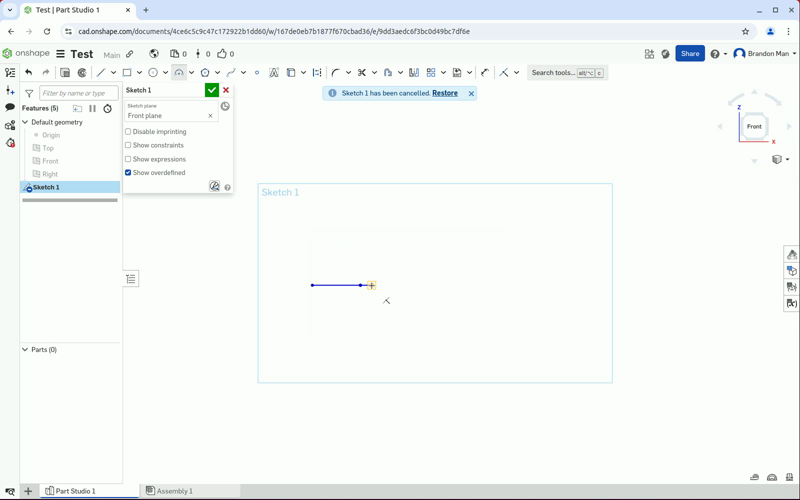
scroll(6)
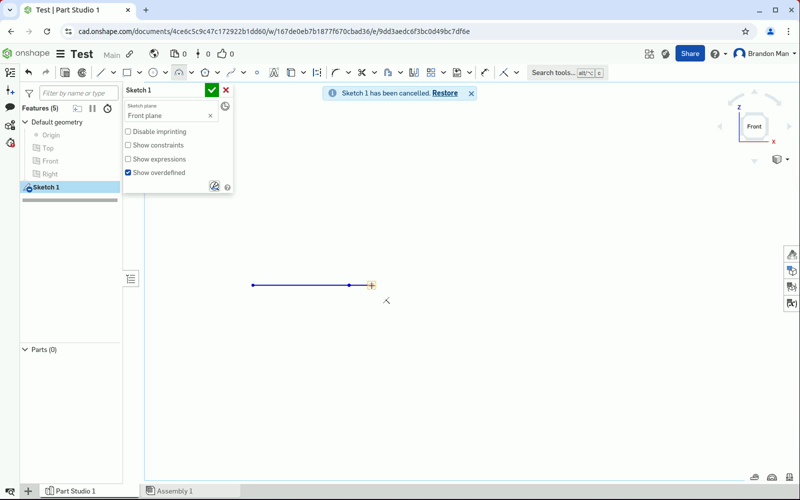
click(371, 285)
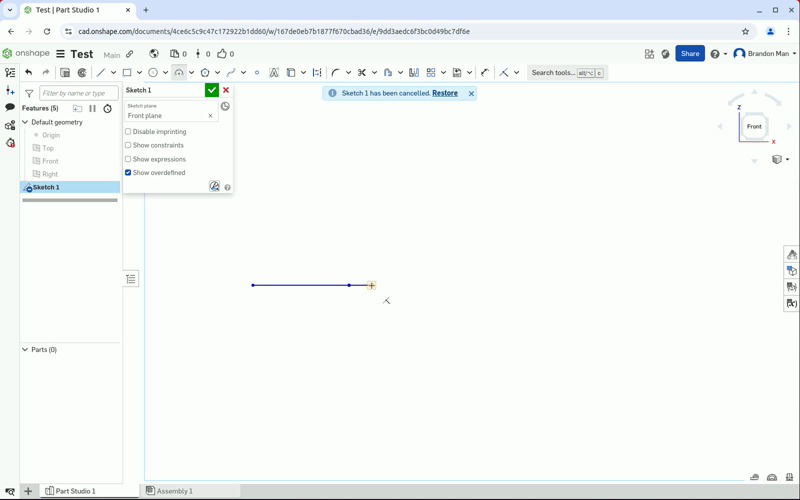
scroll(-6)
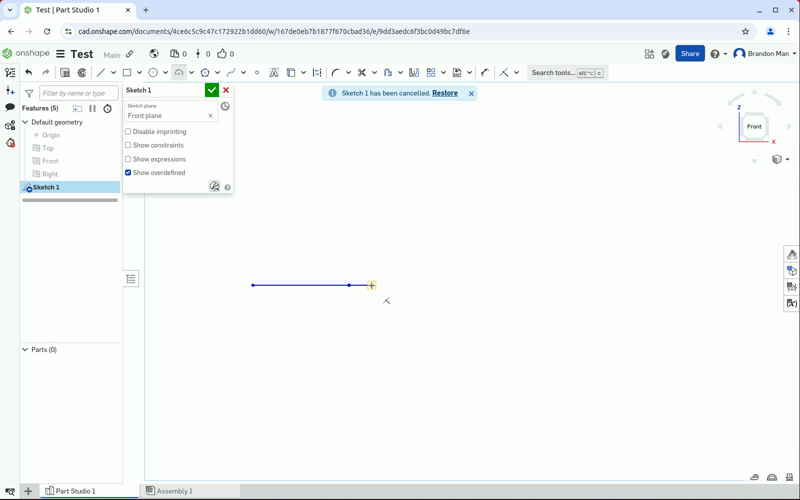
scroll(-6)
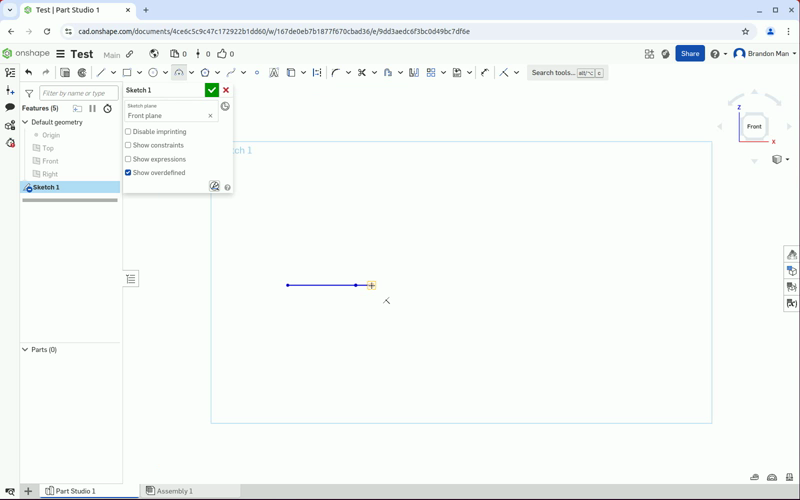
scroll(-6)
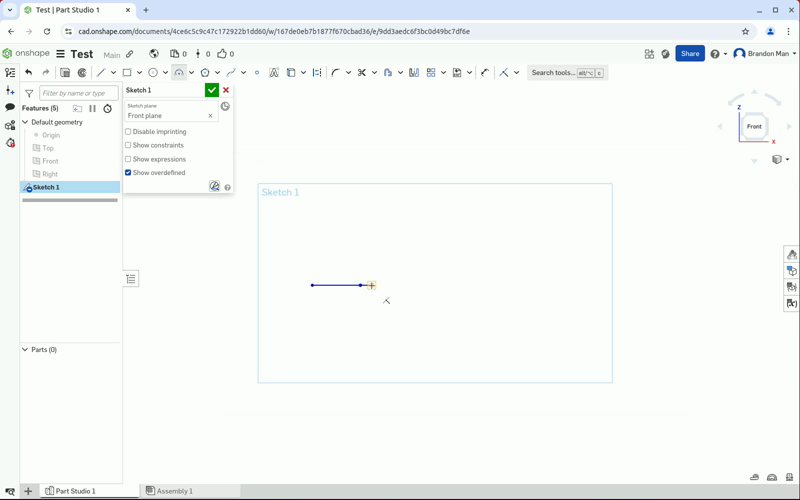
scroll(-6)
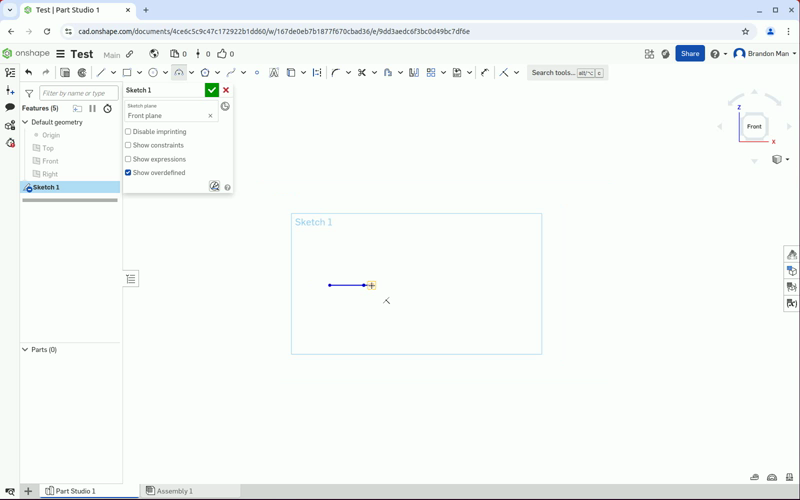
scroll(-6)
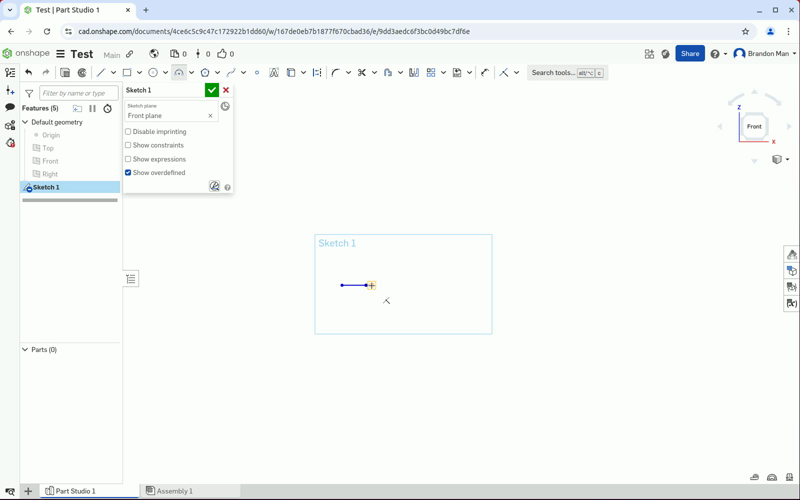
scroll(-6)
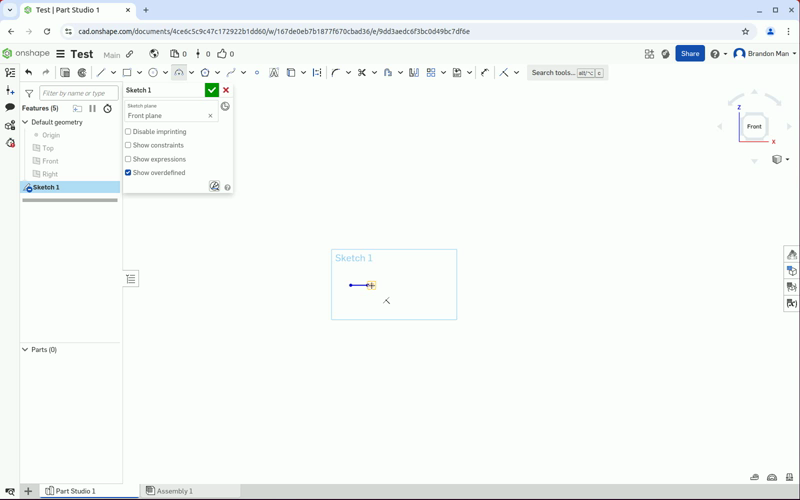
scroll(-6)
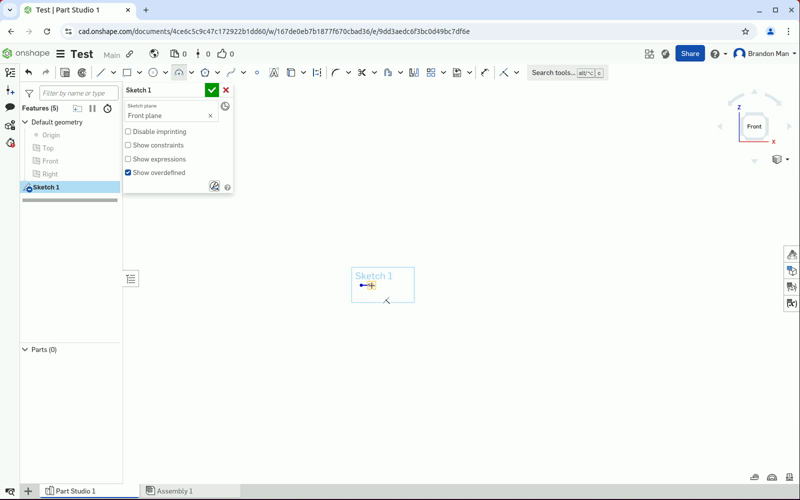
key_down(shift)
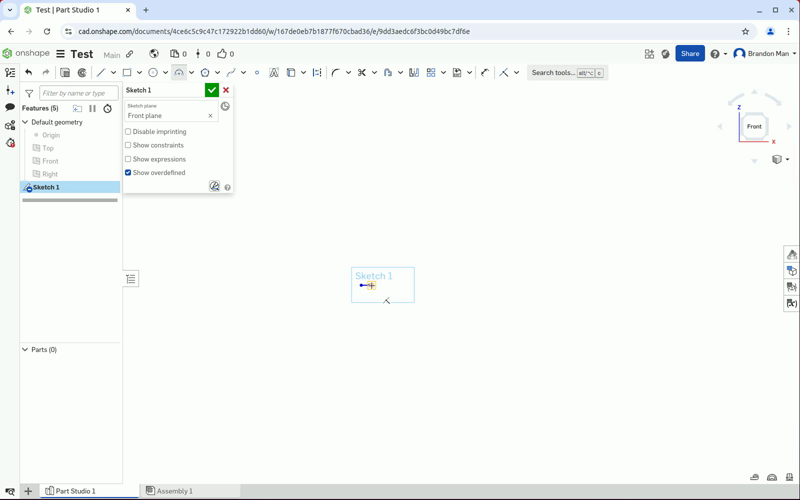
mouse_move(371, 281)
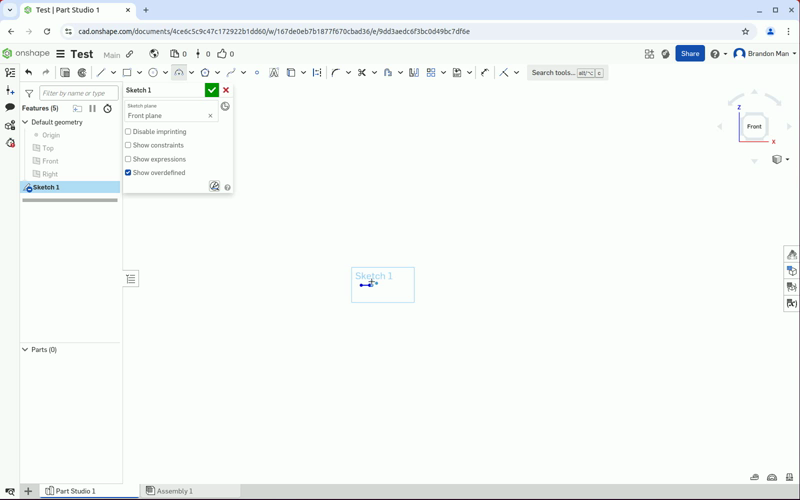
scroll(6)
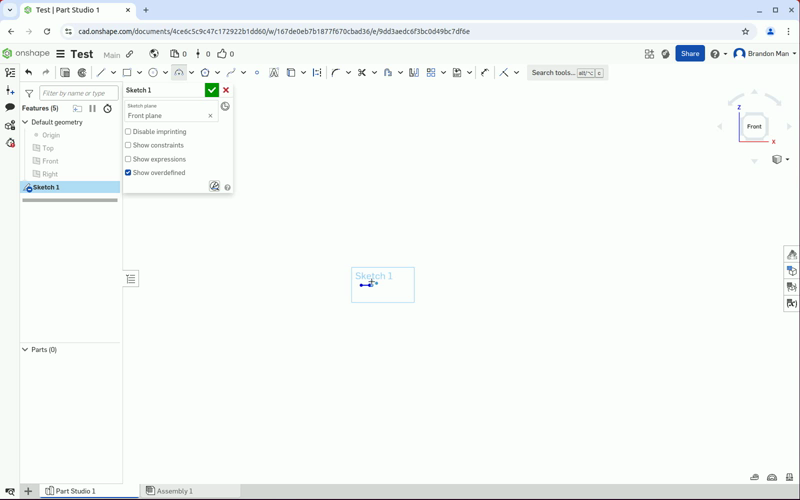
scroll(6)
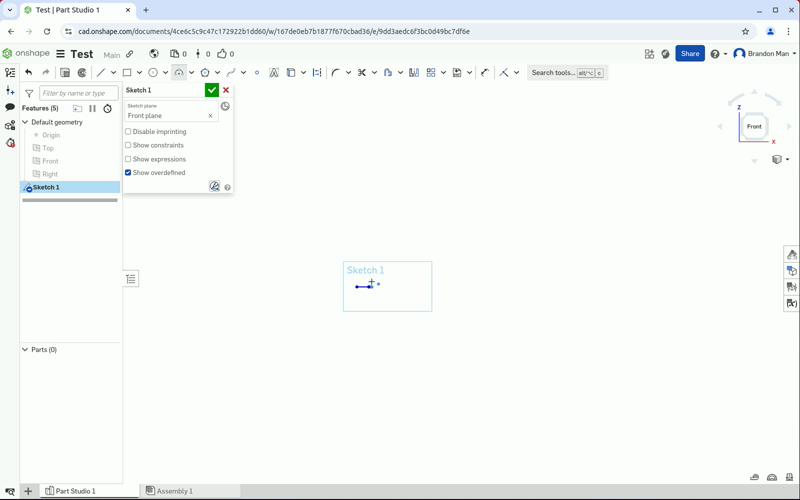
scroll(6)
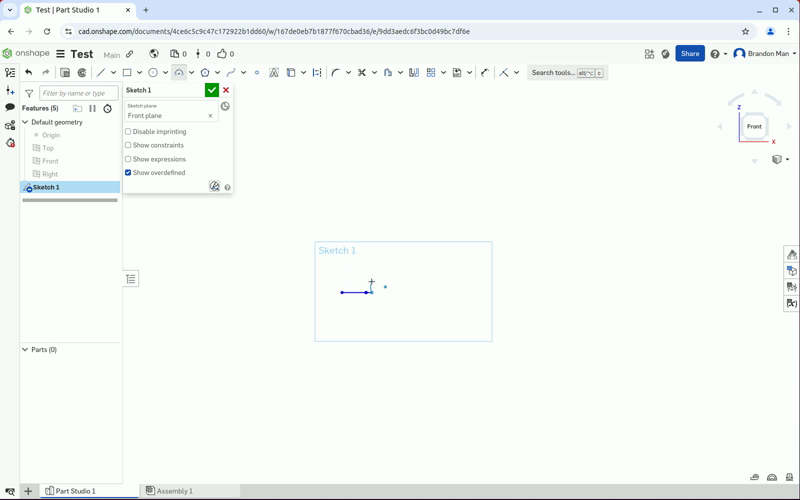
scroll(6)
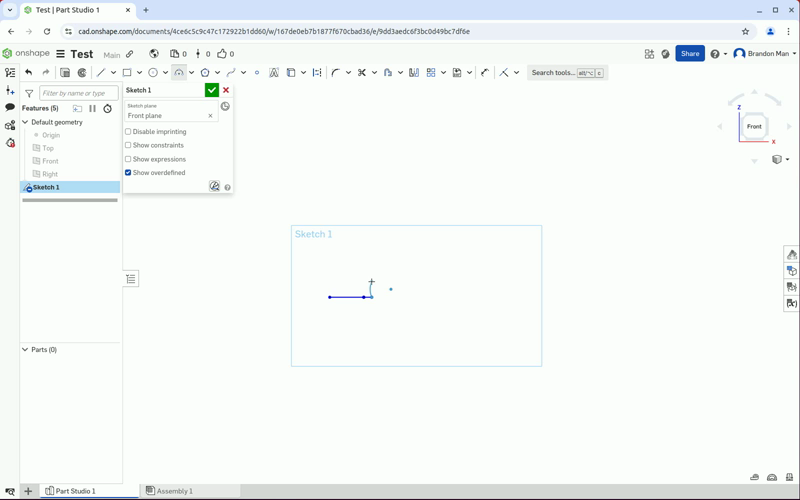
scroll(6)
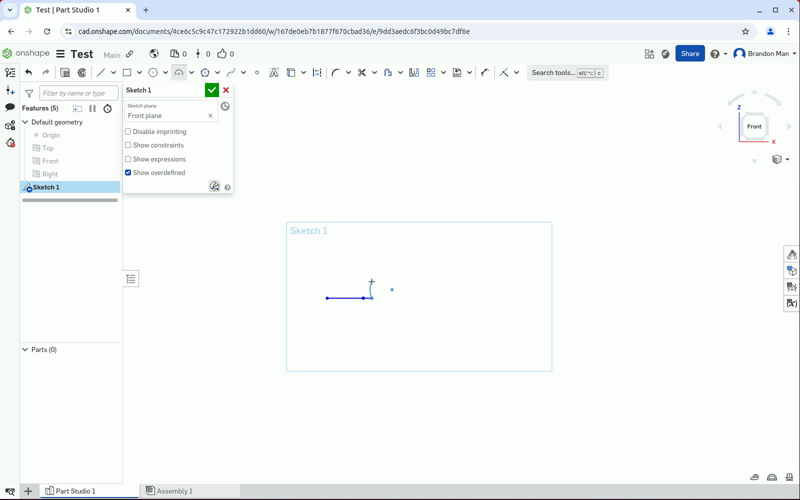
scroll(6)
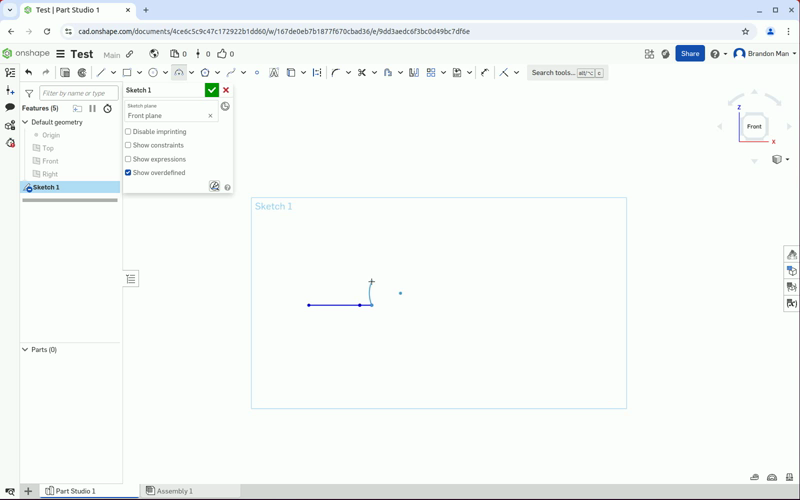
scroll(6)
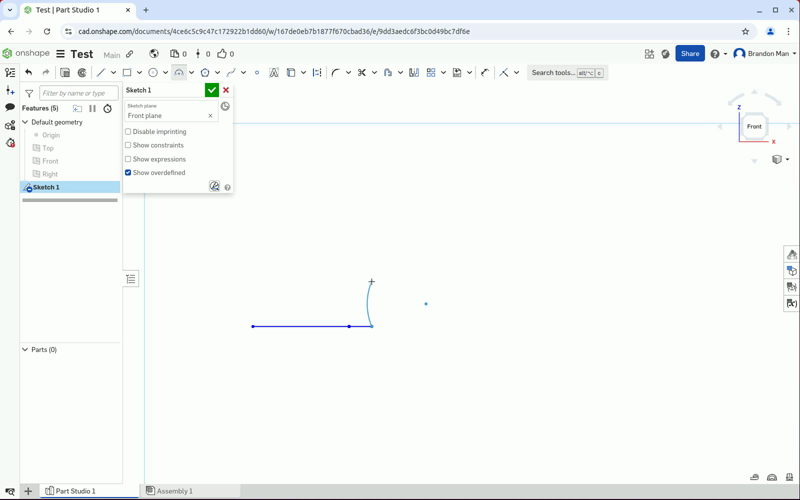
click(371, 281)
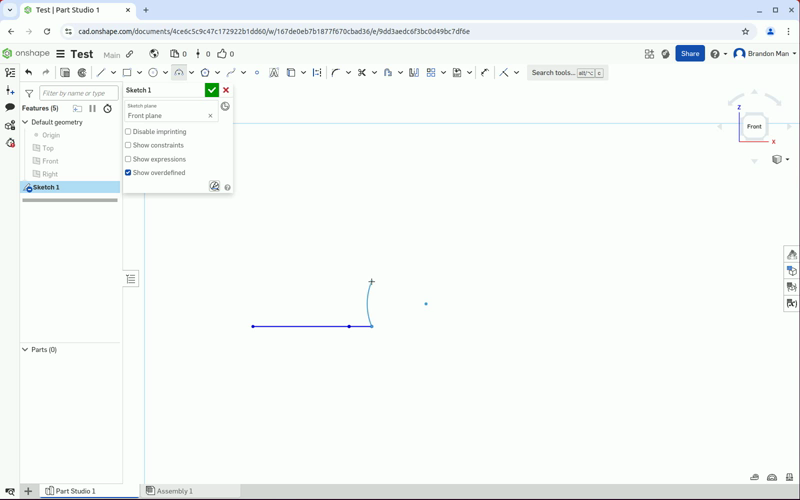
scroll(-6)
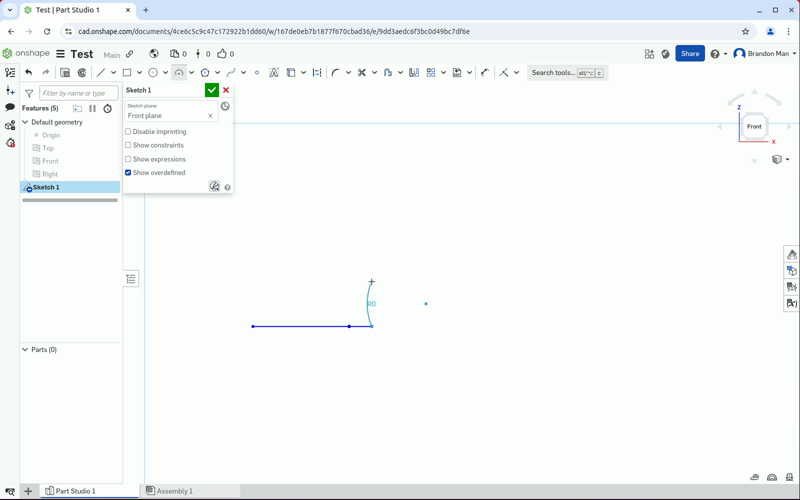
scroll(-6)
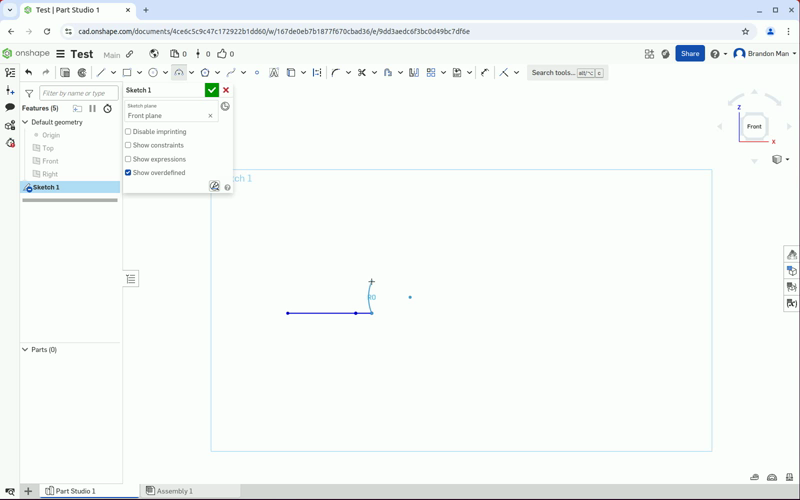
scroll(-6)
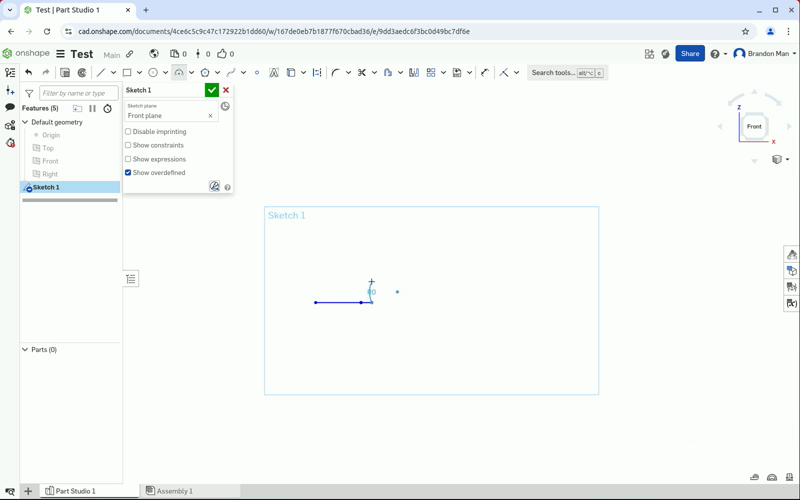
scroll(-6)
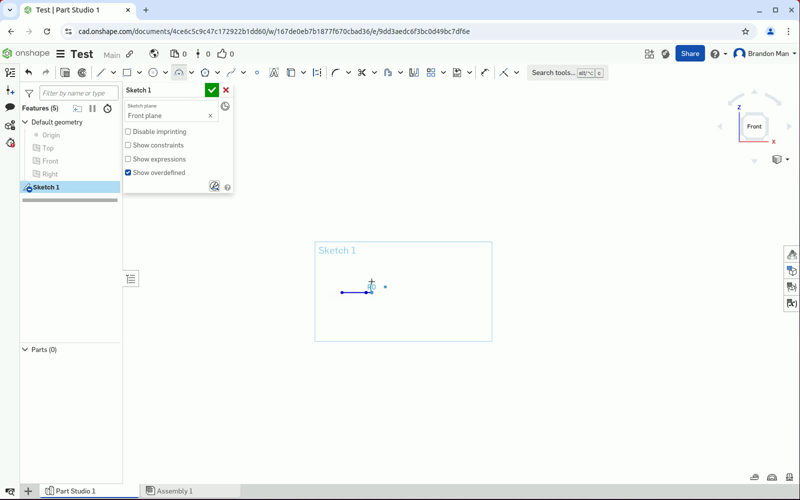
scroll(-6)
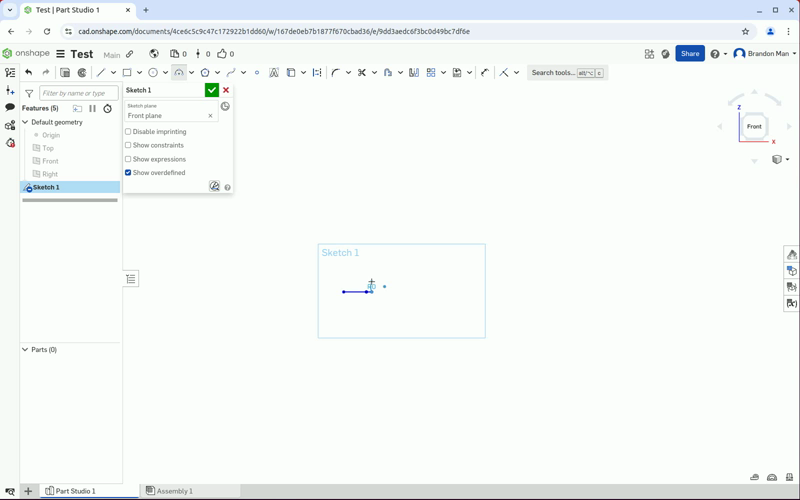
scroll(-6)
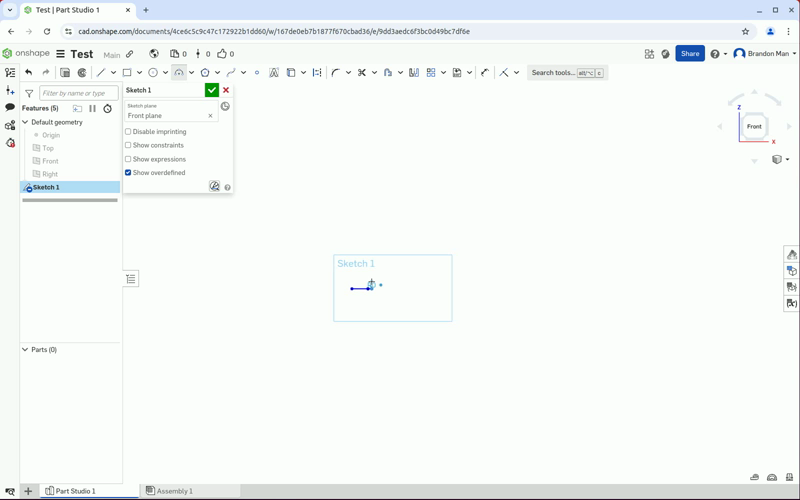
scroll(-6)
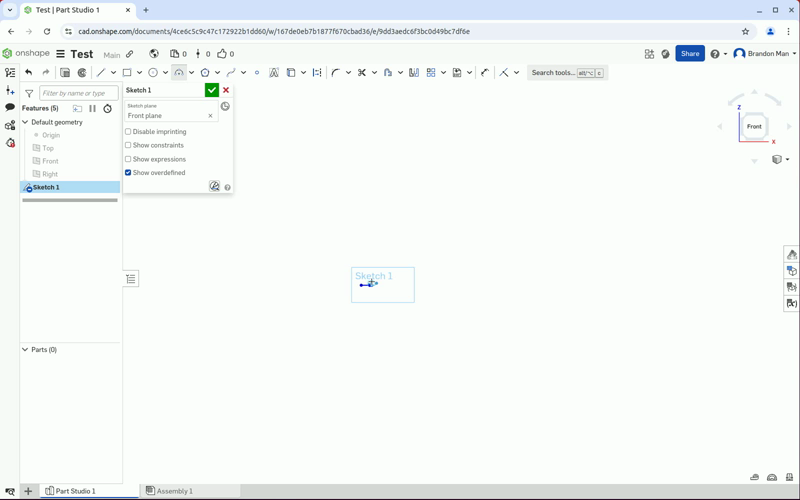
mouse_move(372, 283)
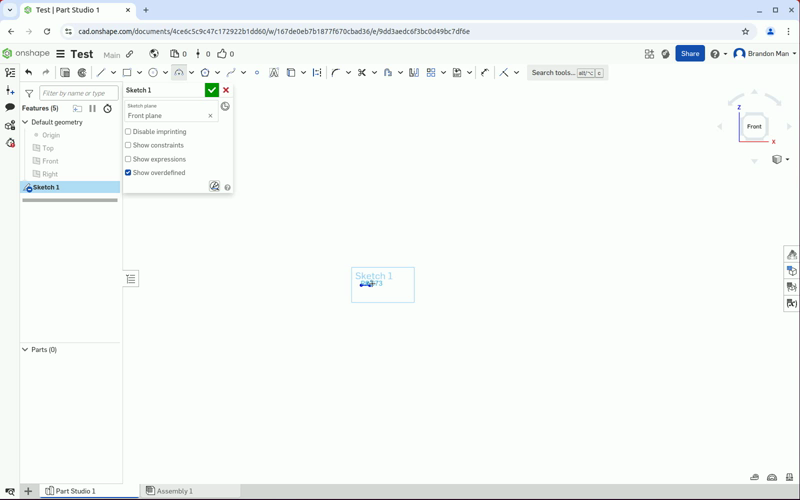
scroll(6)
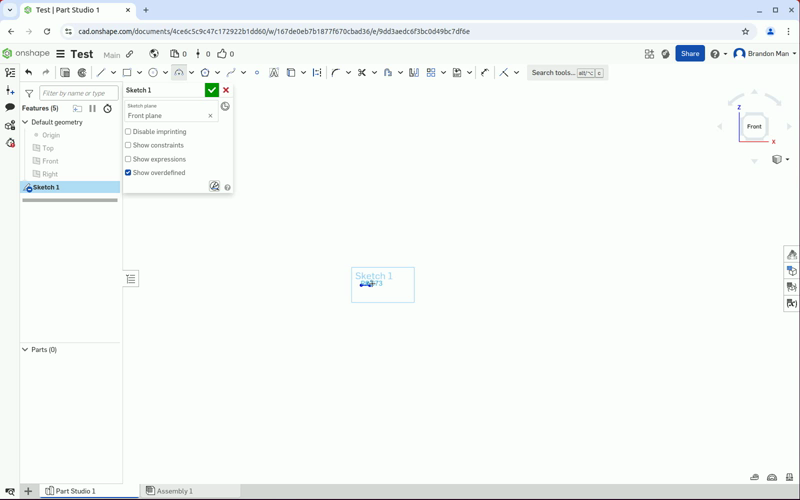
scroll(6)
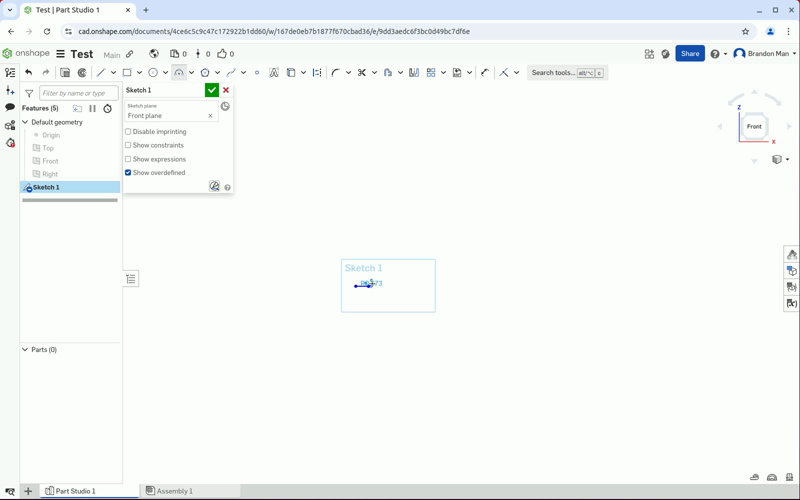
scroll(6)
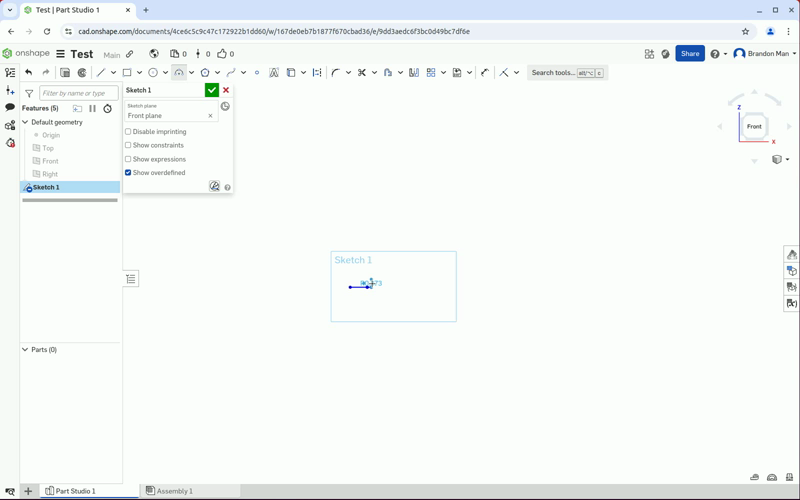
scroll(6)
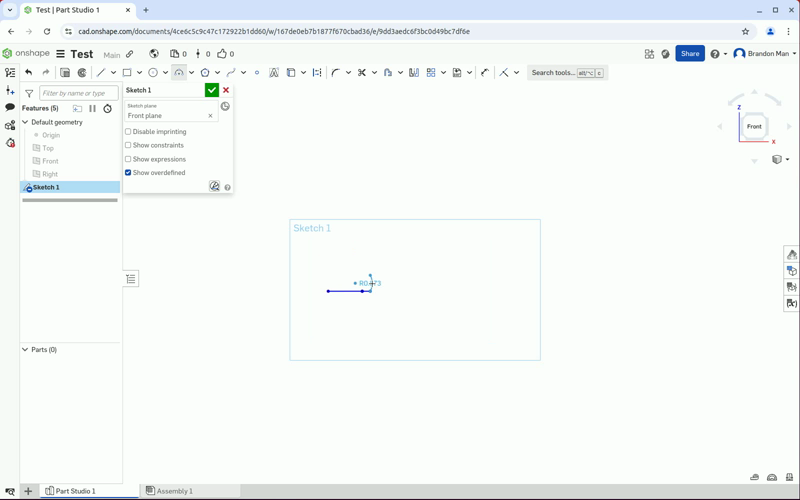
scroll(6)
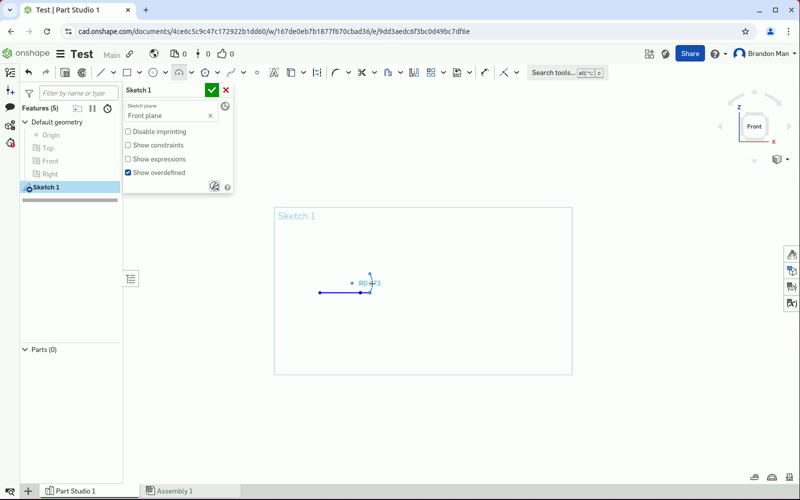
scroll(6)
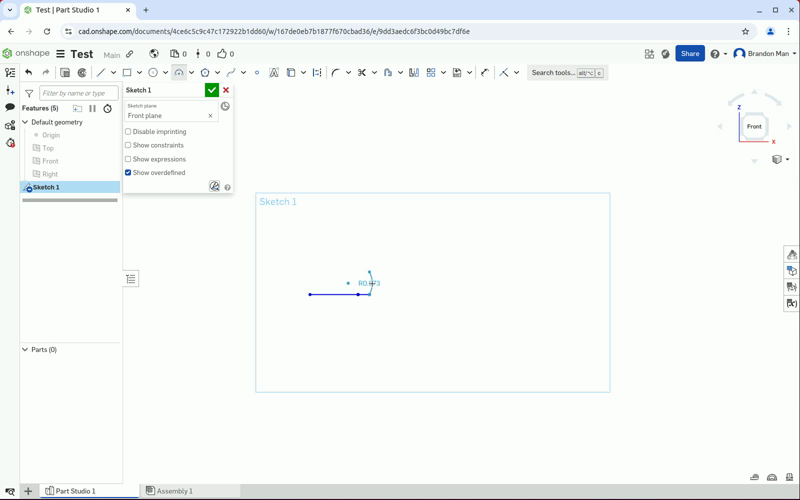
scroll(6)
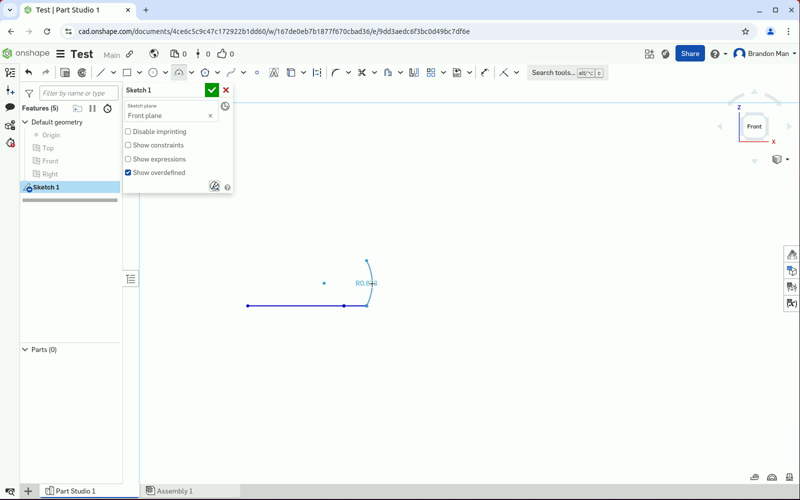
click(372, 283)
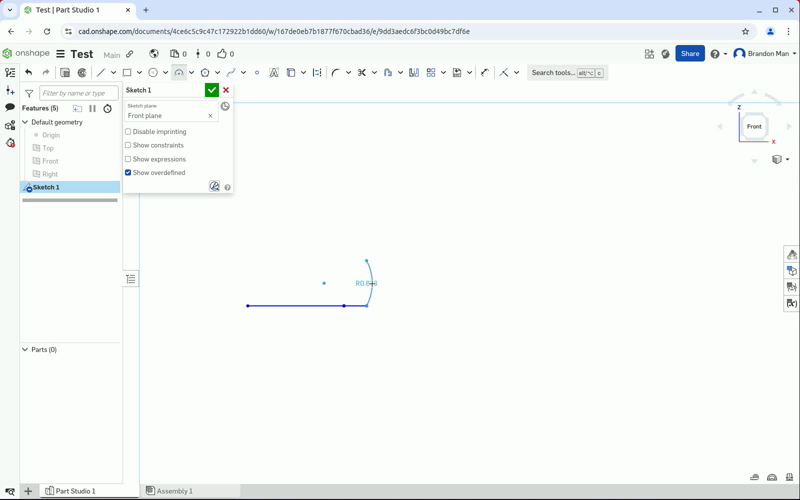
scroll(-6)
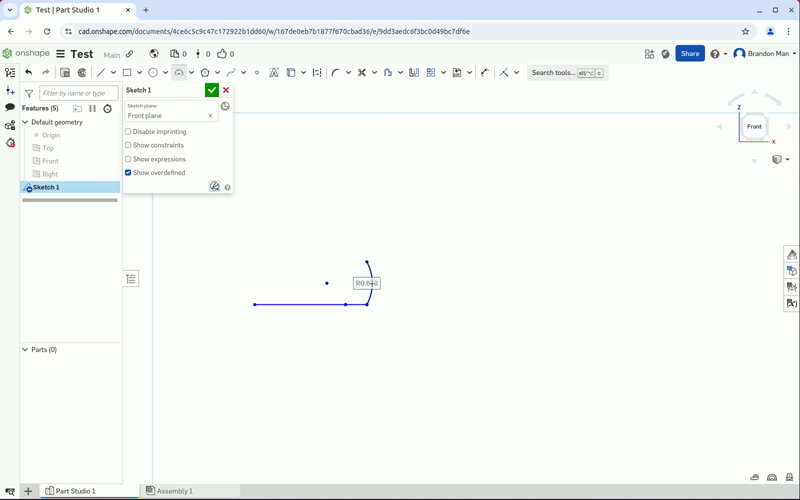
scroll(-6)
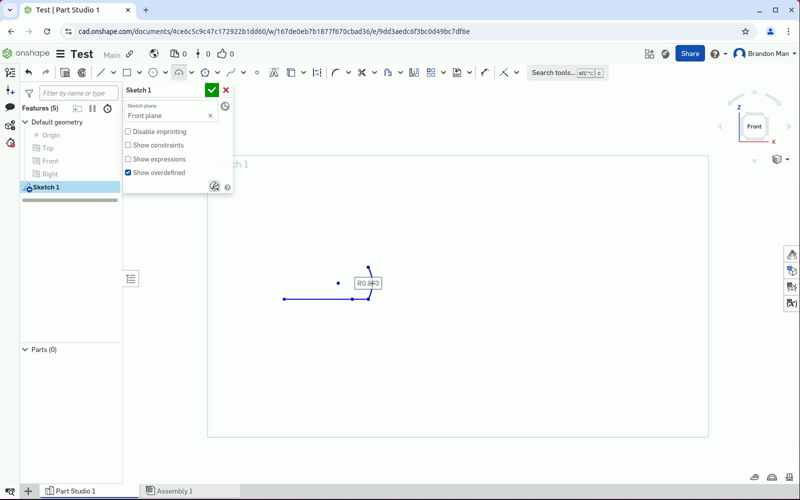
scroll(-6)
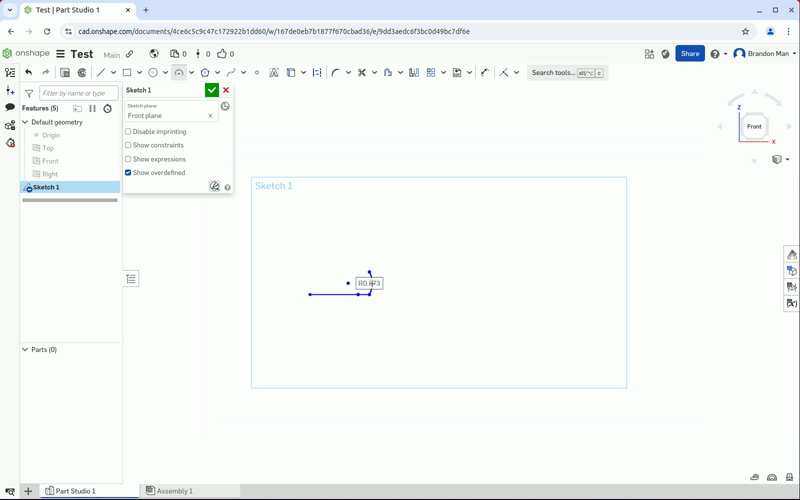
scroll(-6)
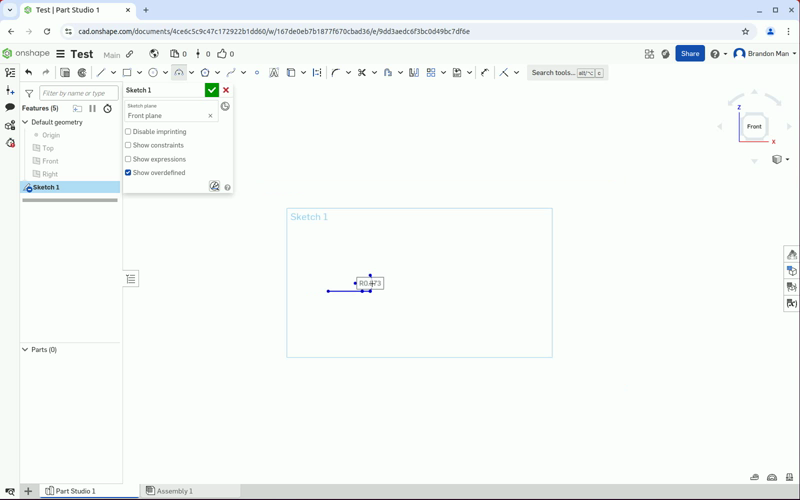
scroll(-6)
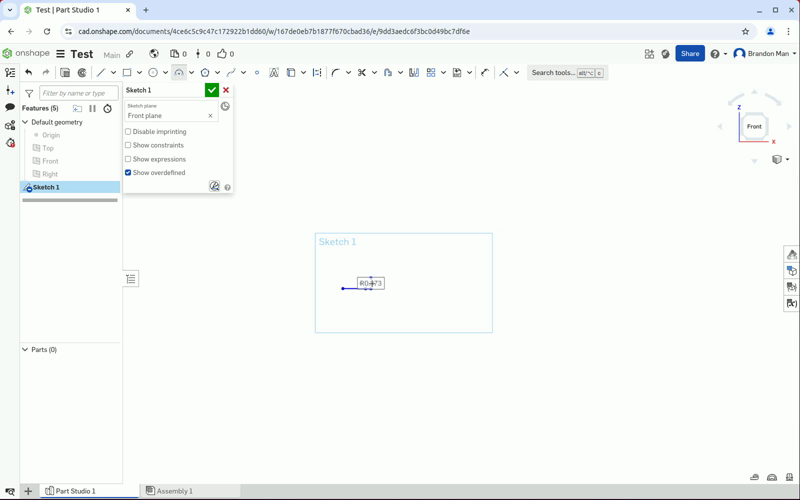
scroll(-6)
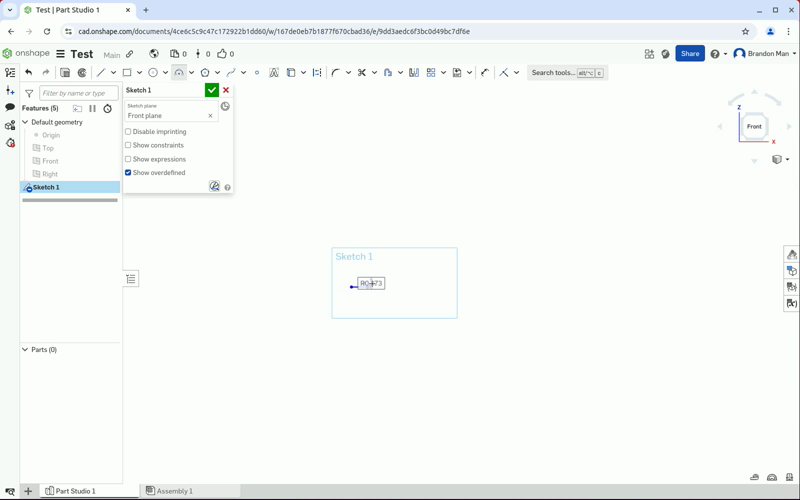
scroll(-6)
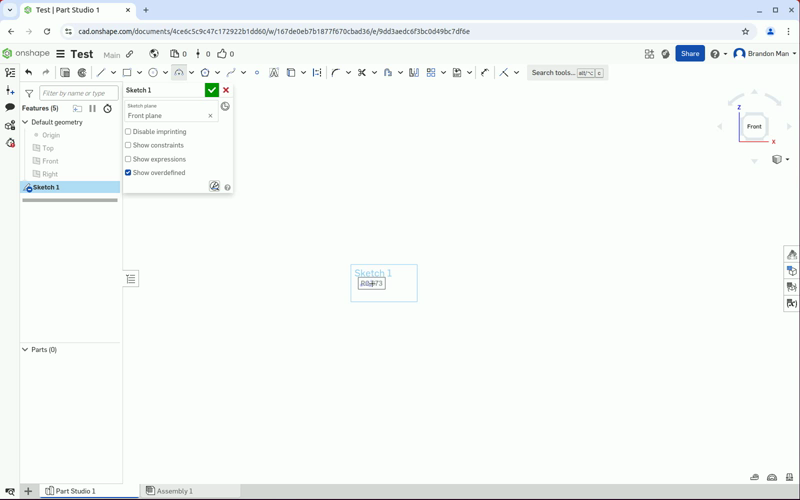
key_up(shift)
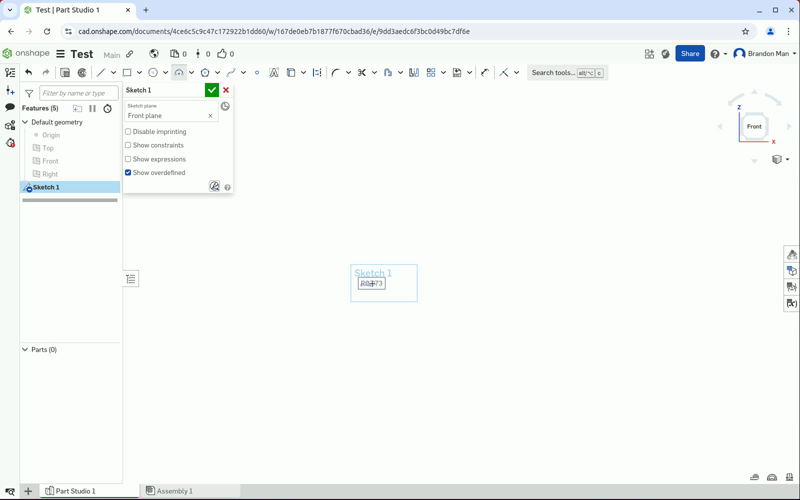
key(esc)
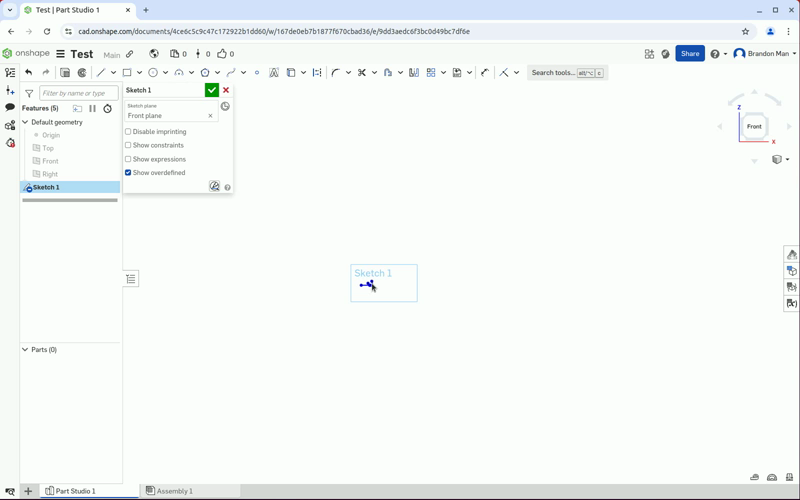
key(l)
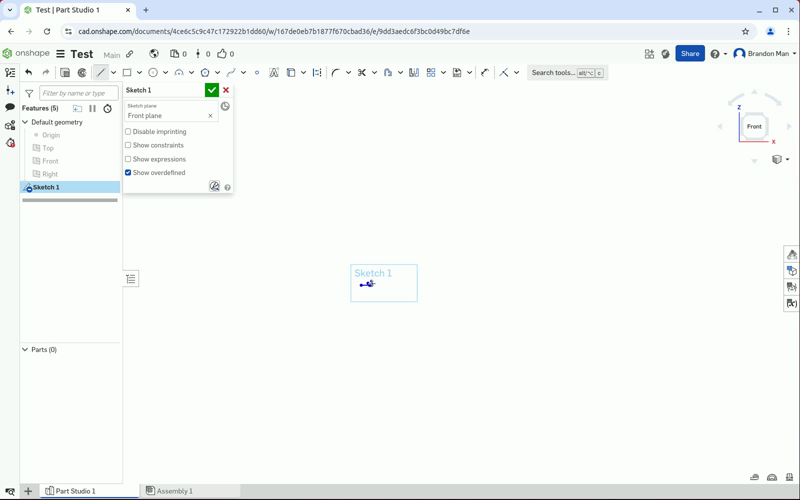
mouse_move(371, 281)
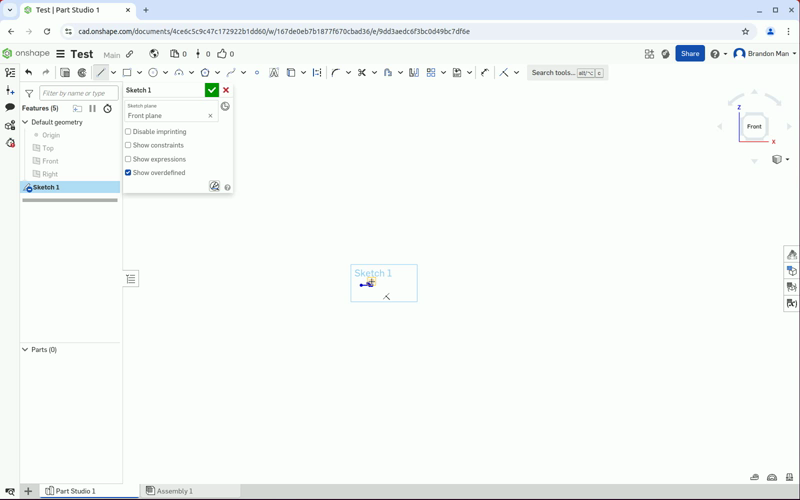
scroll(6)
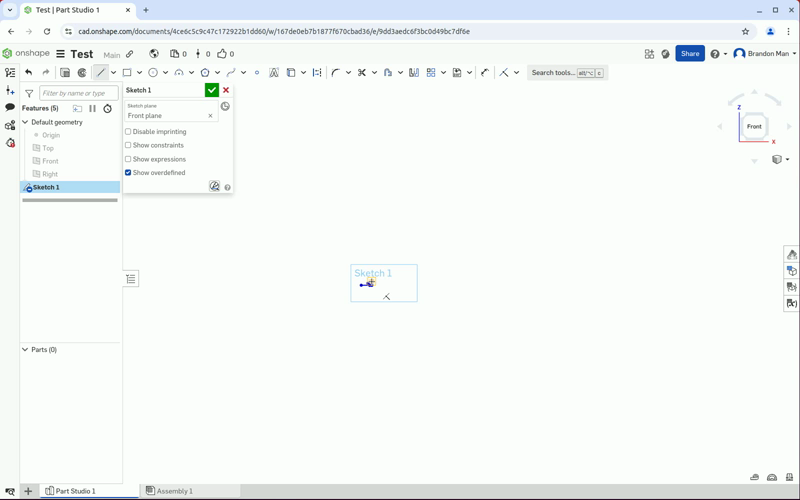
scroll(6)
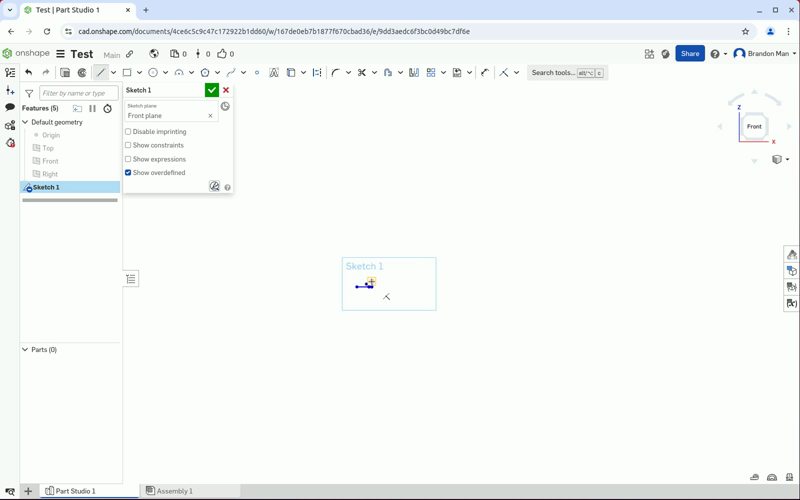
scroll(6)
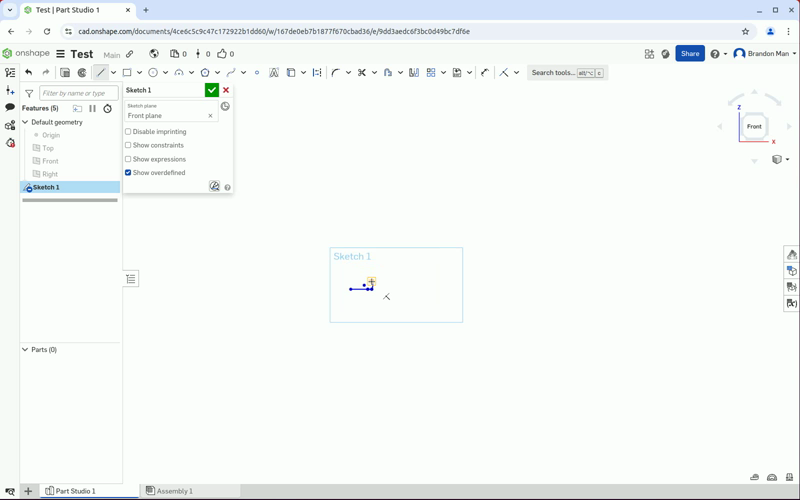
scroll(6)
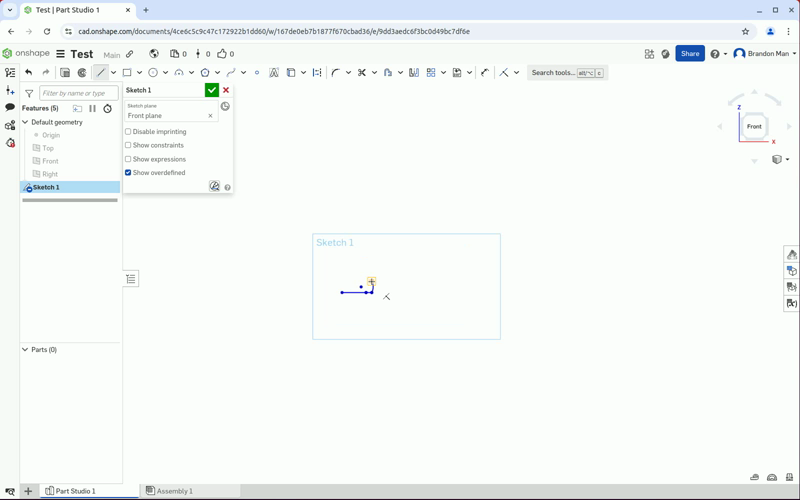
scroll(6)
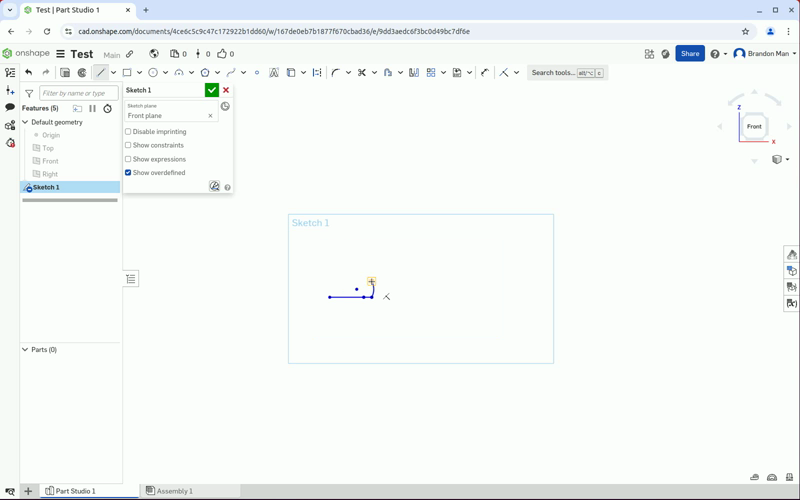
scroll(6)
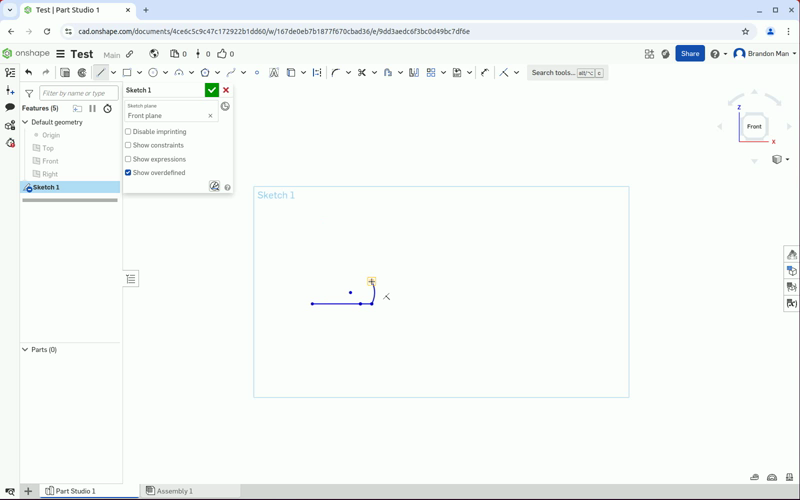
scroll(6)
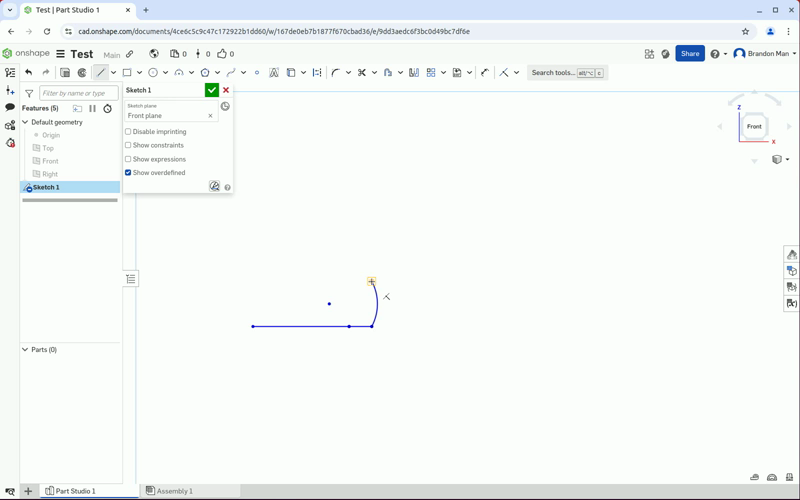
click(371, 281)
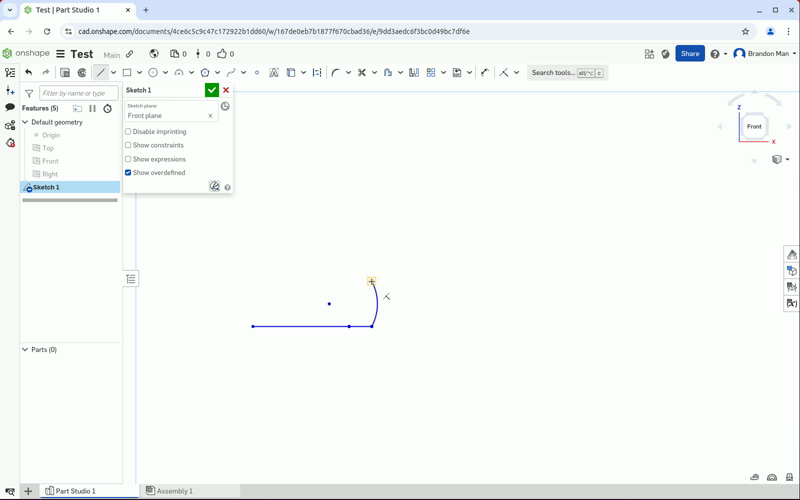
scroll(-6)
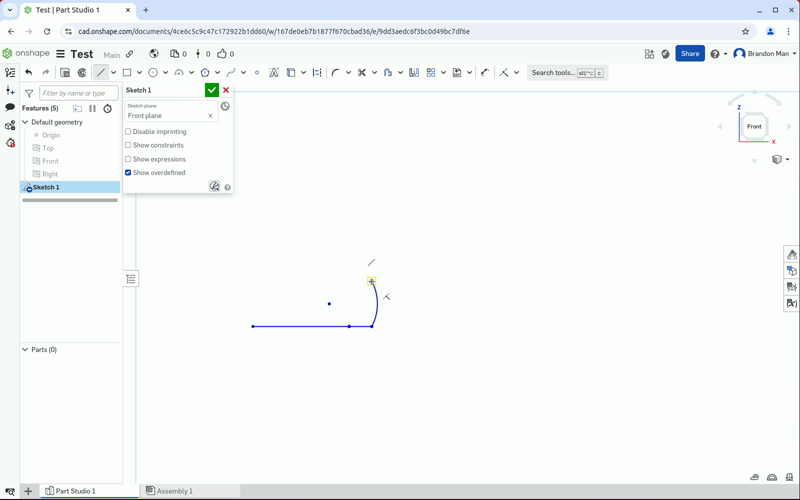
scroll(-6)
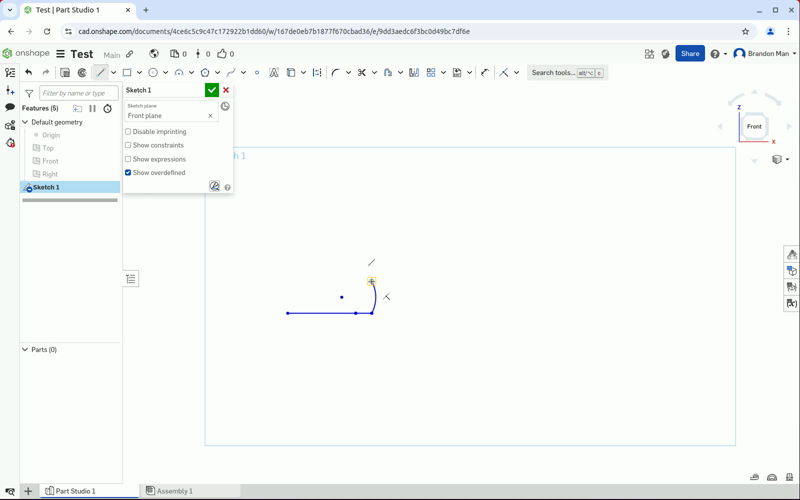
scroll(-6)
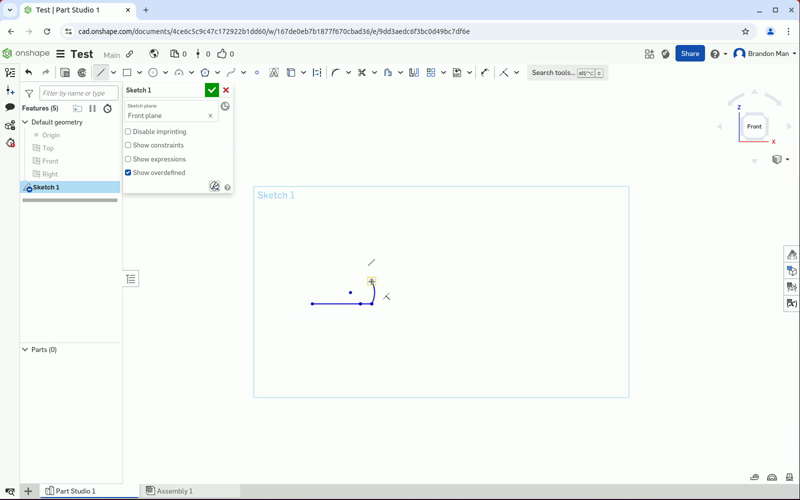
scroll(-6)
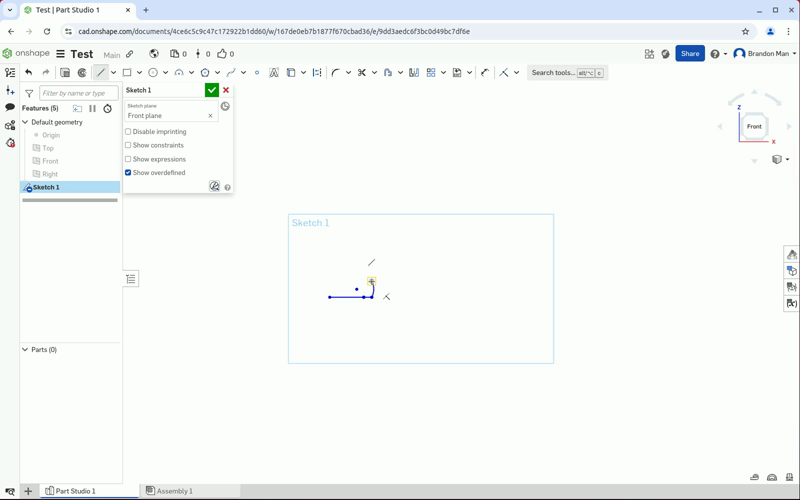
scroll(-6)
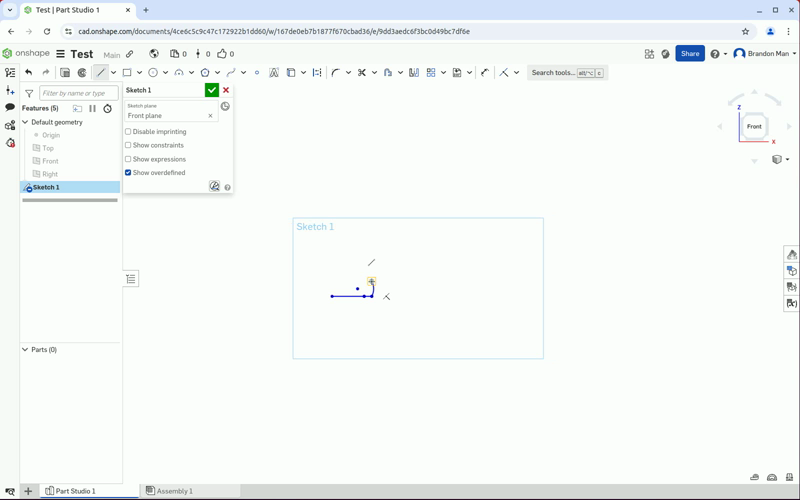
scroll(-6)
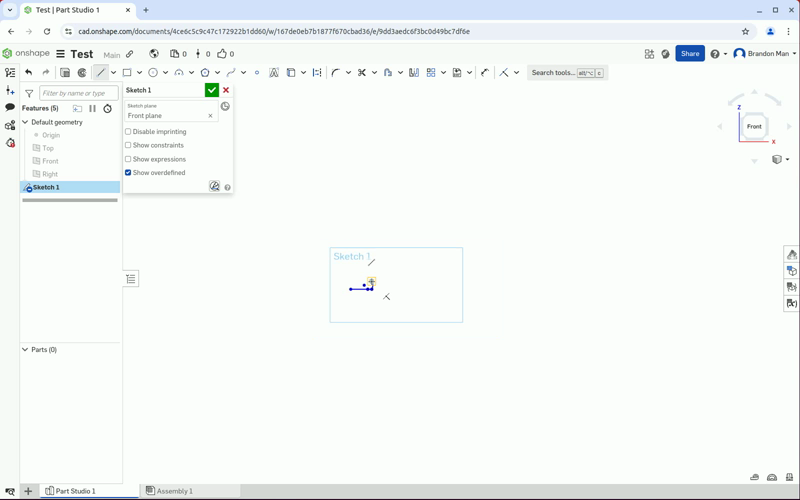
scroll(-6)
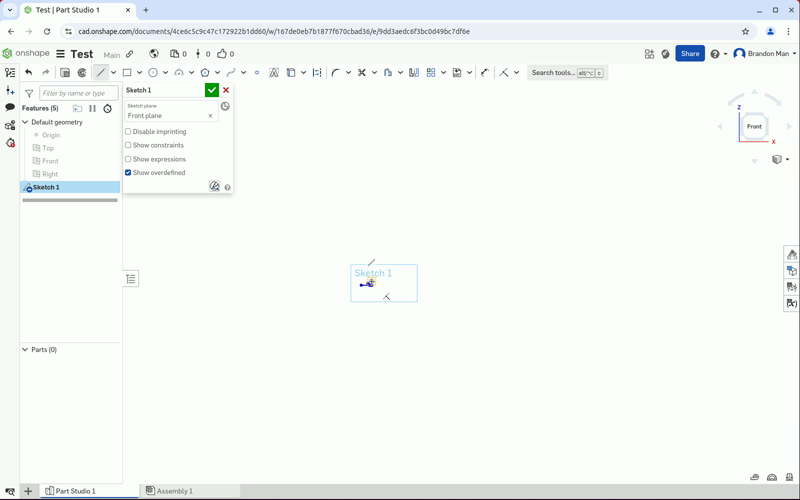
key_down(shift)
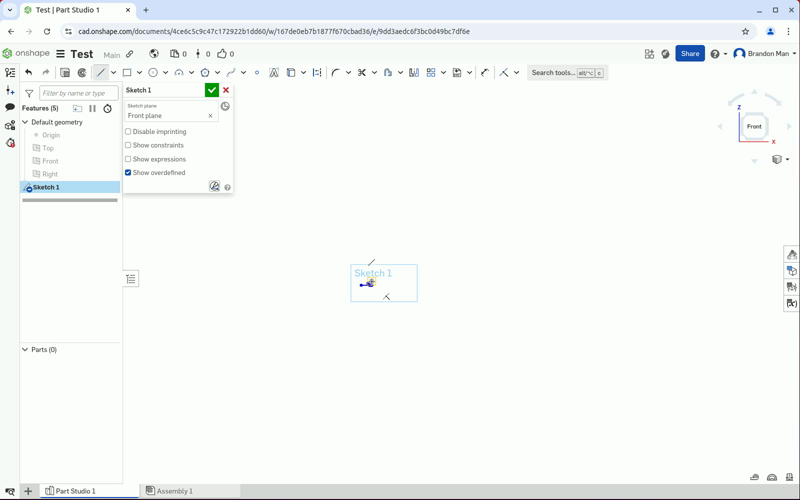
mouse_move(401, 281)
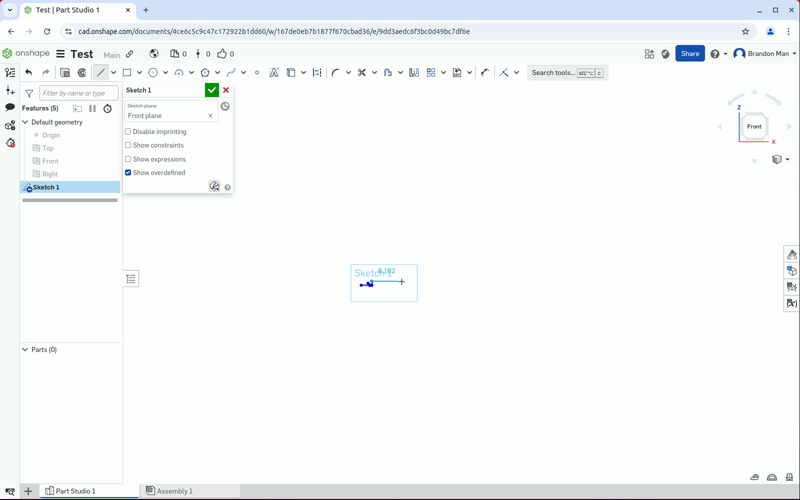
mouse_move(361, 281)
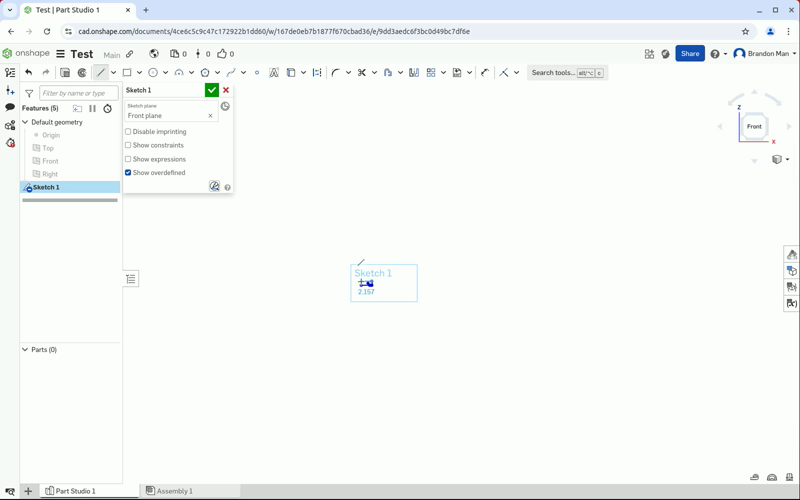
scroll(6)
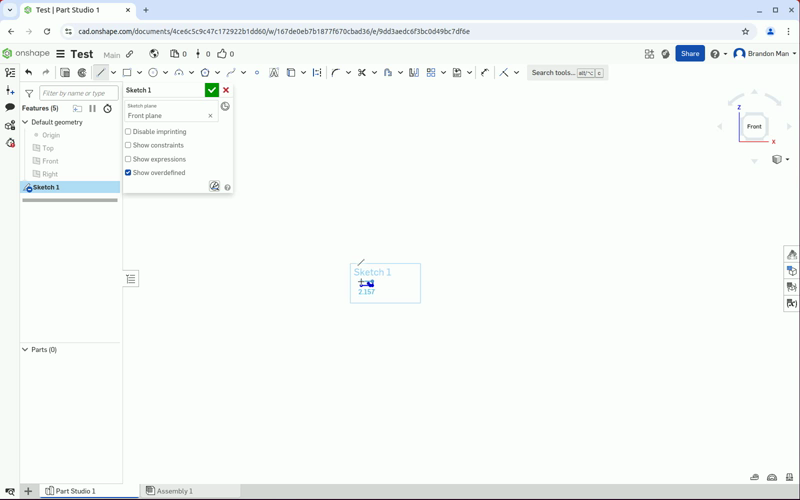
scroll(6)
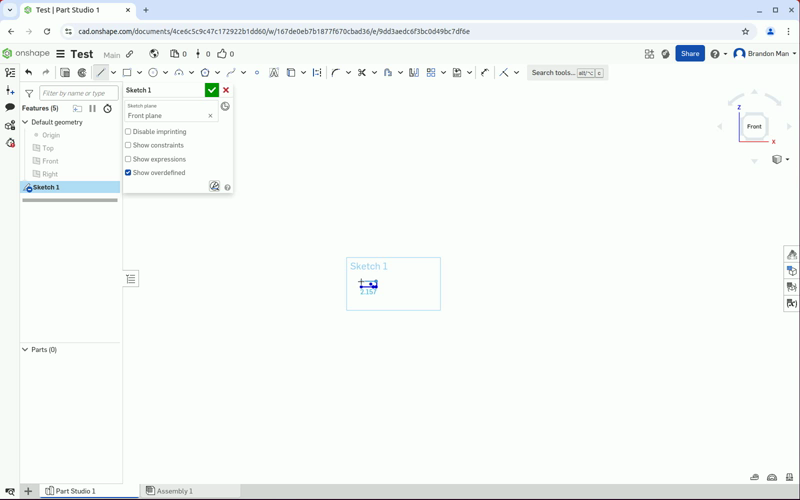
scroll(6)
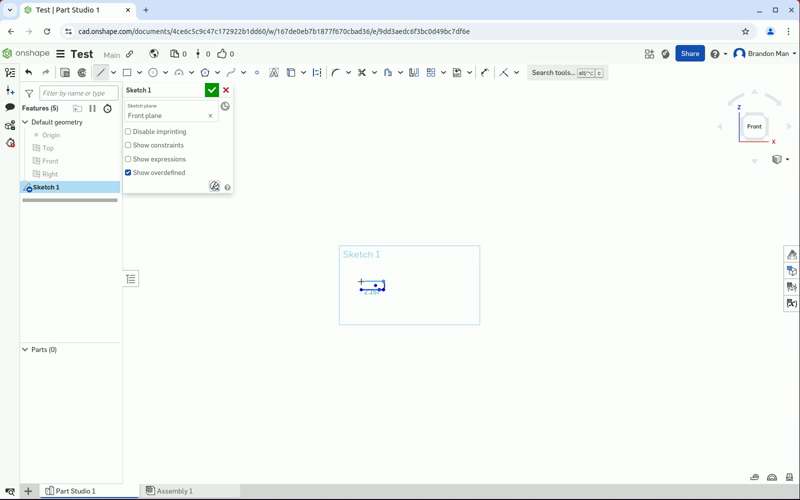
scroll(6)
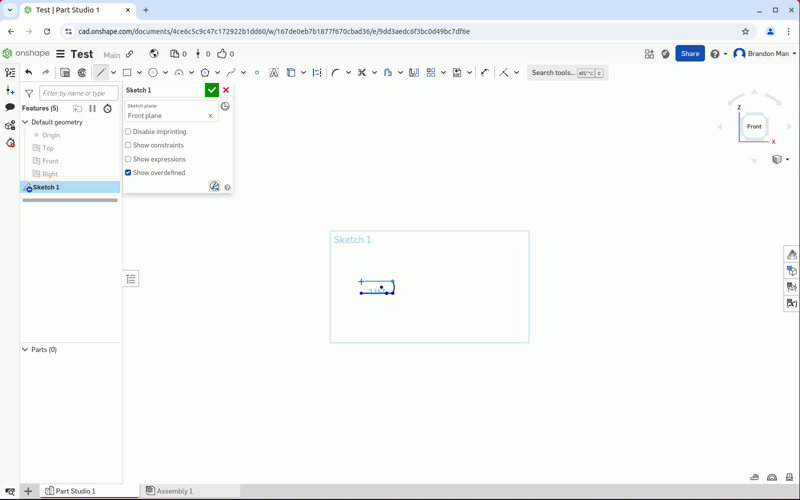
scroll(6)
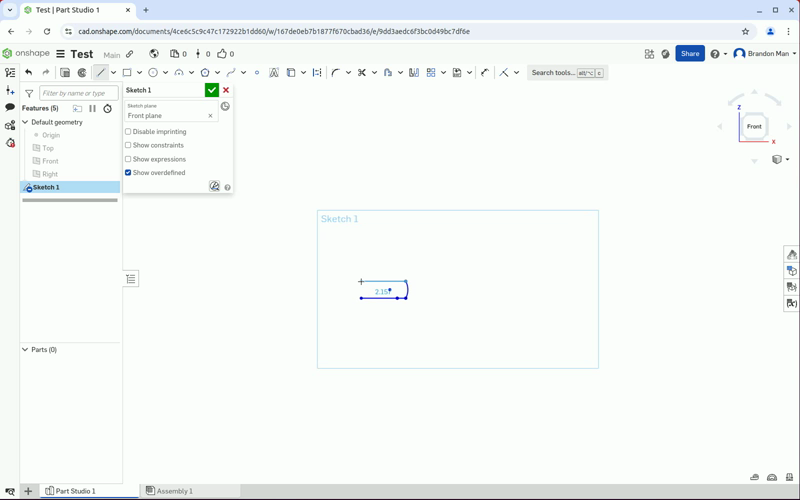
scroll(6)
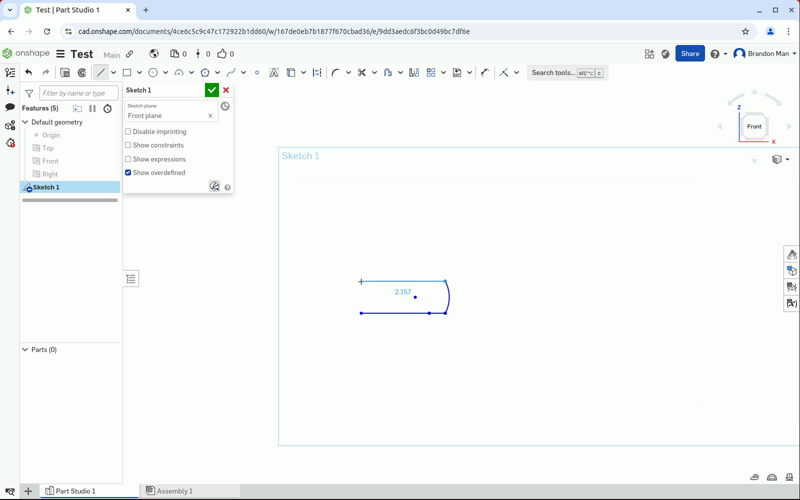
scroll(6)
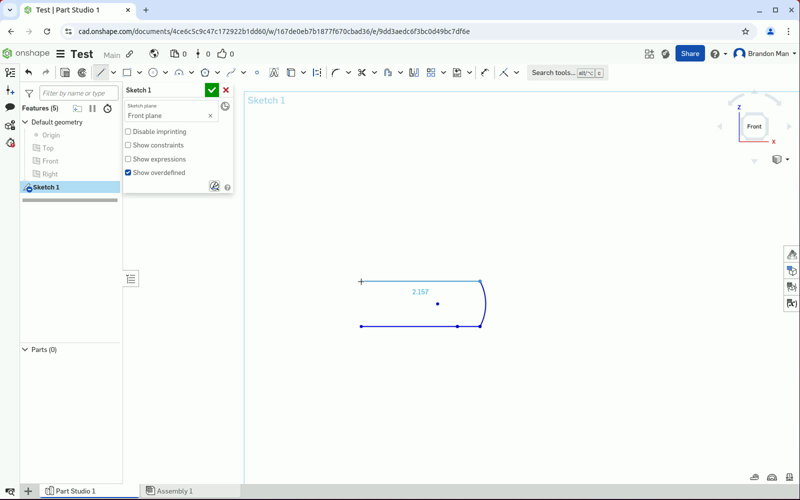
click(361, 281)
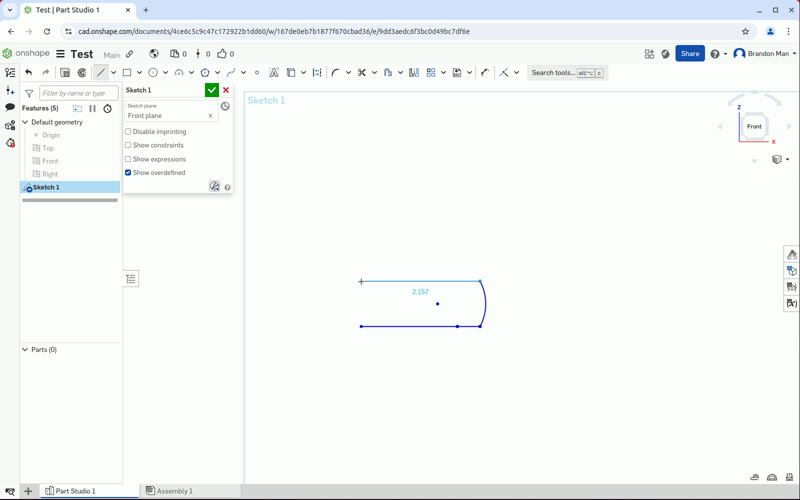
scroll(-6)
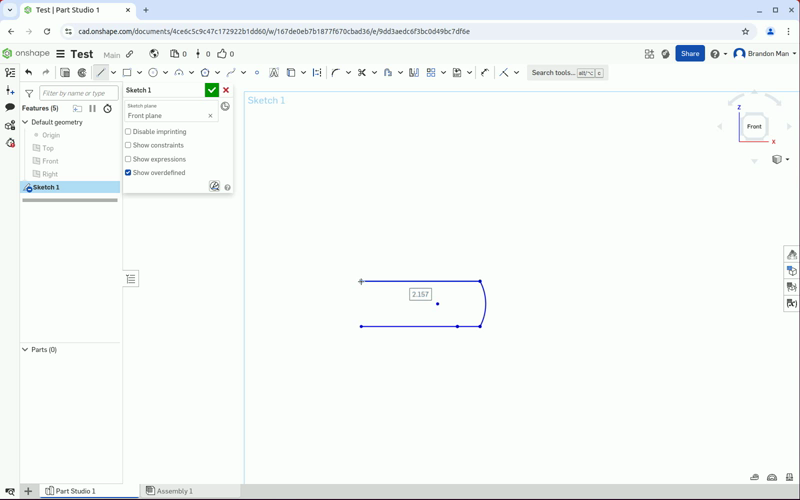
scroll(-6)
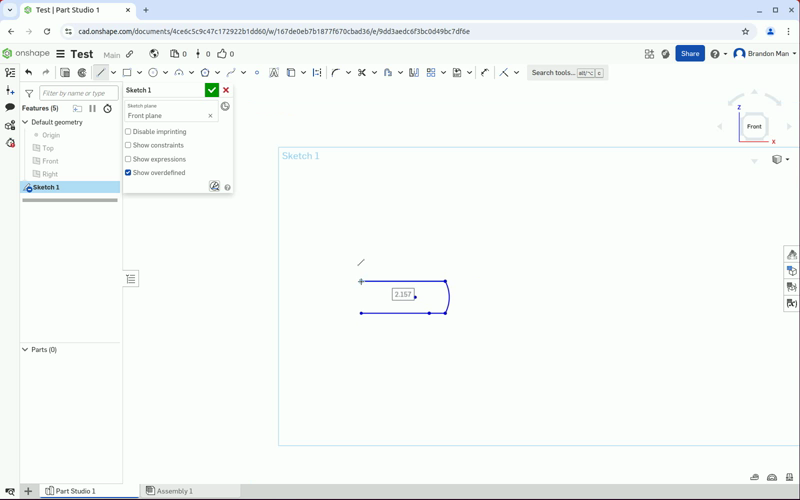
scroll(-6)
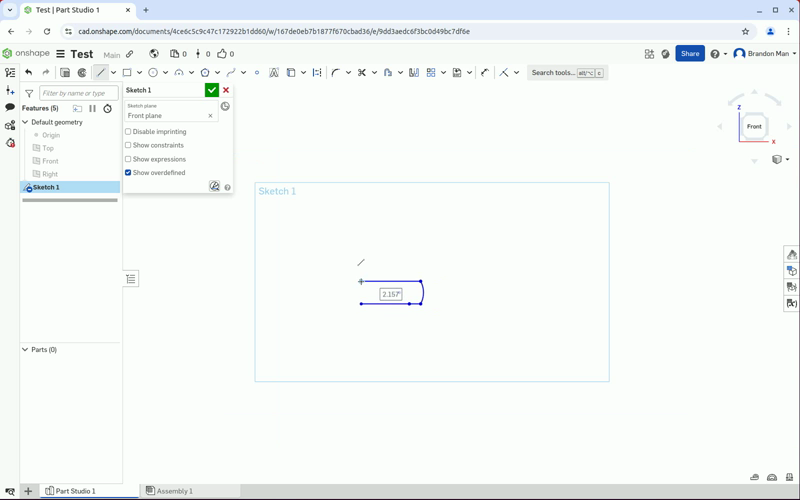
scroll(-6)
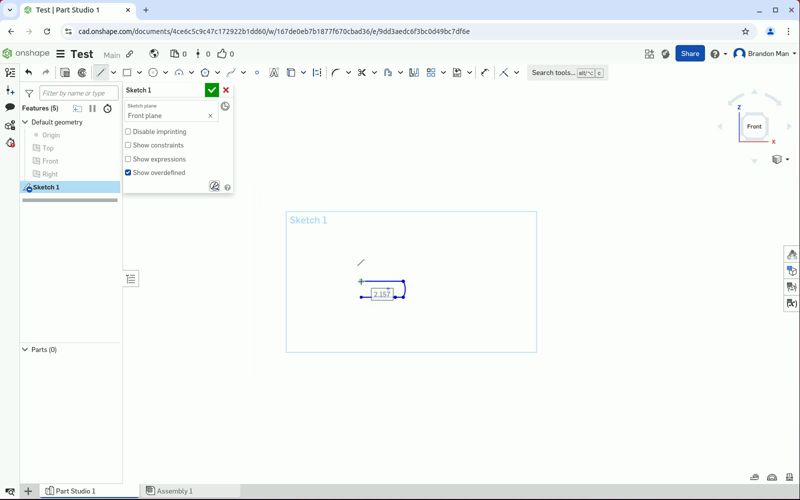
scroll(-6)
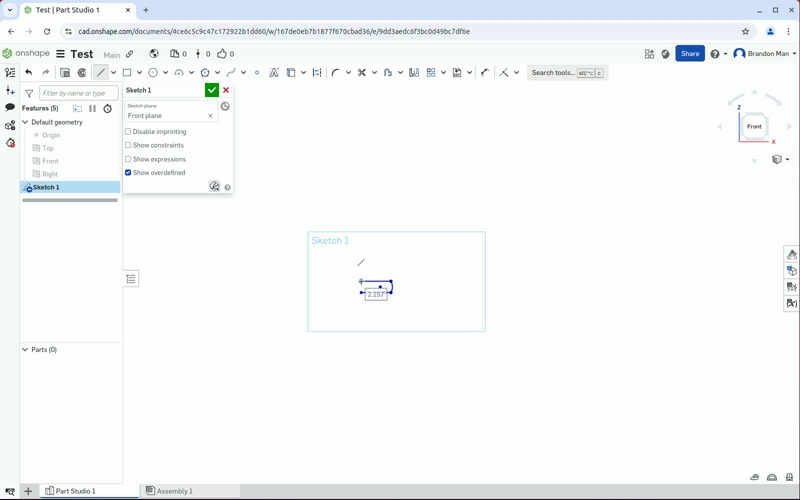
scroll(-6)
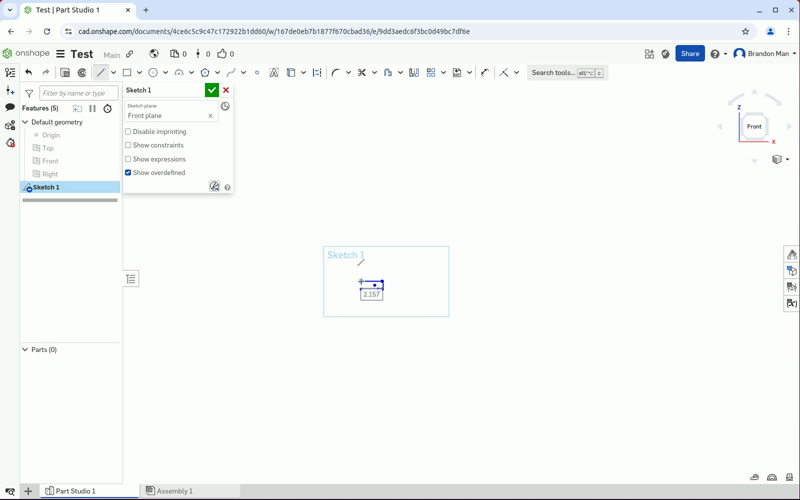
scroll(-6)
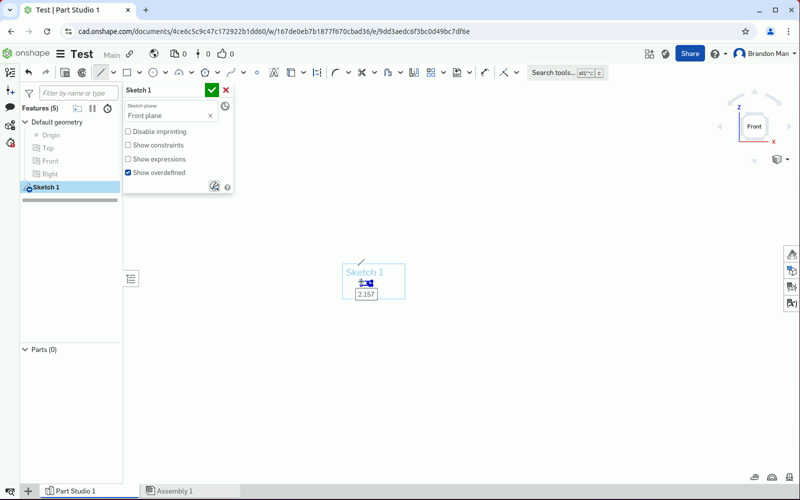
key_up(shift)
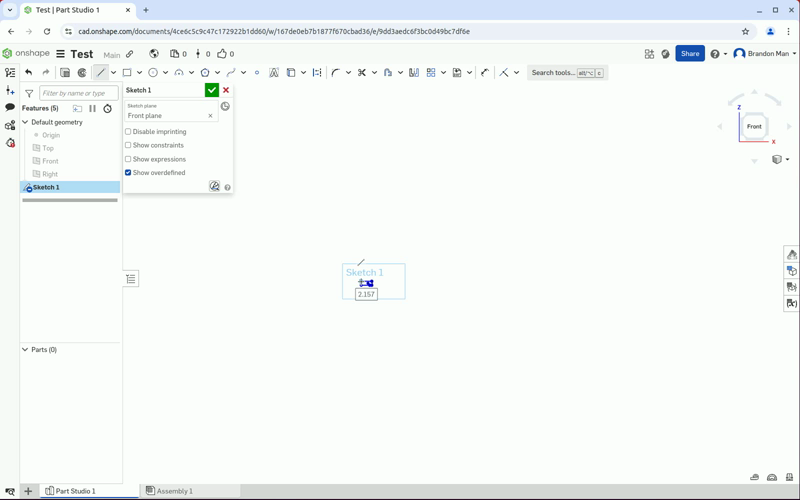
key_down(shift)
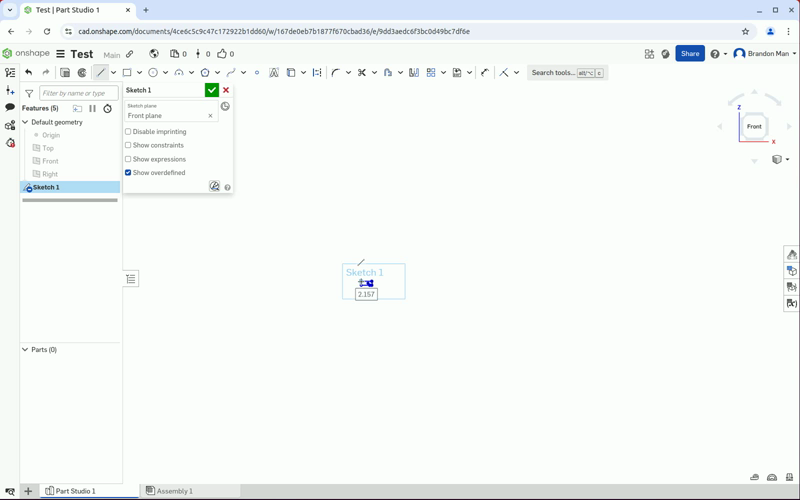
mouse_move(391, 281)
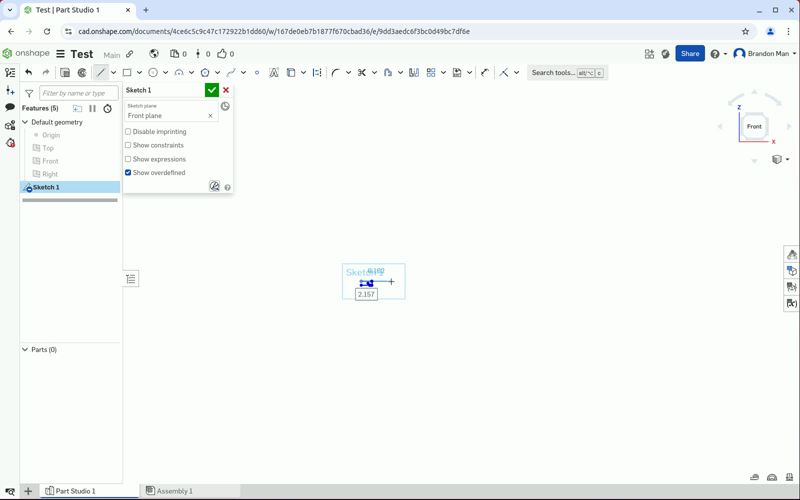
mouse_move(361, 283)
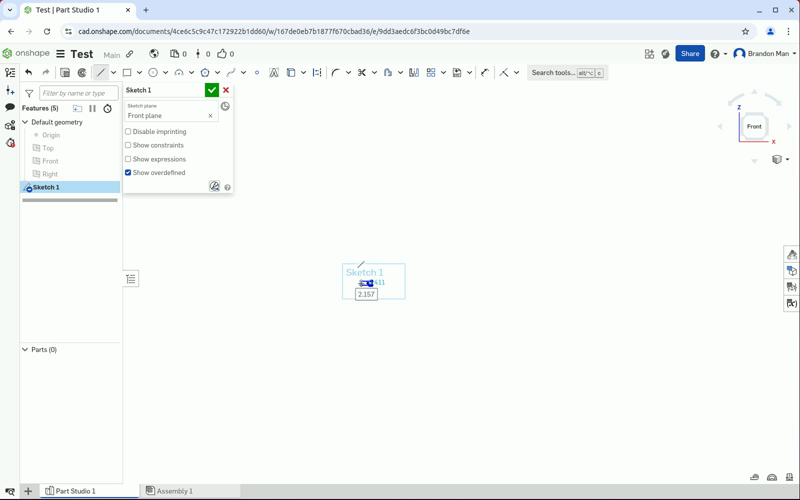
scroll(6)
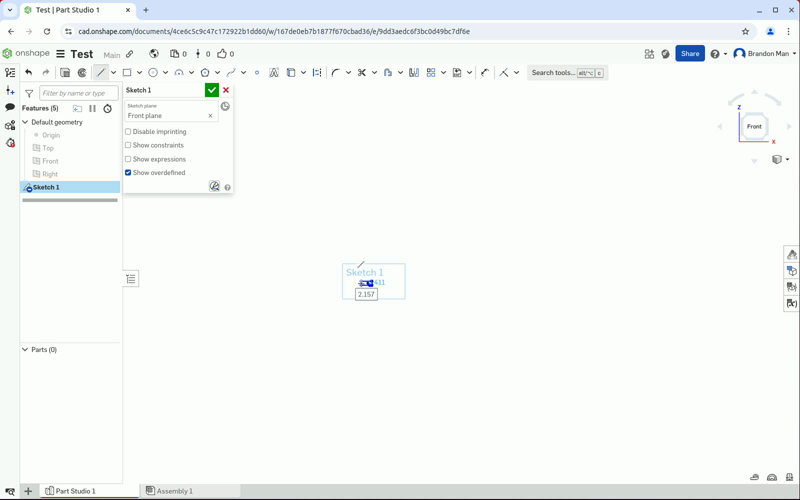
scroll(6)
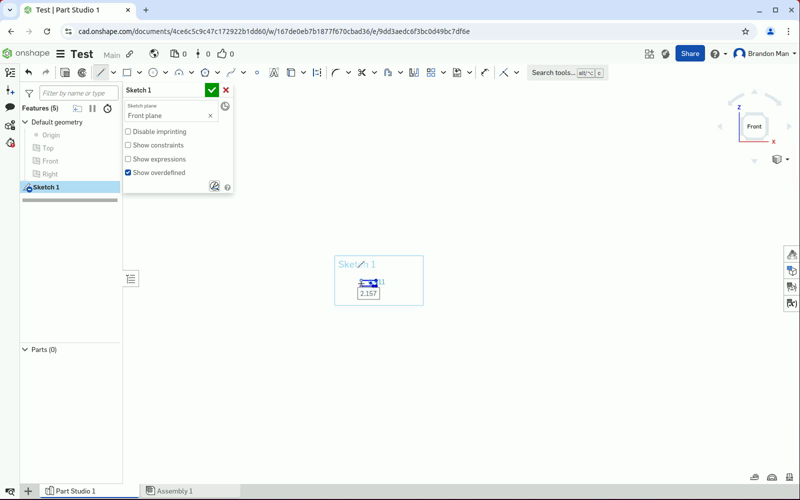
scroll(6)
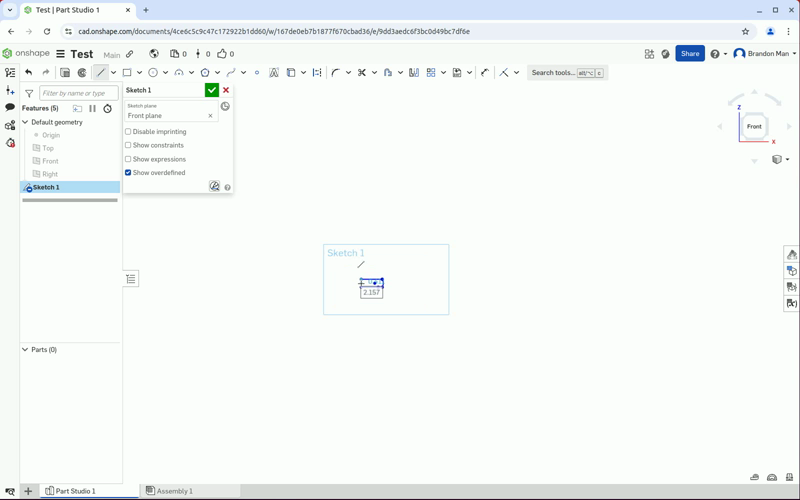
scroll(6)
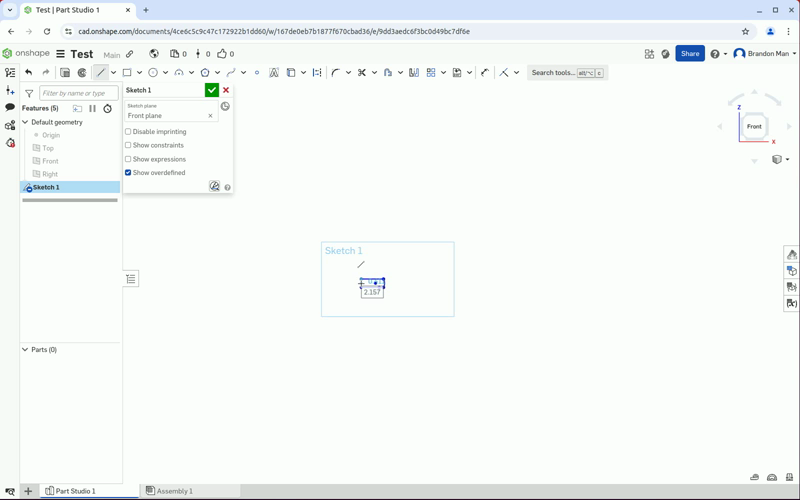
scroll(6)
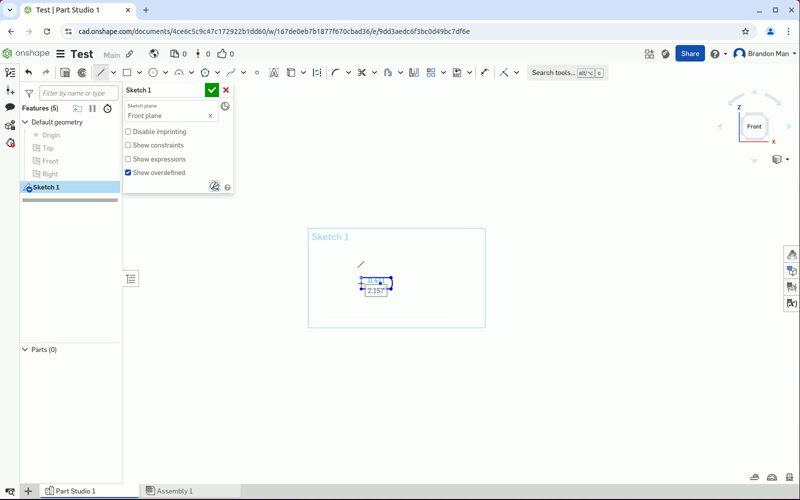
scroll(6)
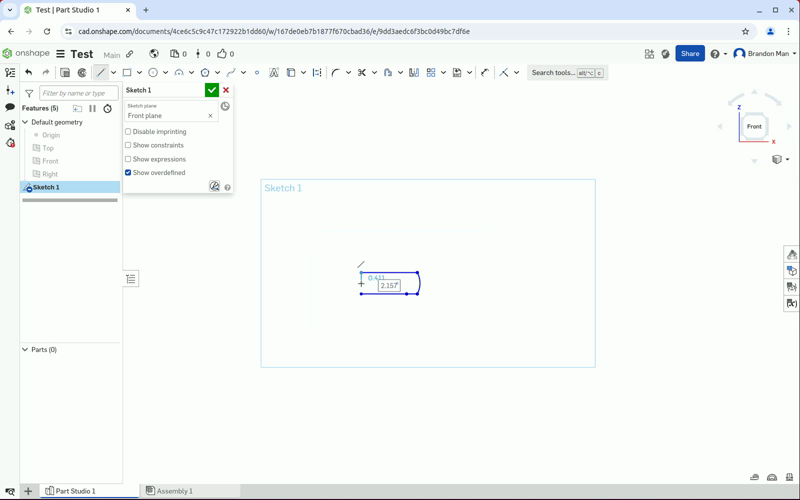
scroll(6)
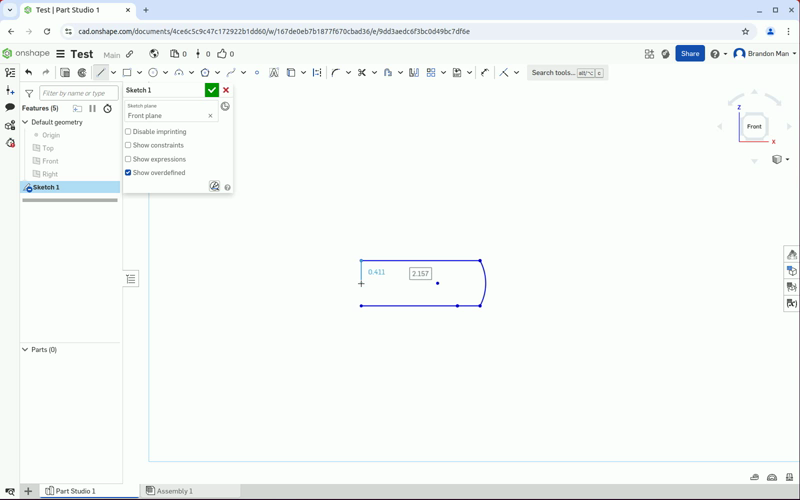
click(361, 283)
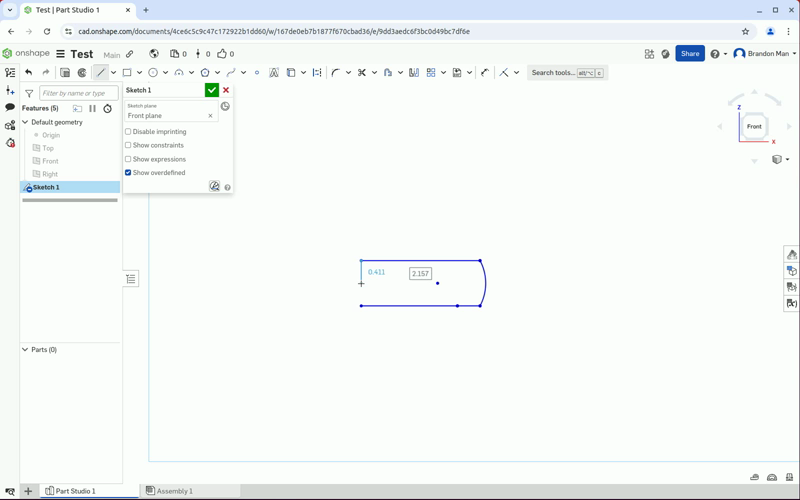
scroll(-6)
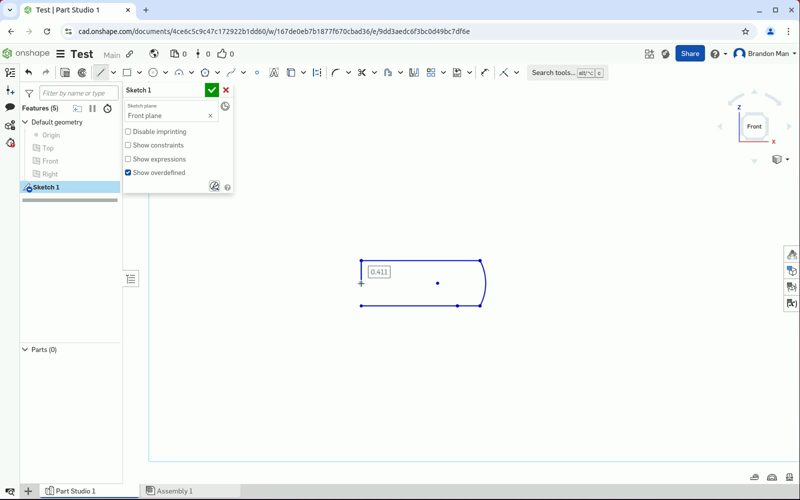
scroll(-6)
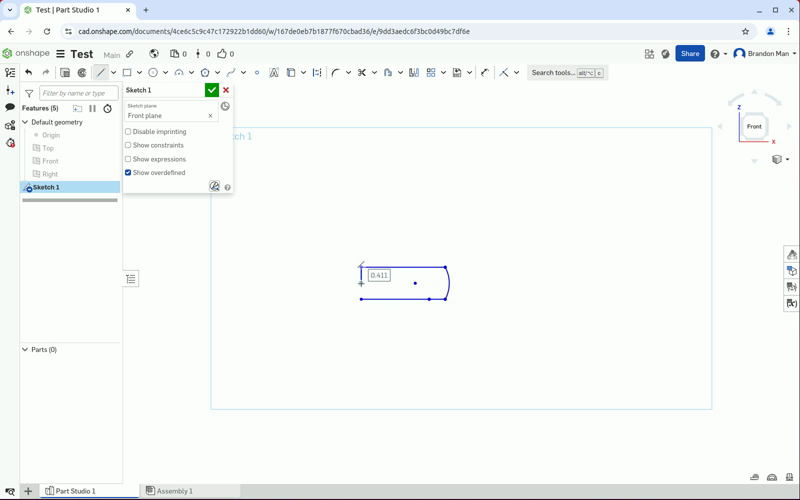
scroll(-6)
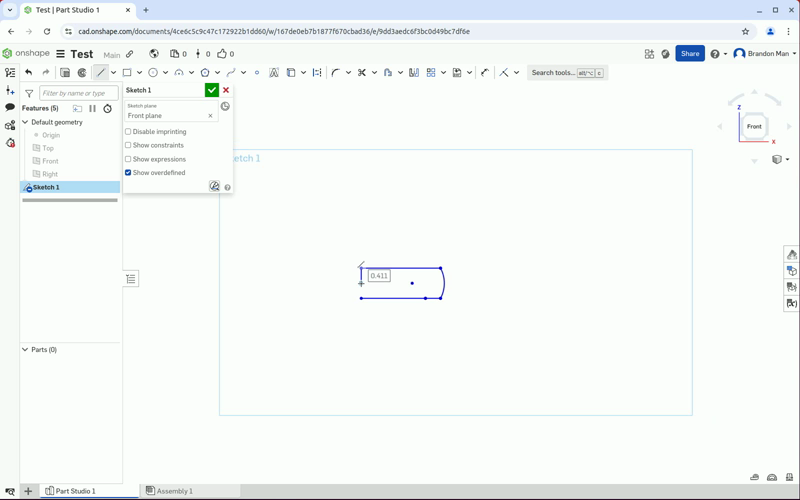
scroll(-6)
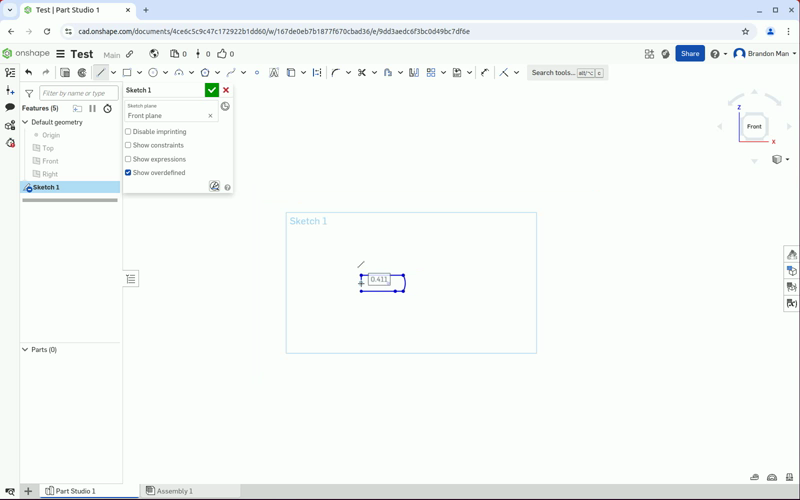
scroll(-6)
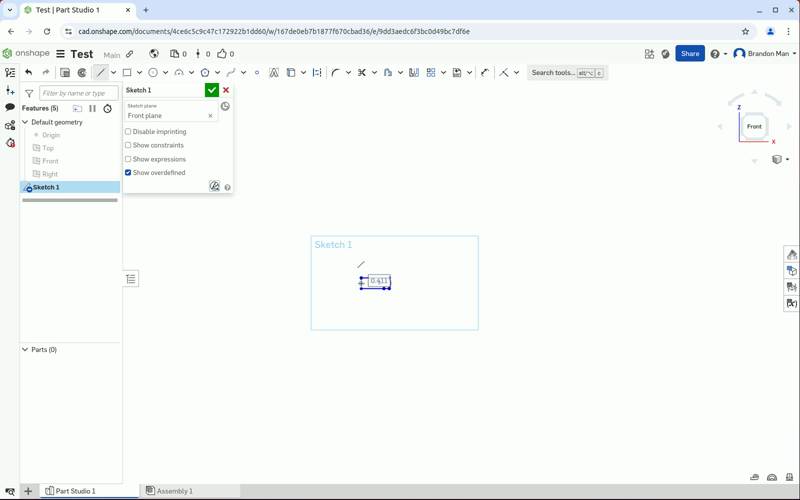
scroll(-6)
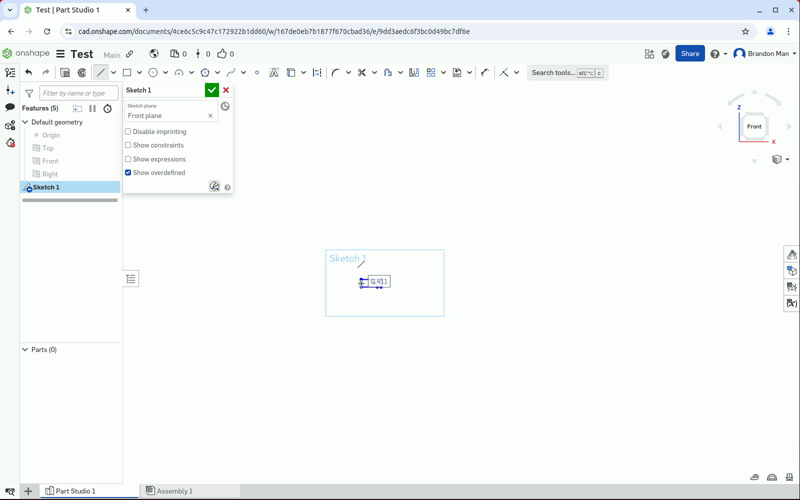
scroll(-6)
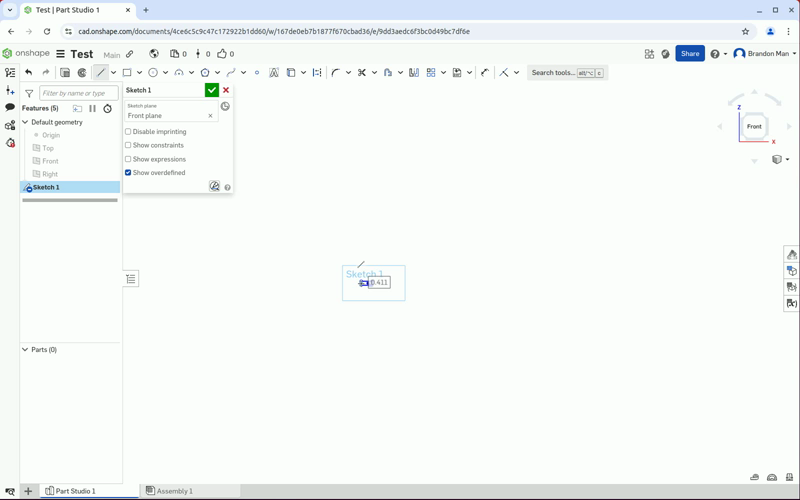
key_up(shift)
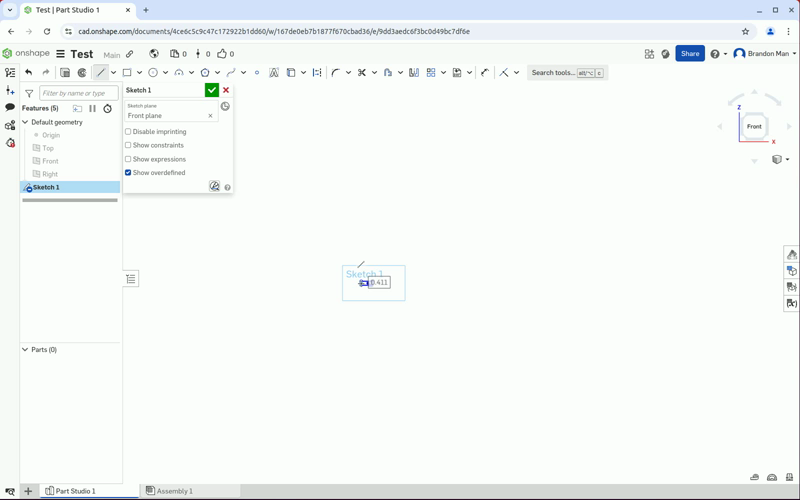
mouse_move(391, 283)
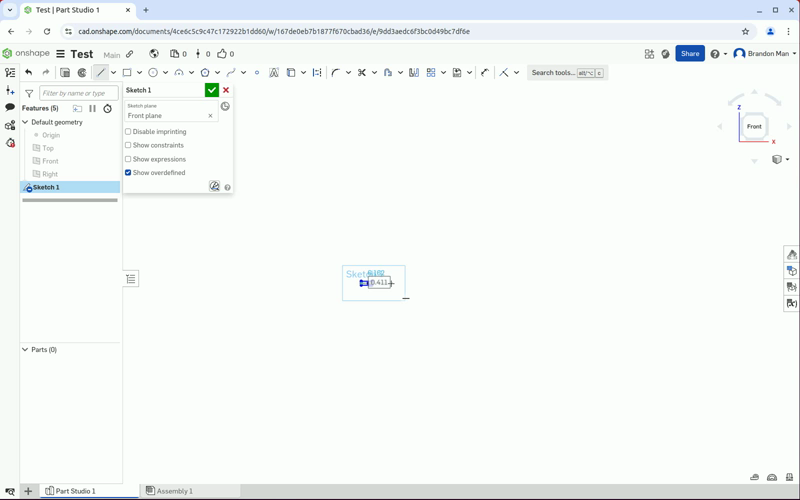
key_down(shift)
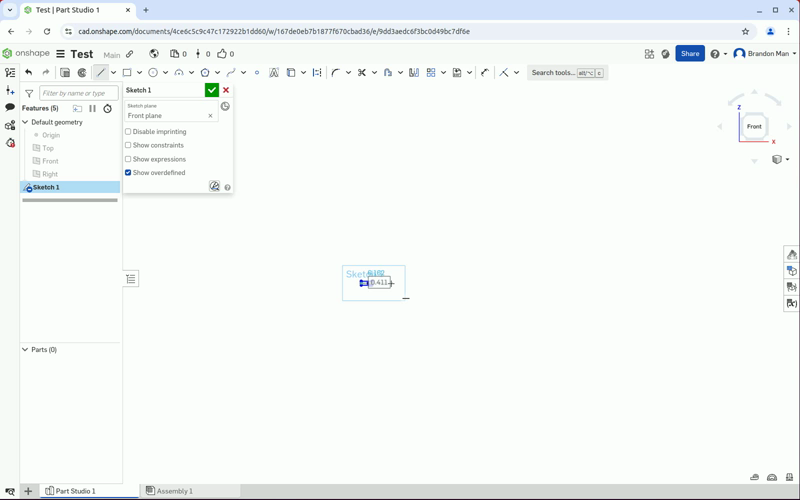
mouse_move(361, 285)
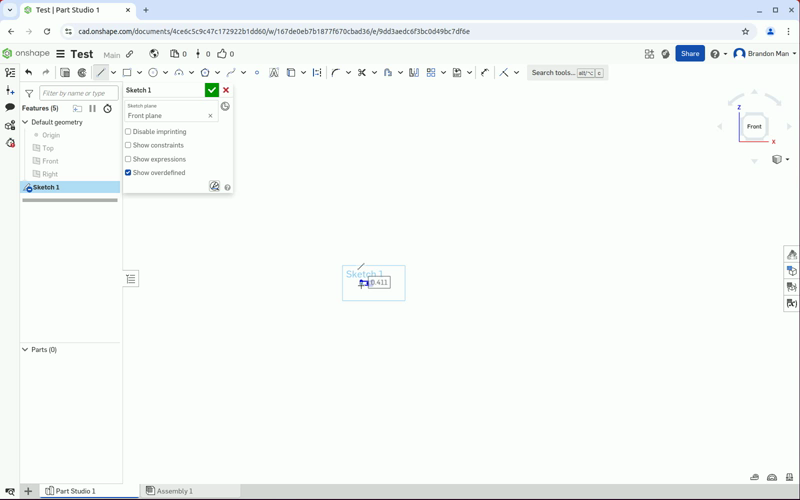
scroll(6)
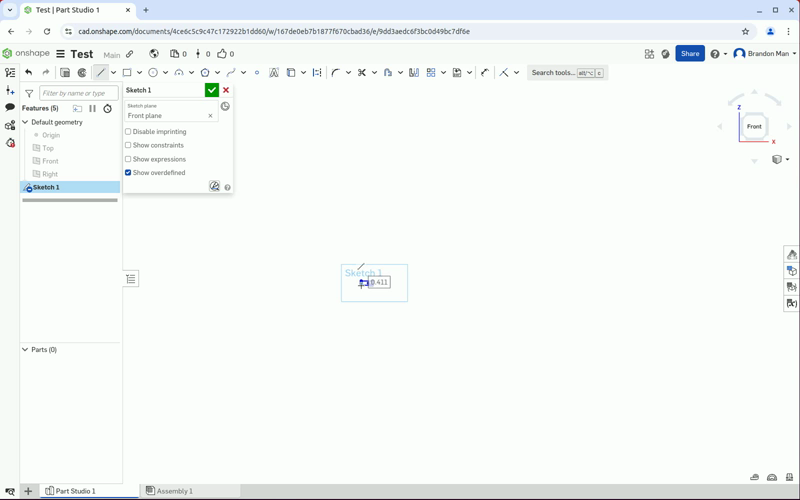
scroll(6)
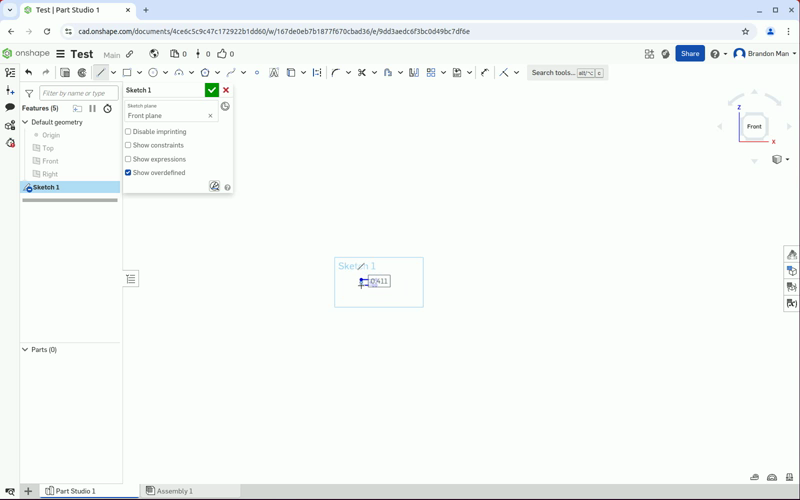
scroll(6)
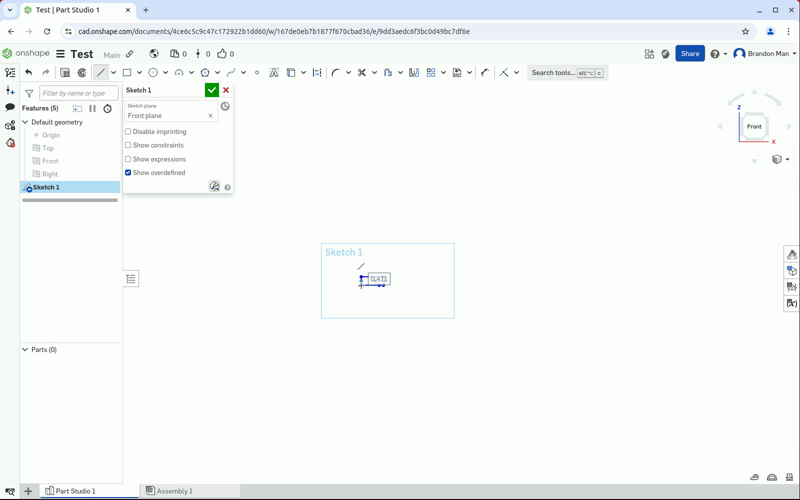
scroll(6)
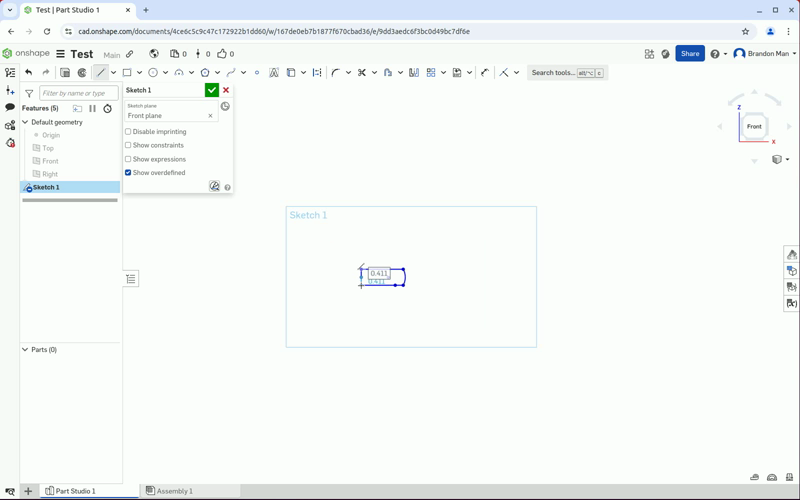
scroll(6)
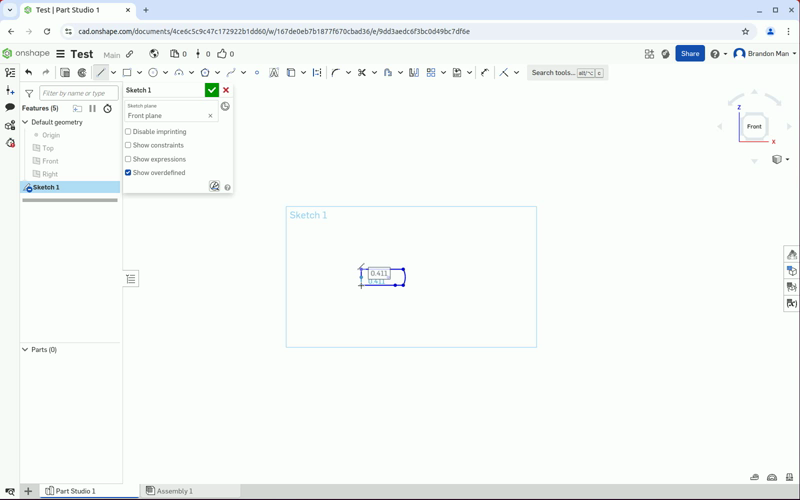
scroll(6)
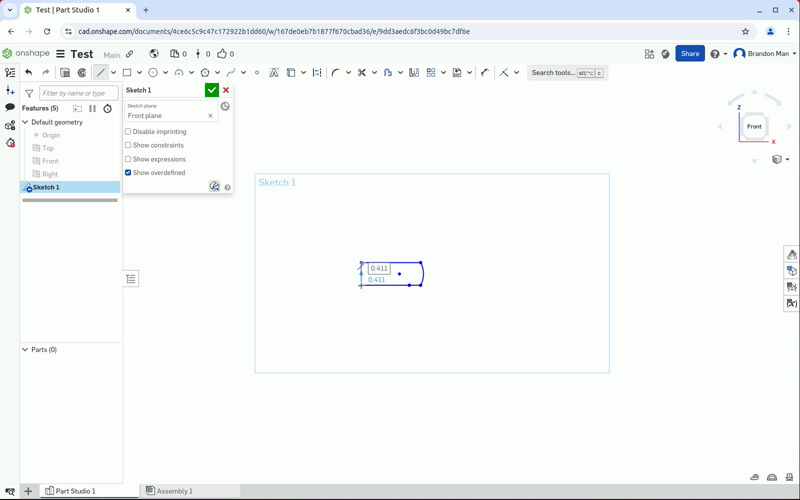
scroll(6)
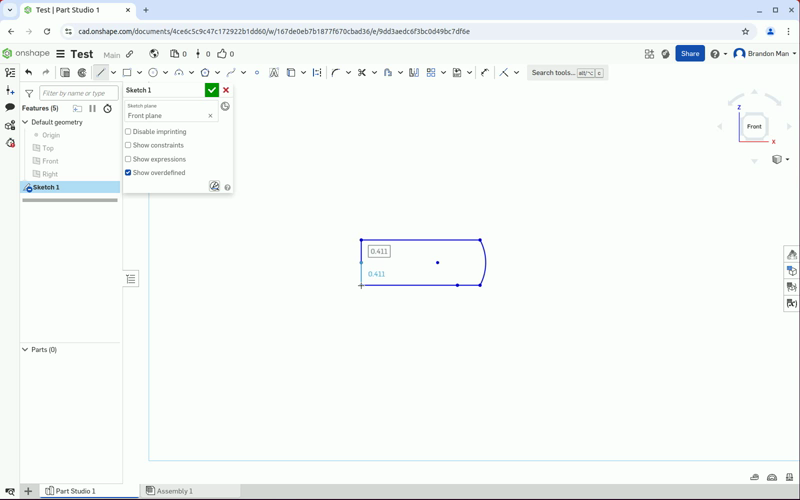
key_up(shift)
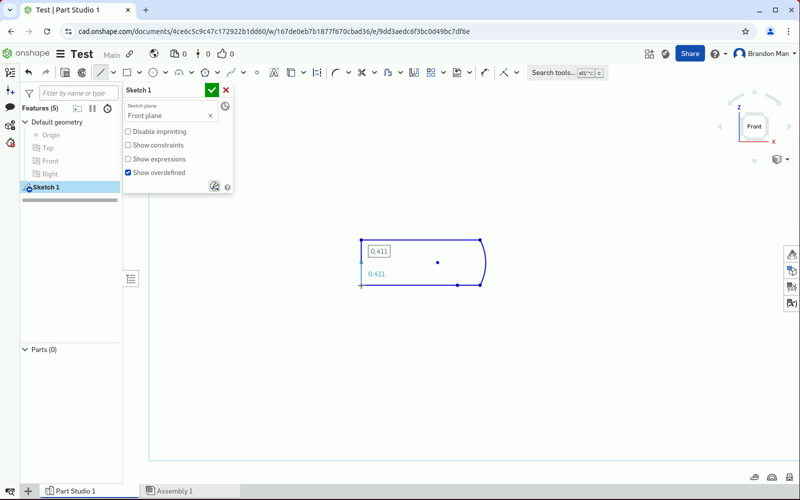
click(361, 285)
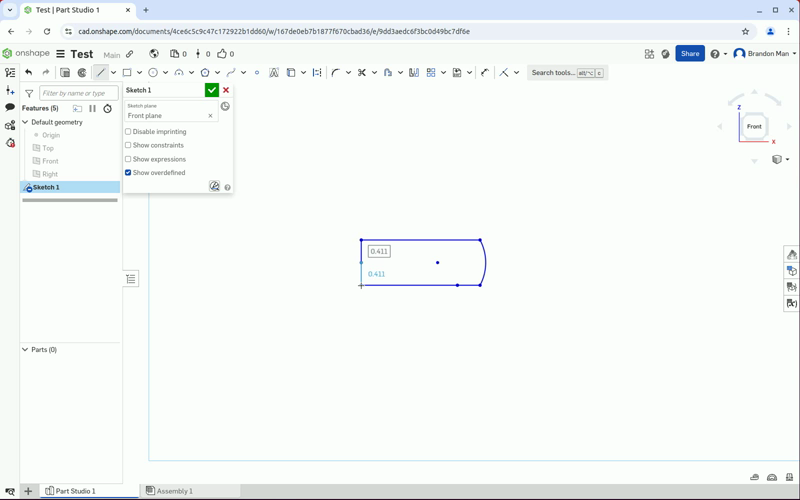
scroll(-6)
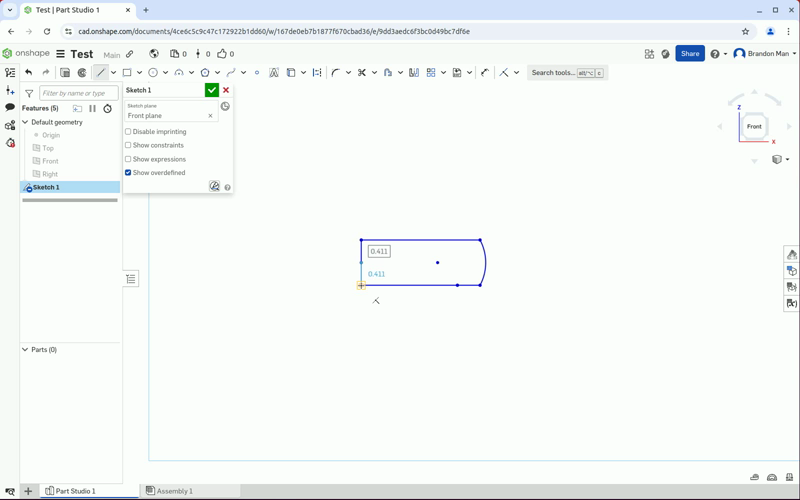
scroll(-6)
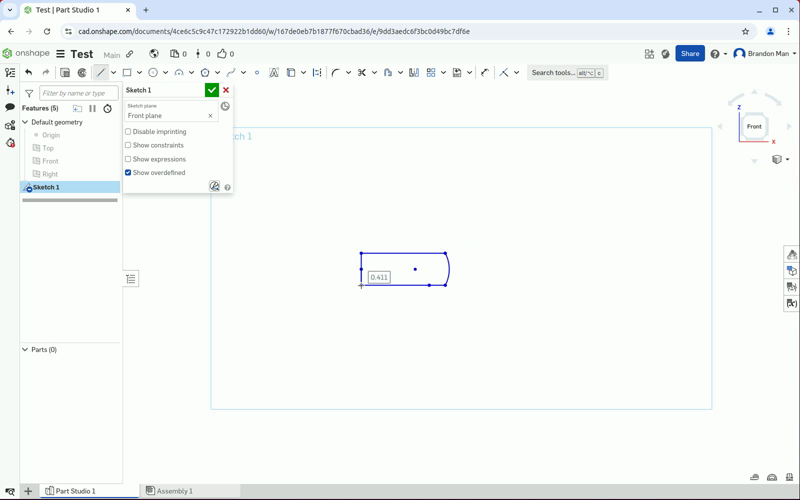
scroll(-6)
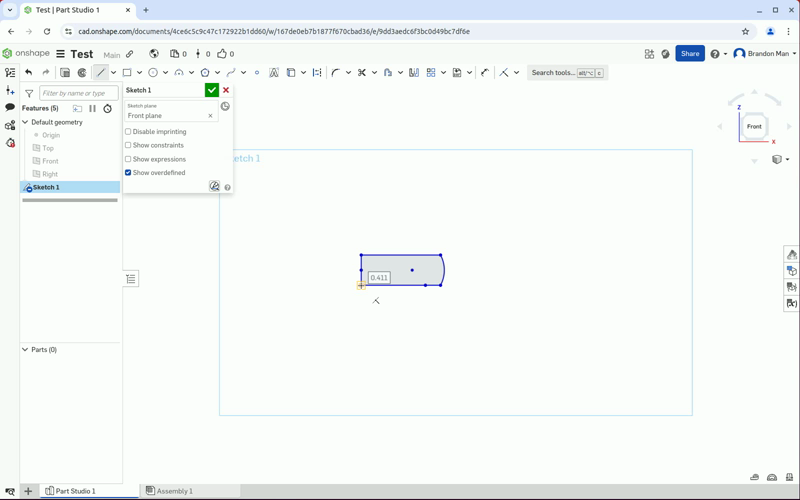
scroll(-6)
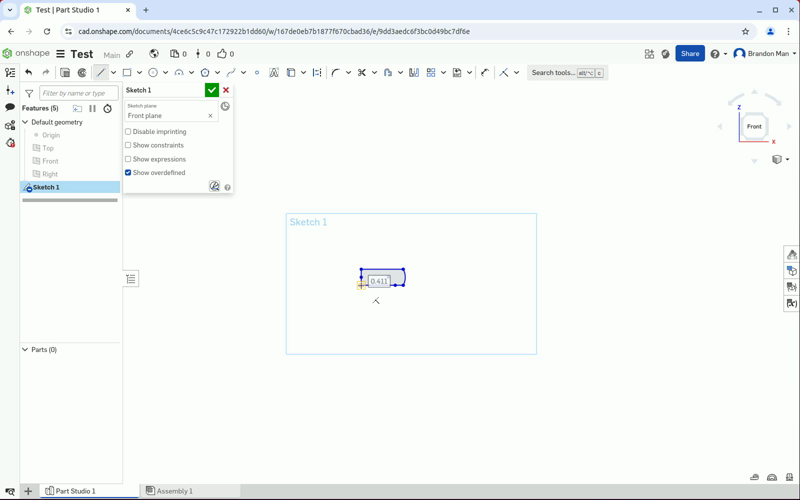
scroll(-6)
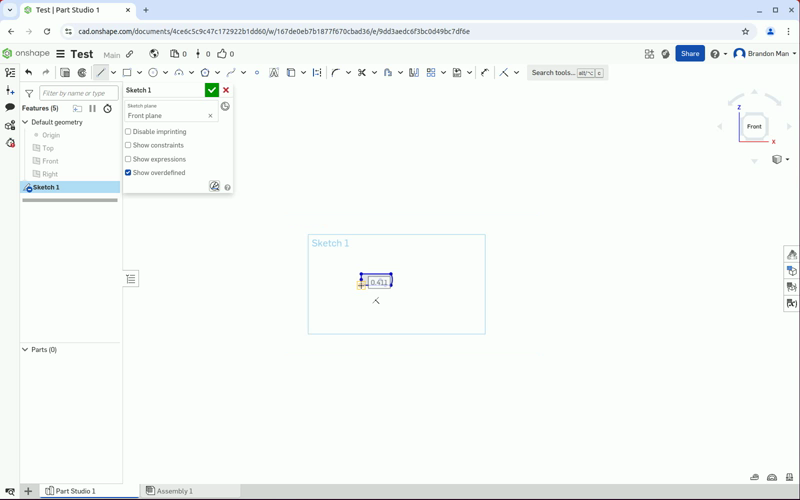
scroll(-6)
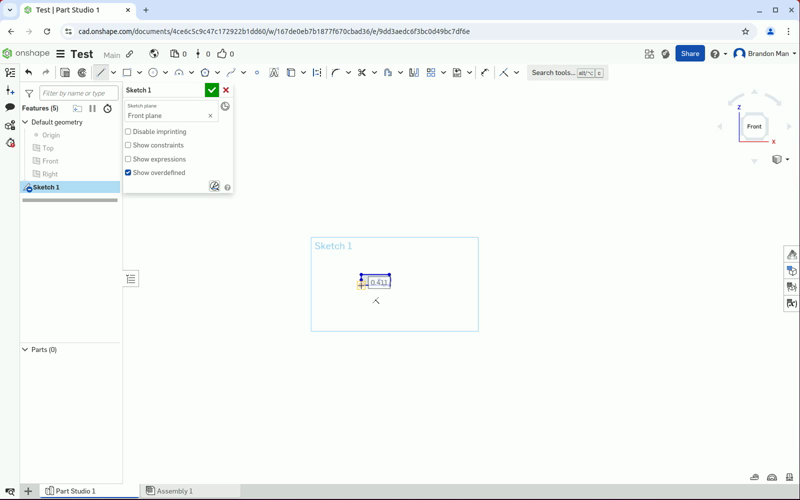
scroll(-6)
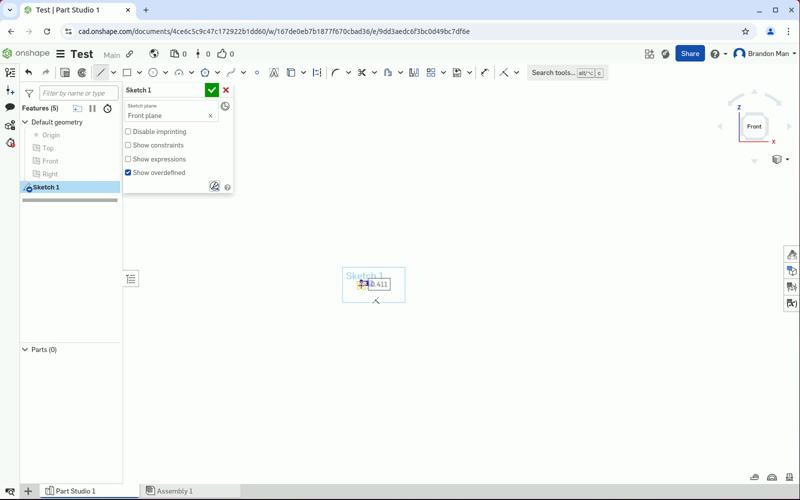
key(esc)
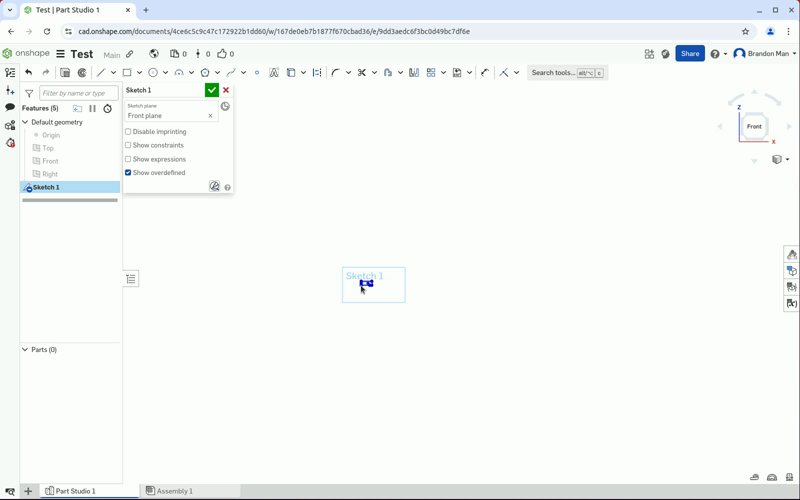
mouse_move(370, 284)
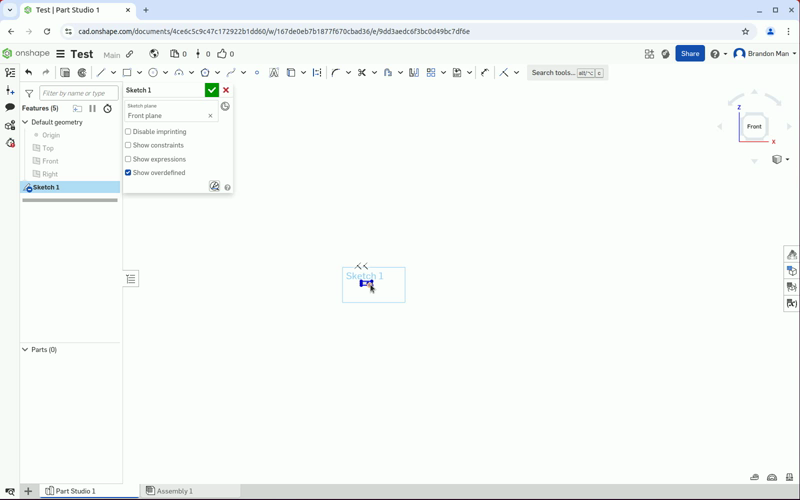
scroll(6)
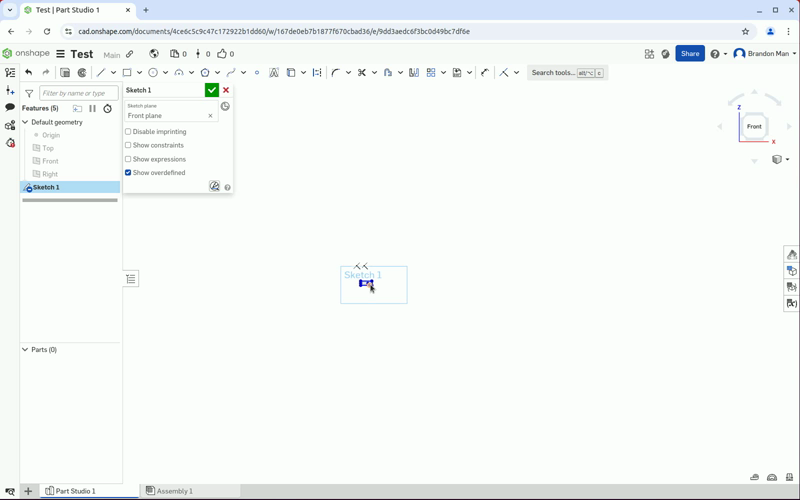
scroll(6)
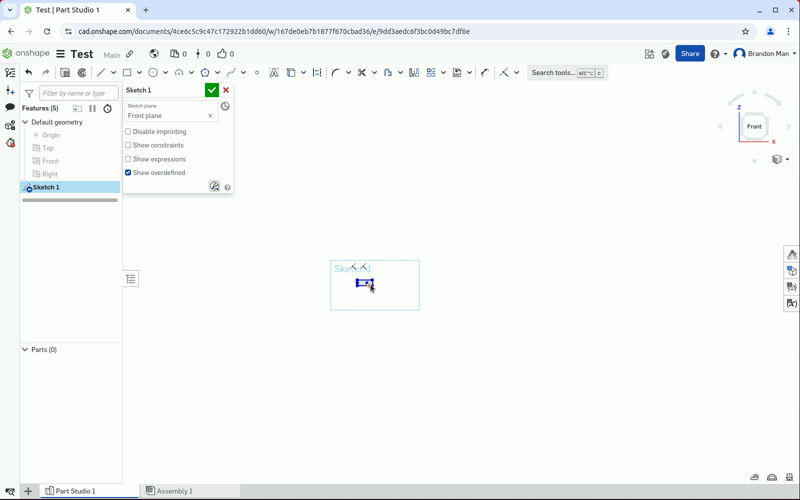
scroll(6)
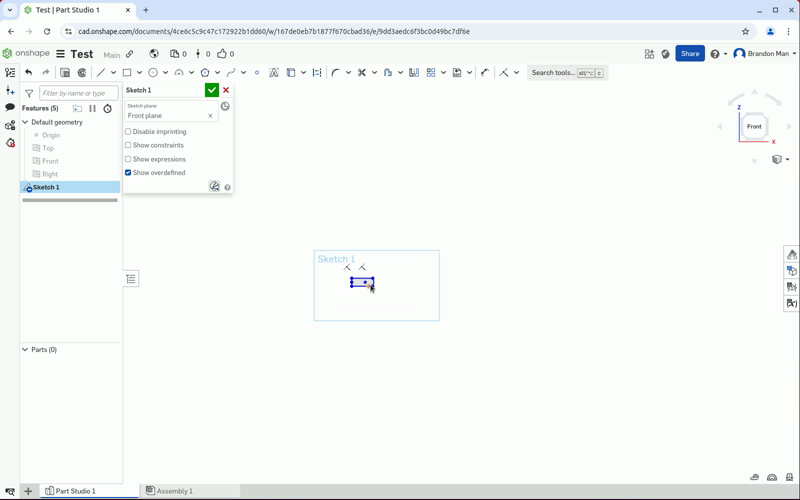
scroll(6)
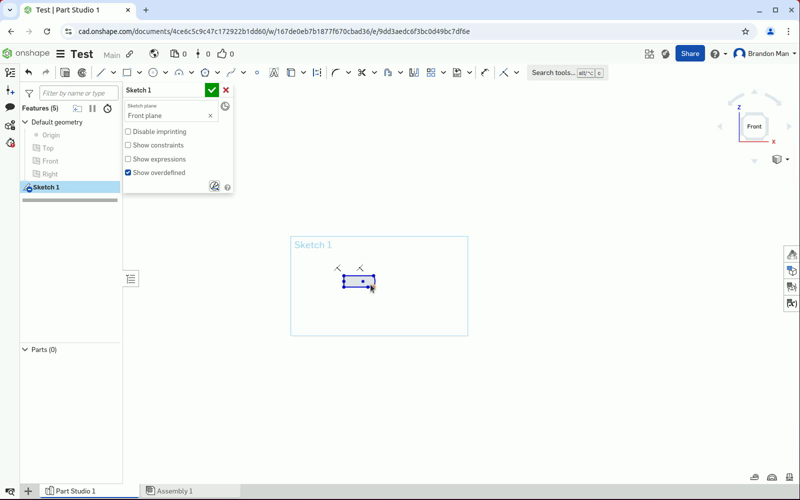
scroll(6)
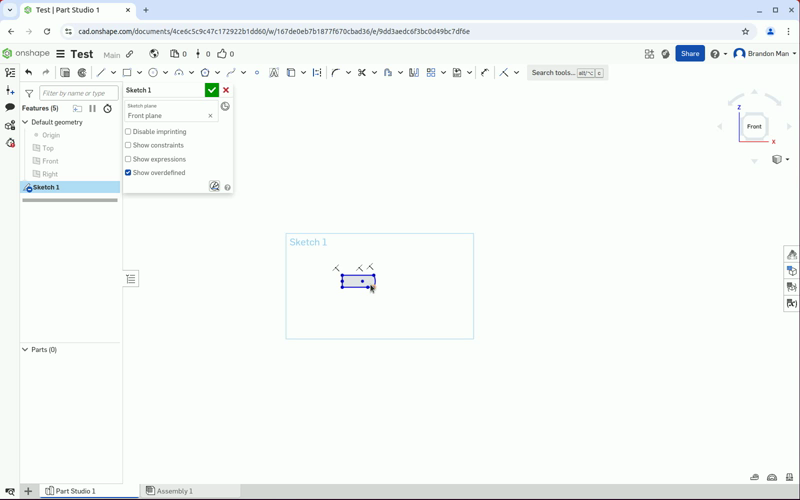
scroll(6)
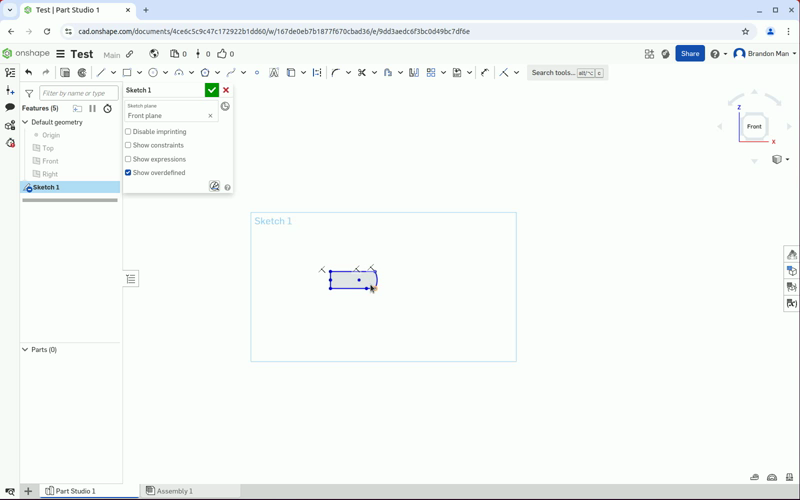
scroll(6)
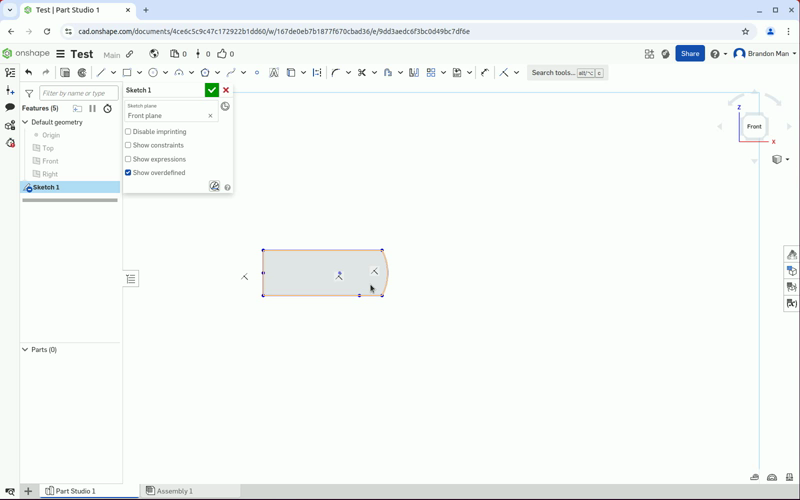
click(370, 284)
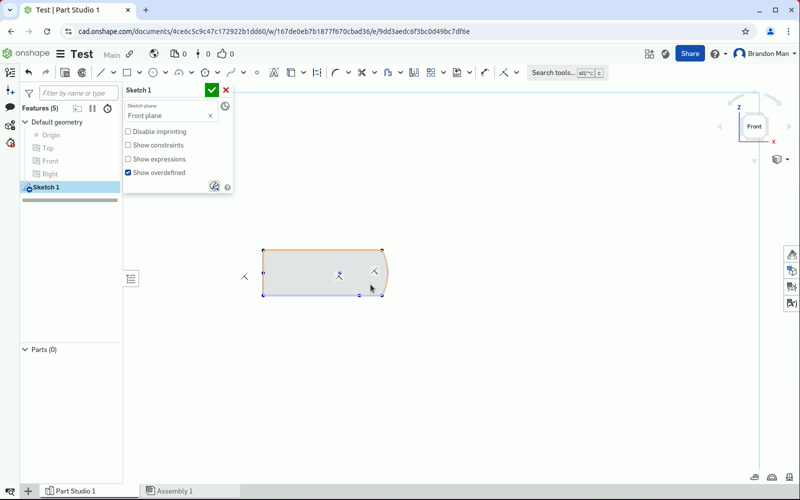
scroll(-6)
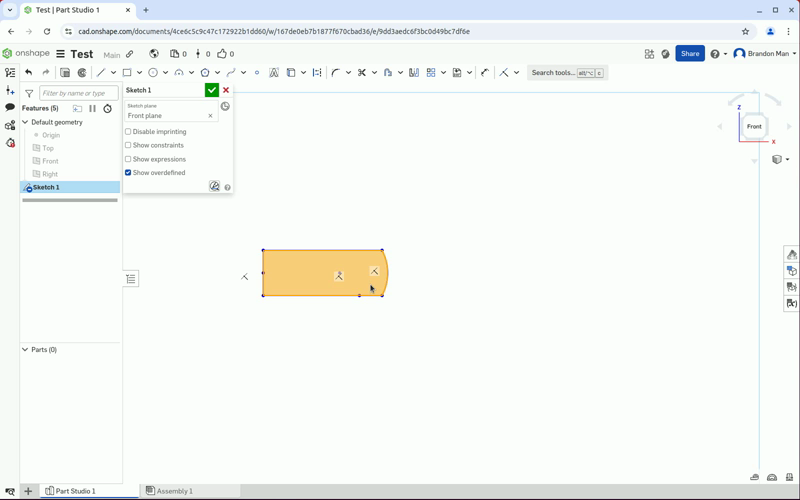
scroll(-6)
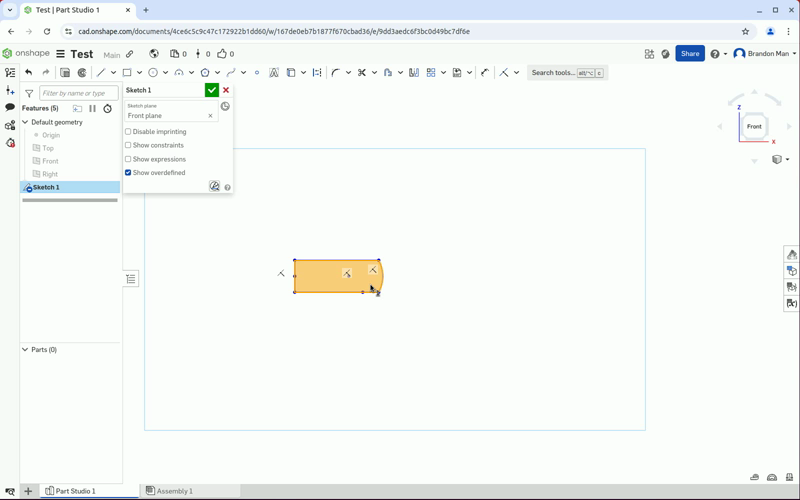
scroll(-6)
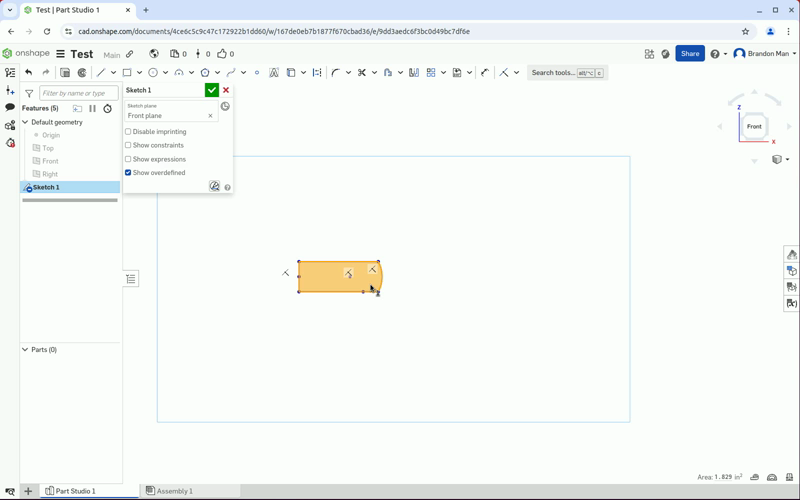
scroll(-6)
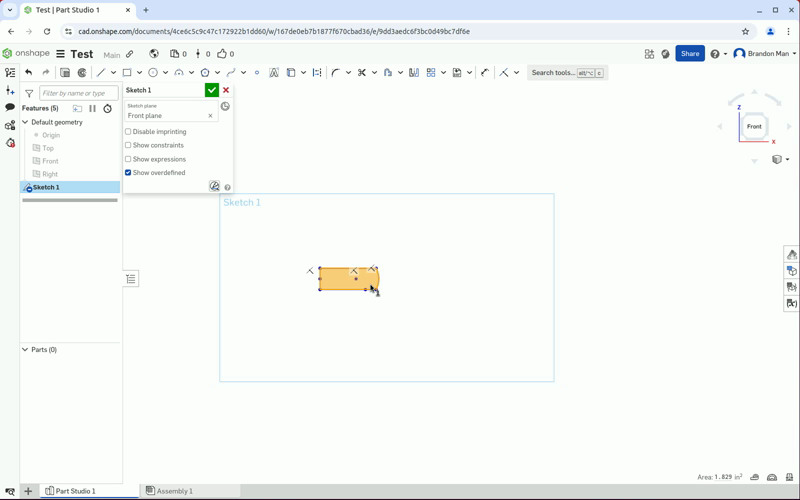
scroll(-6)
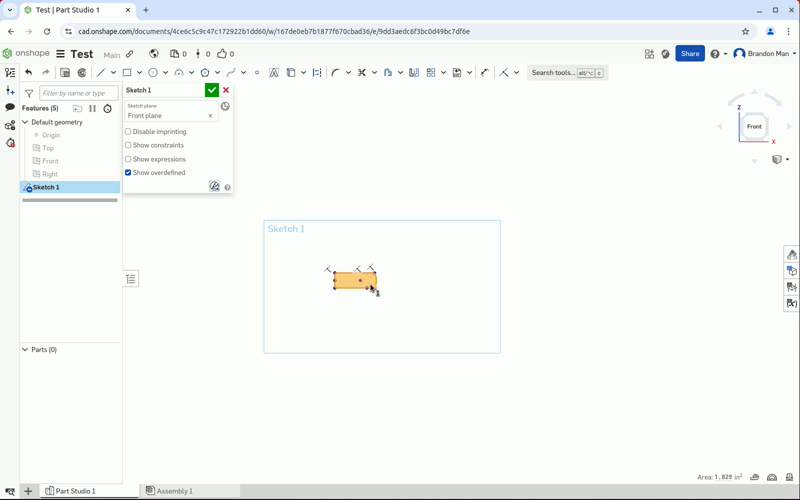
scroll(-6)
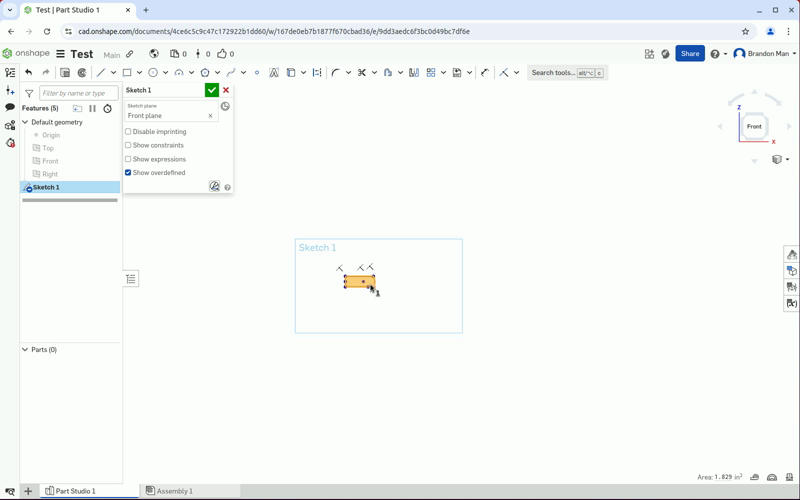
scroll(-6)
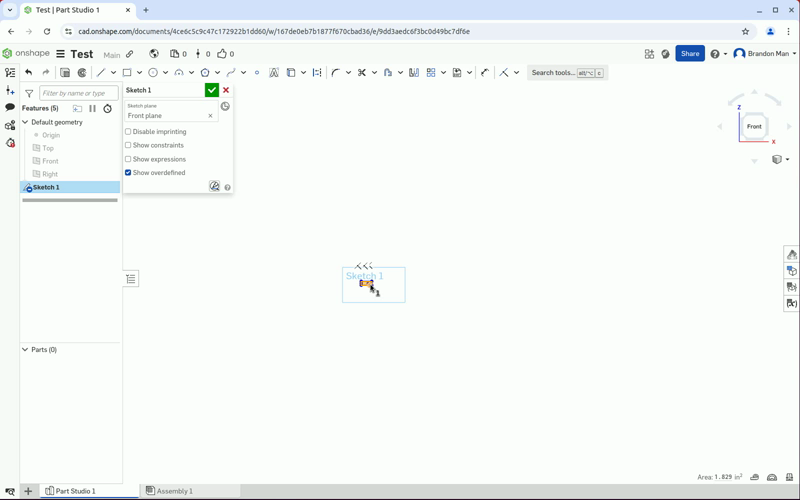
mouse_move(73, 352)
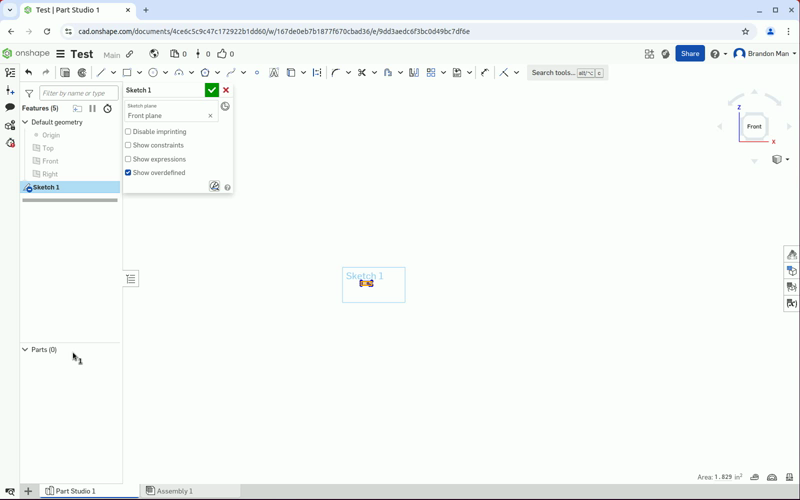
key(shift+y)
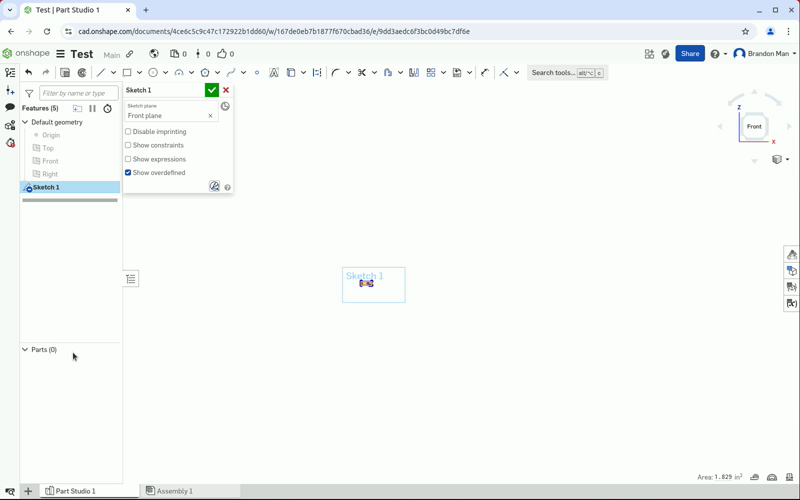
key(shift+e)
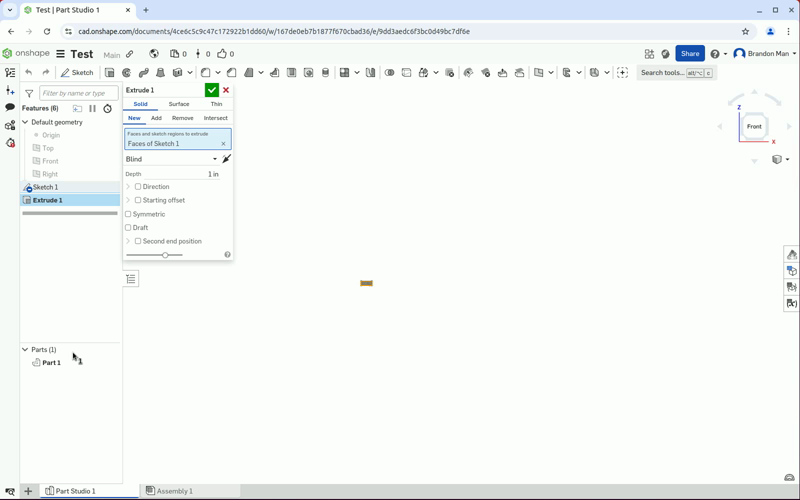
mouse_move(143, 106)
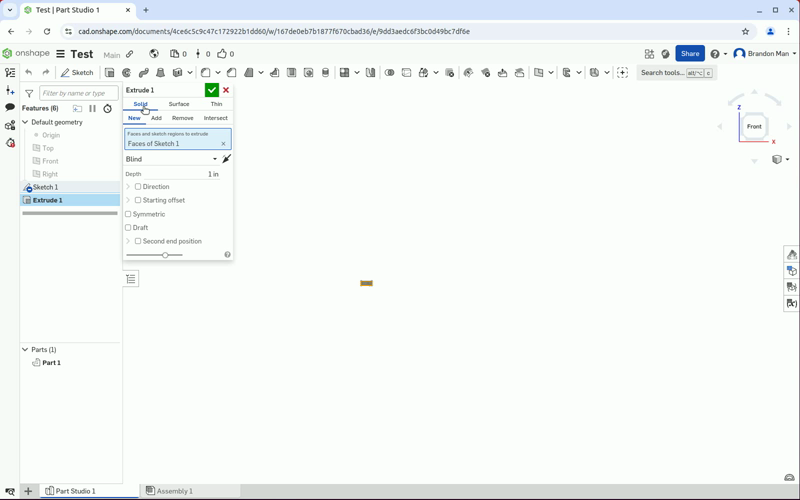
click(143, 106)
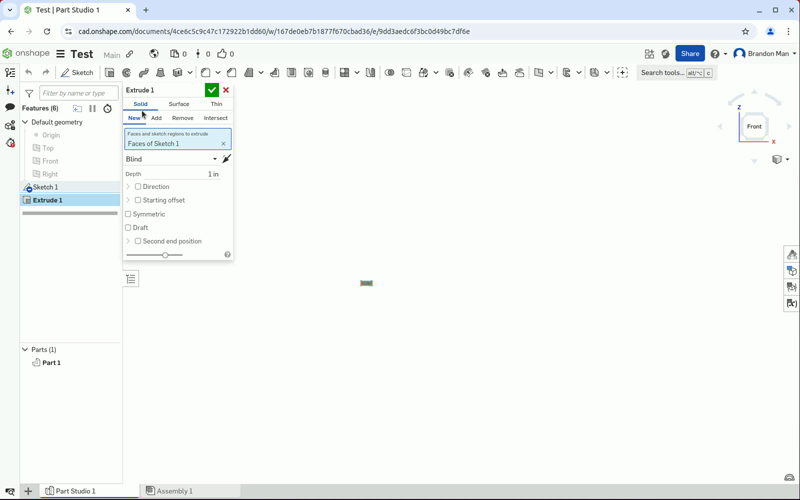
mouse_move(137, 120)
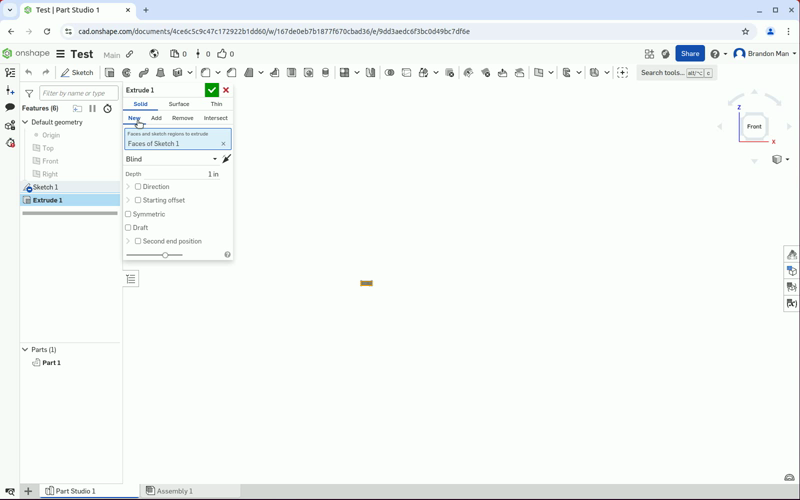
click(137, 120)
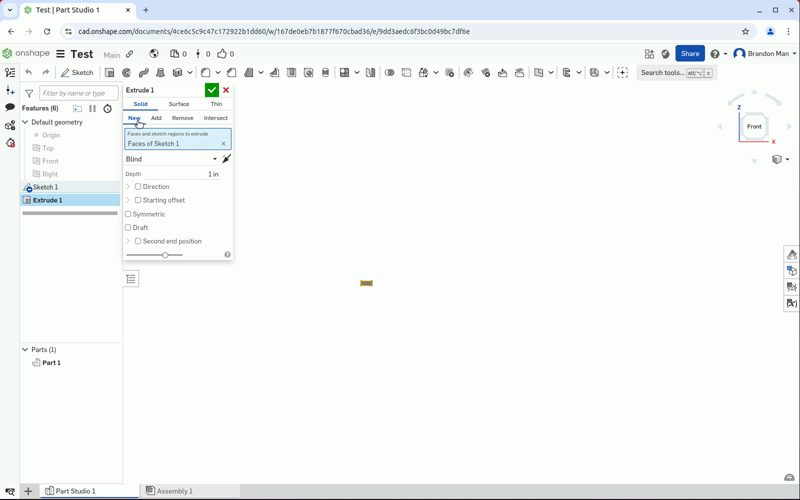
key(tab, 4)
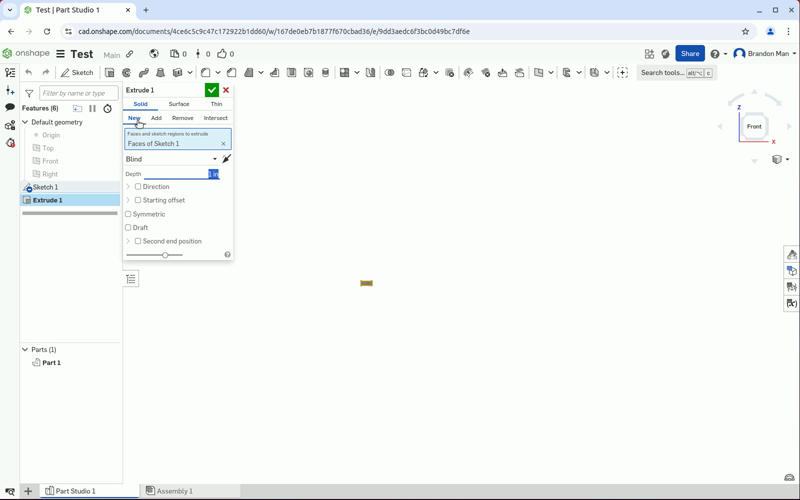
text(5.536)
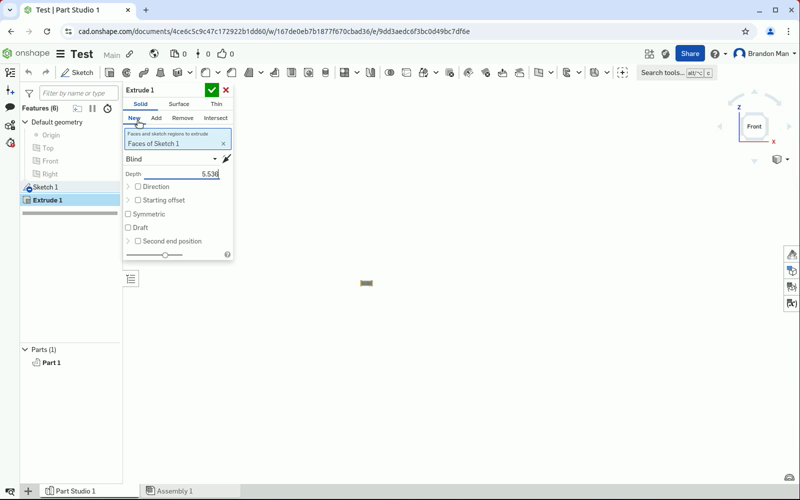
key(enter)
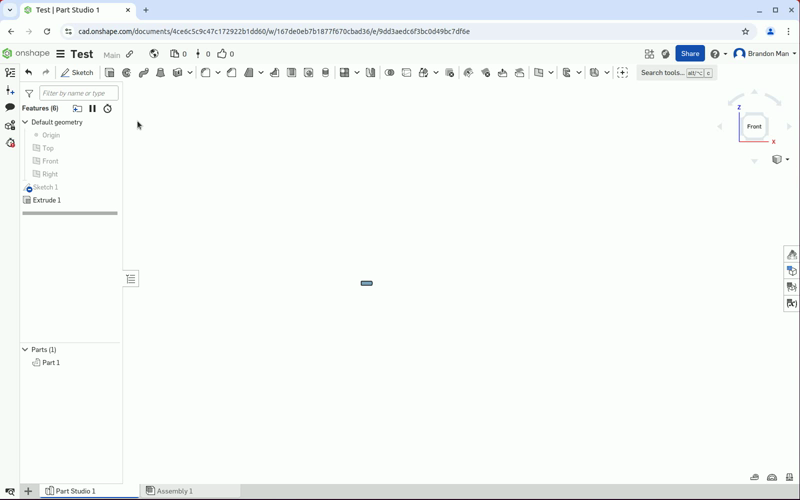
key(shift+h)
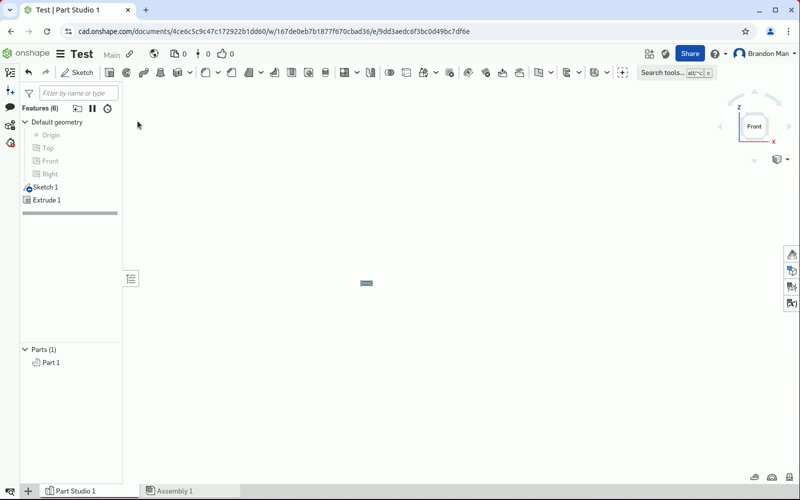
key(shift+h)
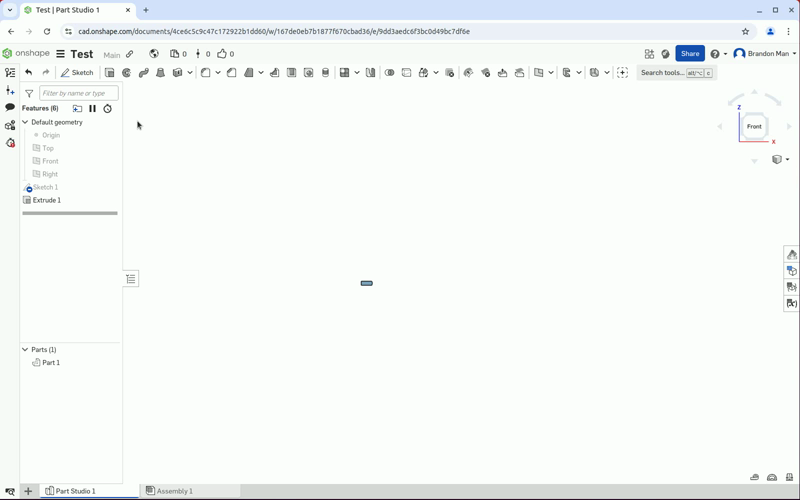
mouse_move(73, 189)
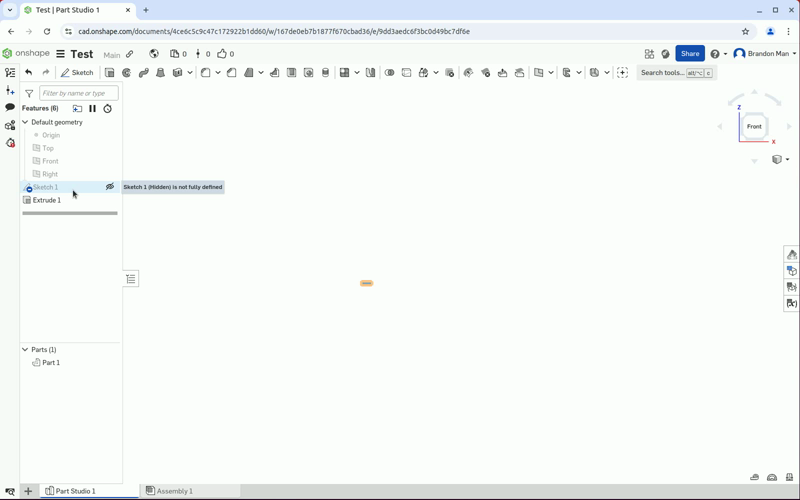
click(73, 189)
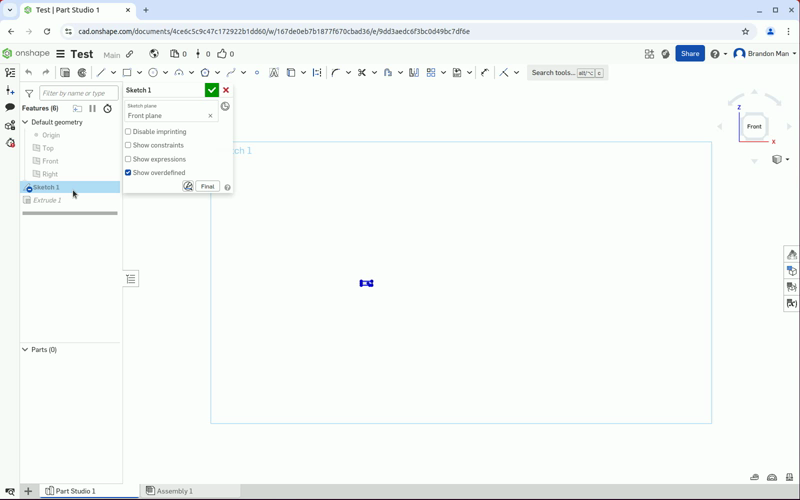
mouse_move(229, 92)
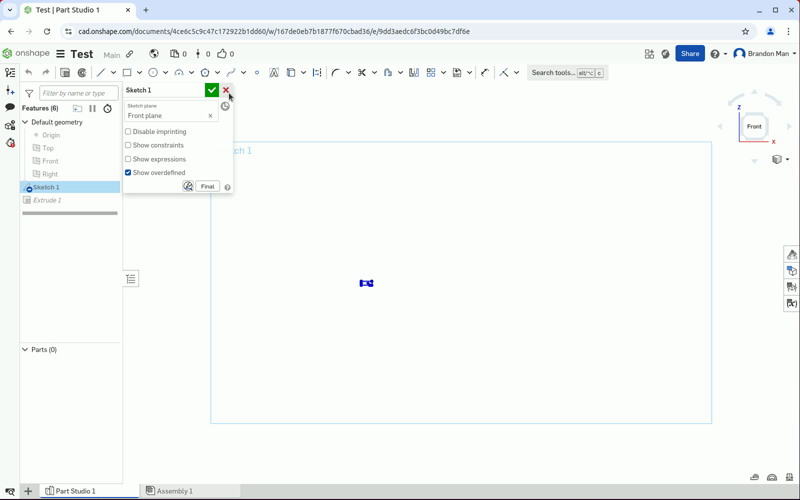
click(229, 92)
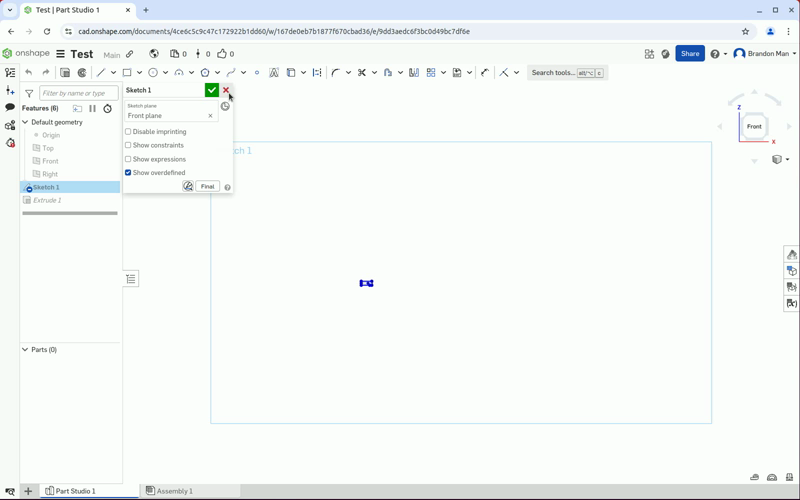
key(shift+s)
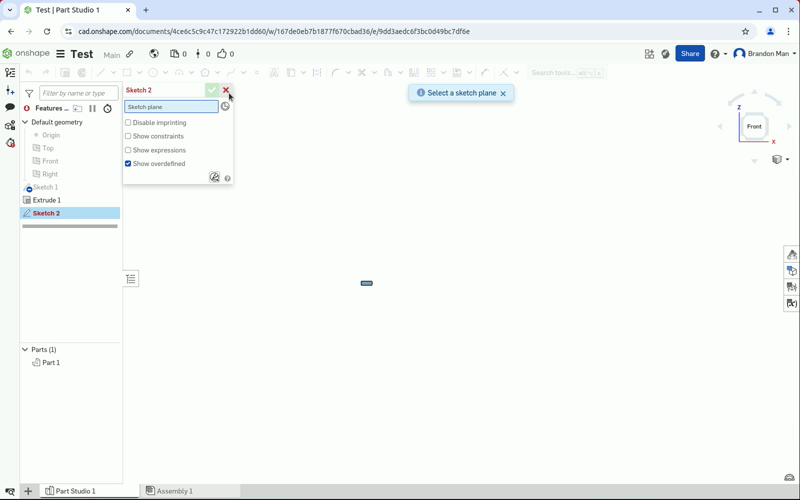
mouse_move(73, 163)
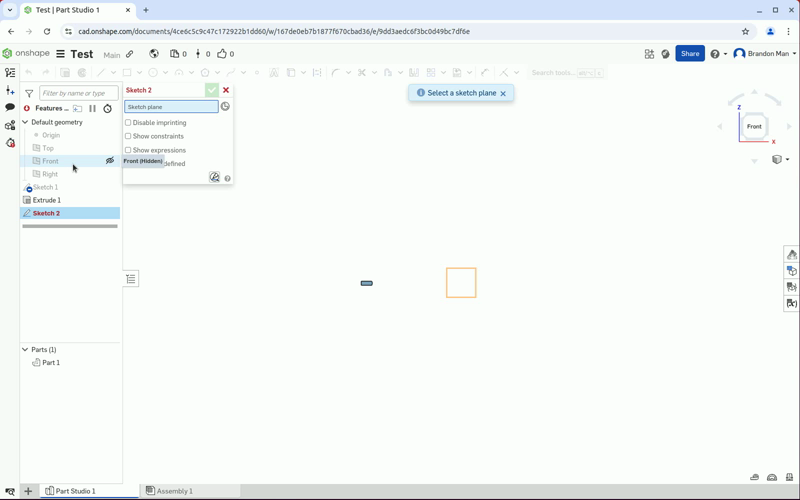
click(73, 163)
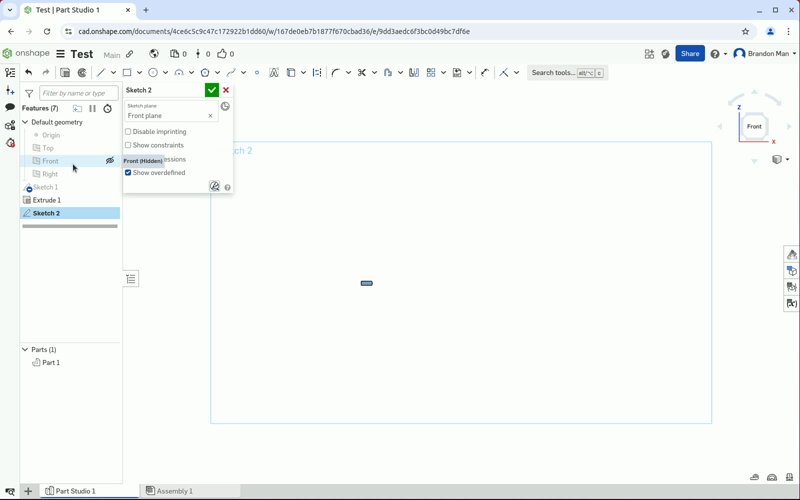
mouse_move(73, 352)
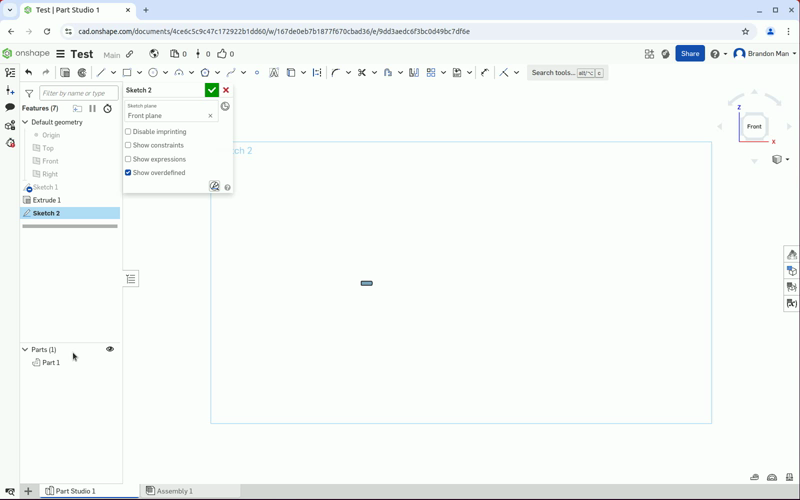
key(y)
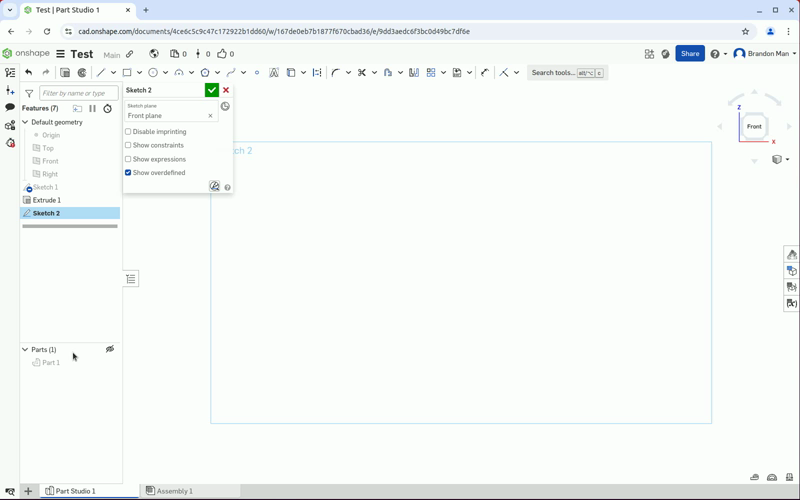
key(l)
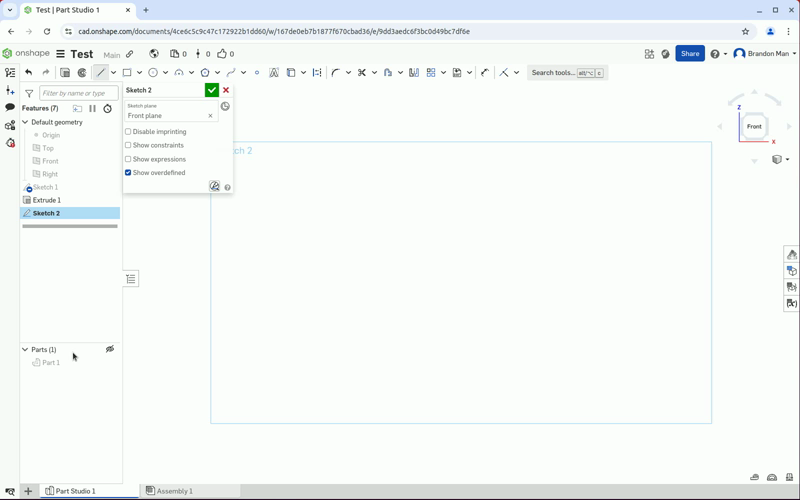
key_down(shift)
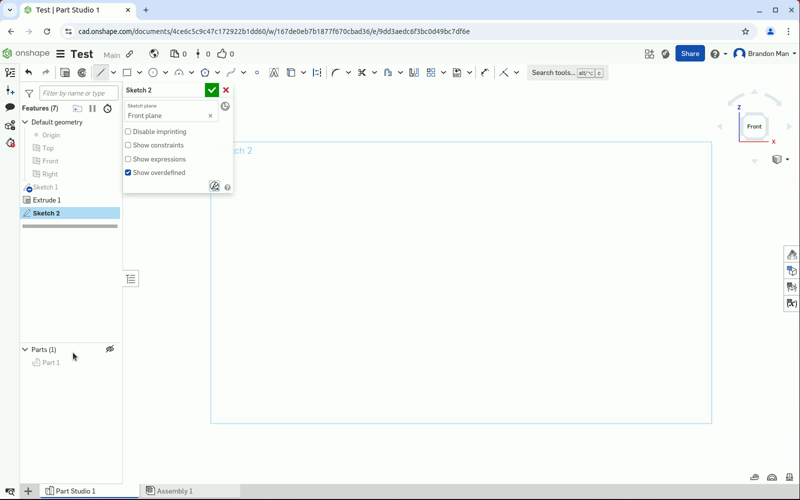
mouse_move(551, 285)
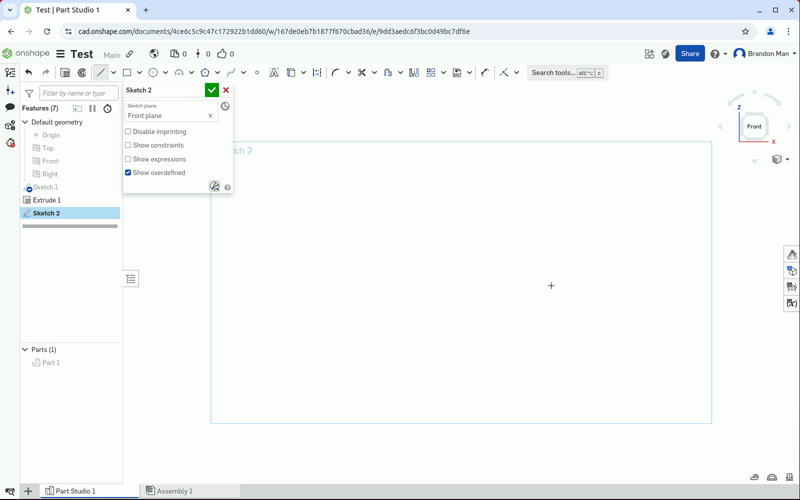
click(551, 285)
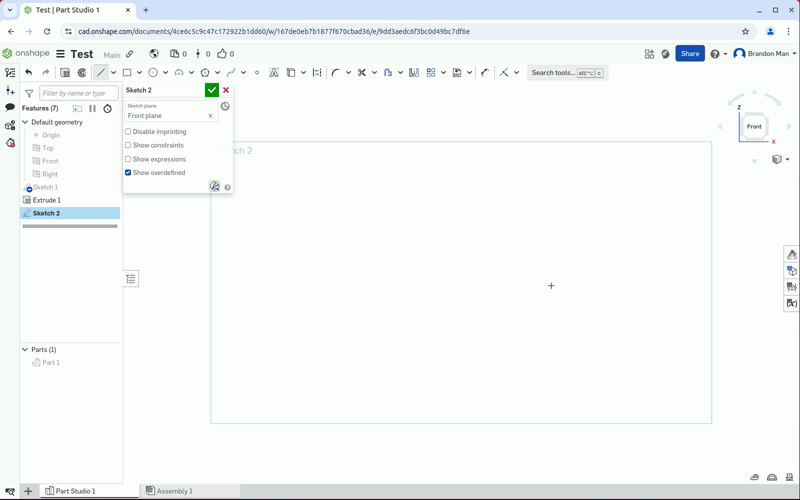
key_up(shift)
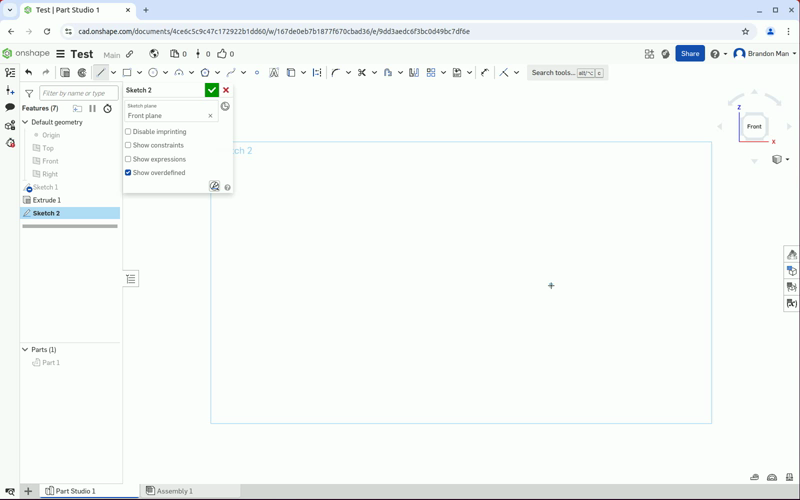
key_down(shift)
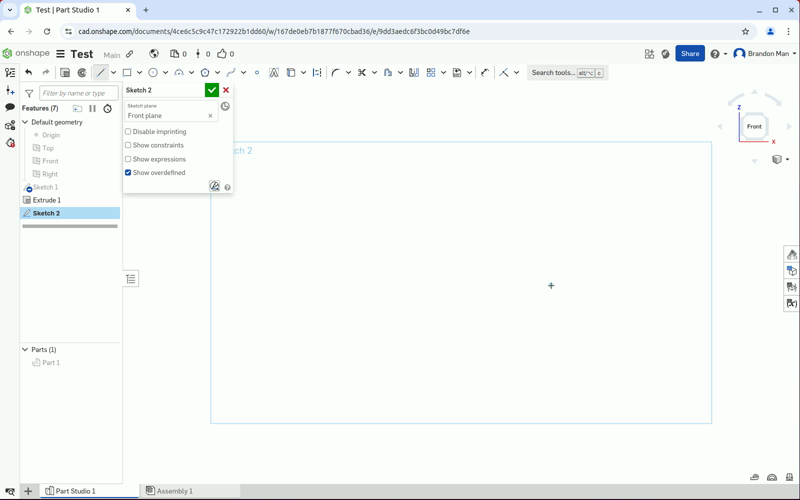
mouse_move(581, 285)
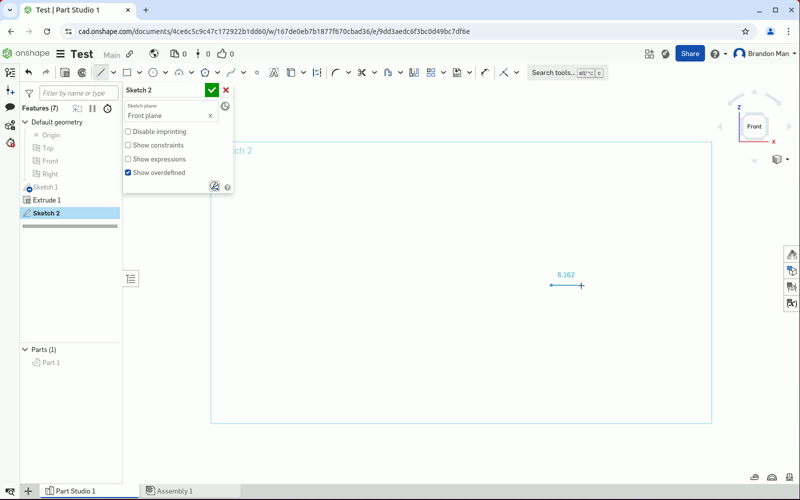
mouse_move(553, 285)
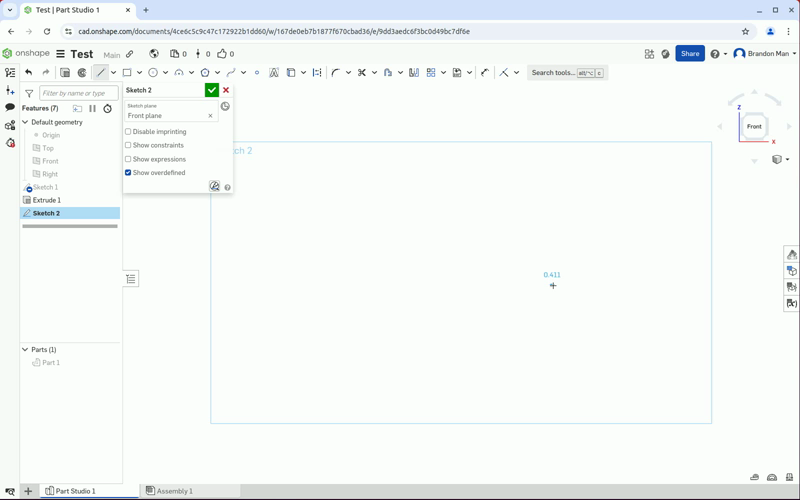
scroll(6)
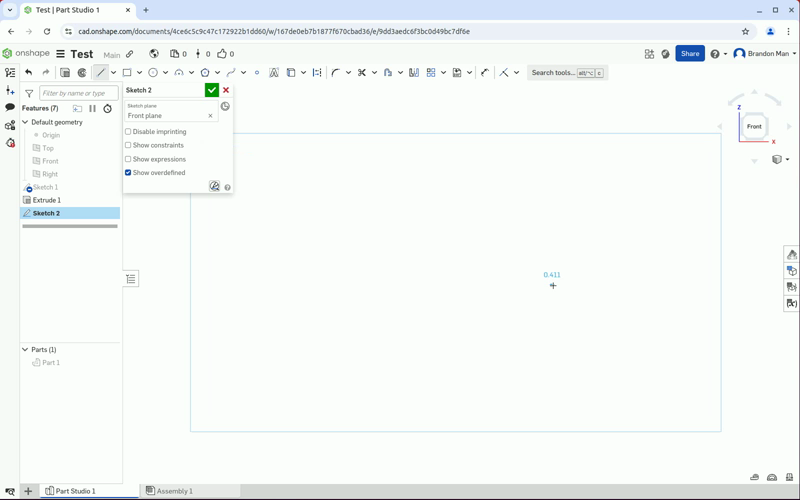
scroll(6)
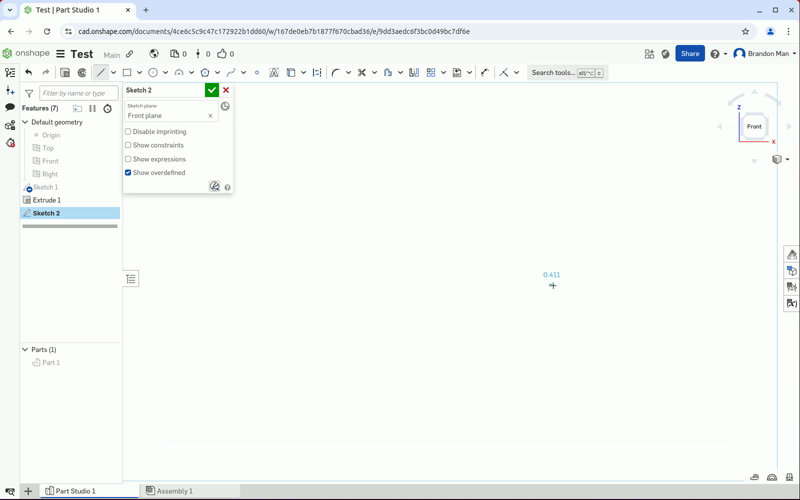
scroll(6)
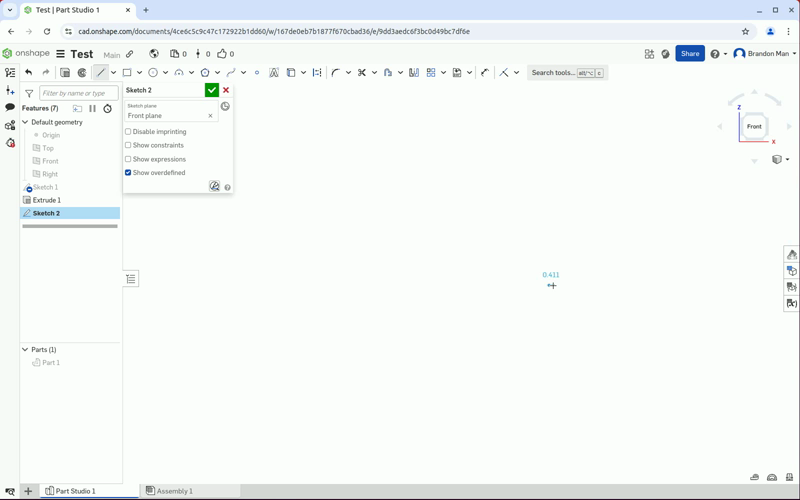
scroll(6)
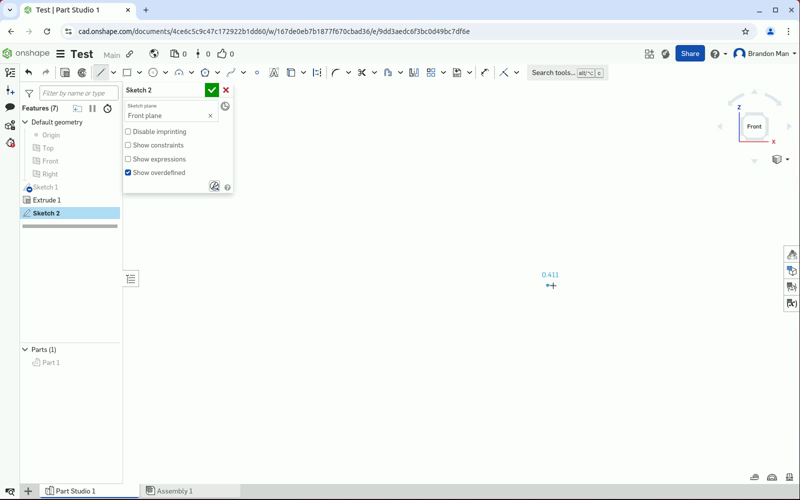
scroll(6)
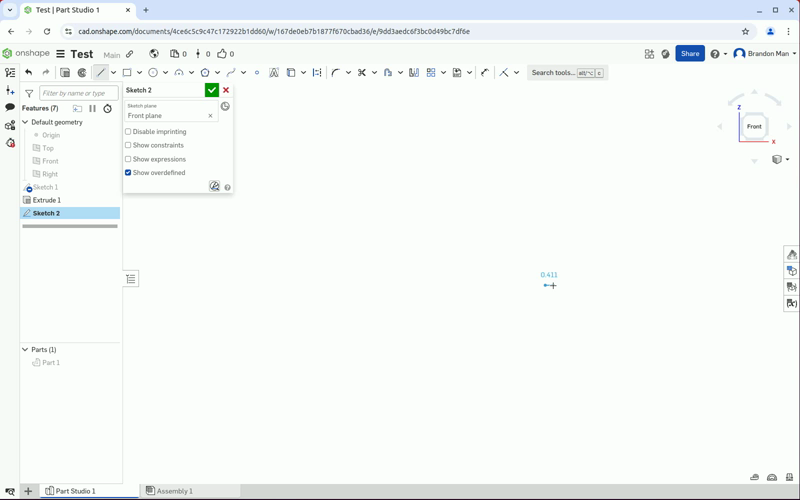
scroll(6)
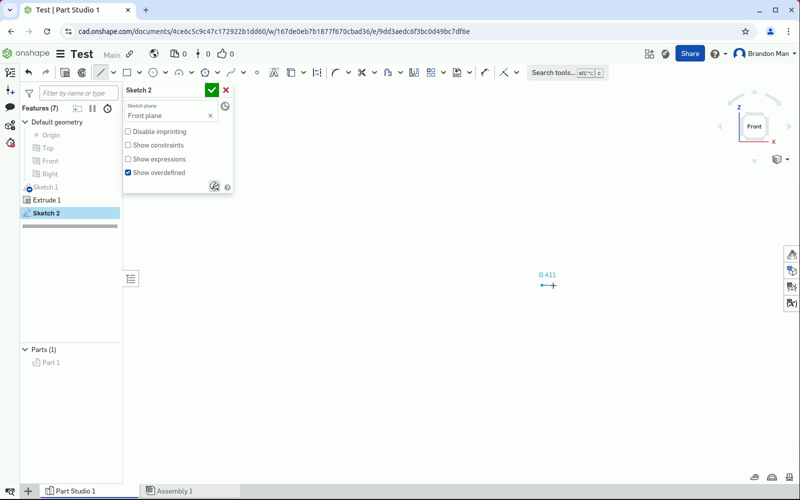
scroll(6)
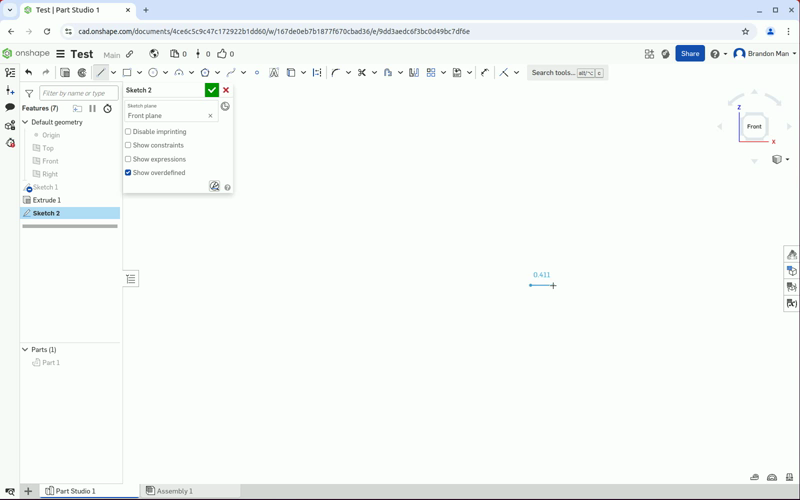
click(553, 285)
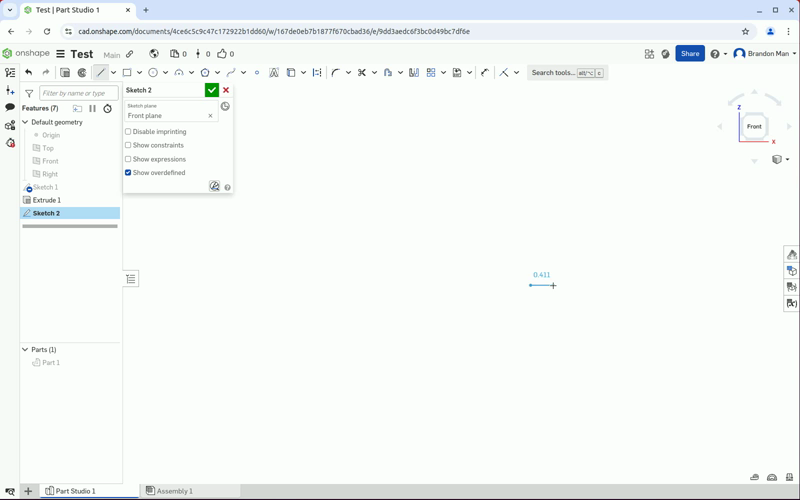
scroll(-6)
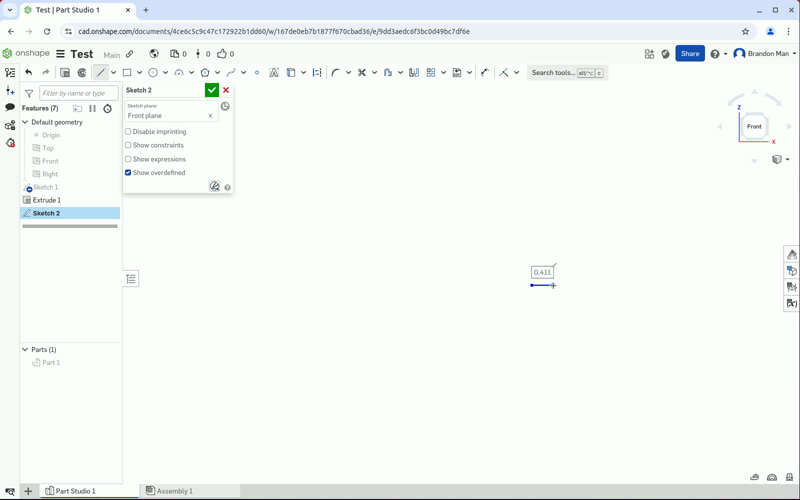
scroll(-6)
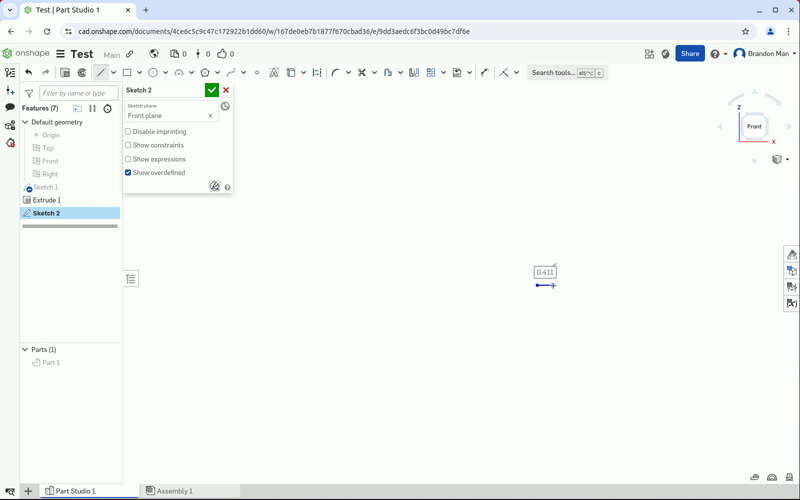
scroll(-6)
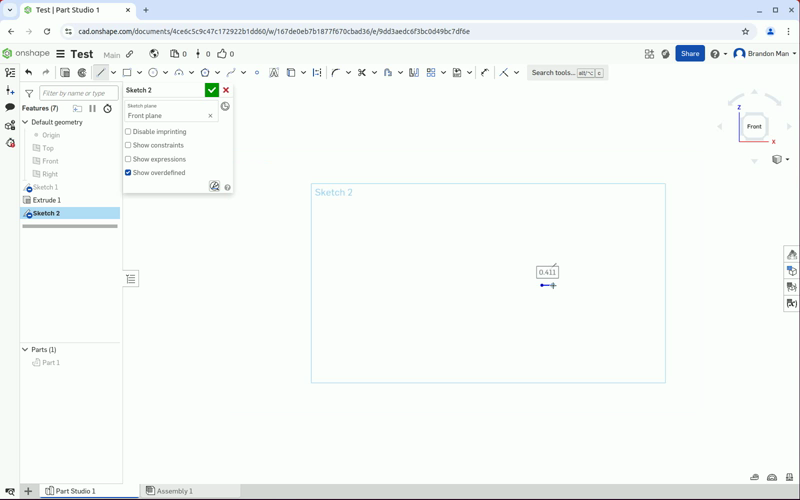
scroll(-6)
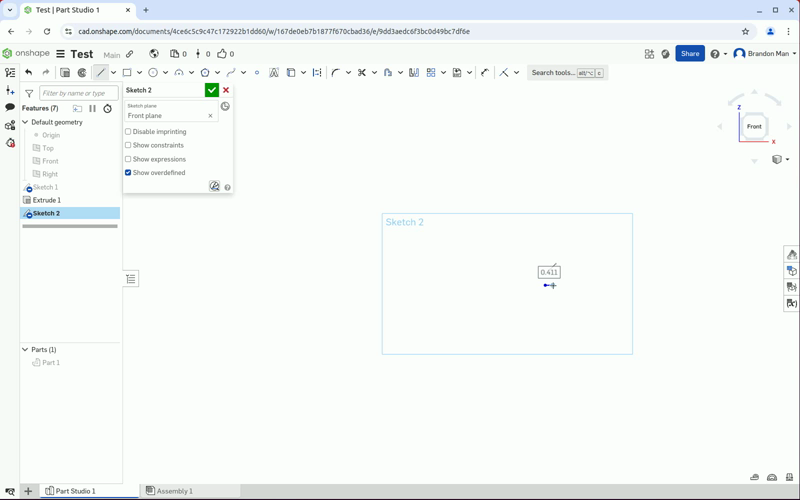
scroll(-6)
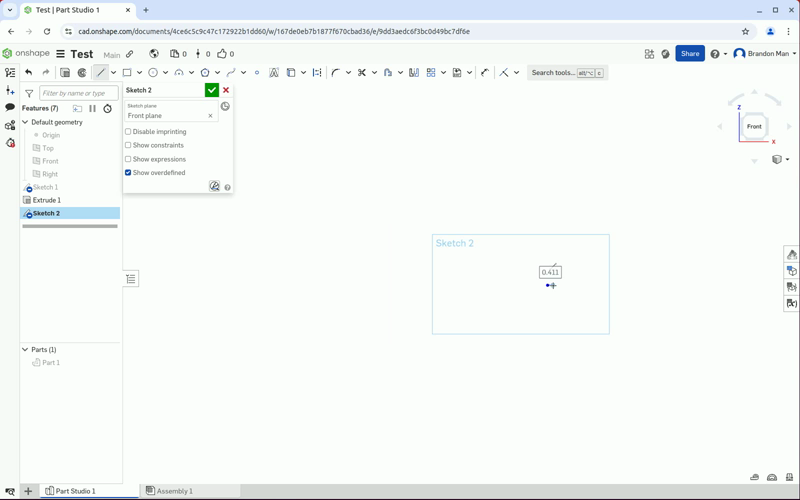
scroll(-6)
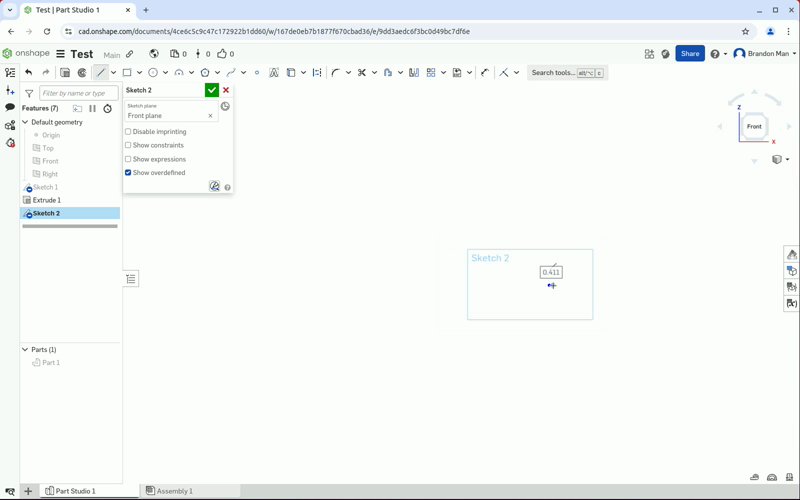
scroll(-6)
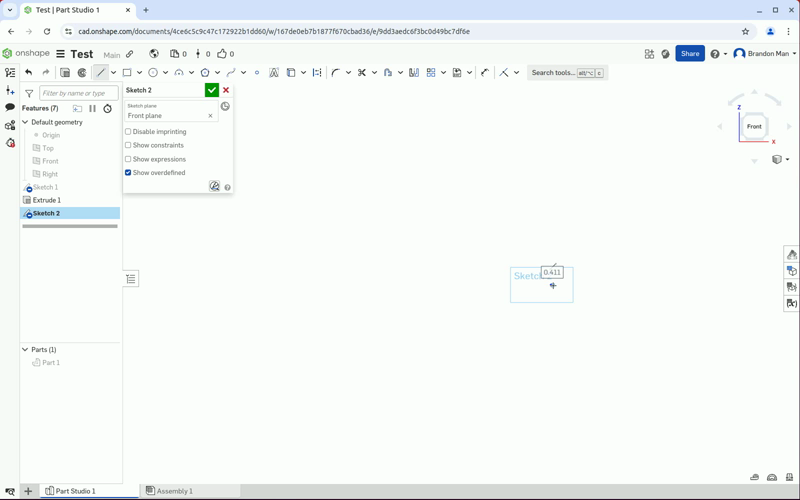
key_up(shift)
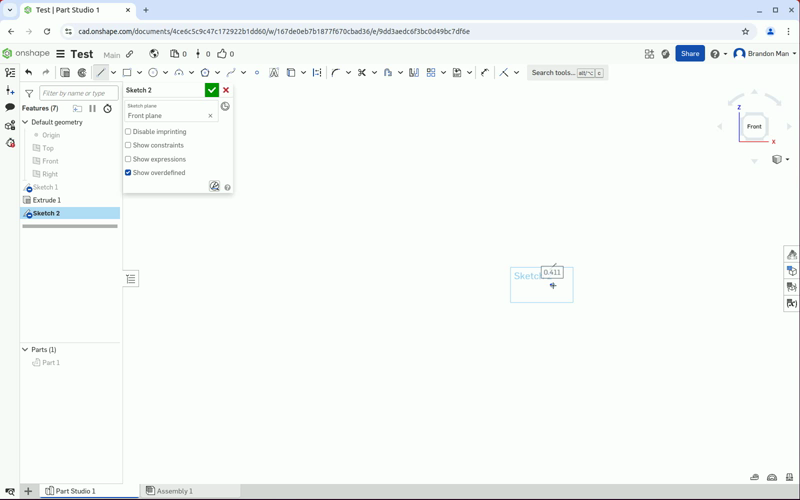
key_down(shift)
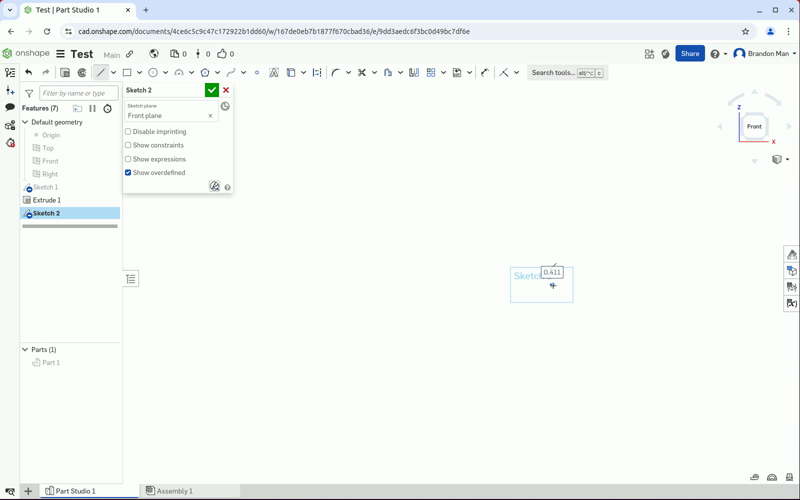
mouse_move(583, 285)
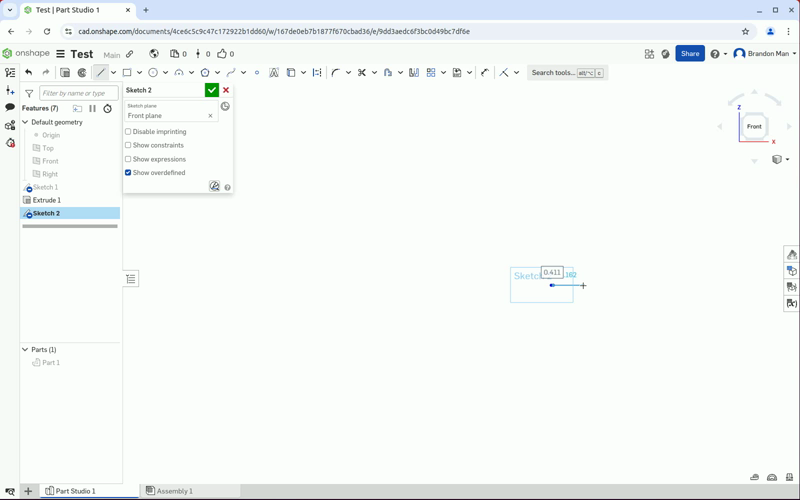
mouse_move(561, 285)
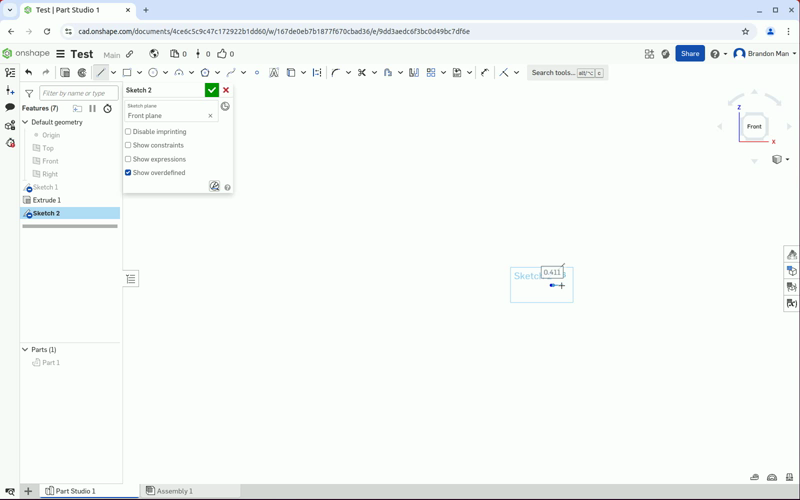
click(561, 285)
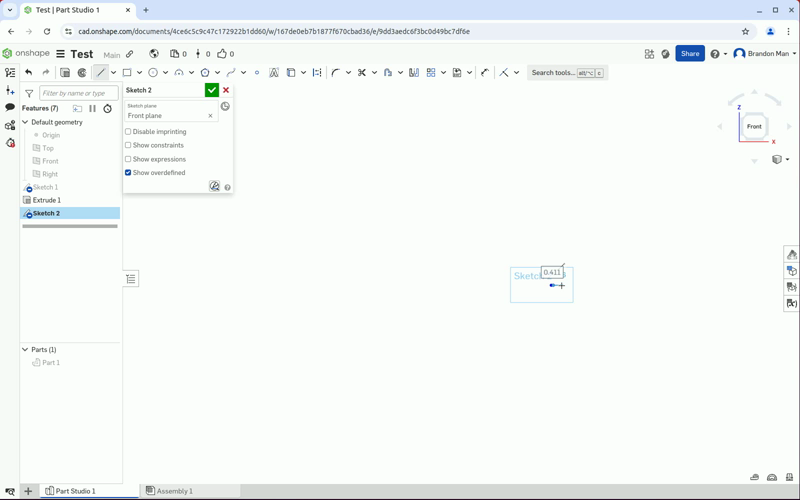
key_up(shift)
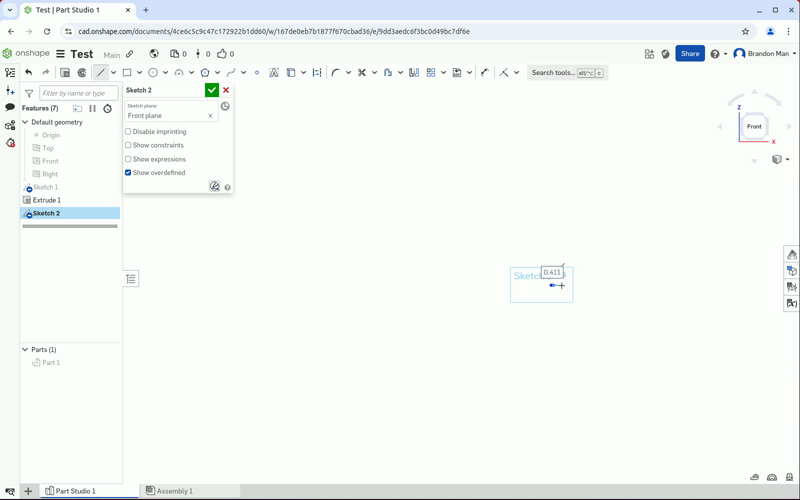
key_down(shift)
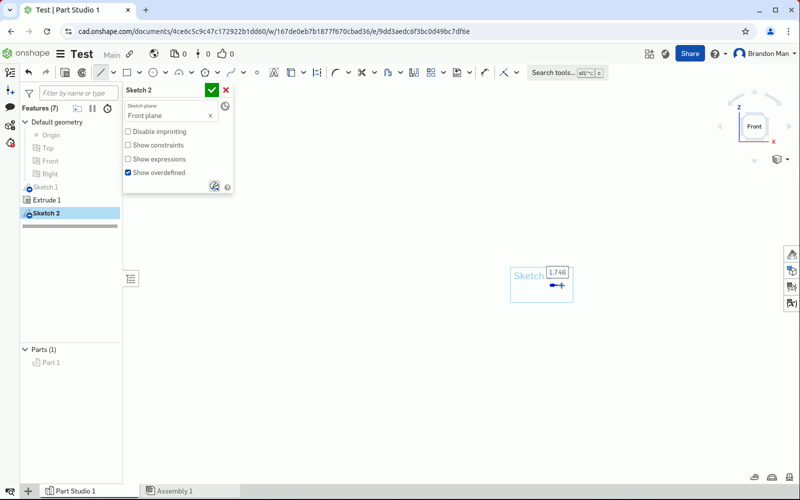
mouse_move(589, 285)
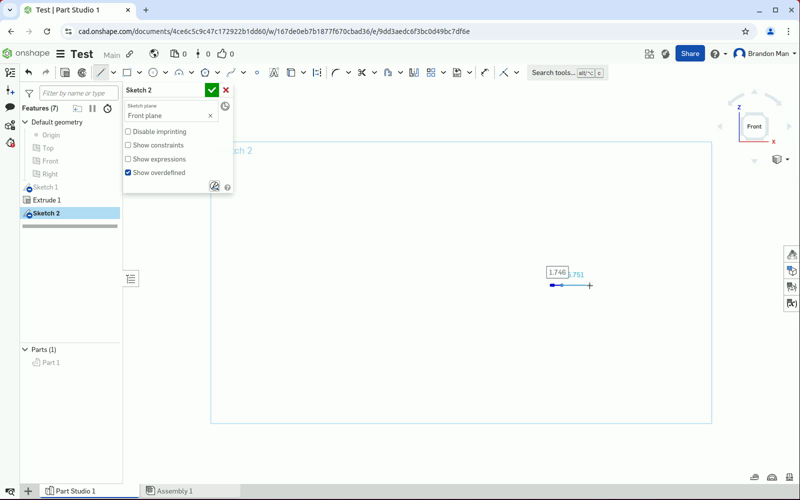
mouse_move(561, 283)
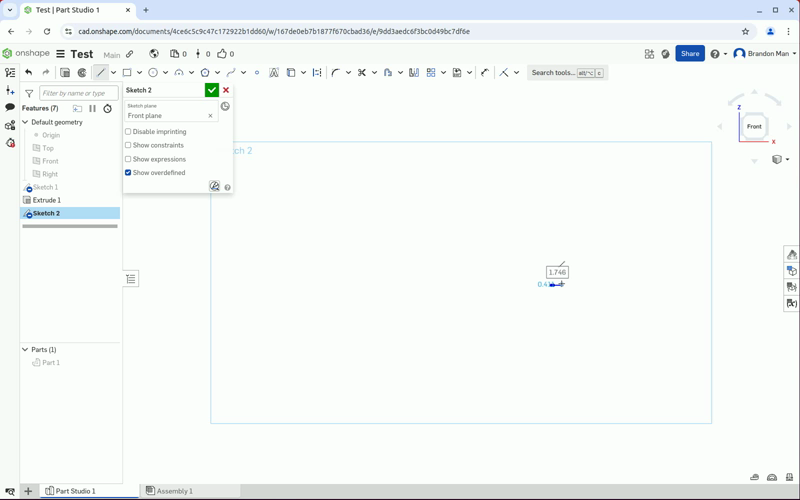
scroll(6)
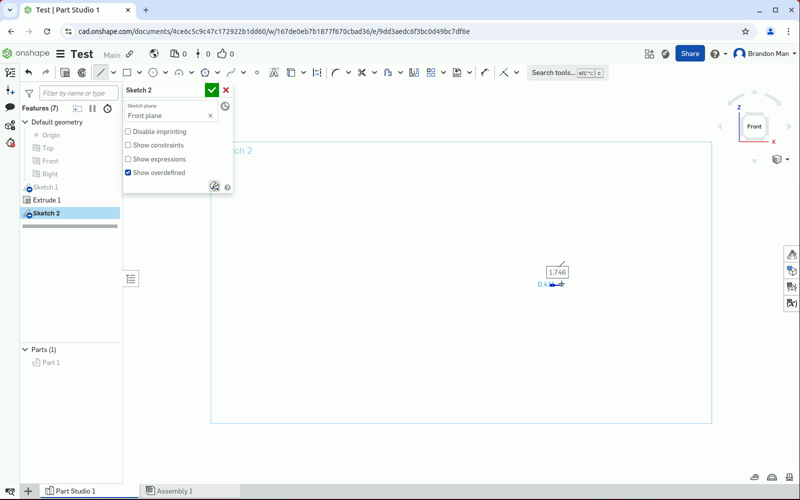
scroll(6)
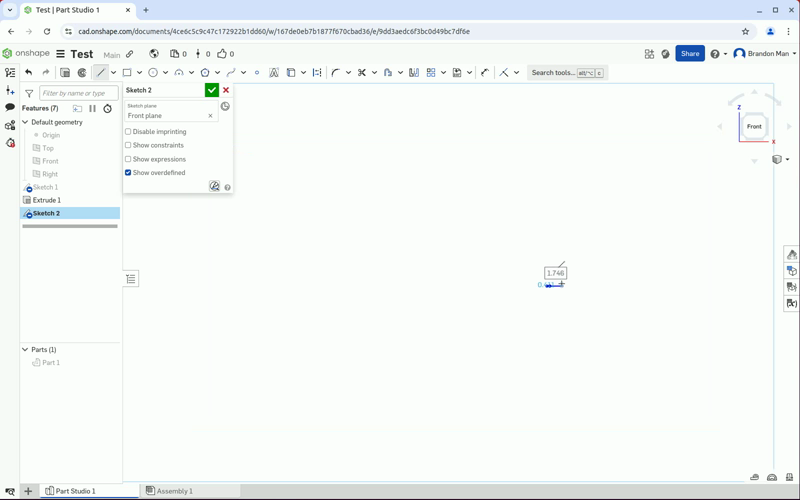
scroll(6)
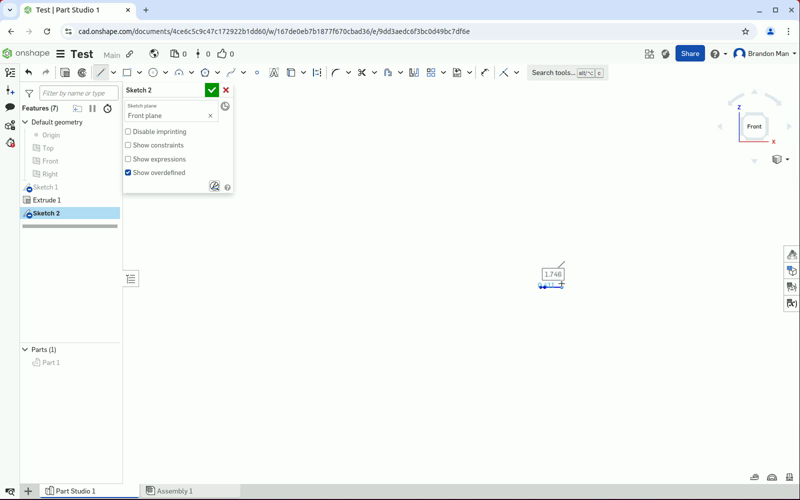
scroll(6)
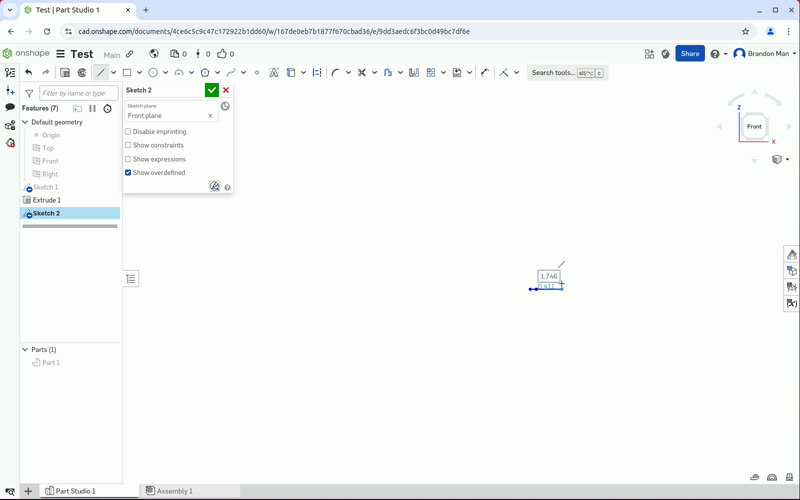
scroll(6)
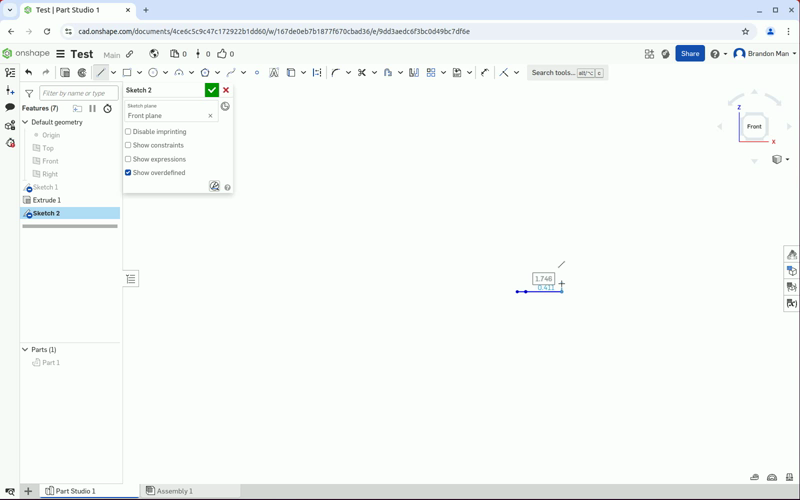
scroll(6)
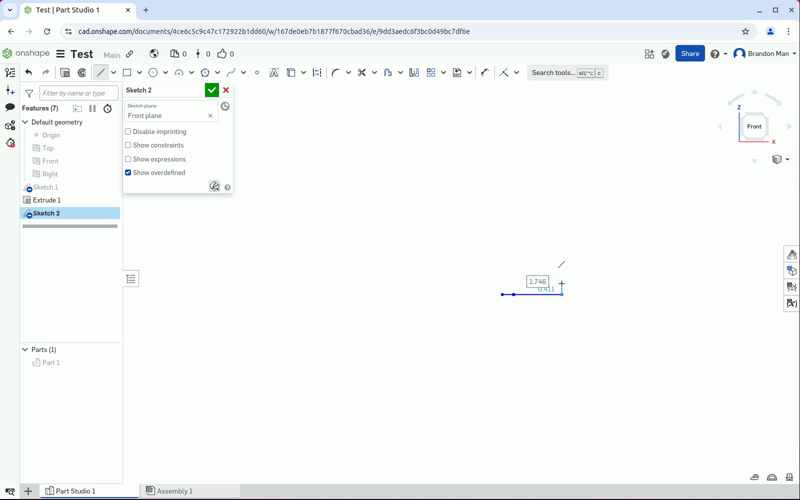
scroll(6)
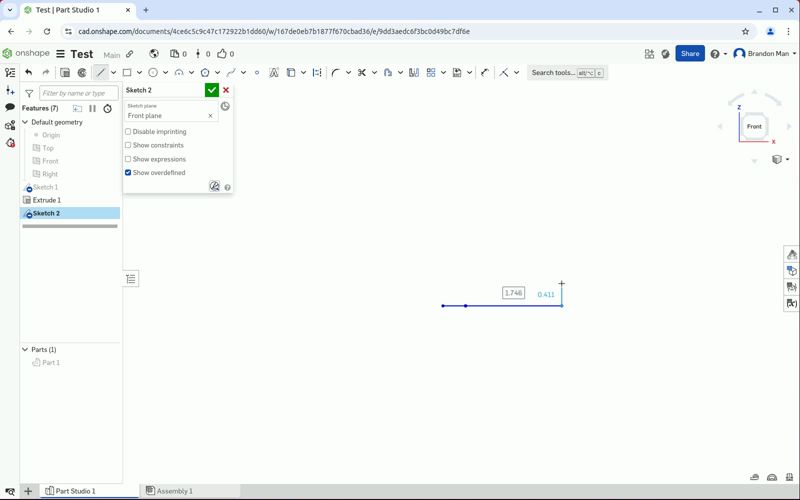
click(561, 283)
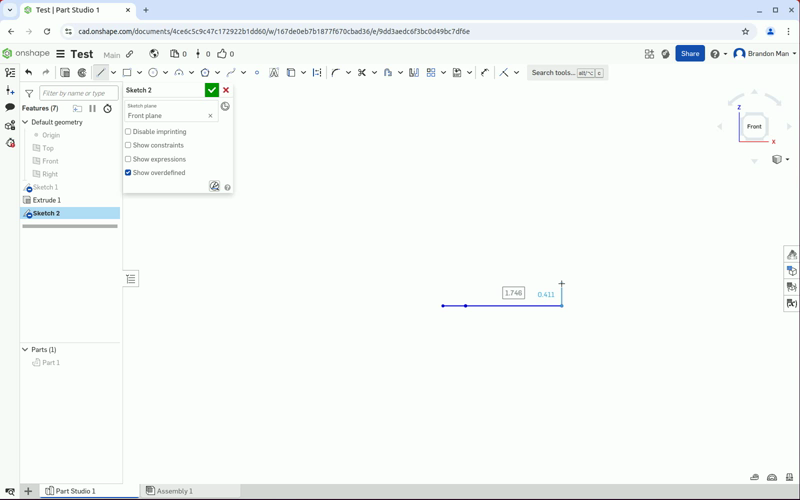
scroll(-6)
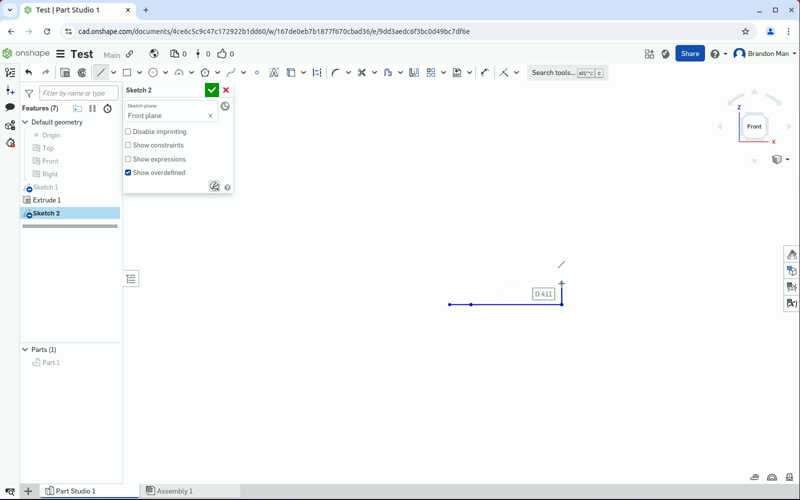
scroll(-6)
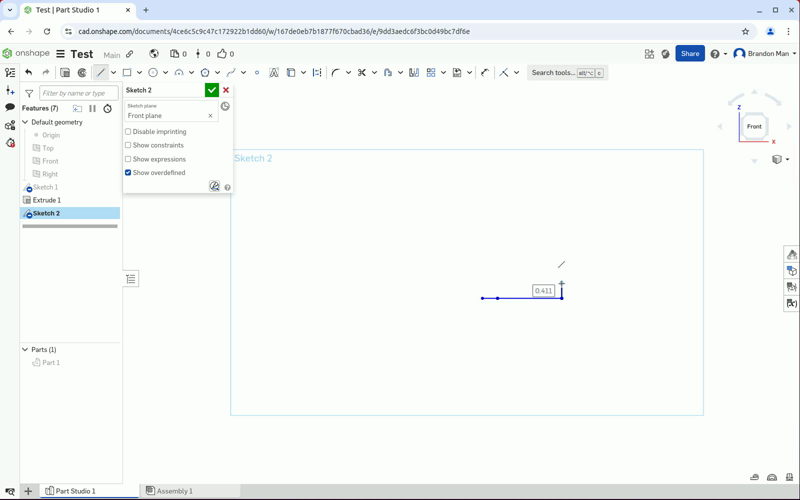
scroll(-6)
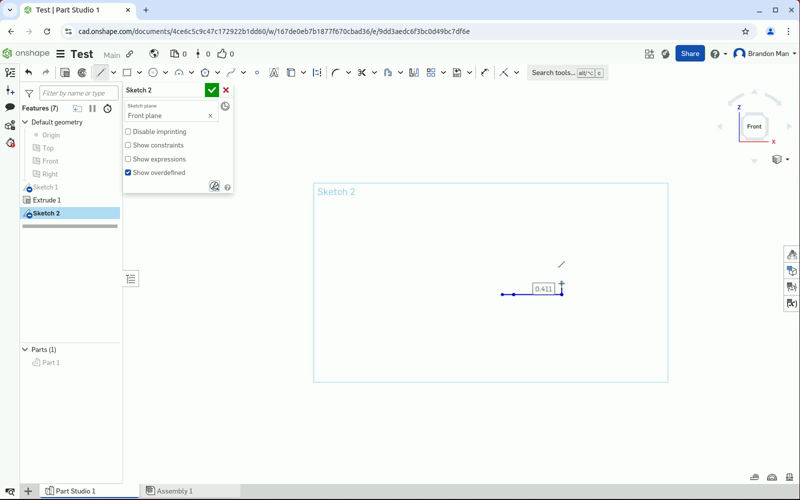
scroll(-6)
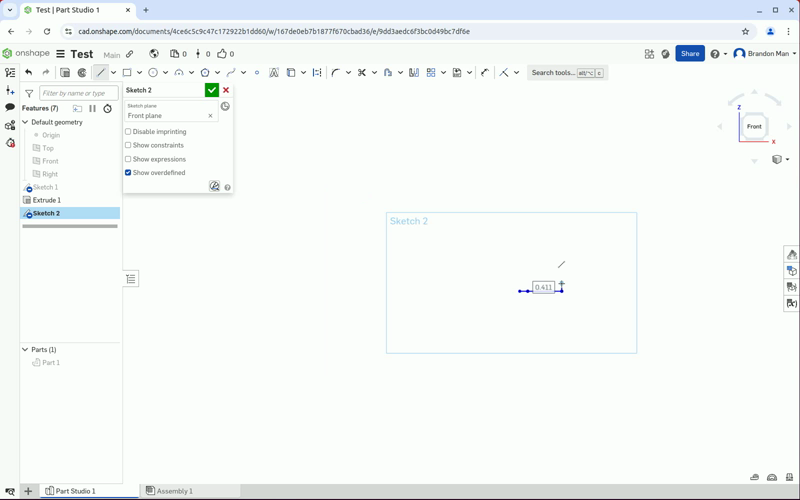
scroll(-6)
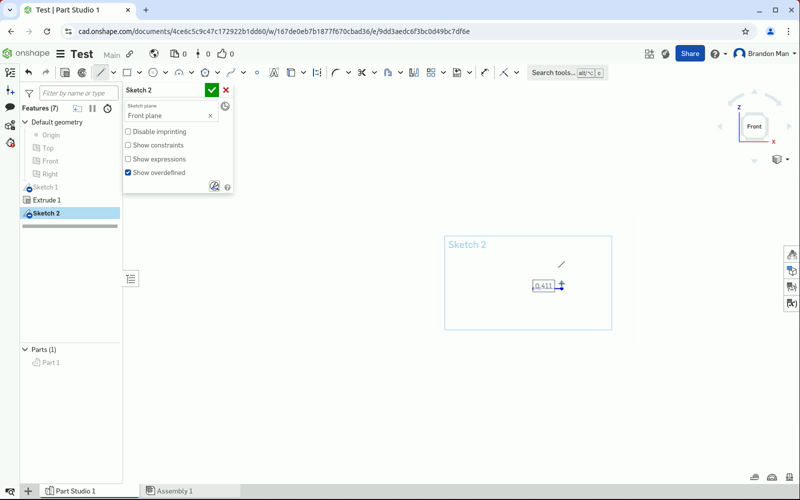
scroll(-6)
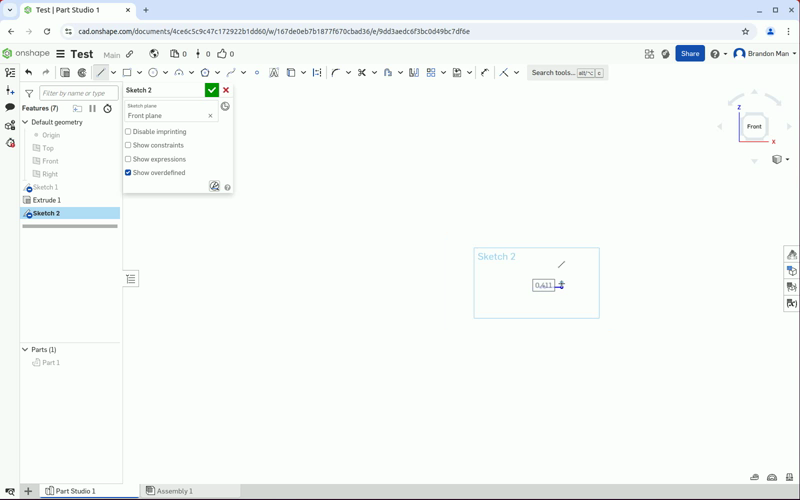
scroll(-6)
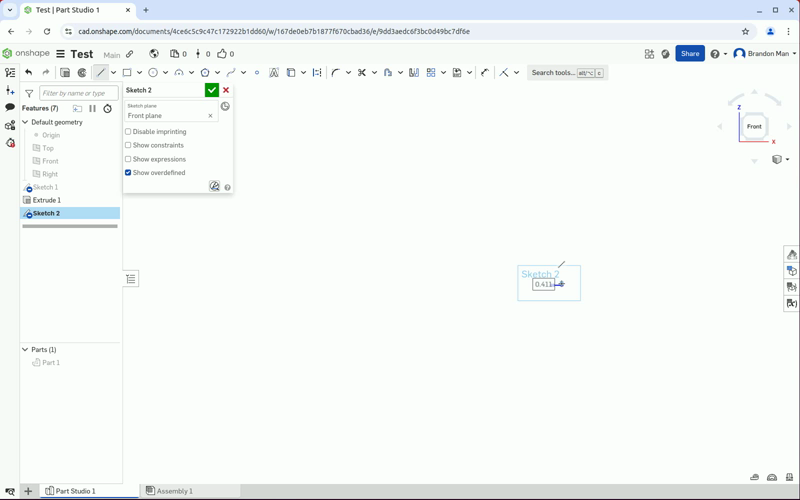
key_up(shift)
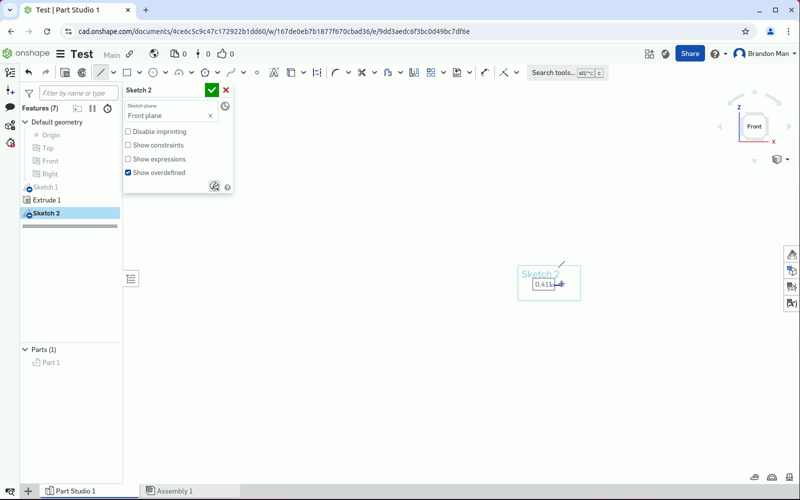
key_down(shift)
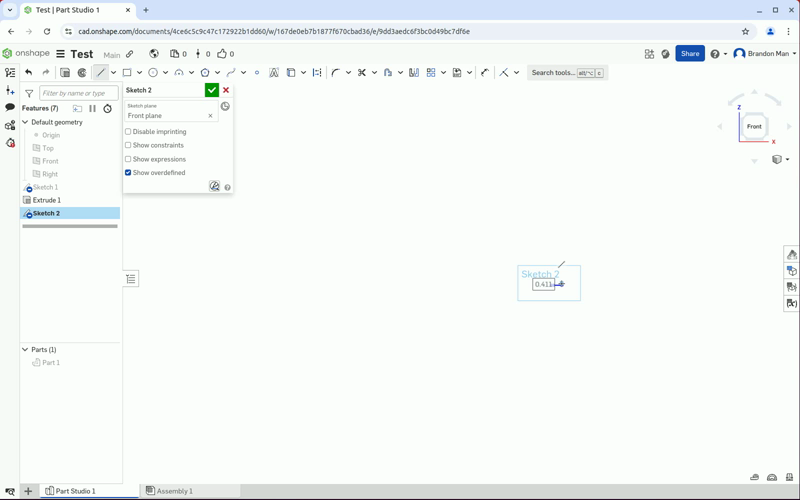
mouse_move(589, 283)
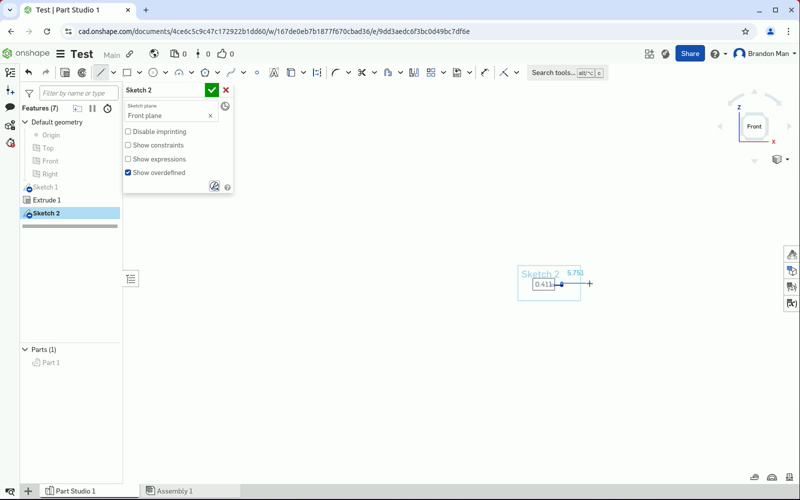
mouse_move(561, 281)
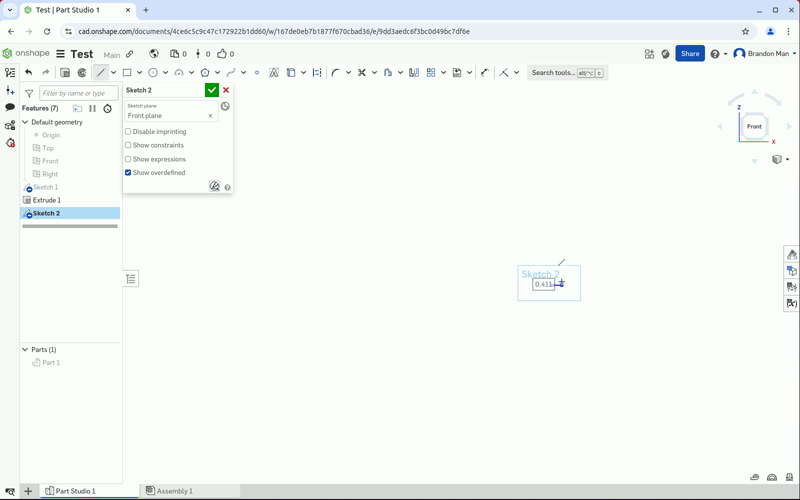
scroll(6)
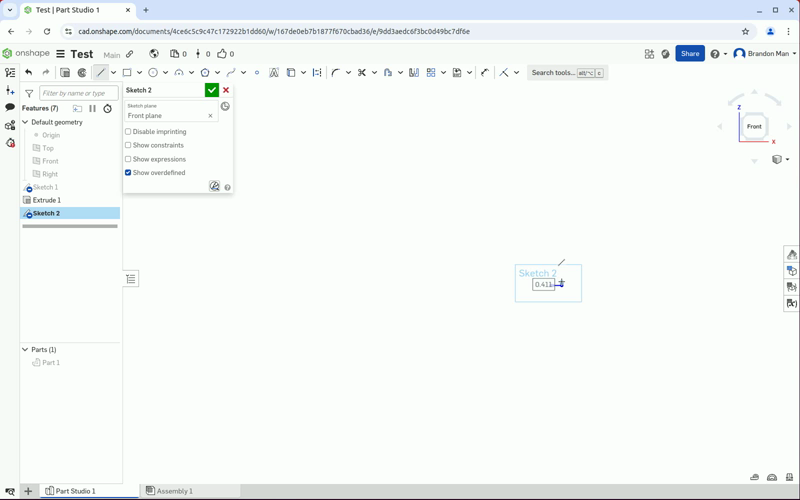
scroll(6)
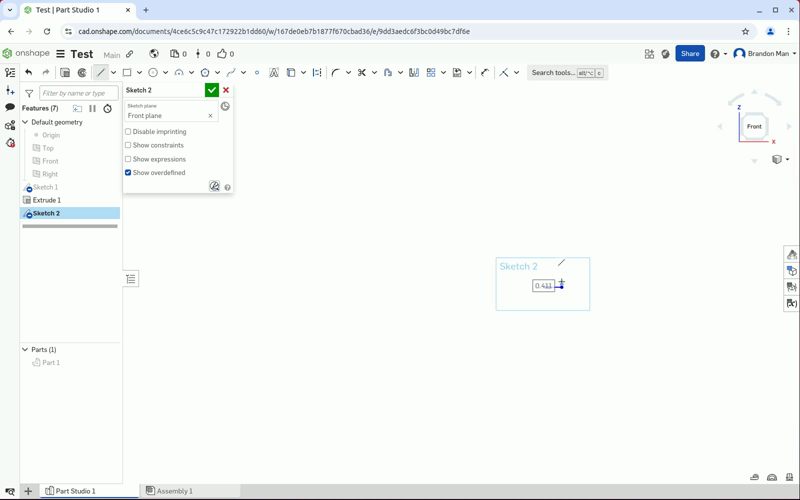
scroll(6)
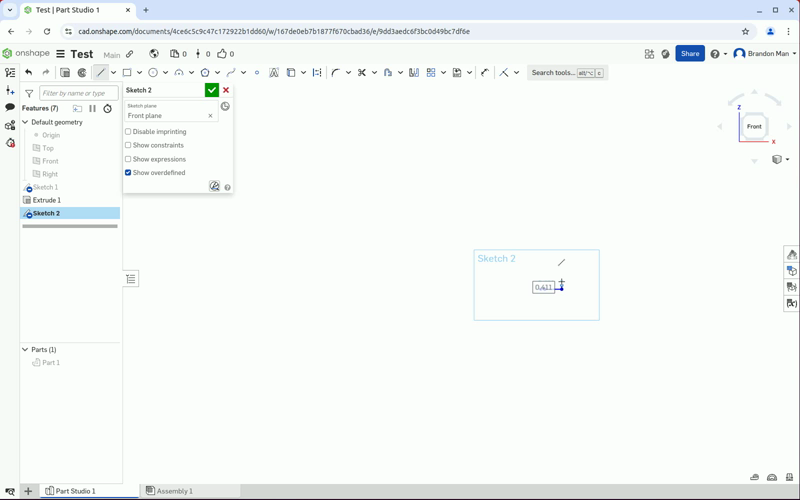
scroll(6)
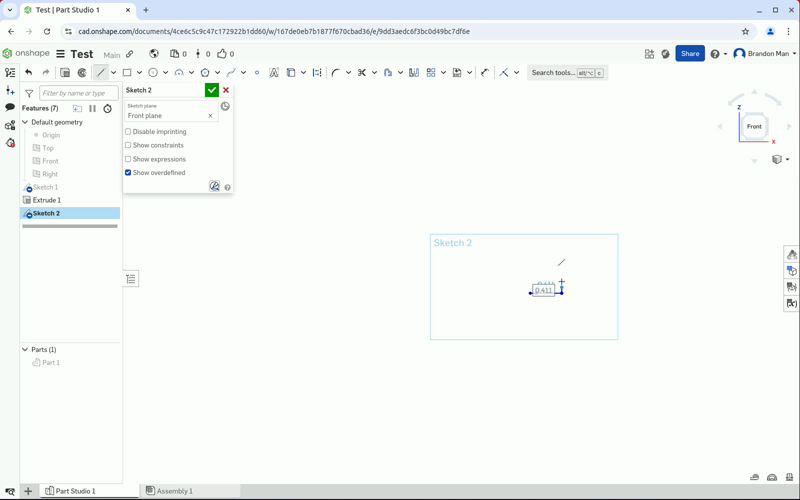
scroll(6)
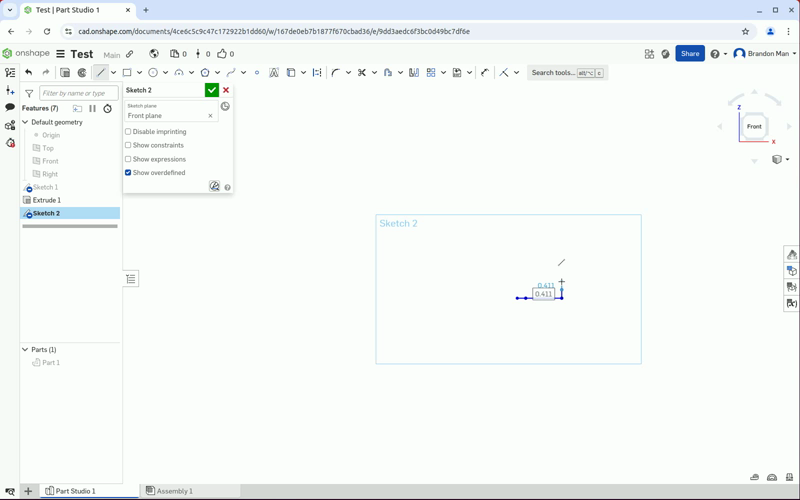
scroll(6)
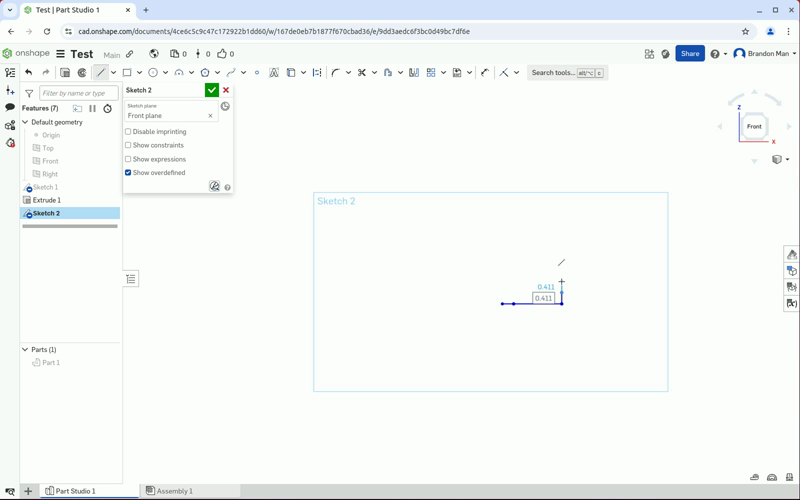
scroll(6)
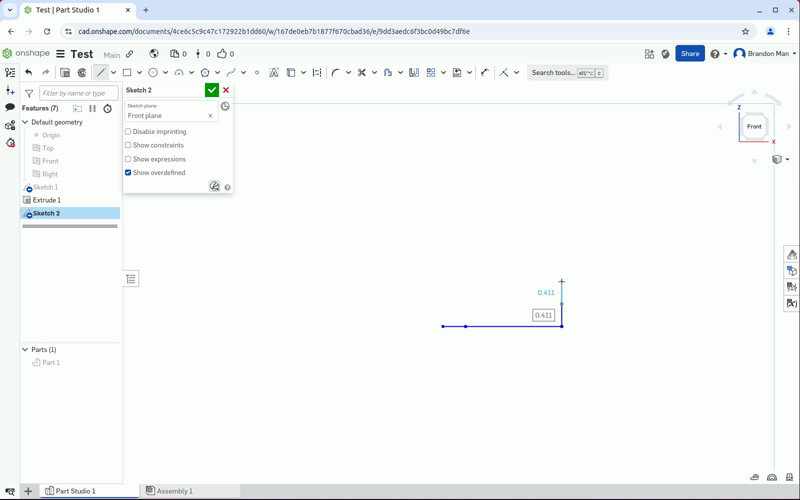
click(561, 281)
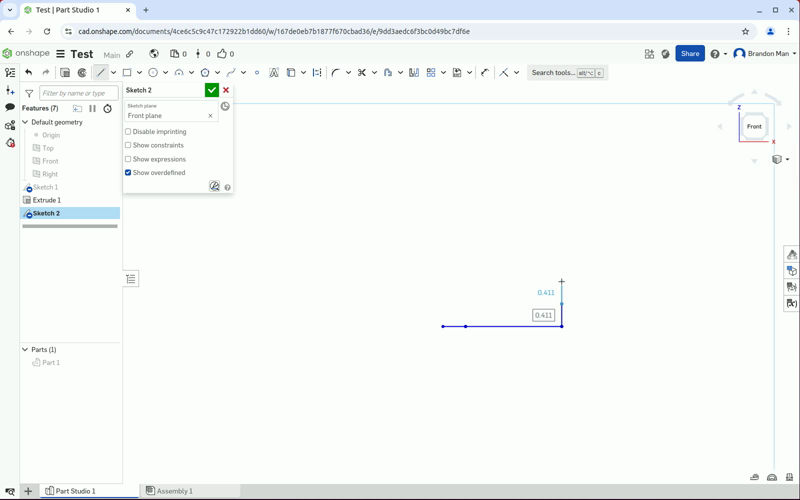
scroll(-6)
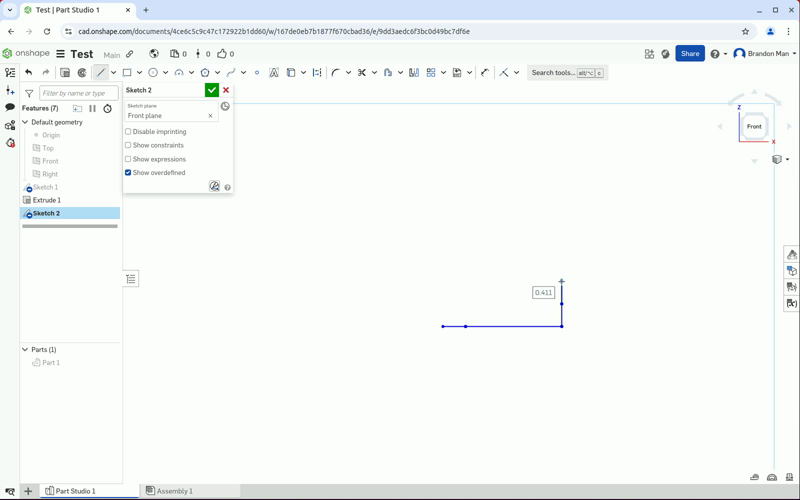
scroll(-6)
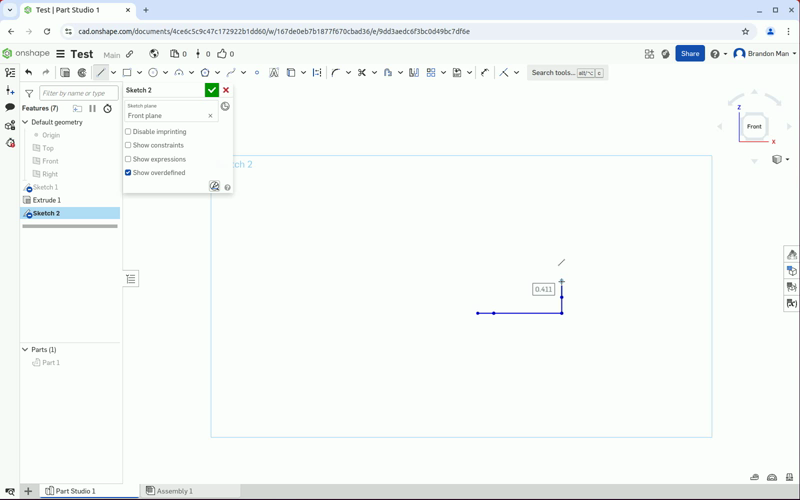
scroll(-6)
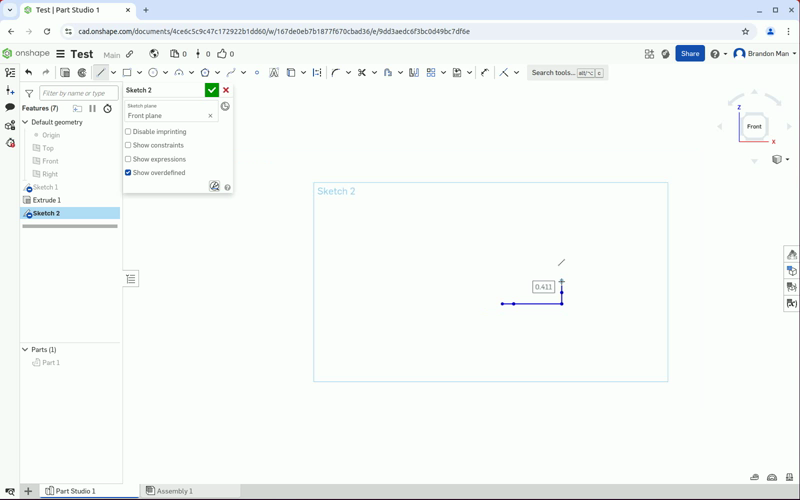
scroll(-6)
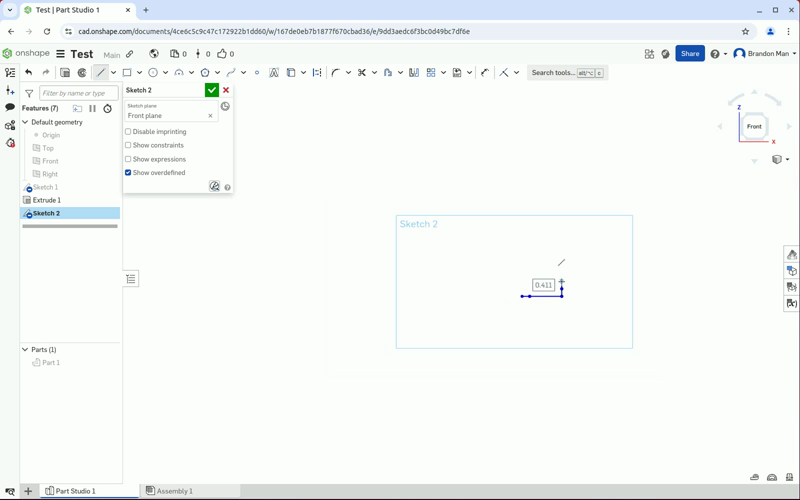
scroll(-6)
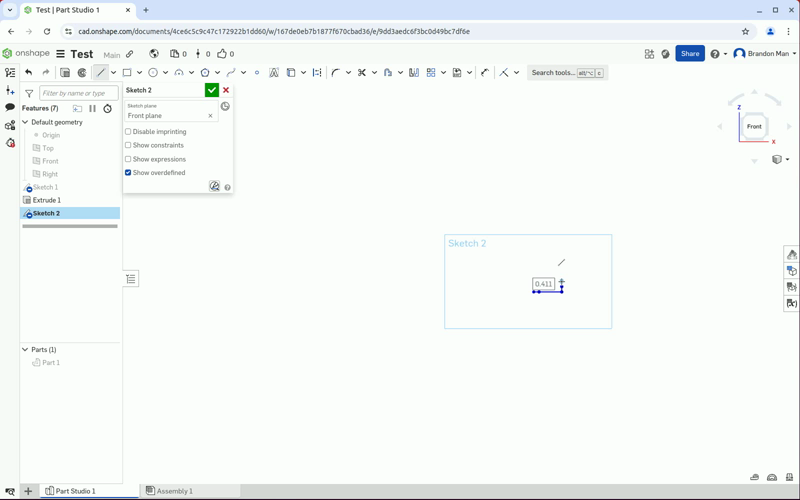
scroll(-6)
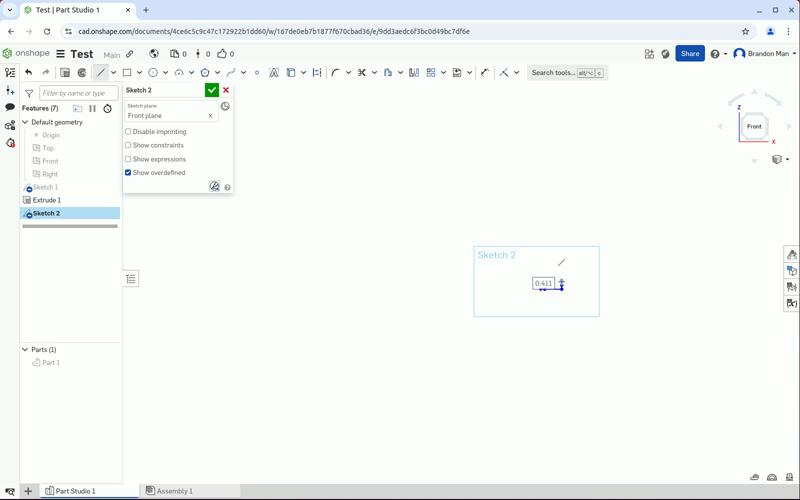
scroll(-6)
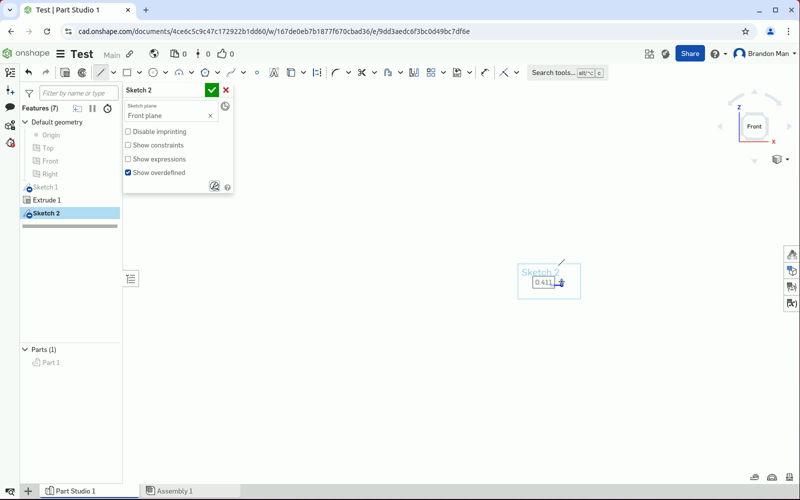
key_up(shift)
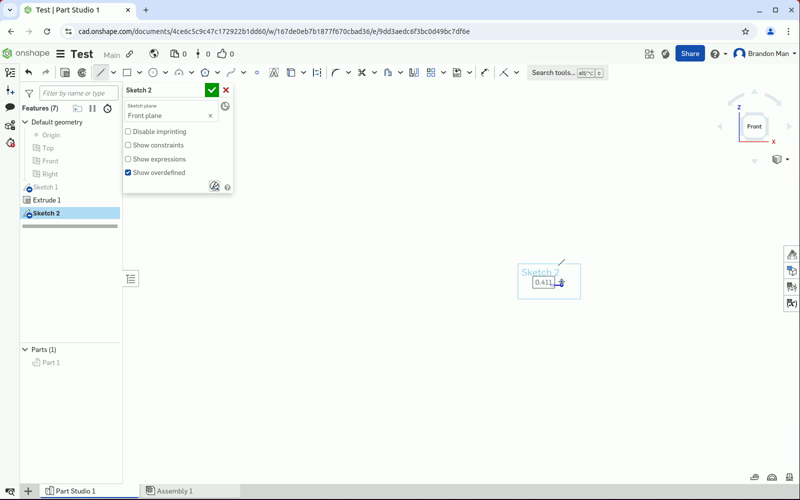
key_down(shift)
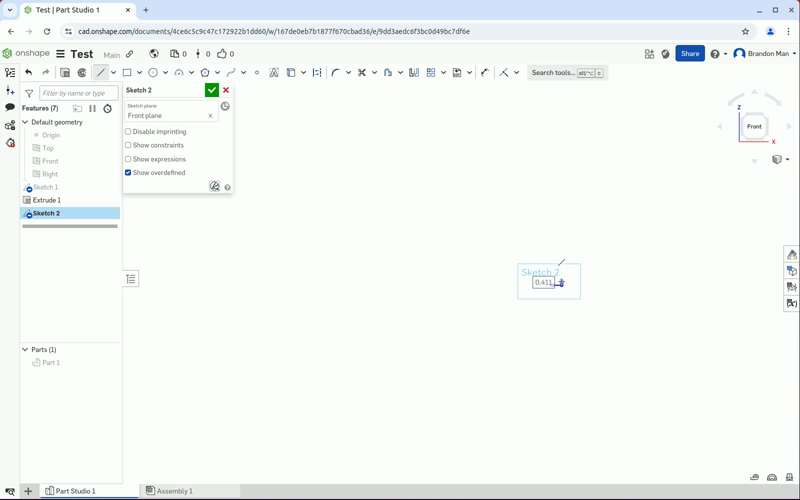
mouse_move(589, 281)
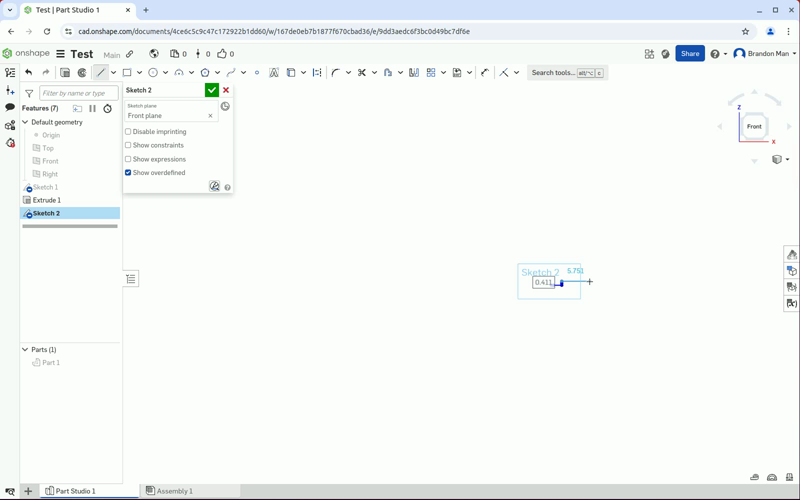
mouse_move(551, 281)
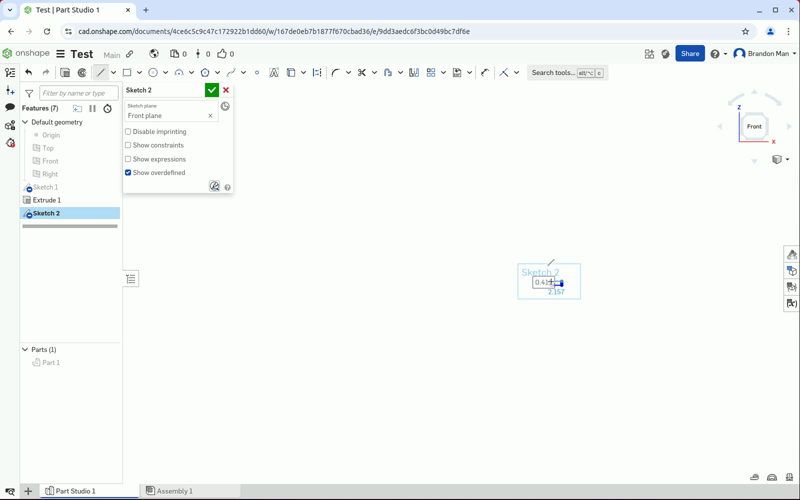
scroll(6)
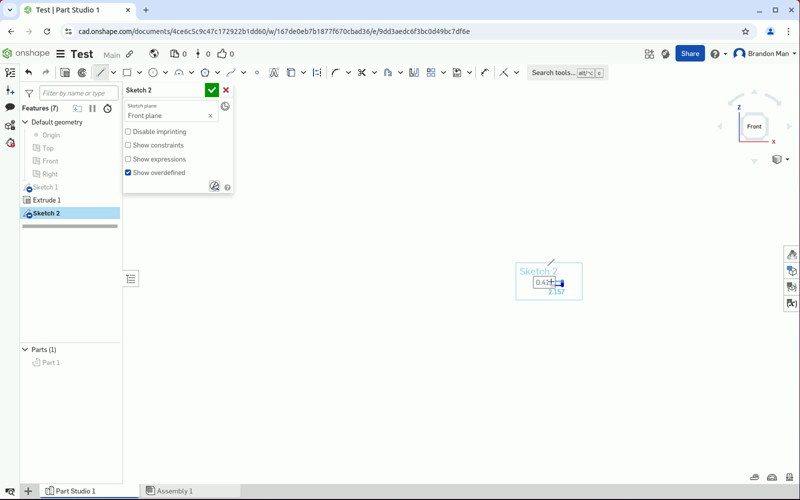
scroll(6)
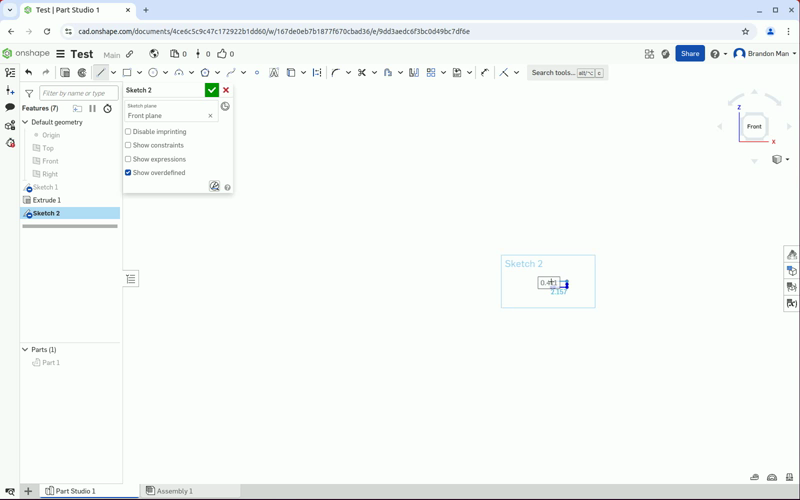
scroll(6)
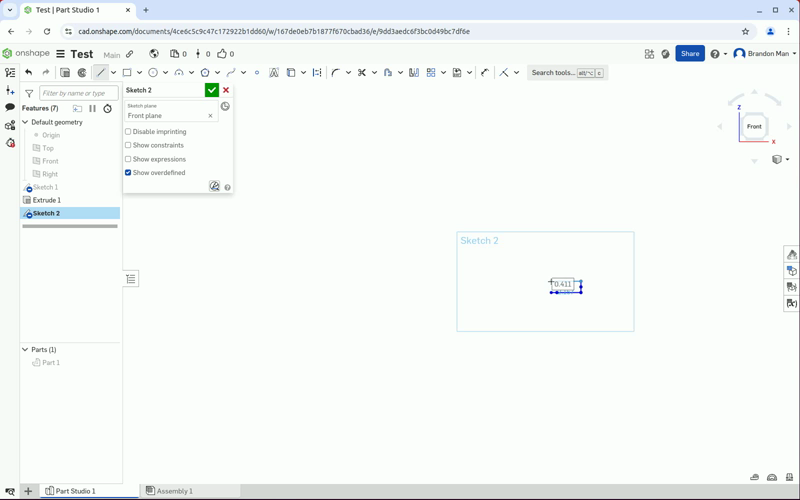
scroll(6)
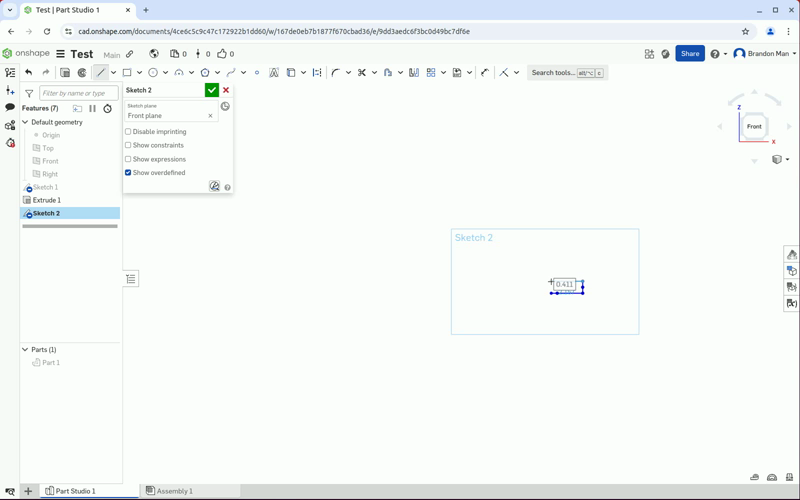
scroll(6)
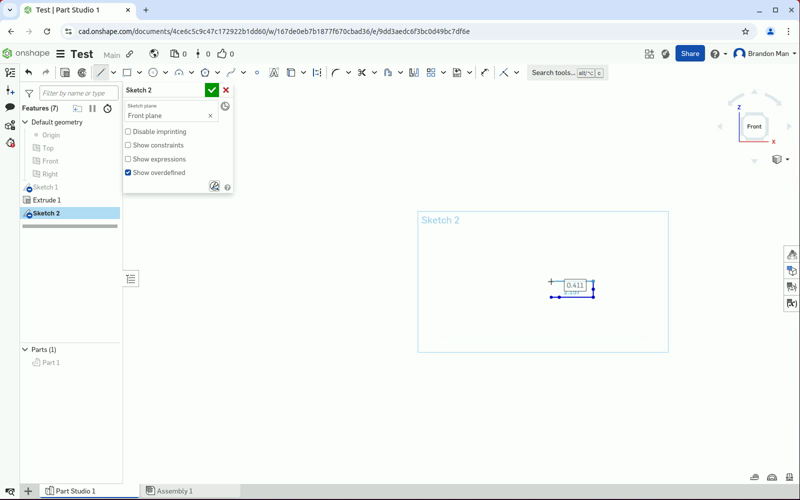
scroll(6)
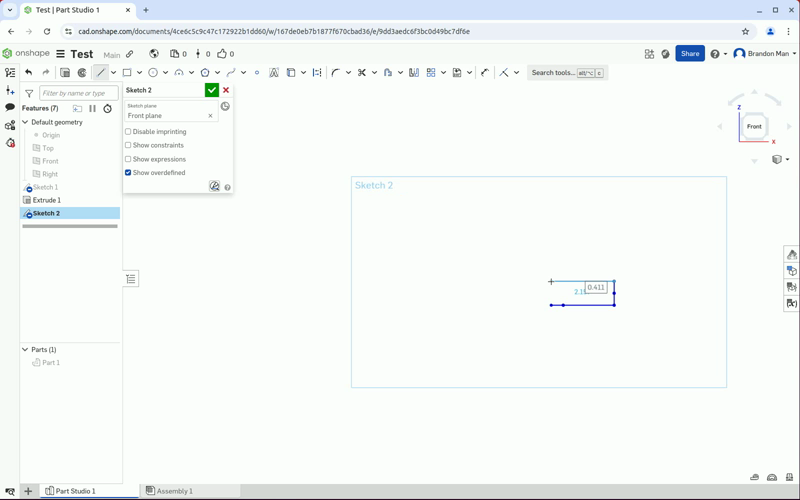
scroll(6)
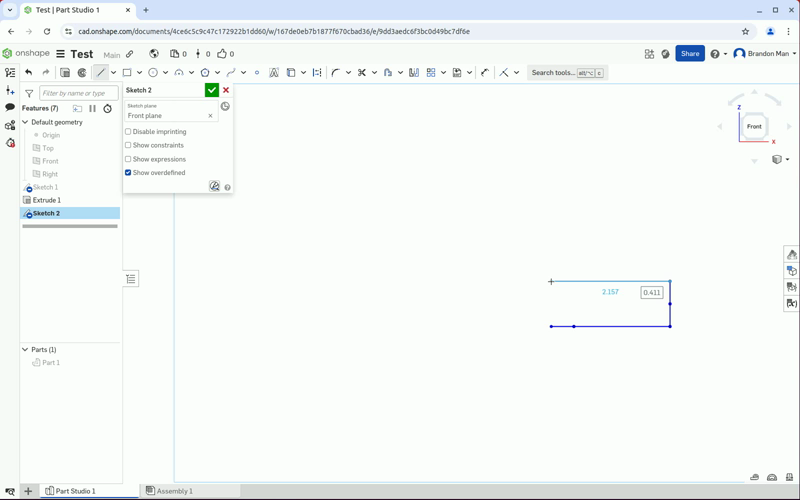
click(551, 281)
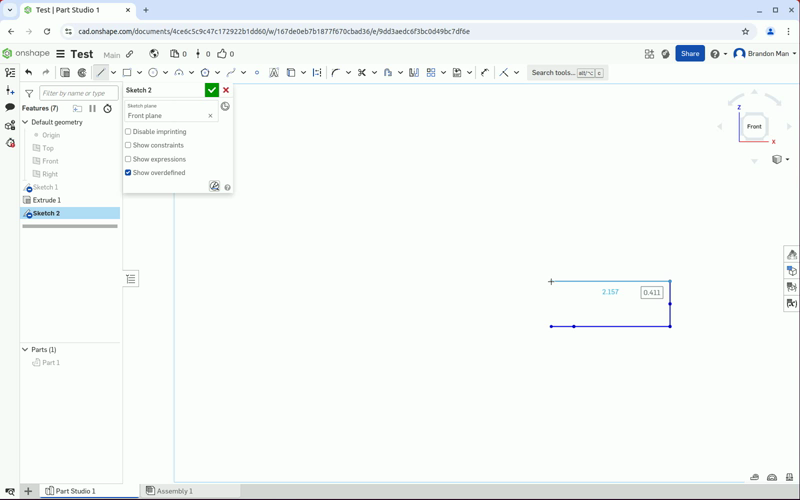
scroll(-6)
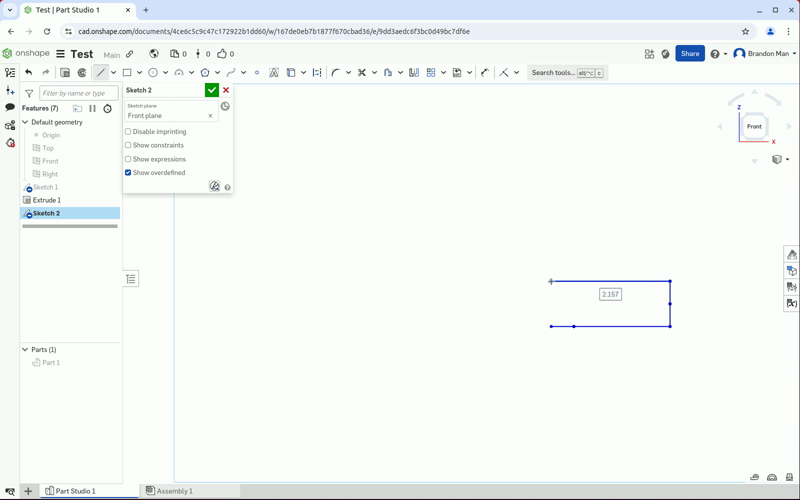
scroll(-6)
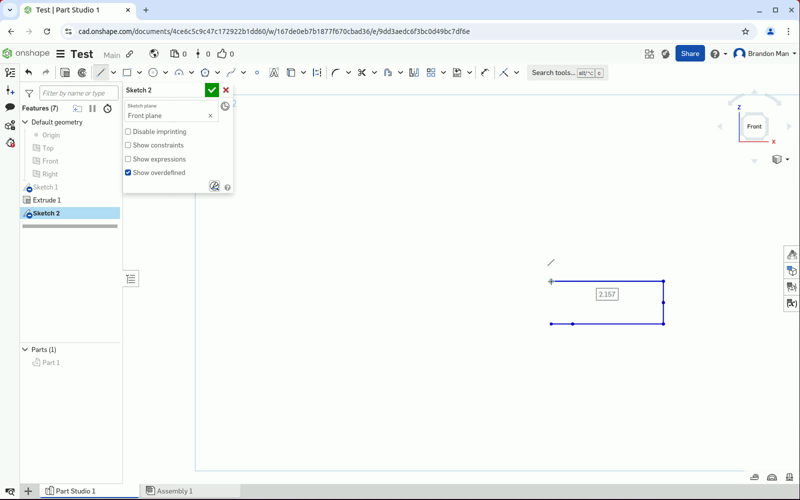
scroll(-6)
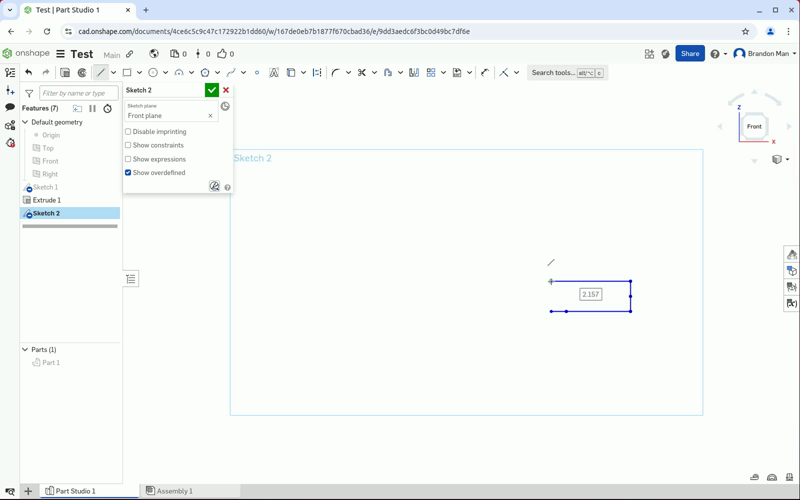
scroll(-6)
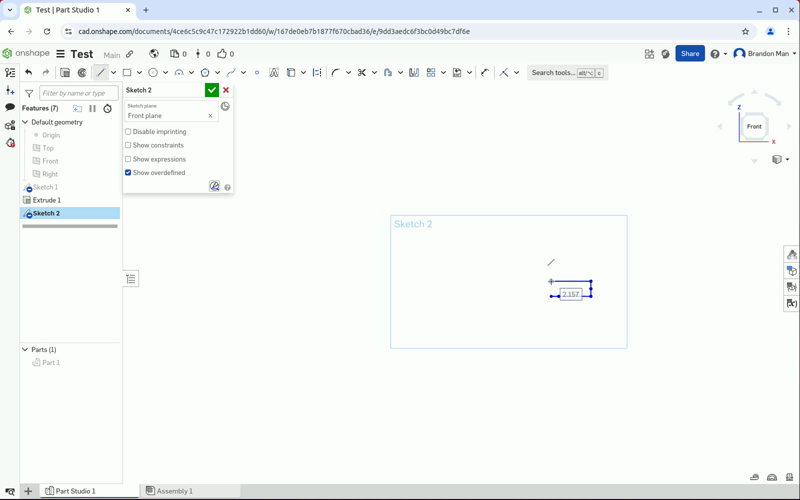
scroll(-6)
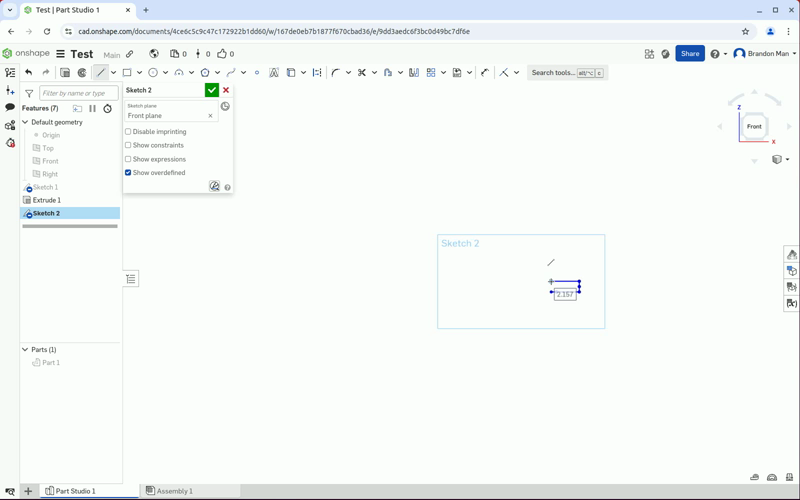
scroll(-6)
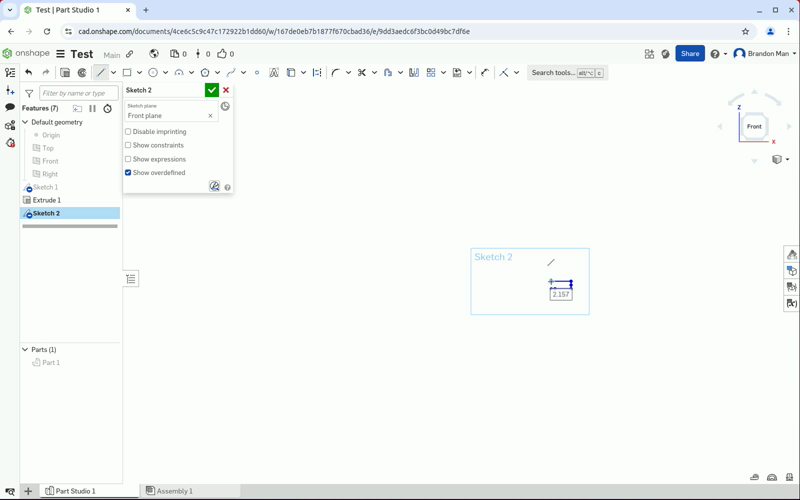
scroll(-6)
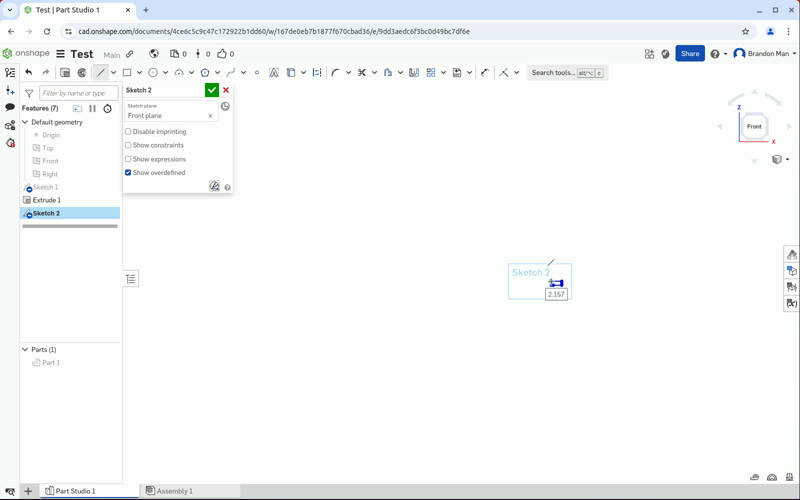
key_up(shift)
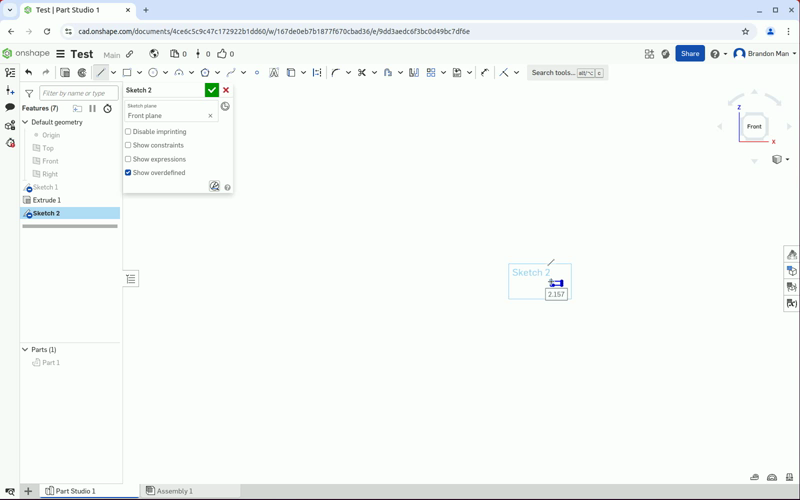
key(esc)
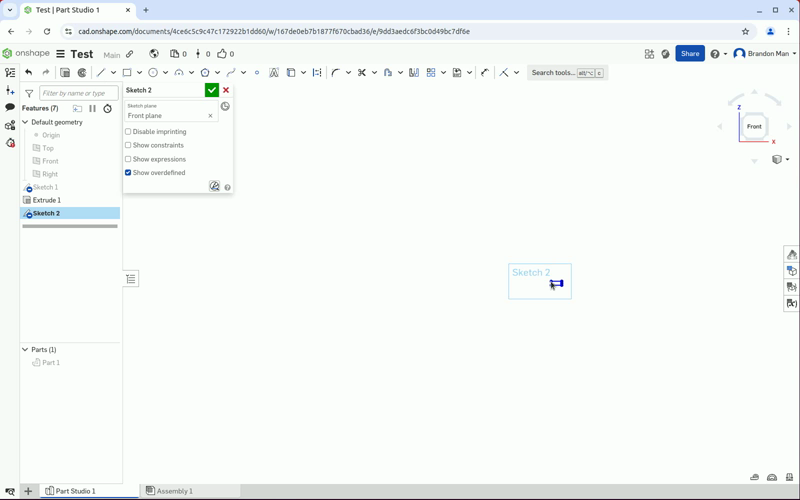
key(a)
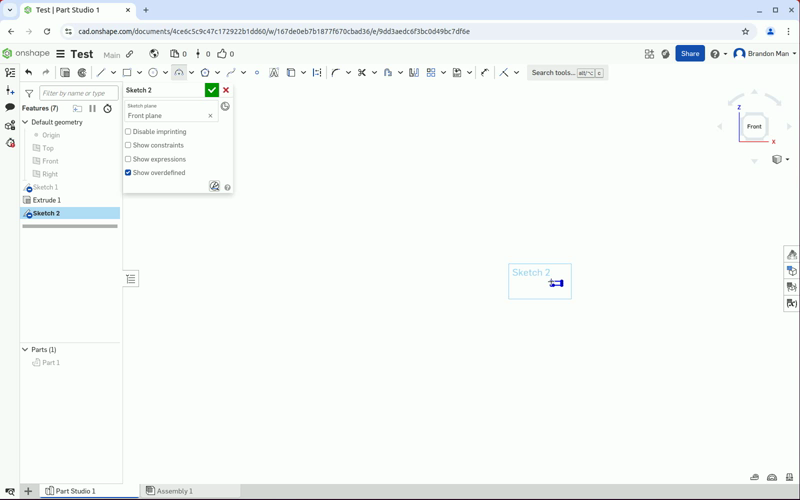
mouse_move(551, 281)
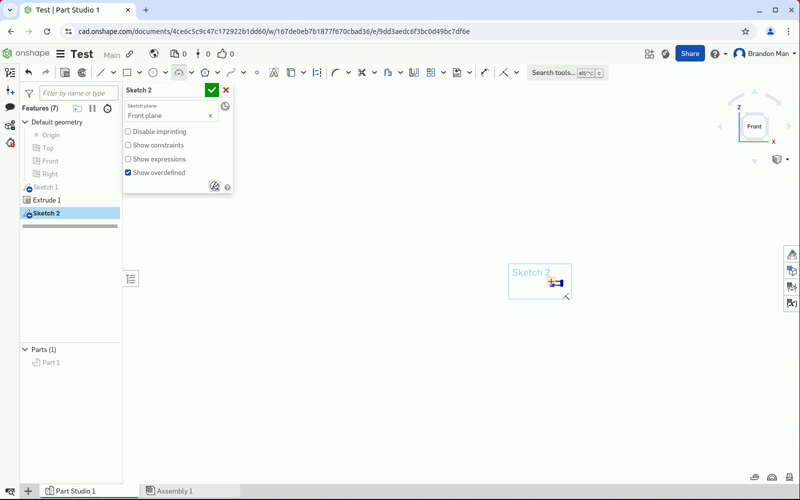
scroll(6)
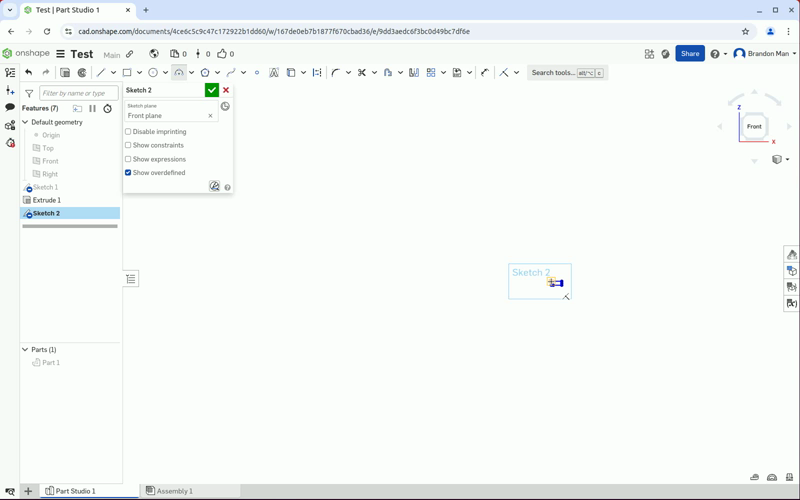
scroll(6)
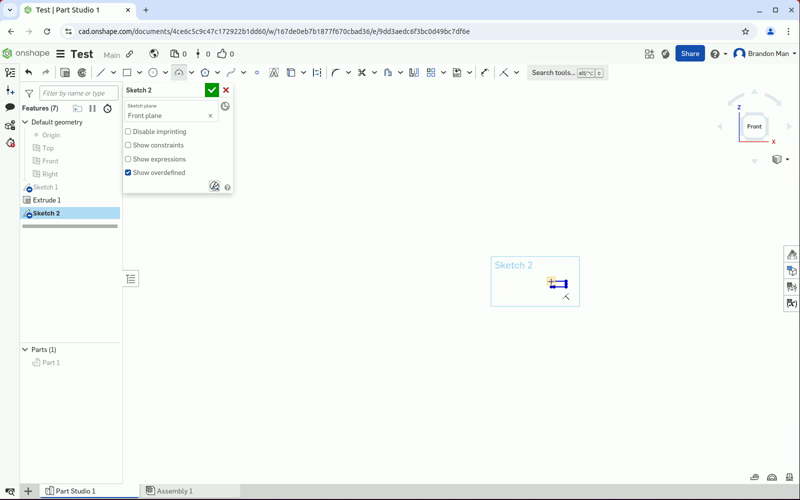
scroll(6)
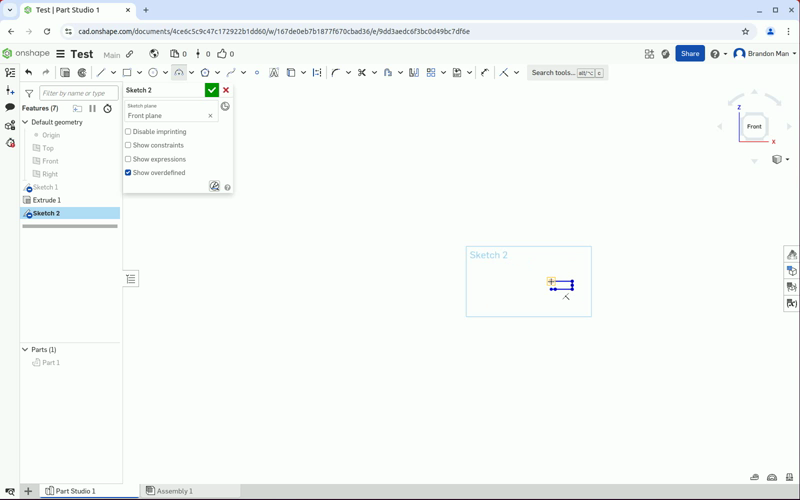
scroll(6)
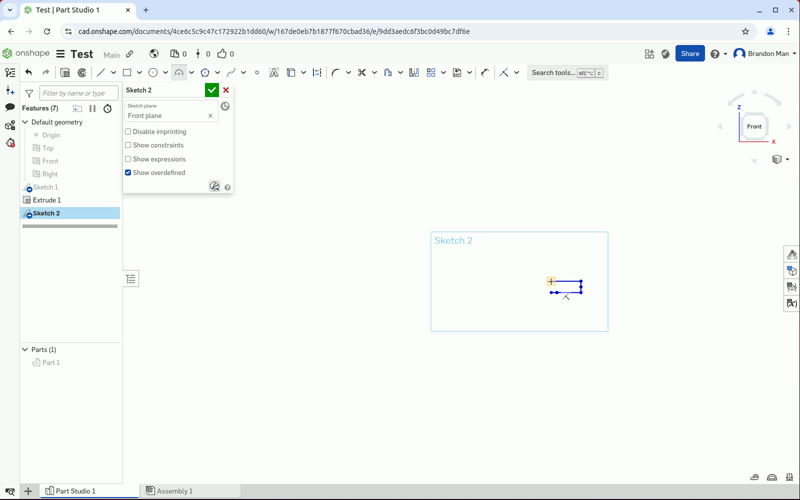
scroll(6)
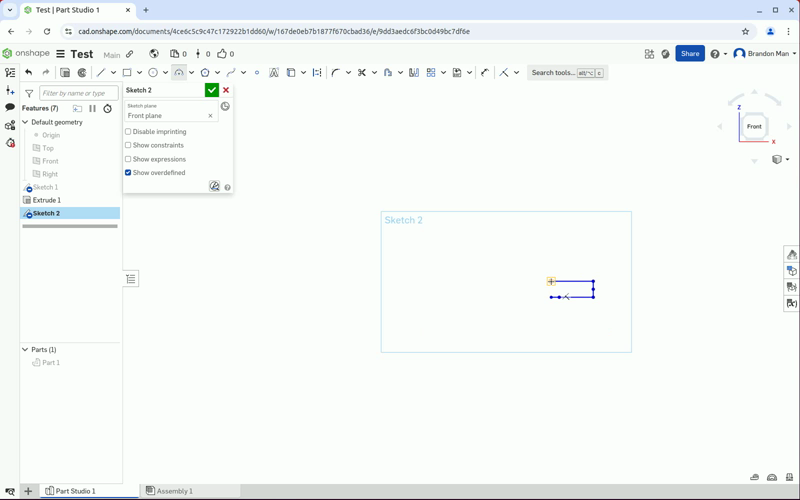
scroll(6)
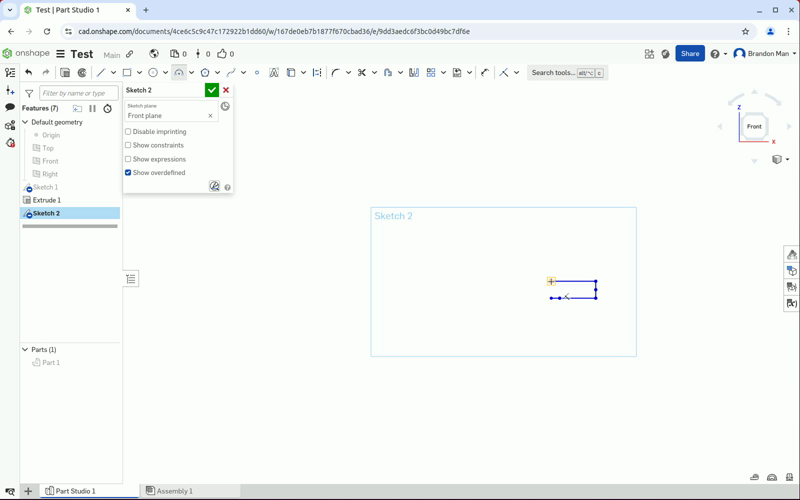
scroll(6)
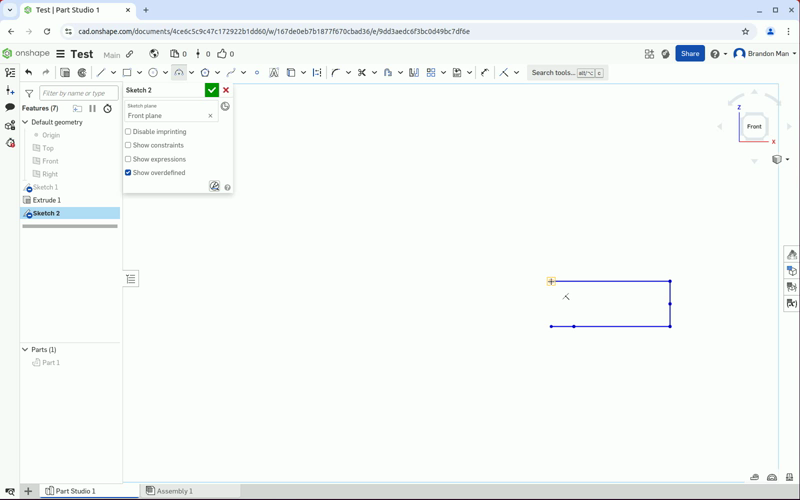
click(551, 281)
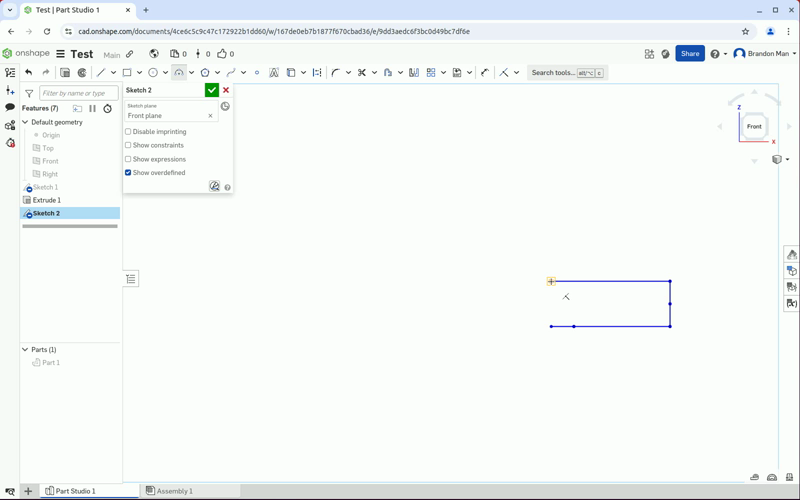
scroll(-6)
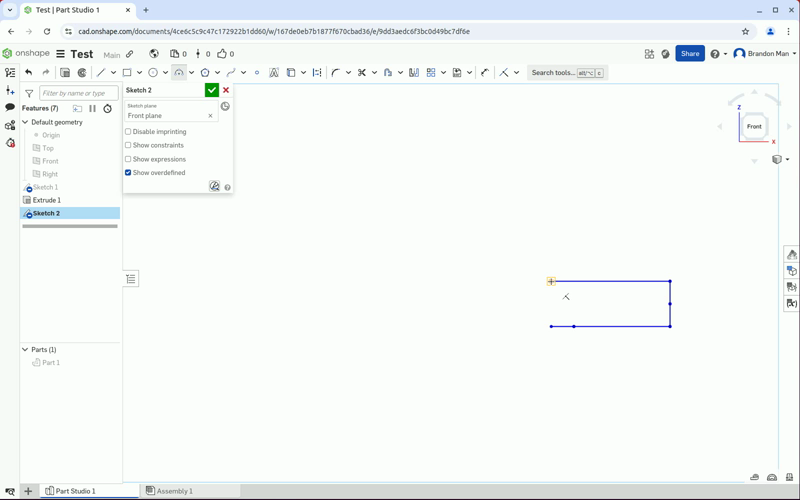
scroll(-6)
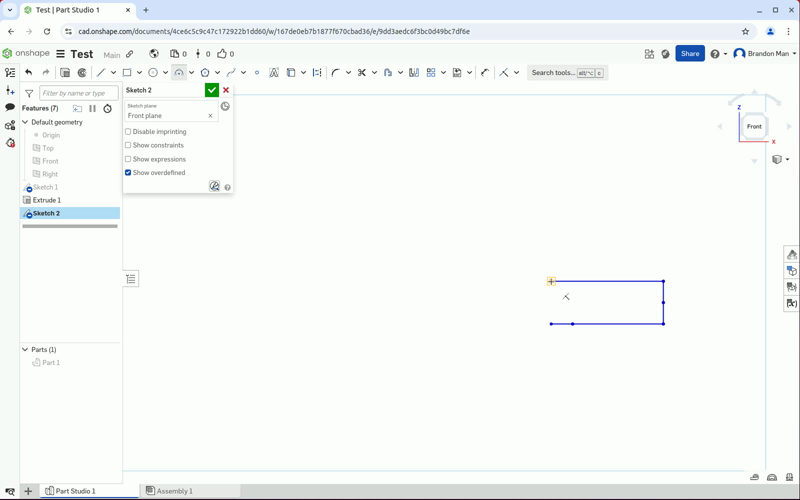
scroll(-6)
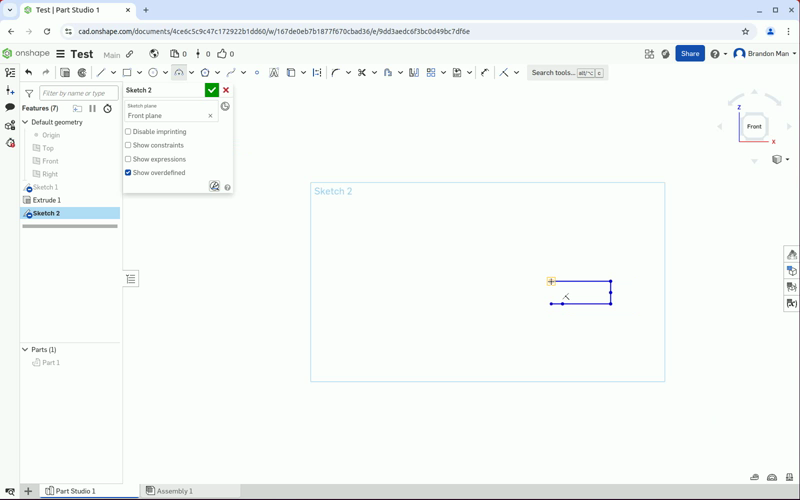
scroll(-6)
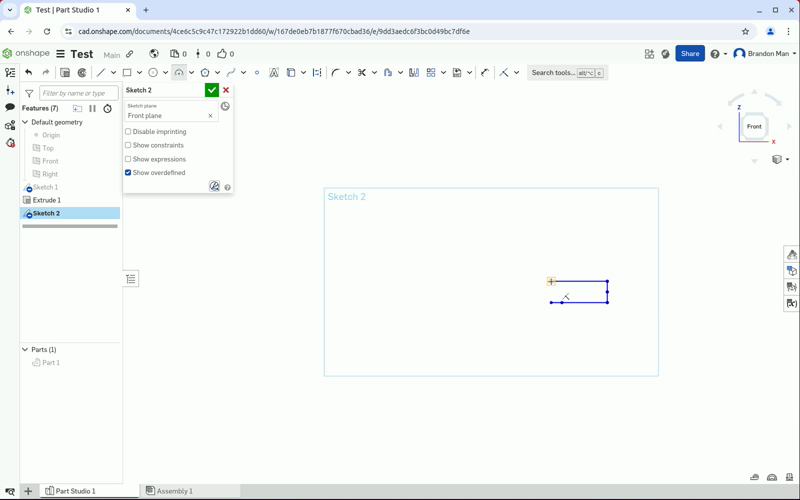
scroll(-6)
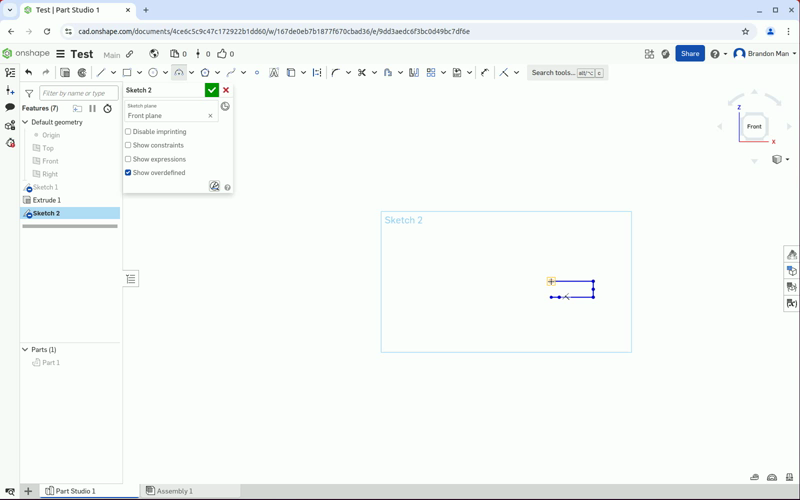
scroll(-6)
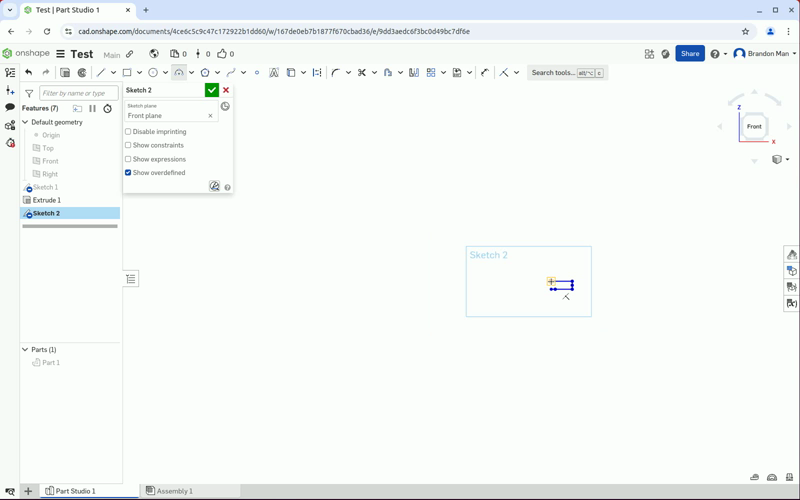
scroll(-6)
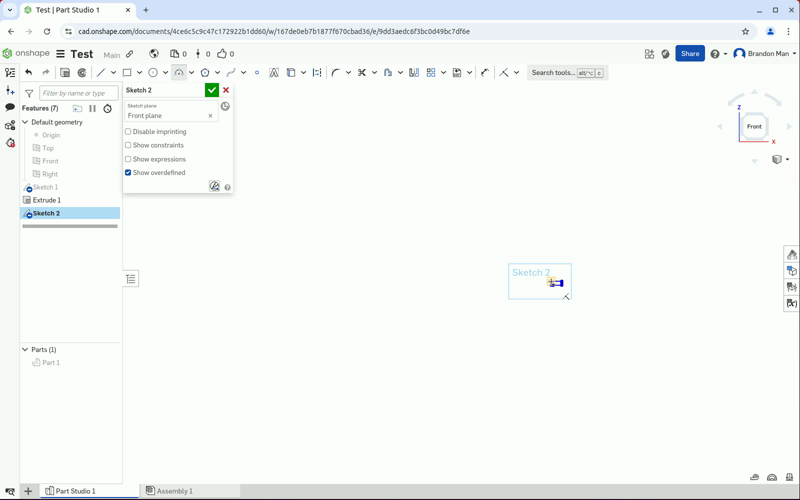
mouse_move(551, 285)
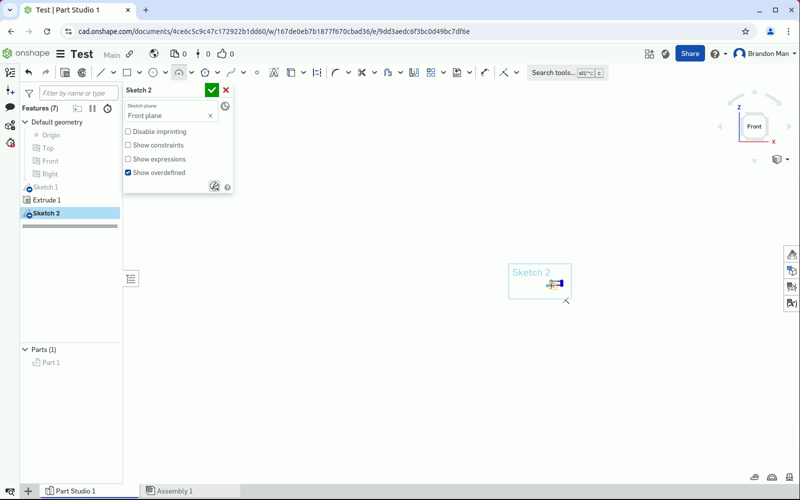
scroll(6)
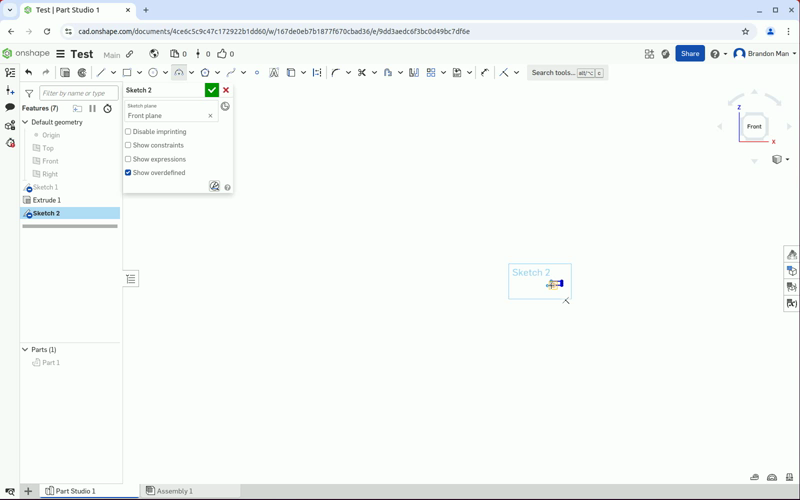
scroll(6)
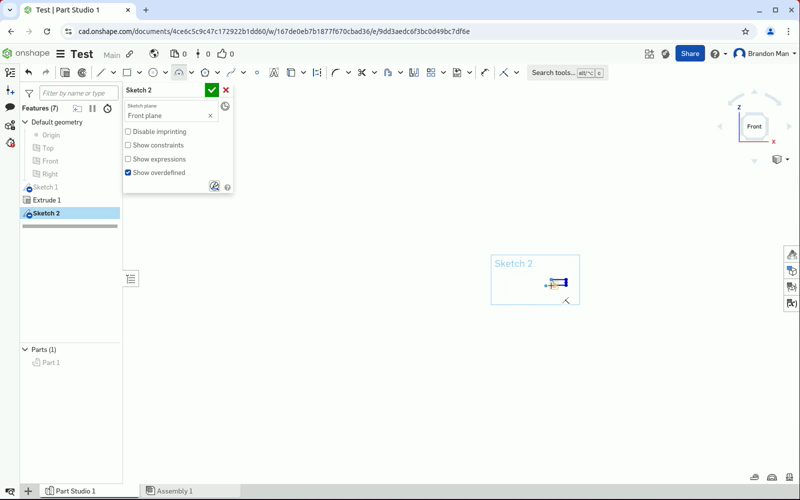
scroll(6)
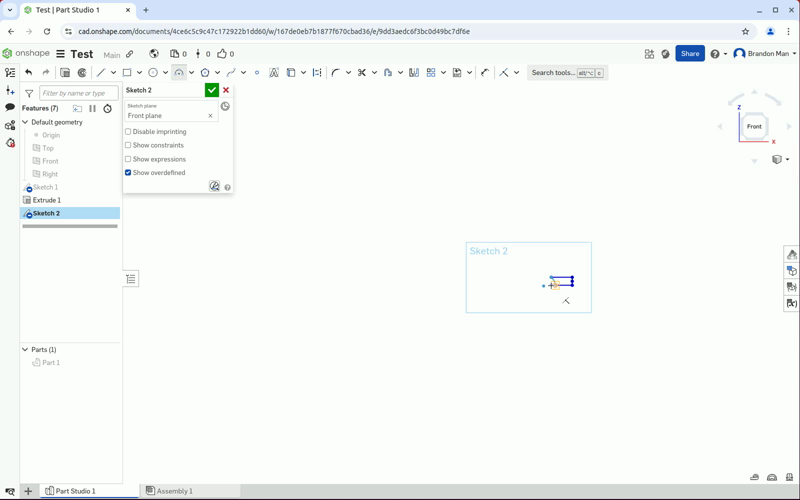
scroll(6)
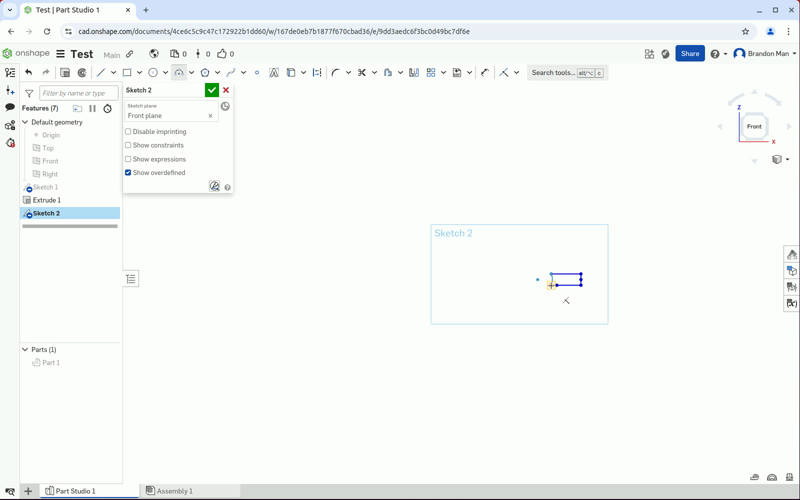
scroll(6)
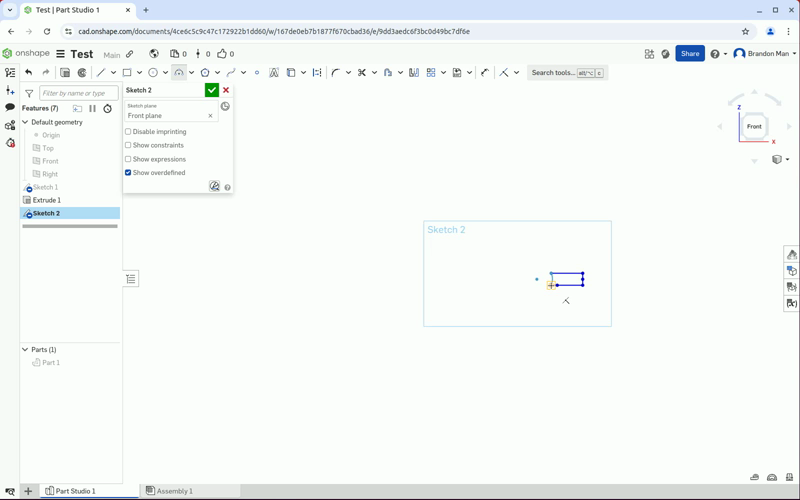
scroll(6)
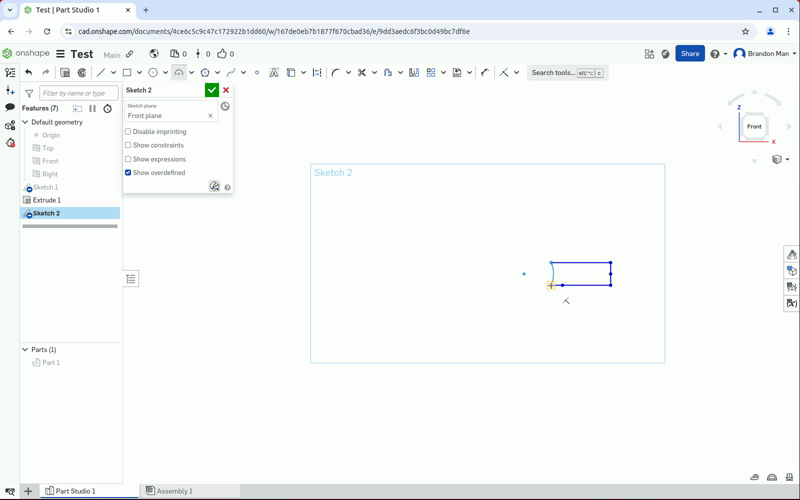
scroll(6)
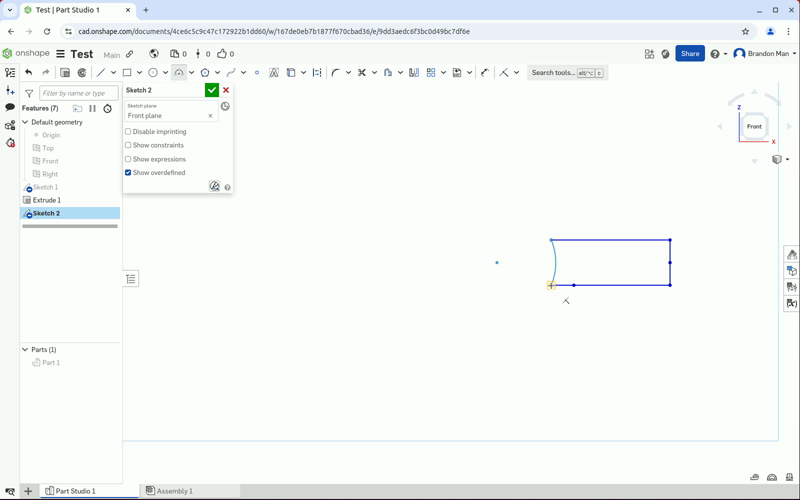
click(551, 285)
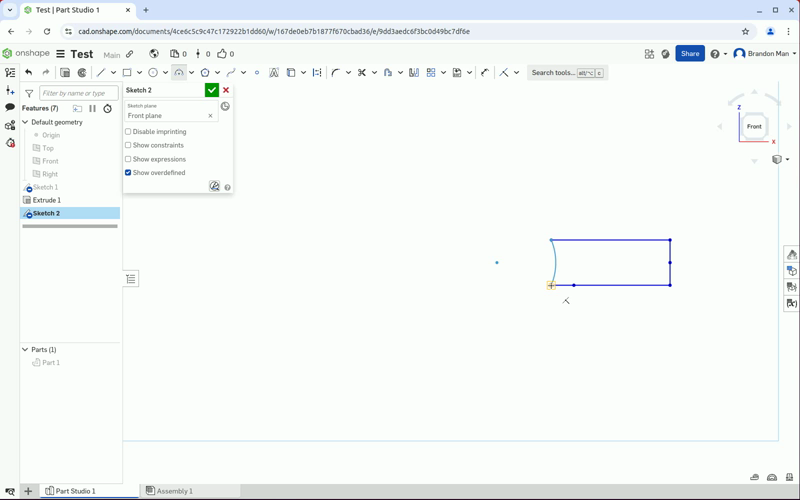
scroll(-6)
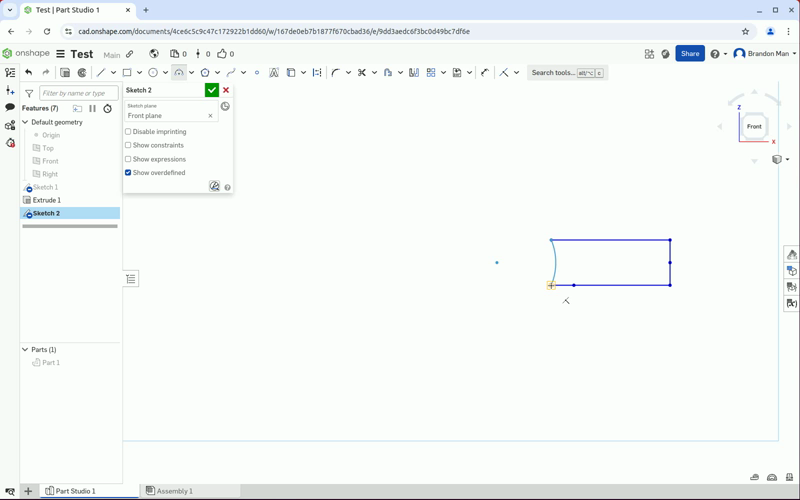
scroll(-6)
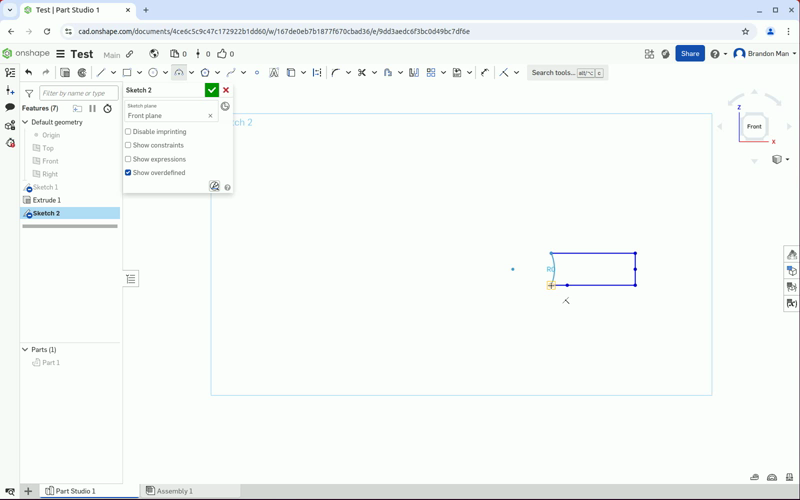
scroll(-6)
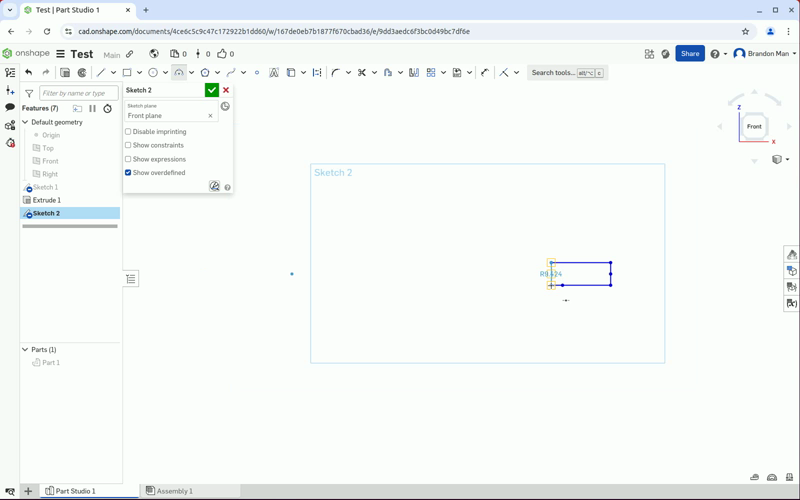
scroll(-6)
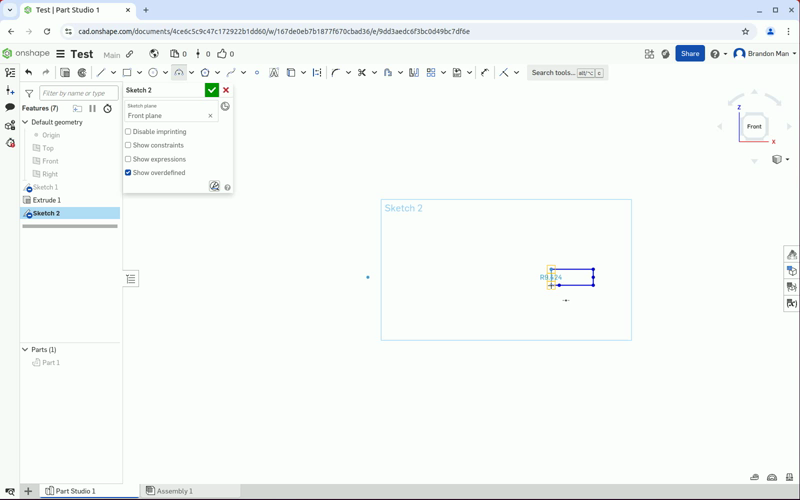
scroll(-6)
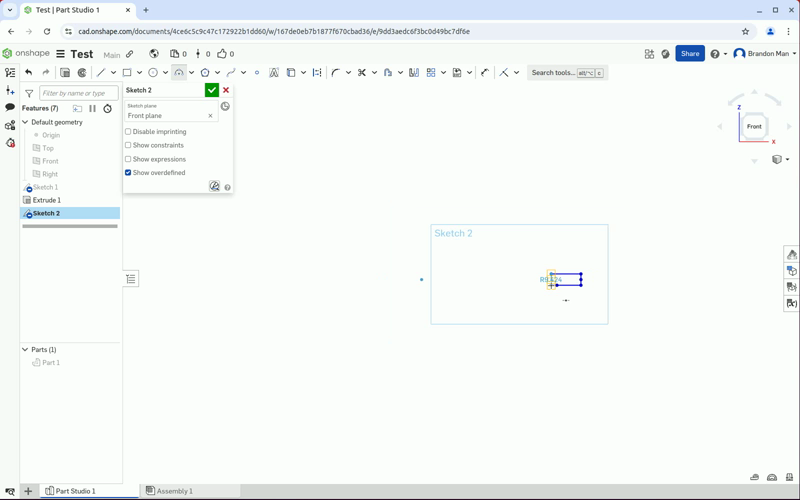
scroll(-6)
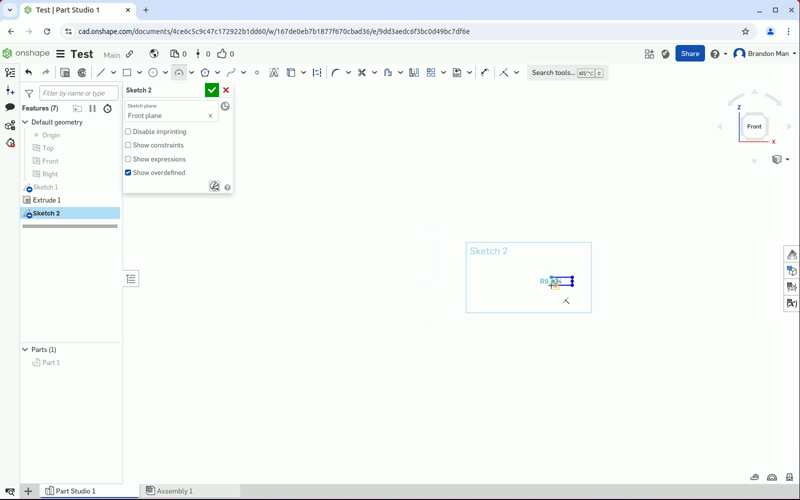
scroll(-6)
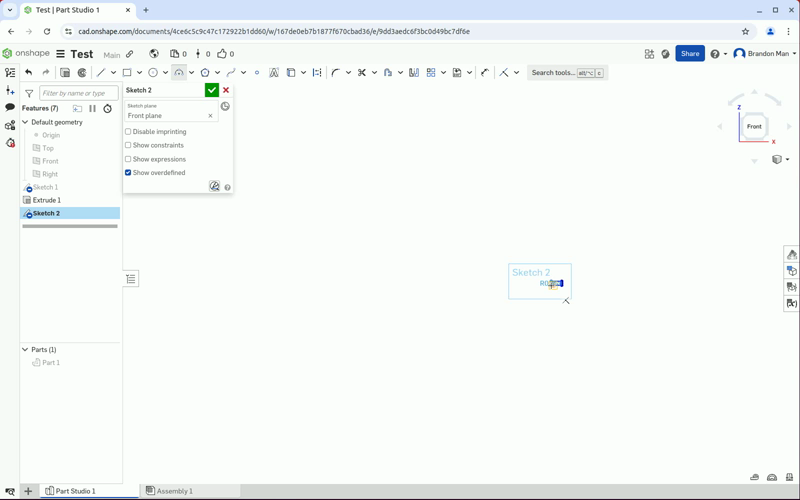
key_down(shift)
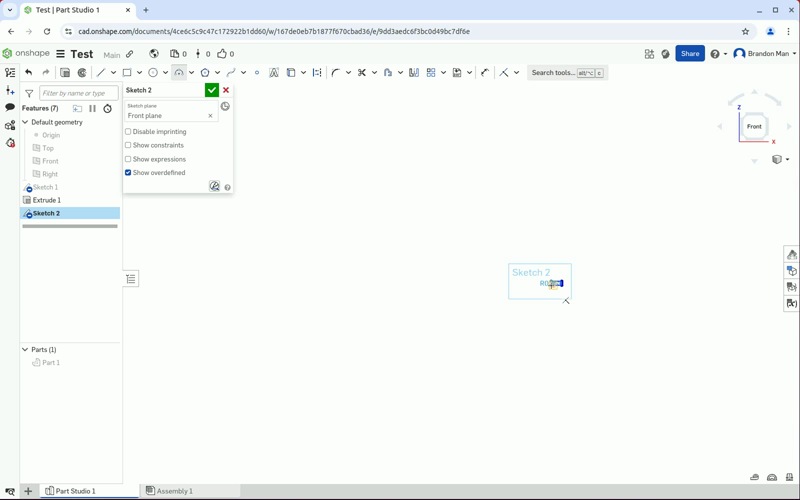
mouse_move(550, 283)
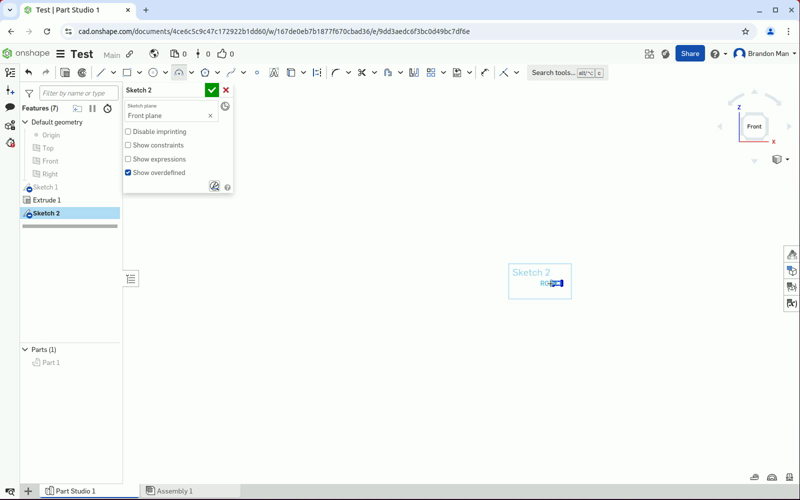
scroll(6)
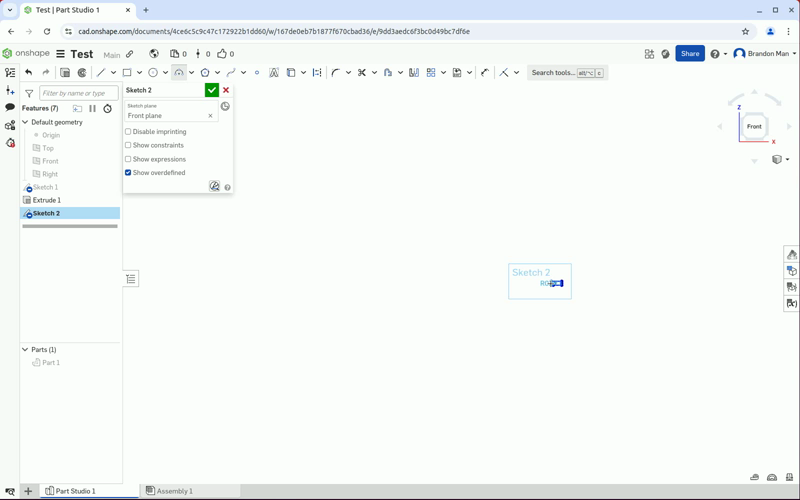
scroll(6)
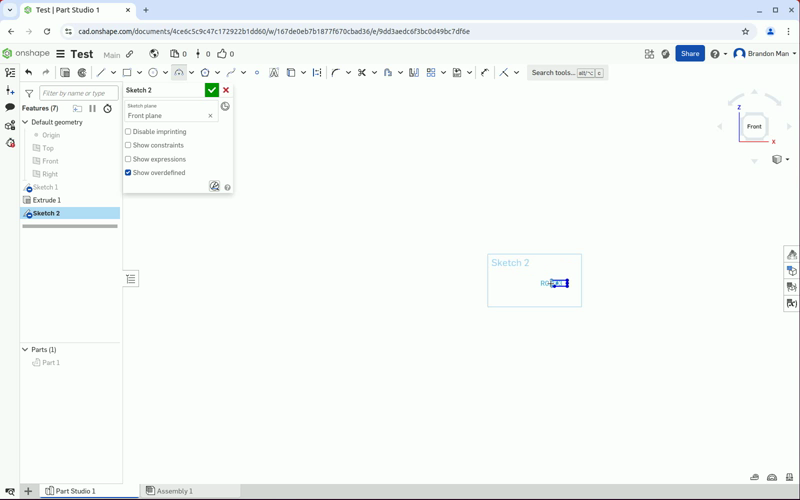
scroll(6)
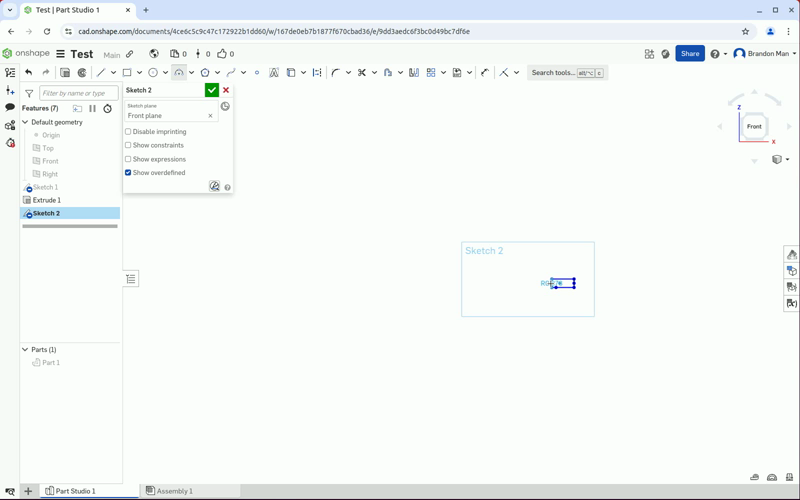
scroll(6)
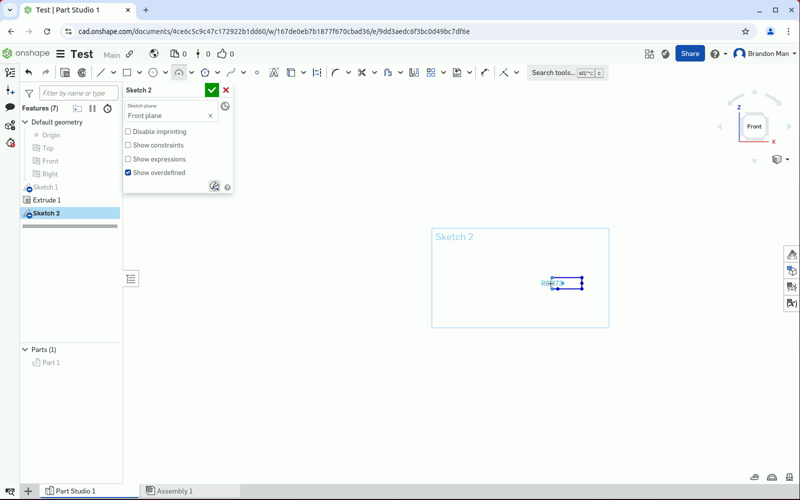
scroll(6)
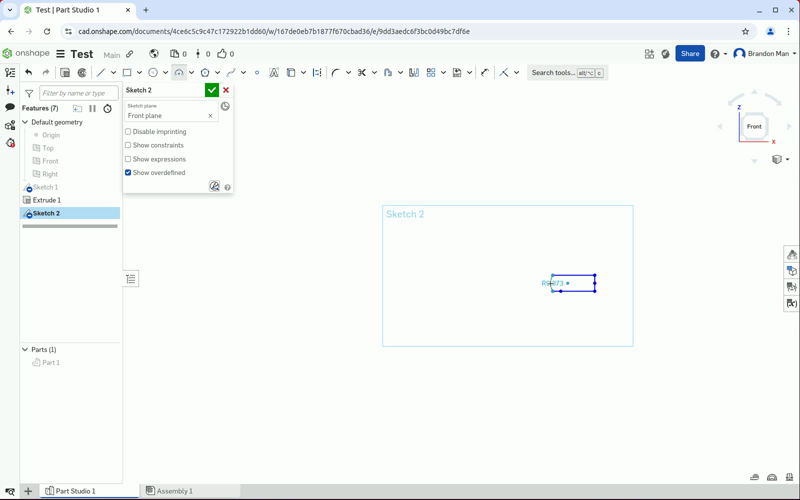
scroll(6)
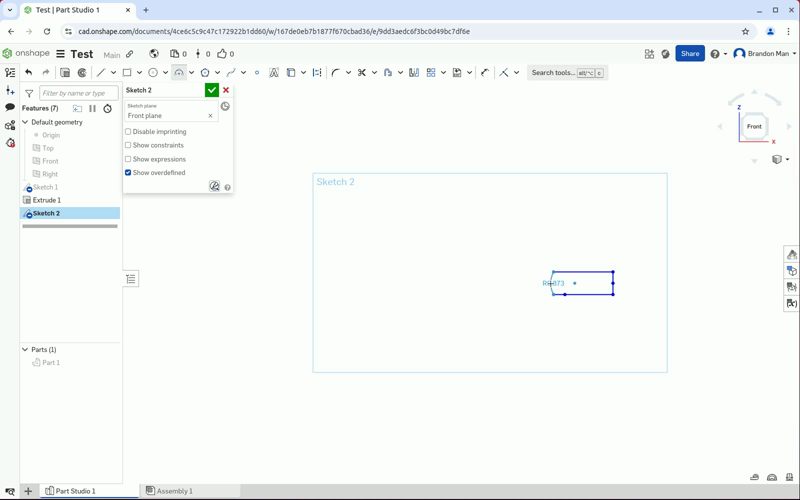
scroll(6)
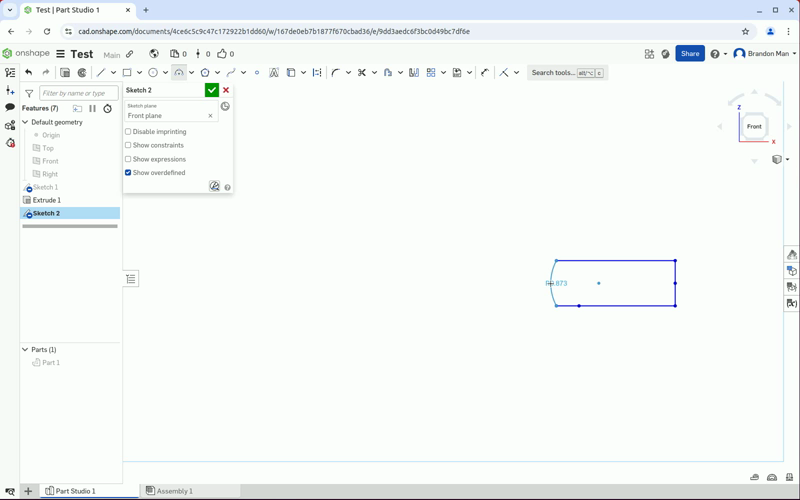
click(550, 283)
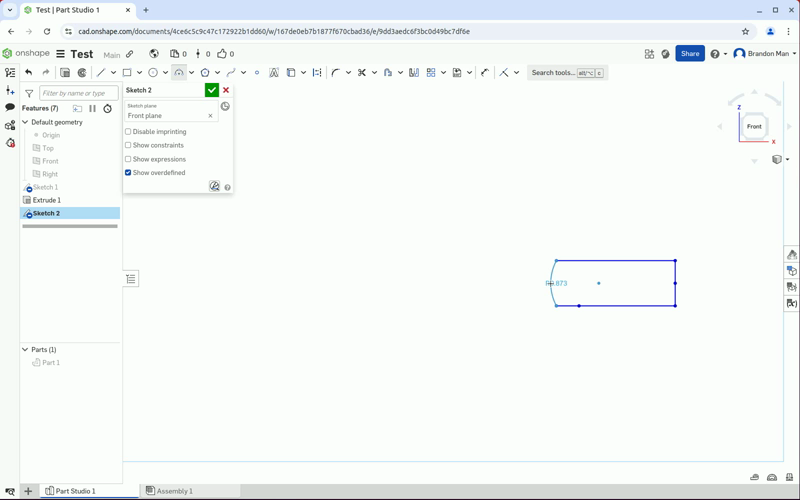
scroll(-6)
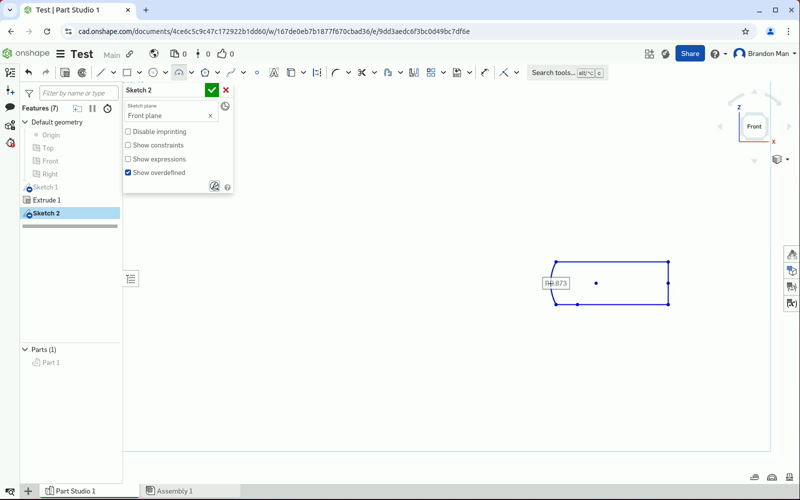
scroll(-6)
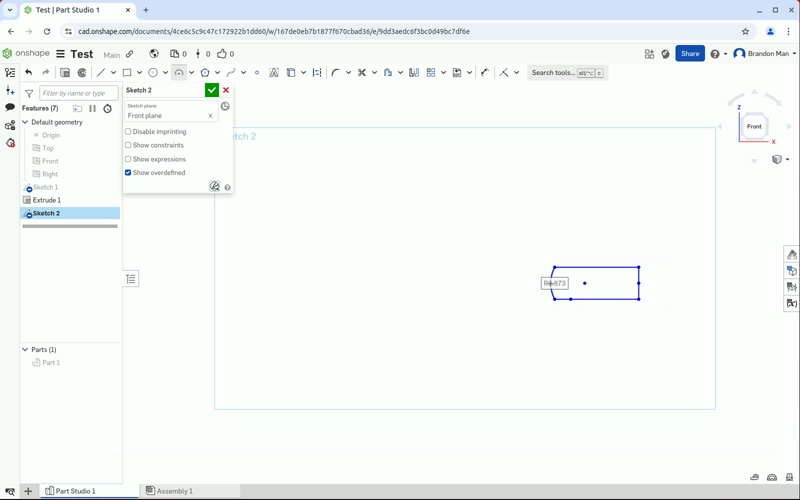
scroll(-6)
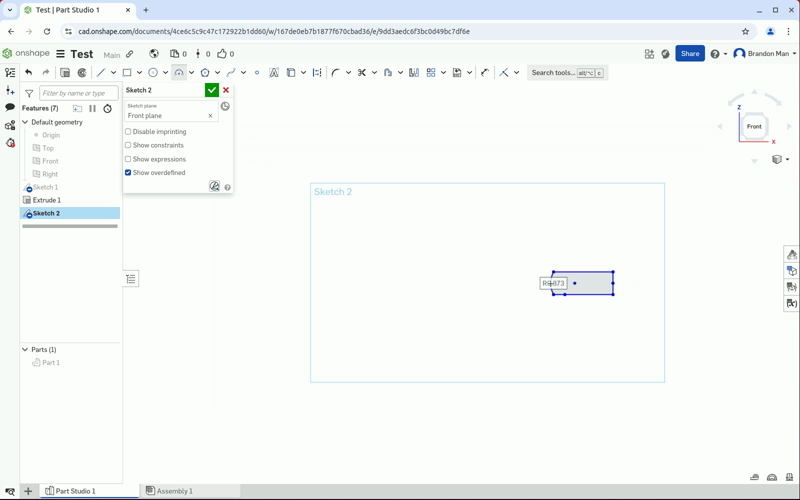
scroll(-6)
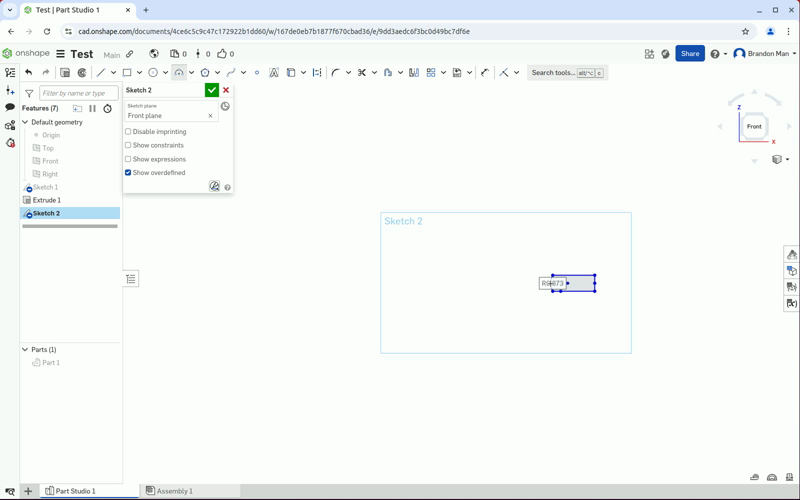
scroll(-6)
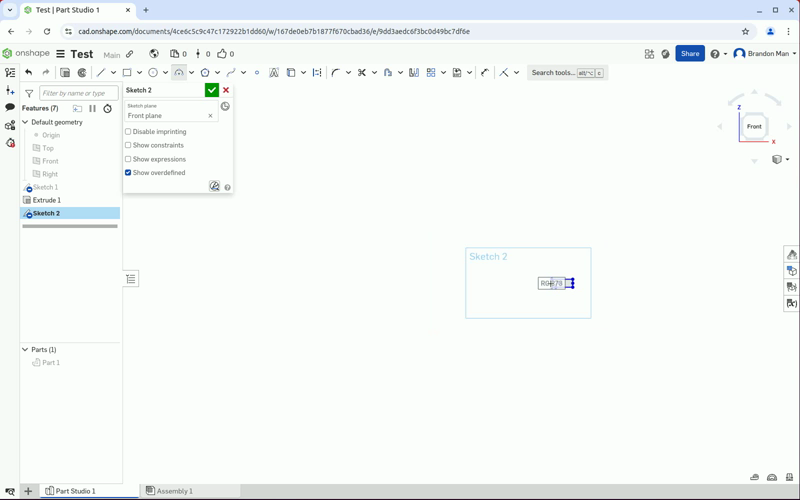
scroll(-6)
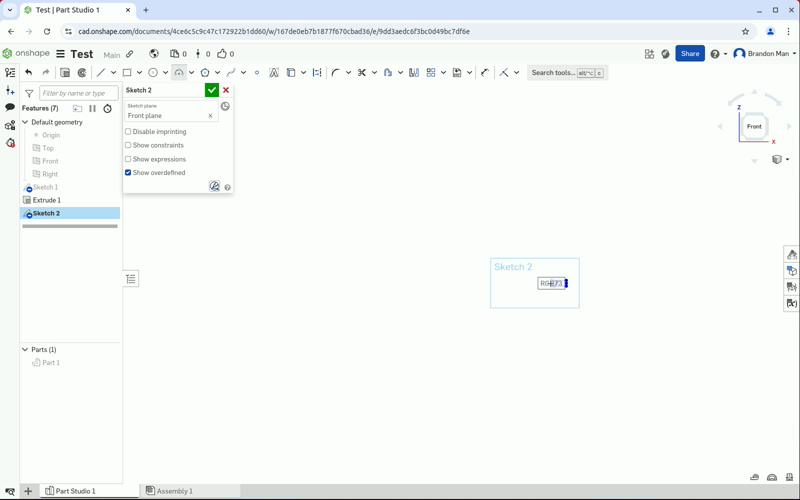
scroll(-6)
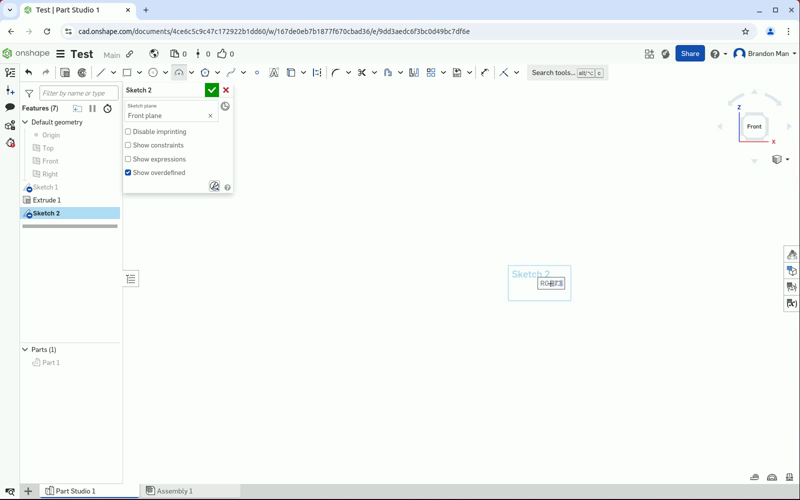
key_up(shift)
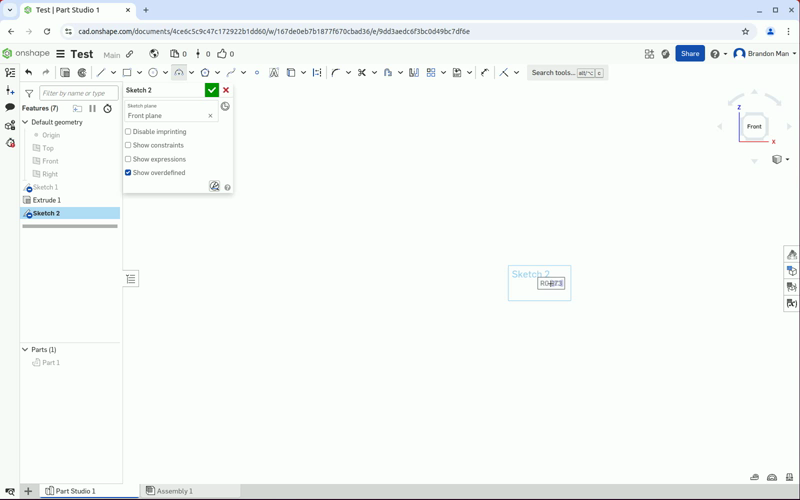
key(esc)
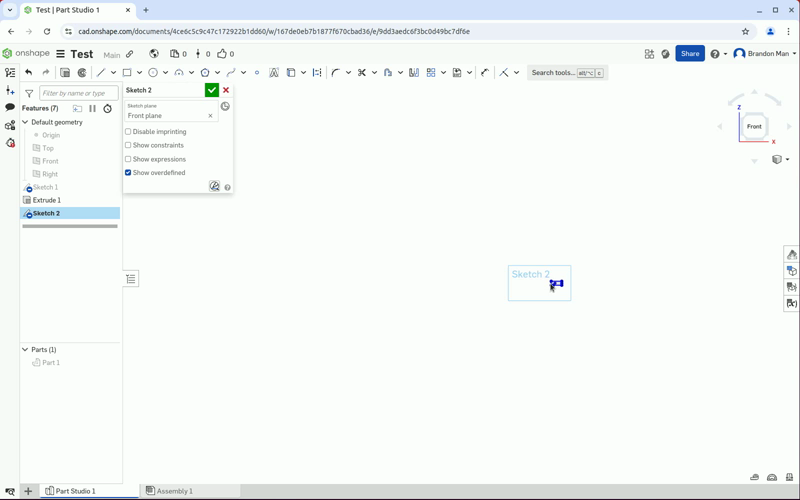
mouse_move(561, 283)
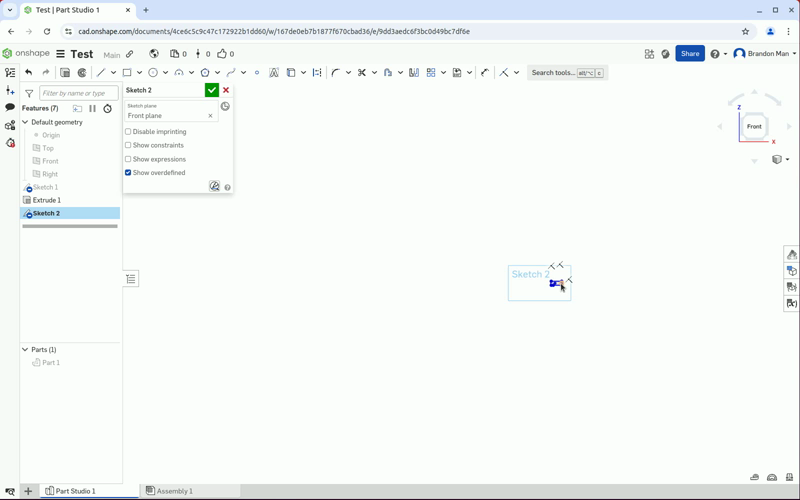
scroll(6)
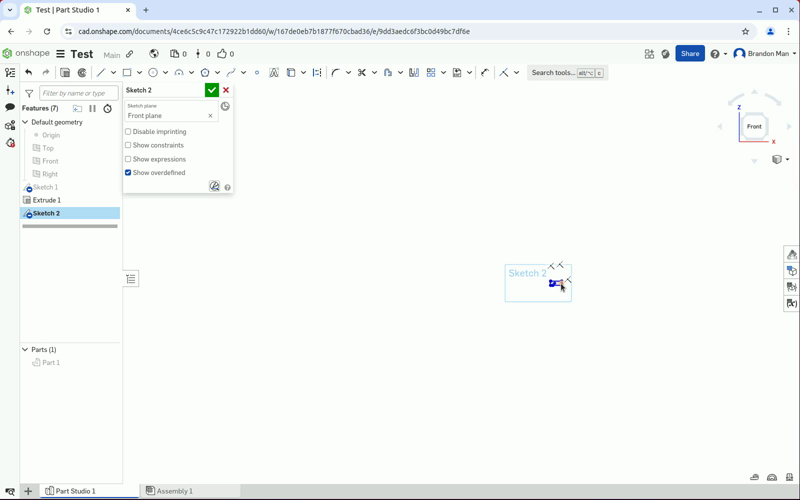
scroll(6)
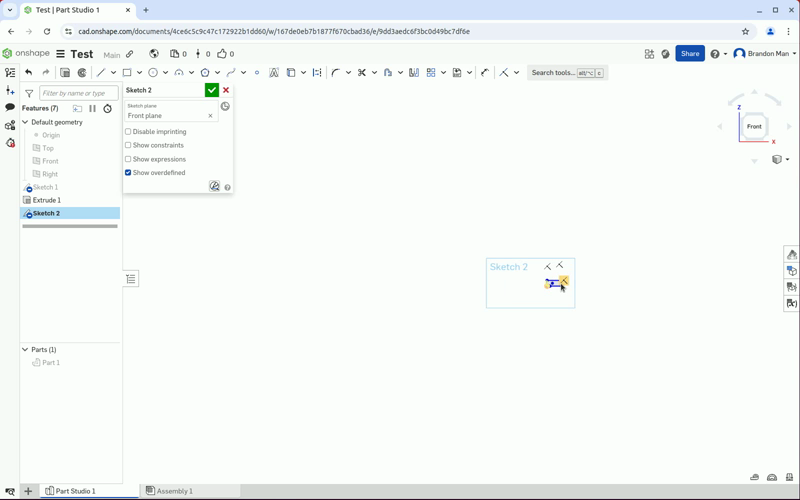
scroll(6)
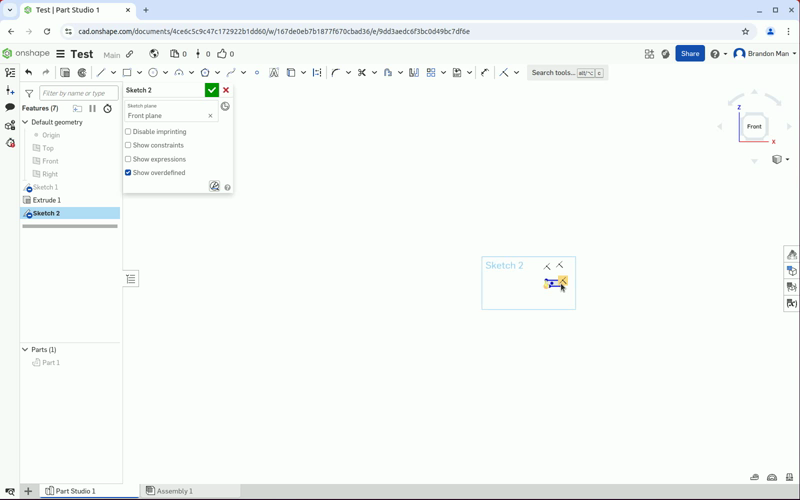
scroll(6)
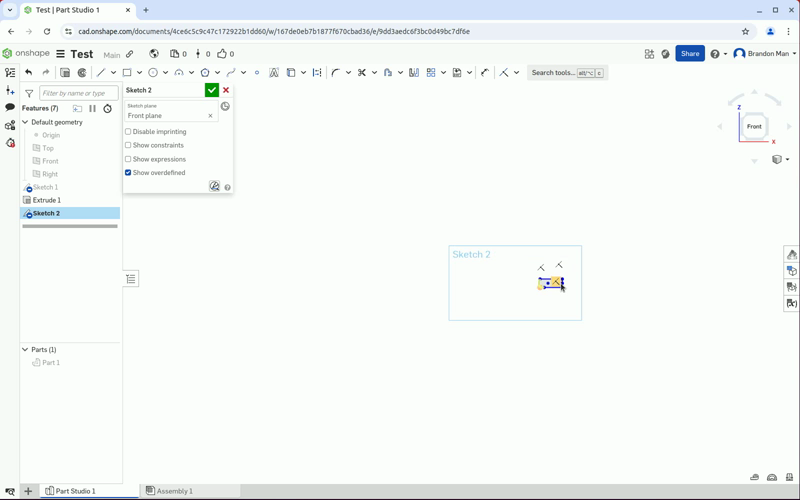
scroll(6)
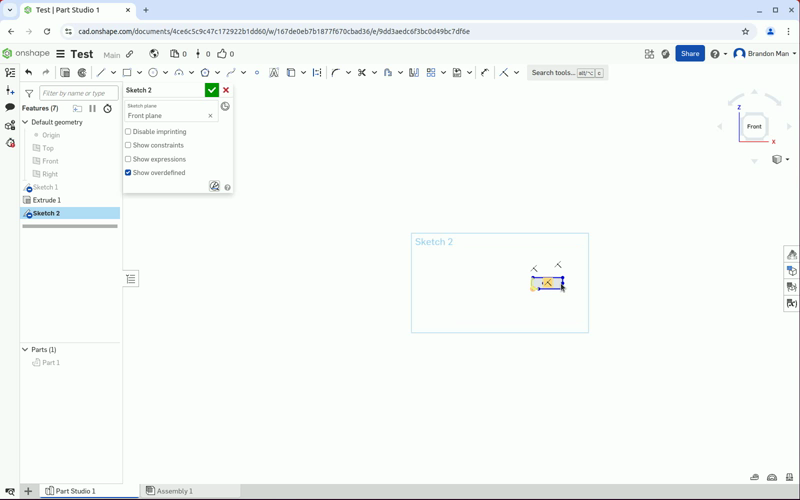
scroll(6)
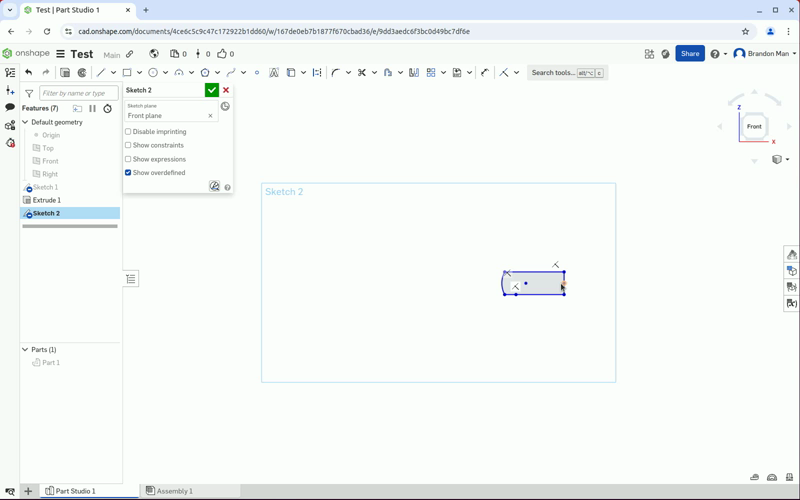
scroll(6)
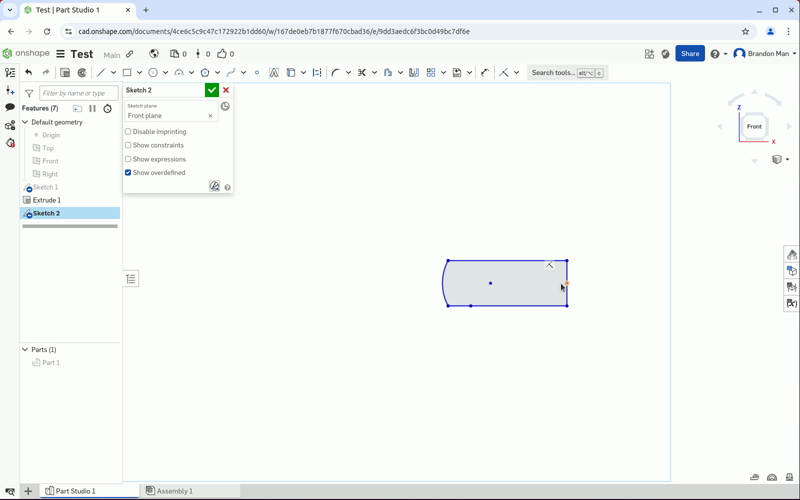
click(561, 283)
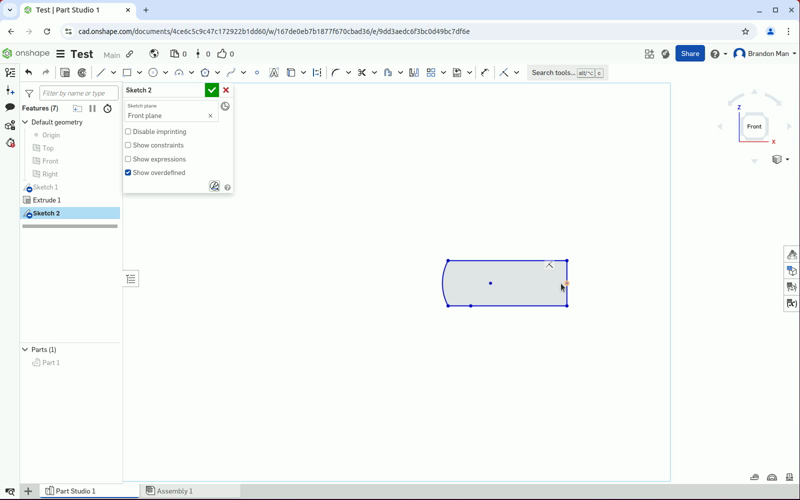
scroll(-6)
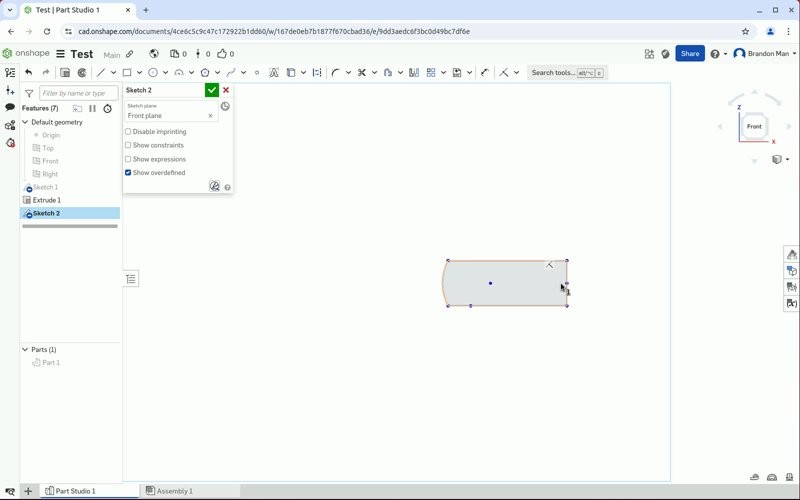
scroll(-6)
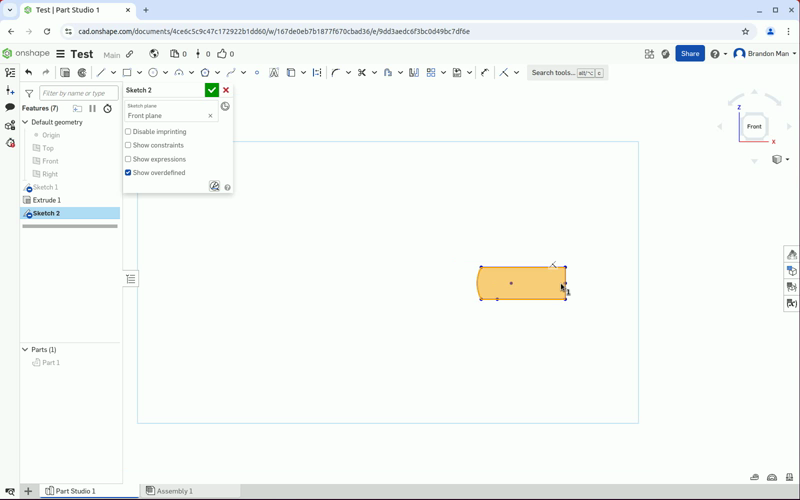
scroll(-6)
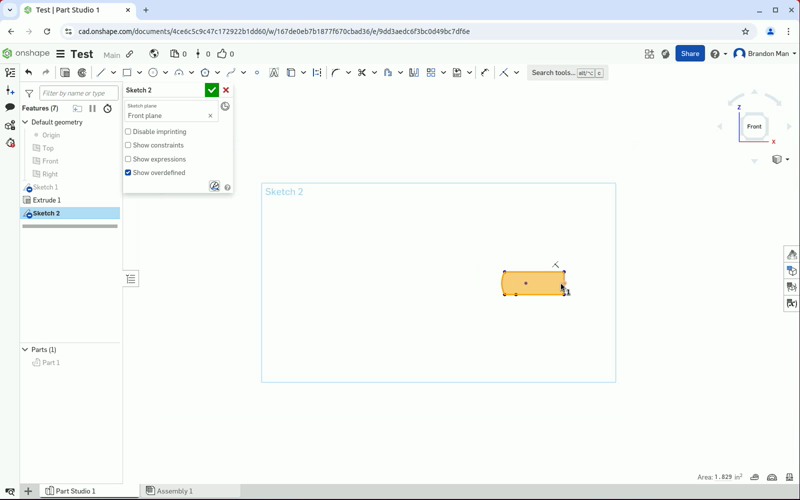
scroll(-6)
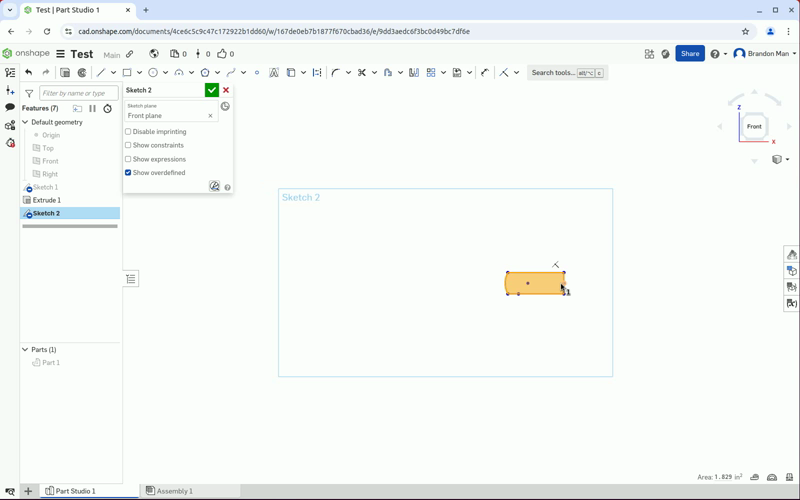
scroll(-6)
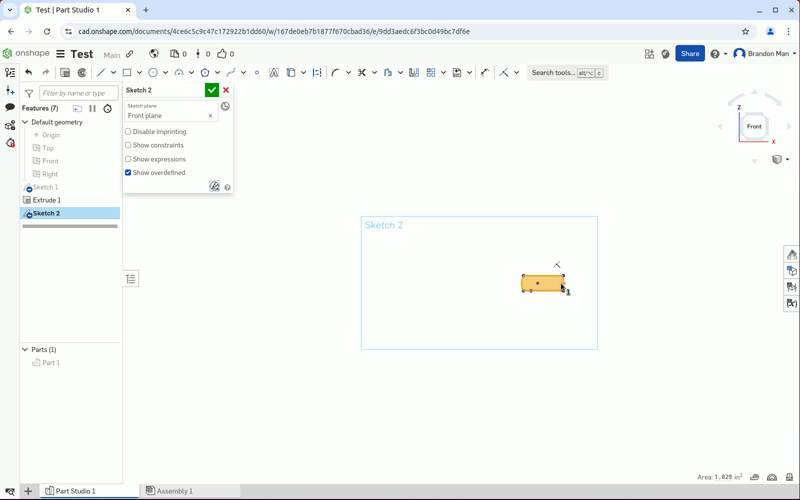
scroll(-6)
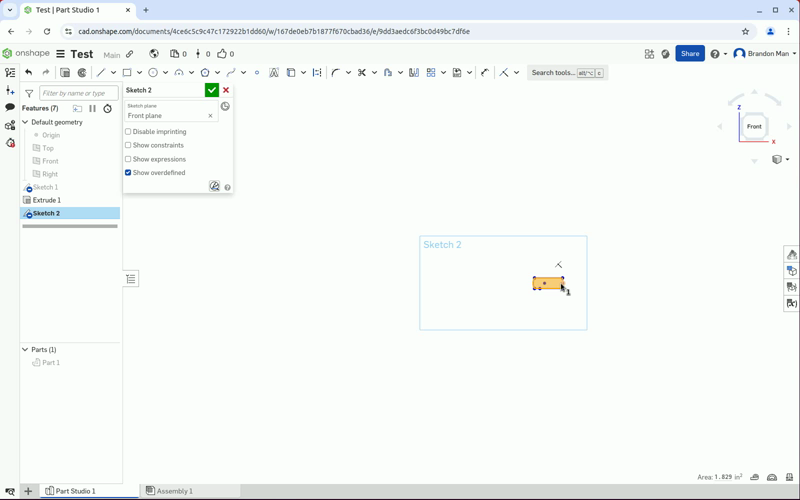
scroll(-6)
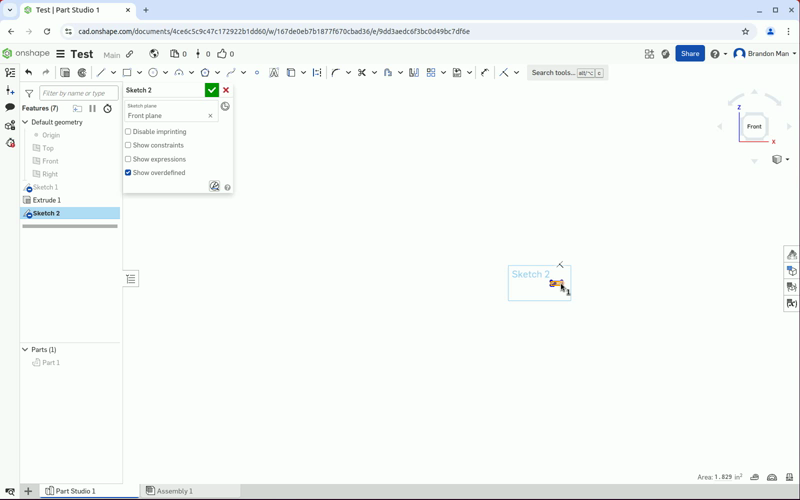
mouse_move(73, 352)
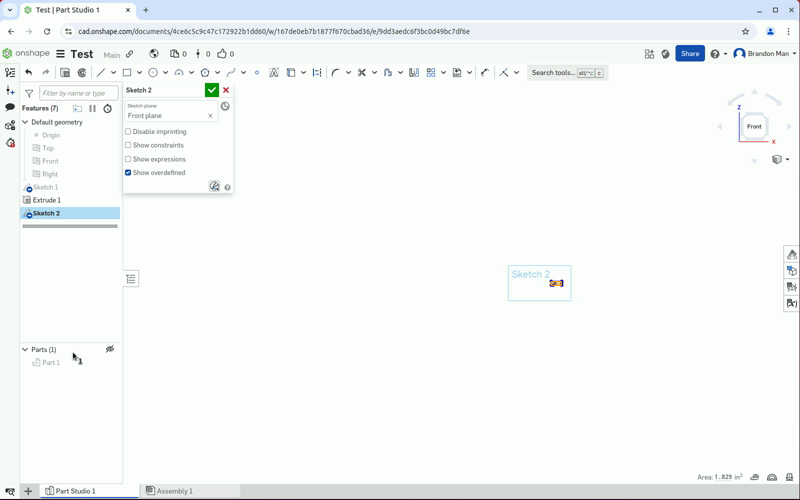
key(shift+y)
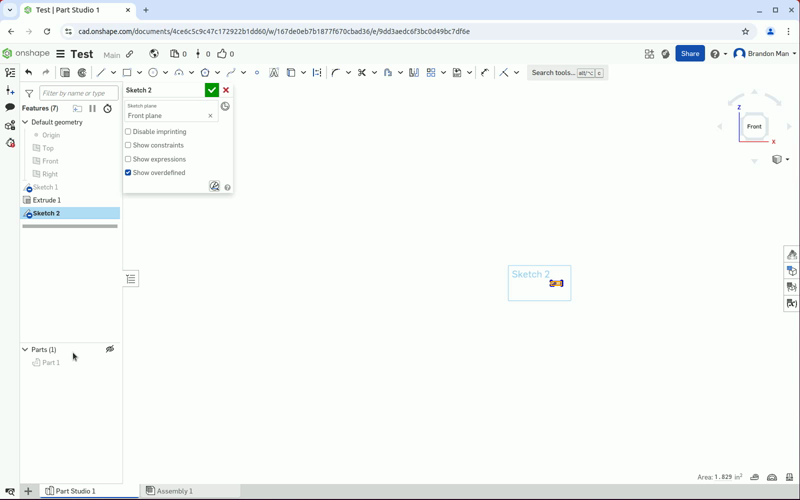
key(shift+e)
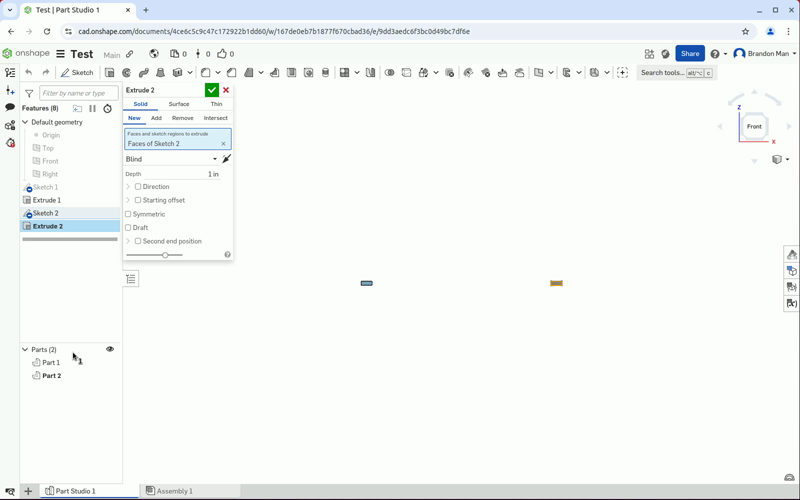
mouse_move(143, 106)
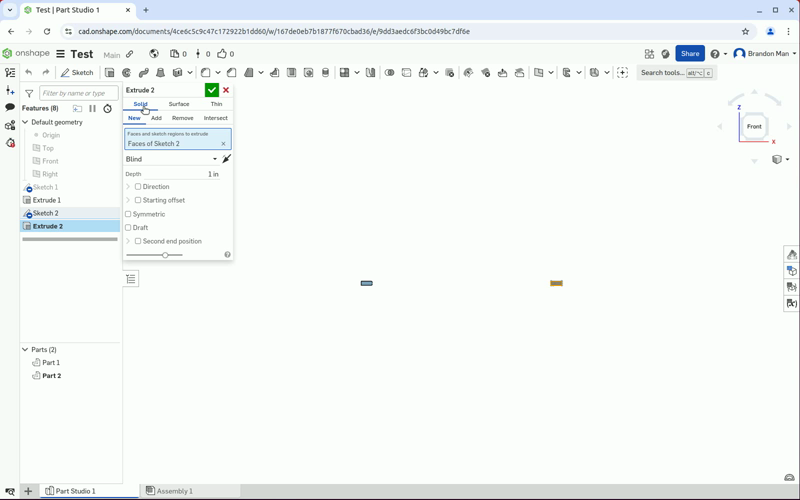
click(143, 106)
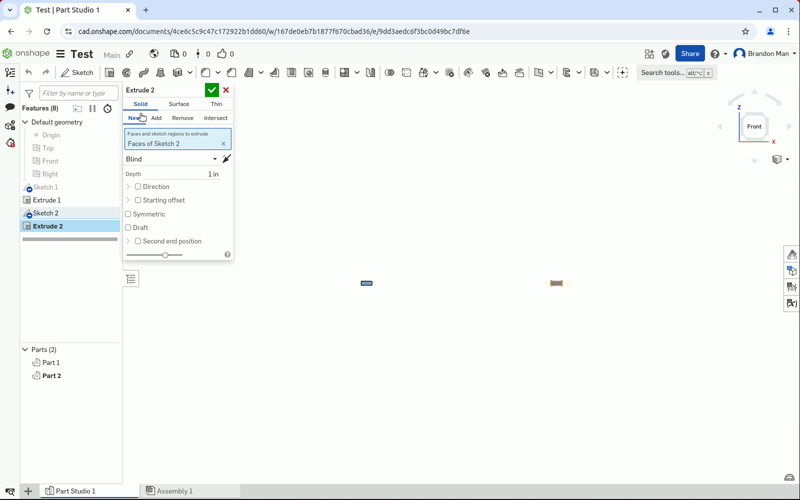
mouse_move(137, 120)
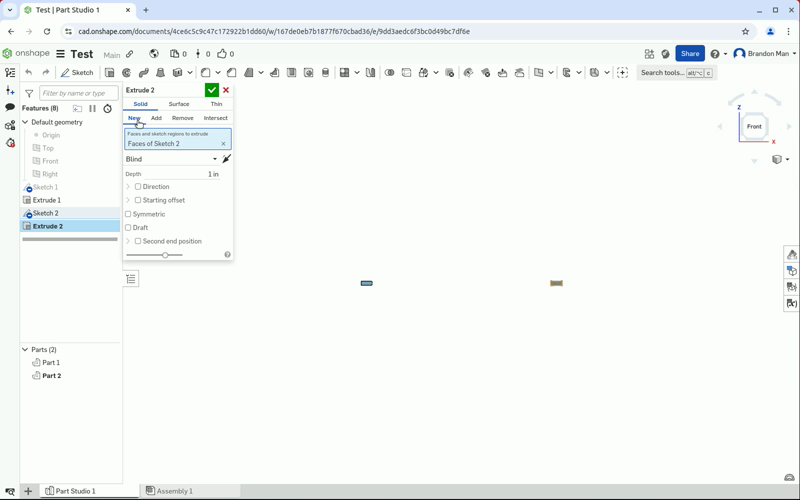
click(137, 120)
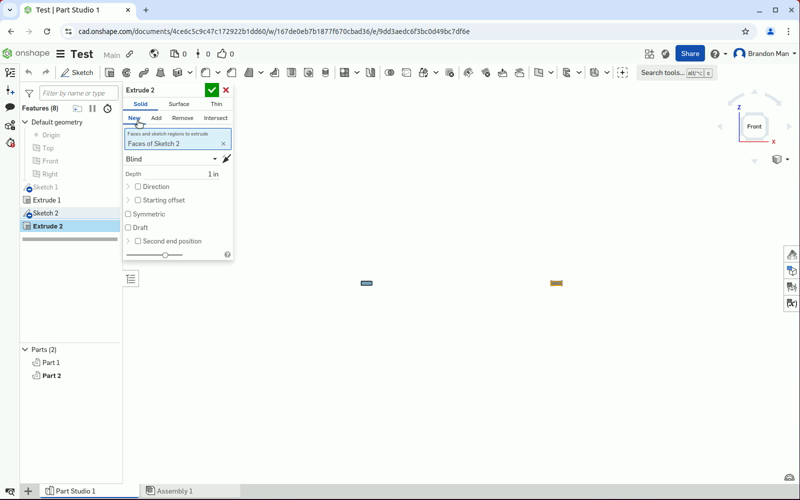
key(tab, 4)
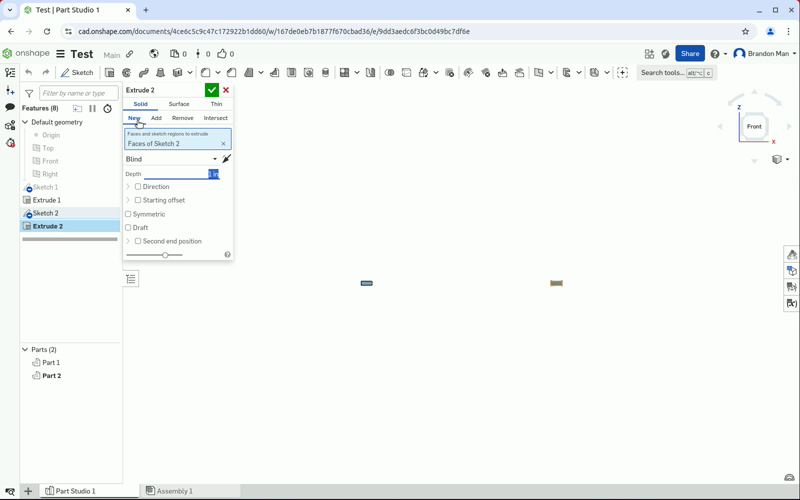
text(5.536)
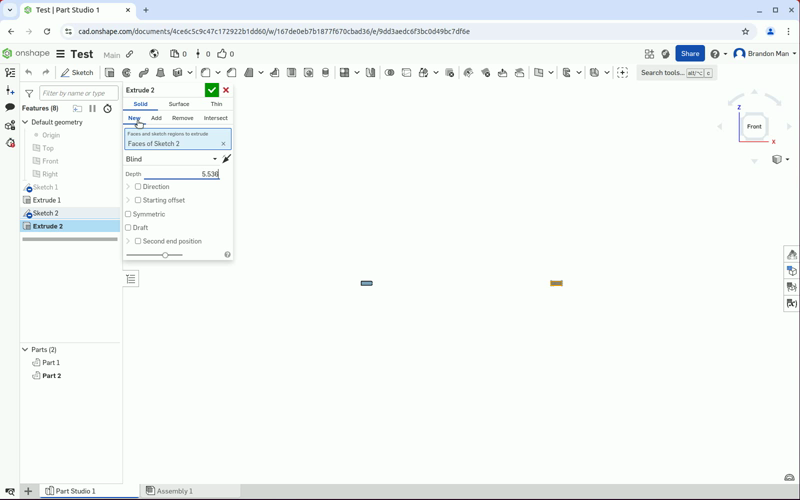
key(enter)
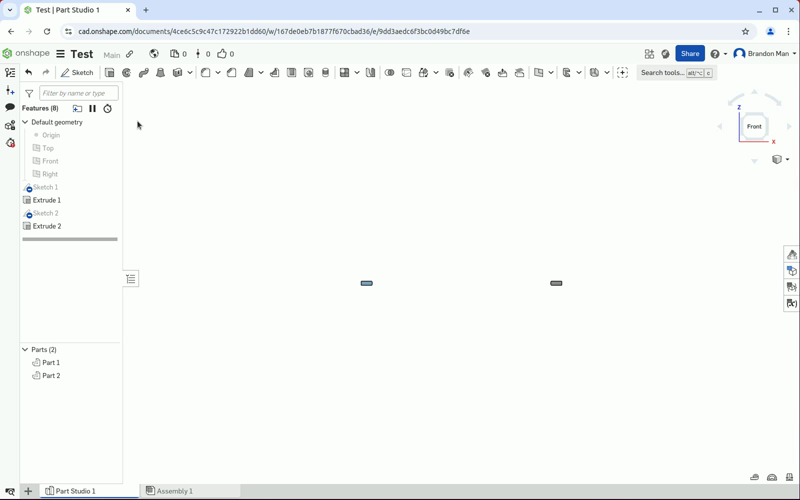
key(shift+h)
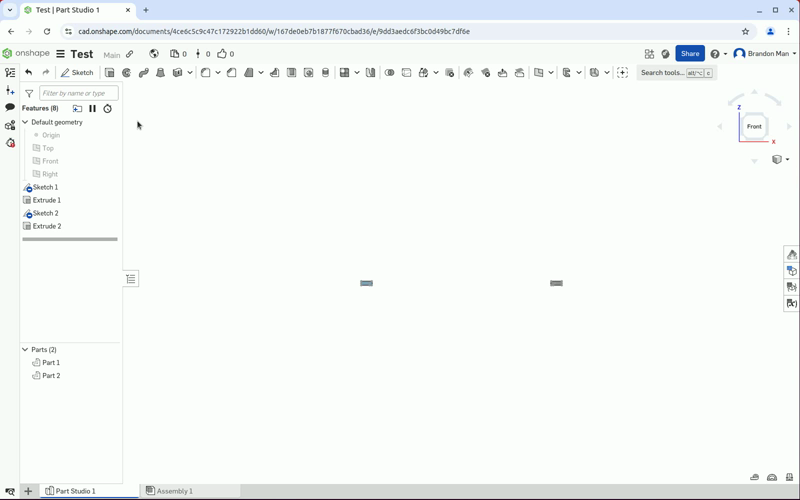
key(shift+h)
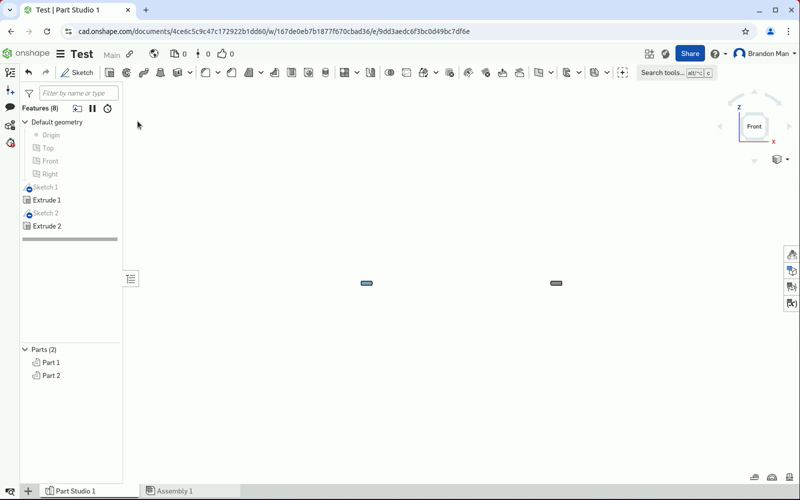
mouse_move(73, 189)
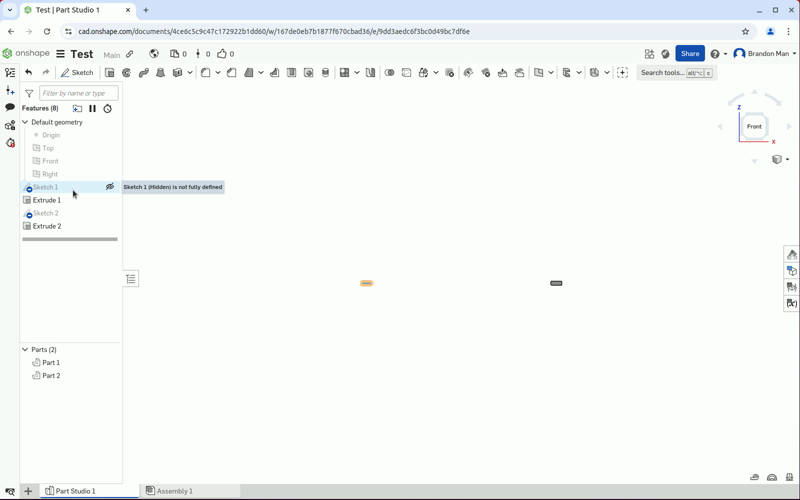
click(73, 189)
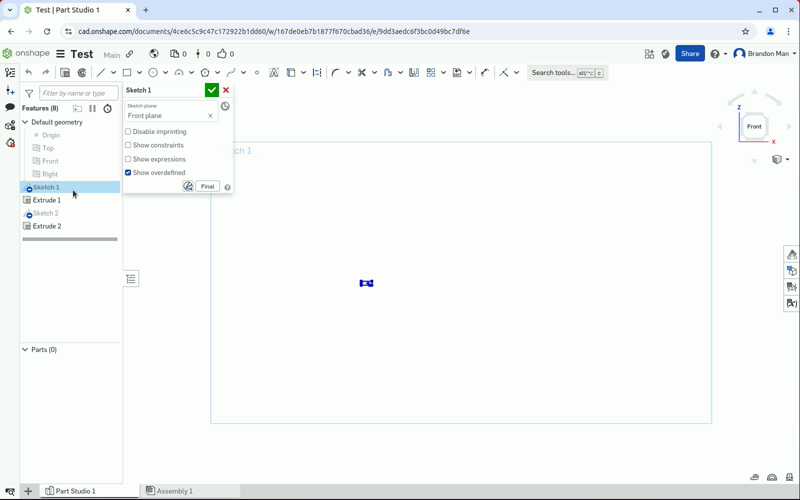
mouse_move(229, 92)
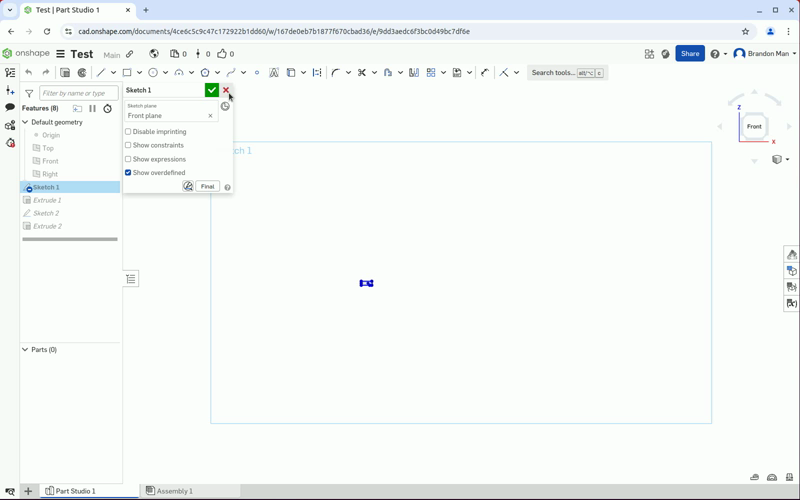
click(229, 92)
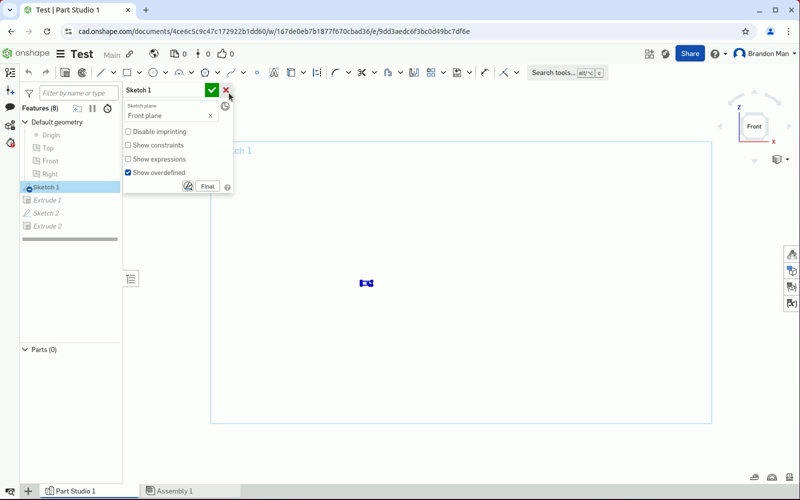
key(shift+s)
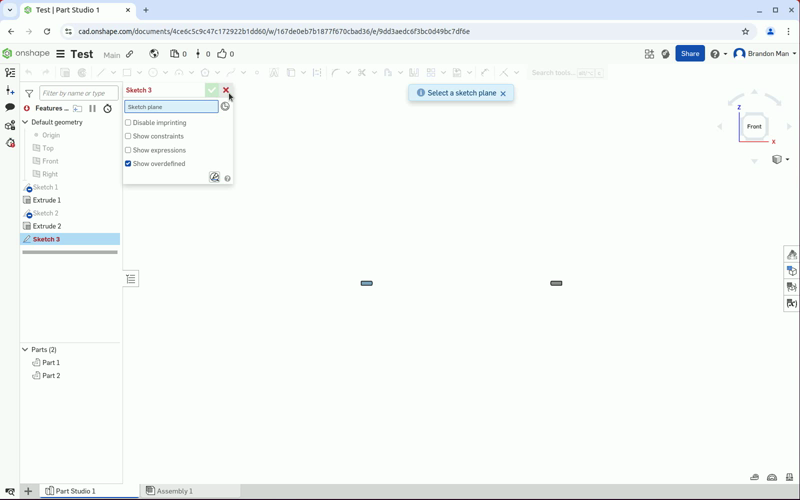
mouse_move(73, 163)
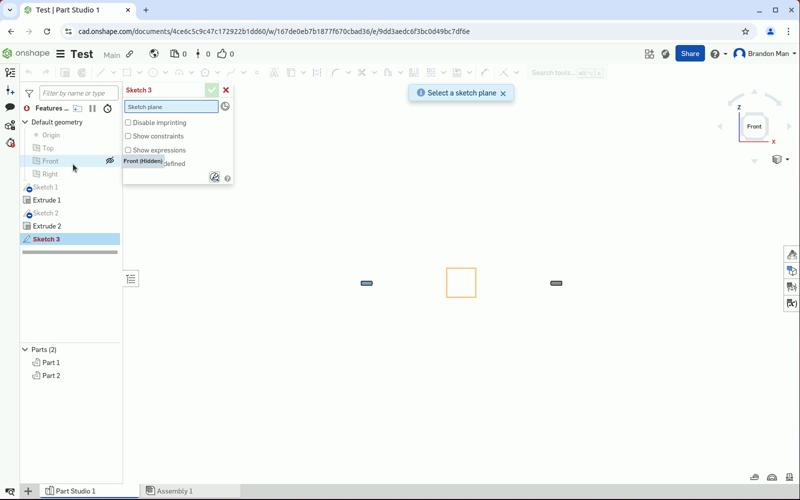
click(73, 163)
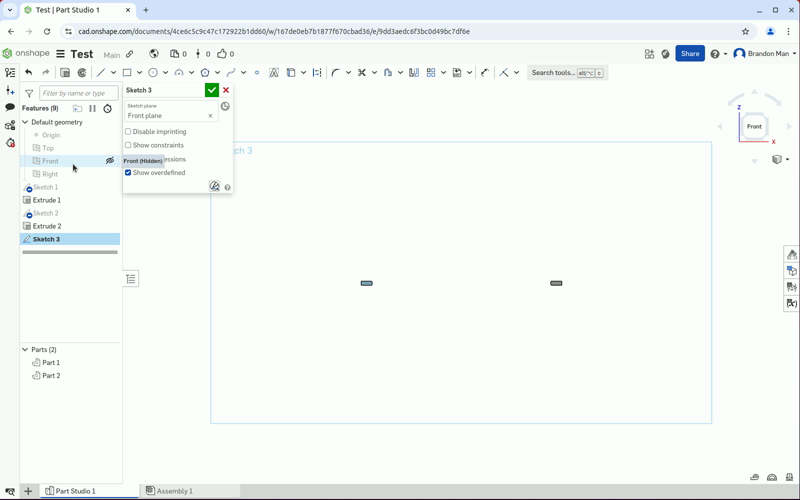
mouse_move(73, 352)
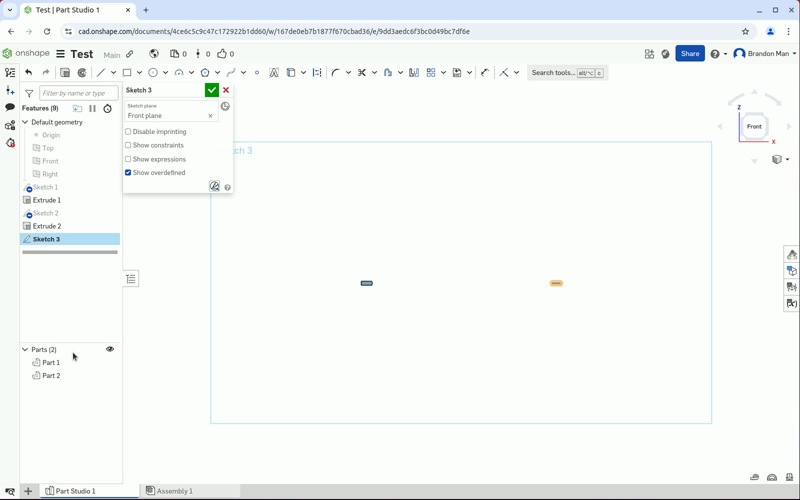
key(y)
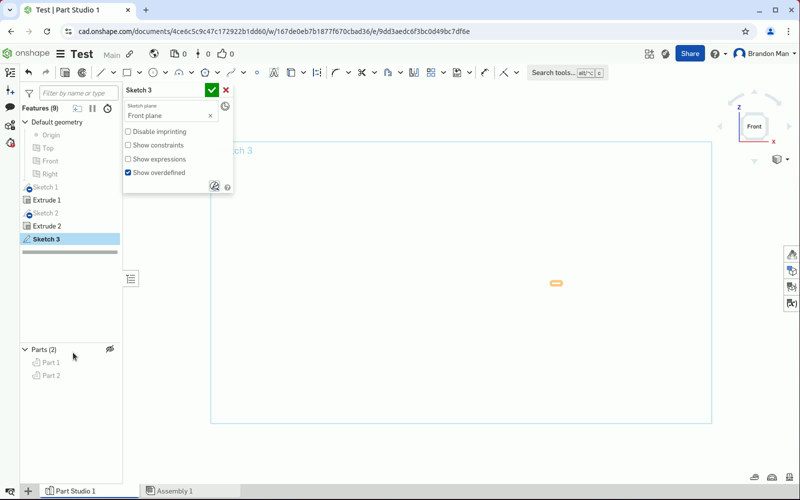
key(l)
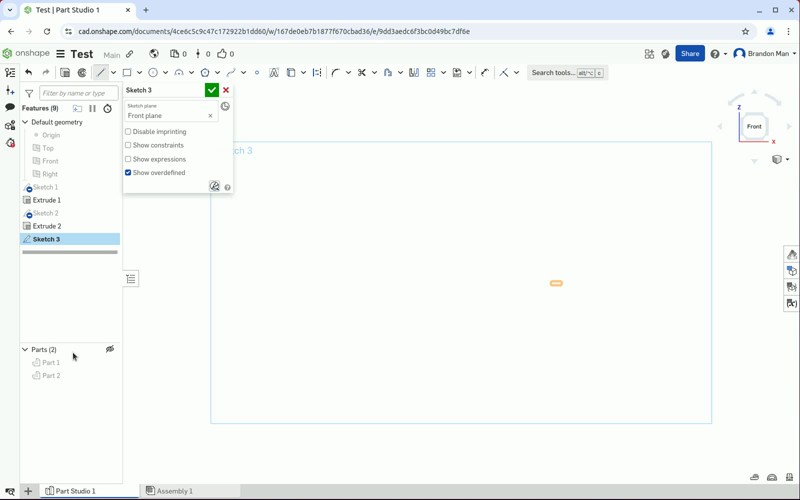
key_down(shift)
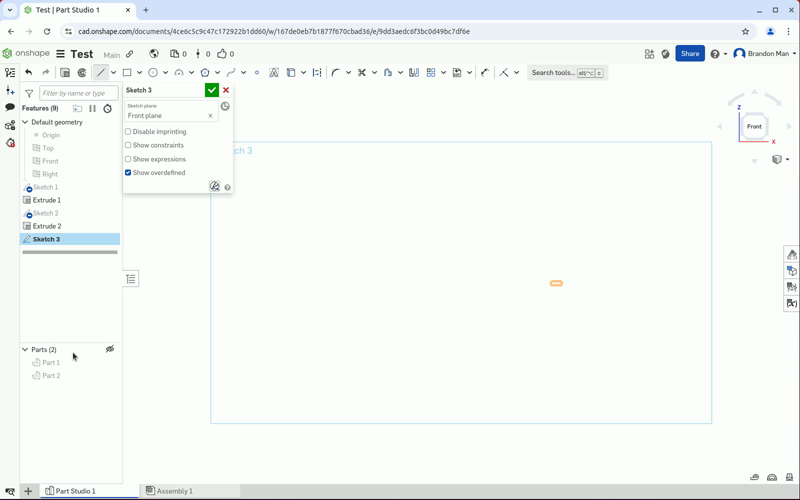
mouse_move(368, 285)
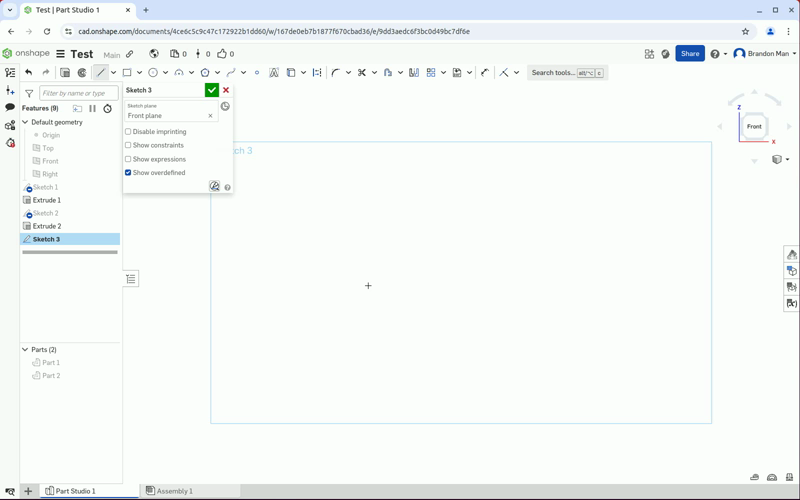
click(368, 285)
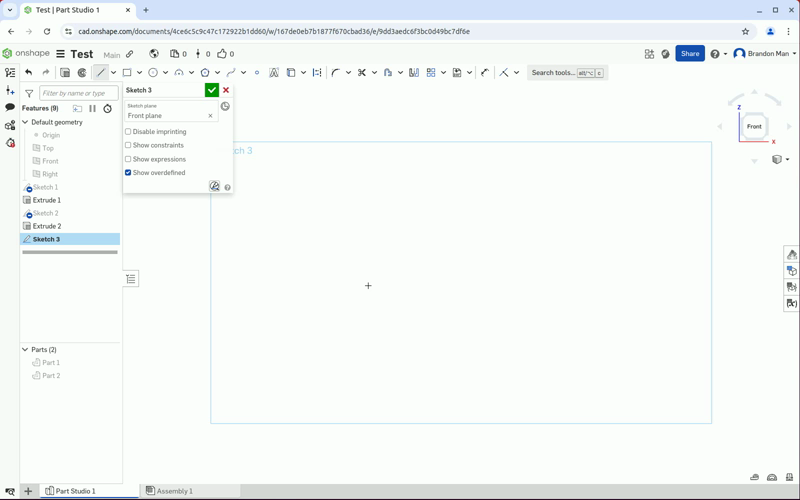
key_up(shift)
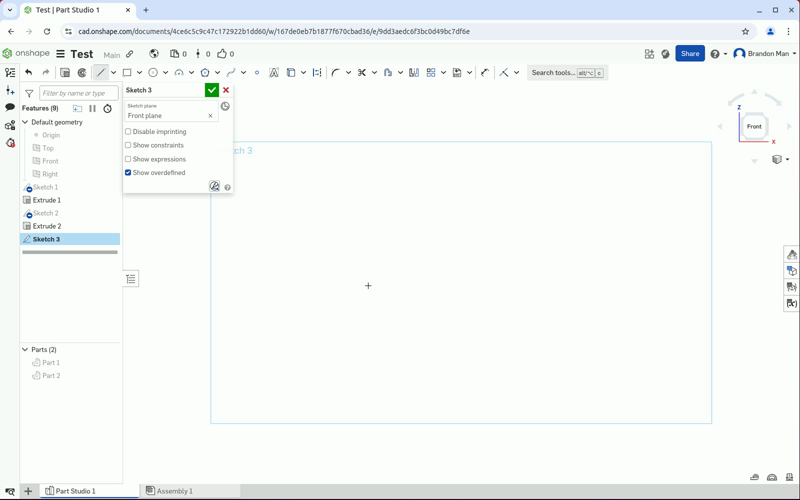
key_down(shift)
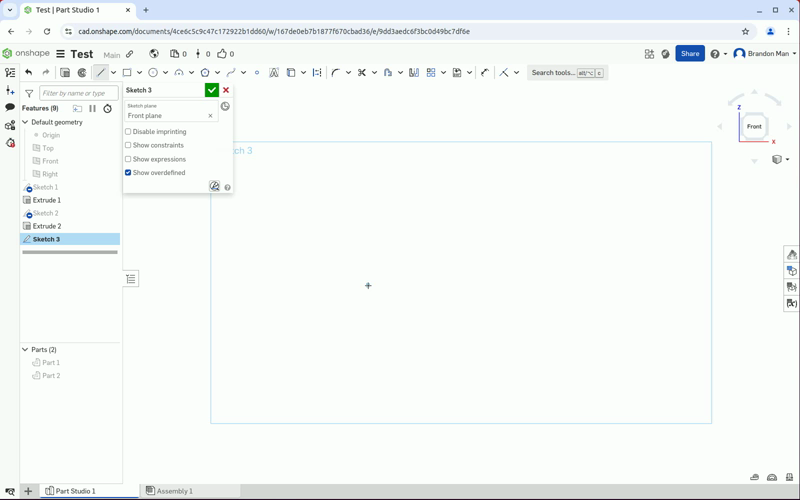
mouse_move(370, 395)
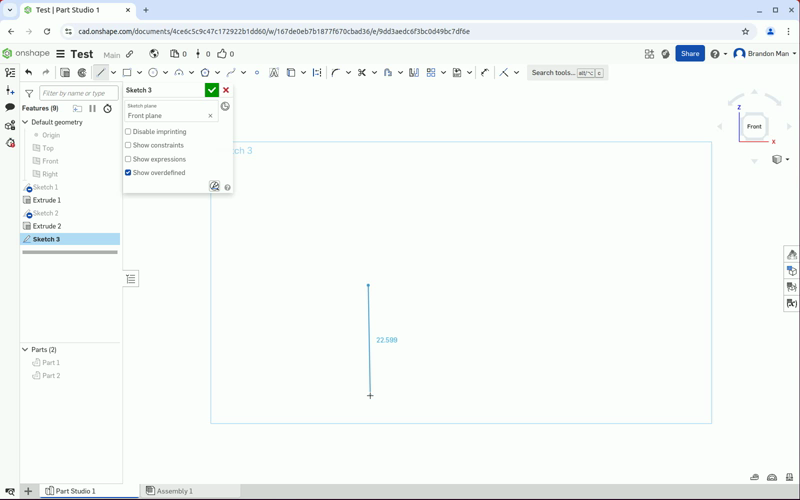
click(370, 395)
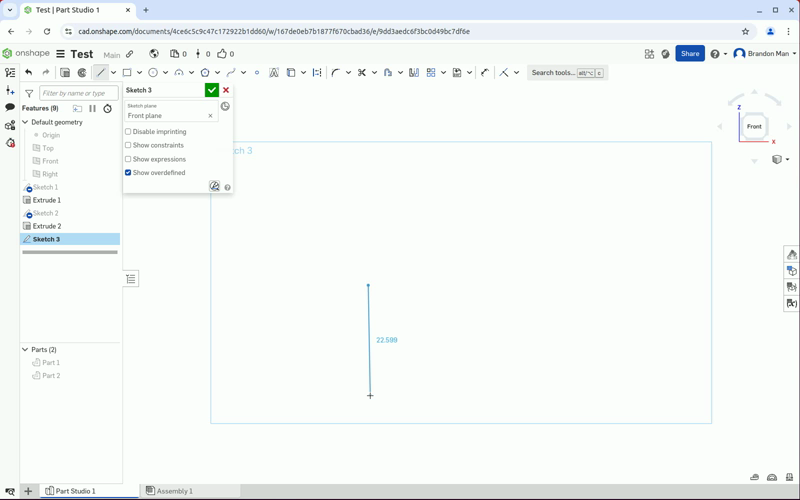
key_up(shift)
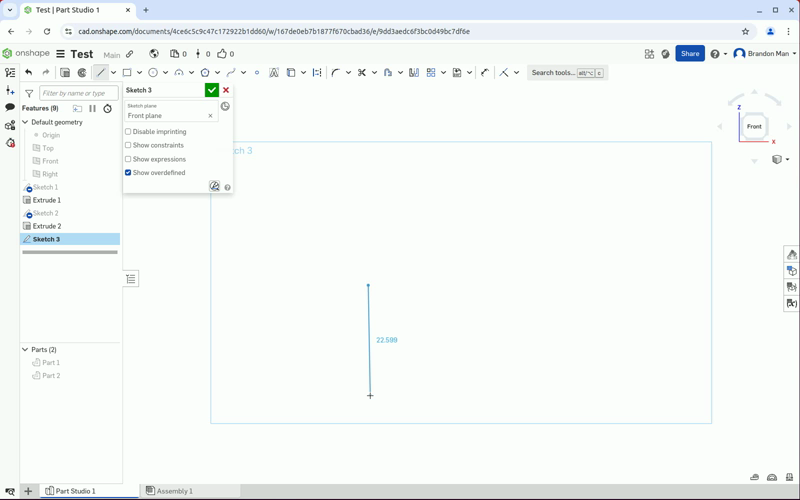
key_down(shift)
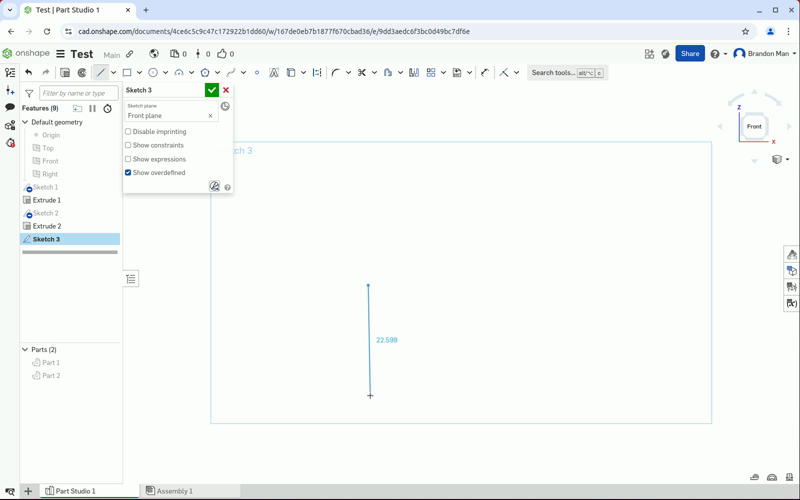
mouse_move(549, 395)
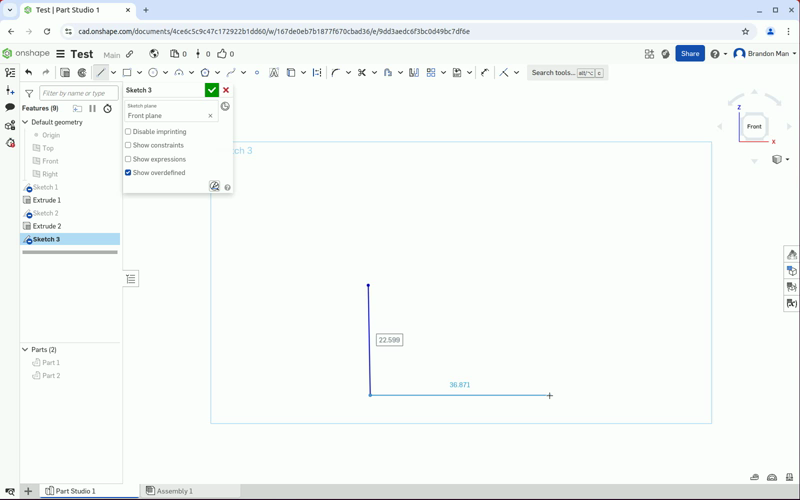
click(549, 395)
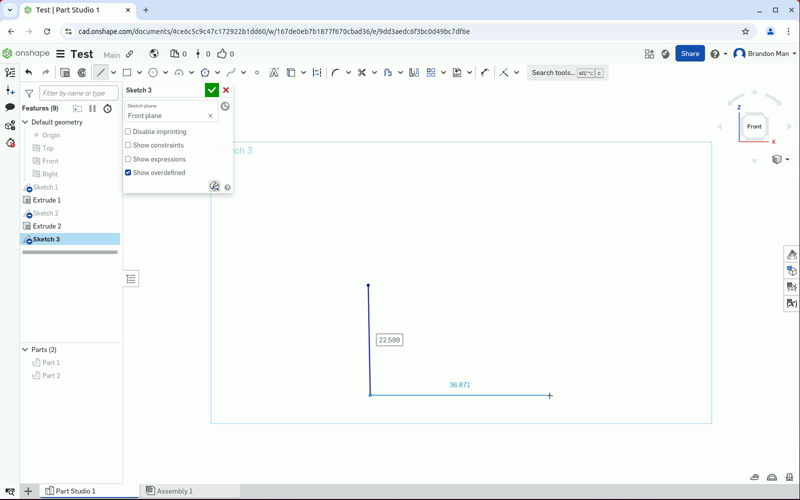
key_up(shift)
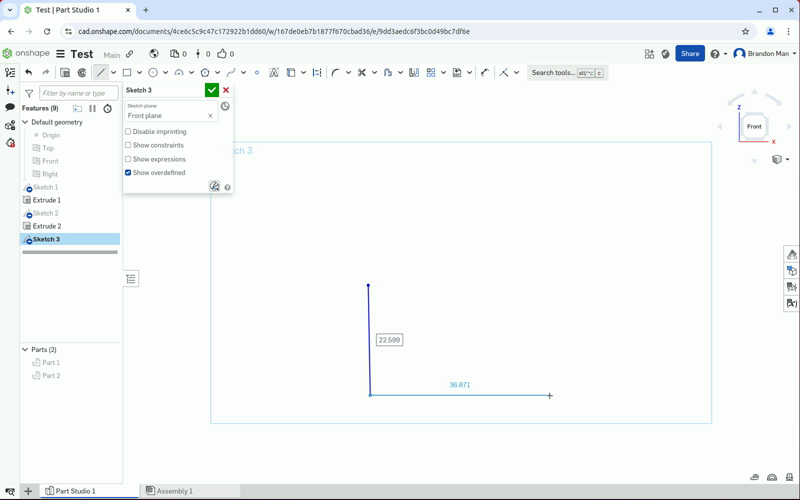
key_down(shift)
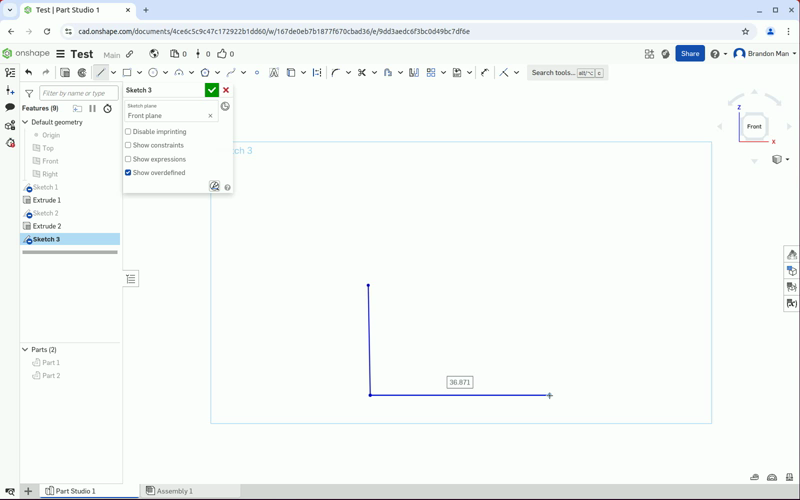
mouse_move(551, 285)
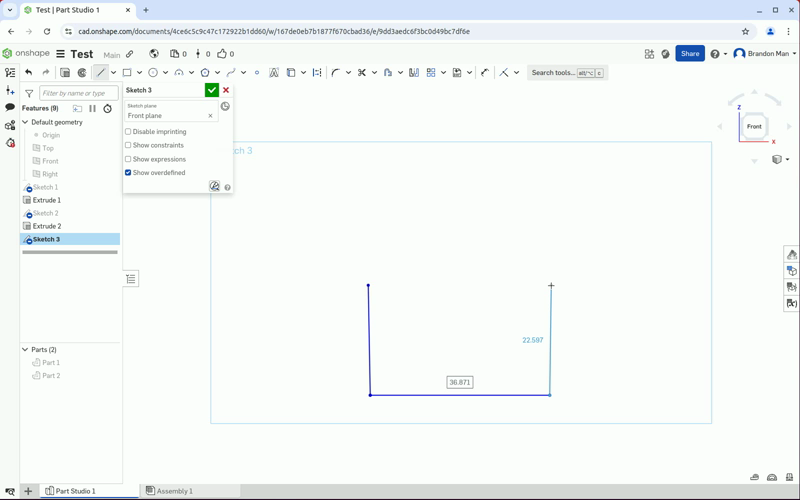
click(551, 285)
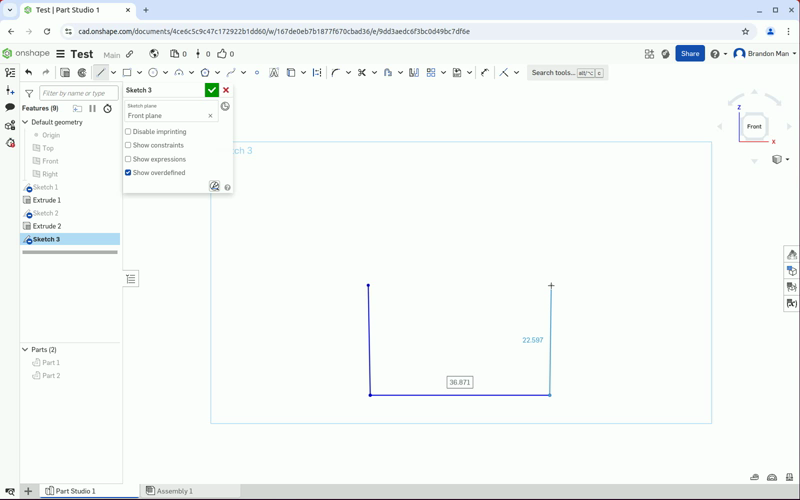
key_up(shift)
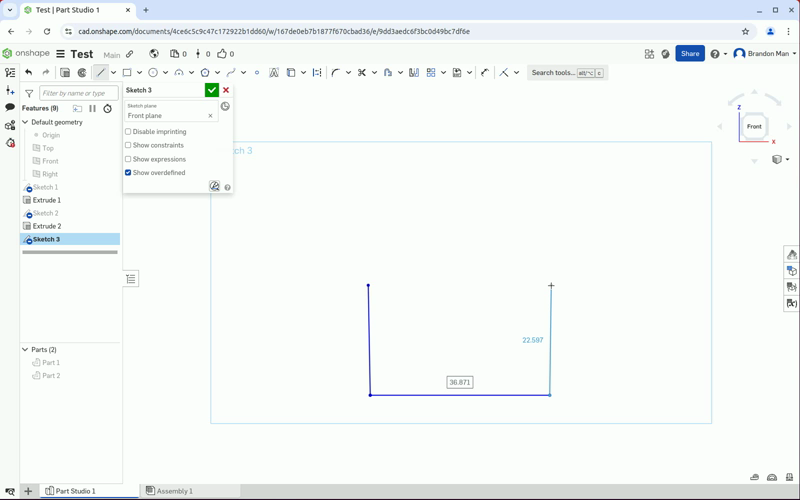
key_down(shift)
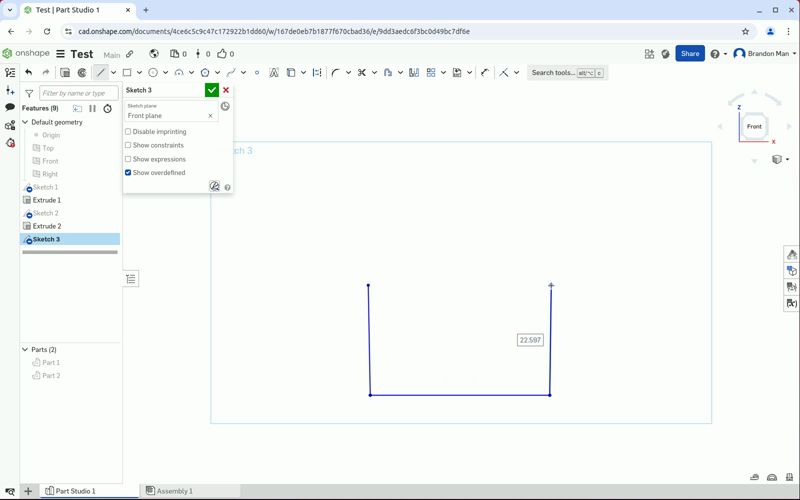
mouse_move(581, 285)
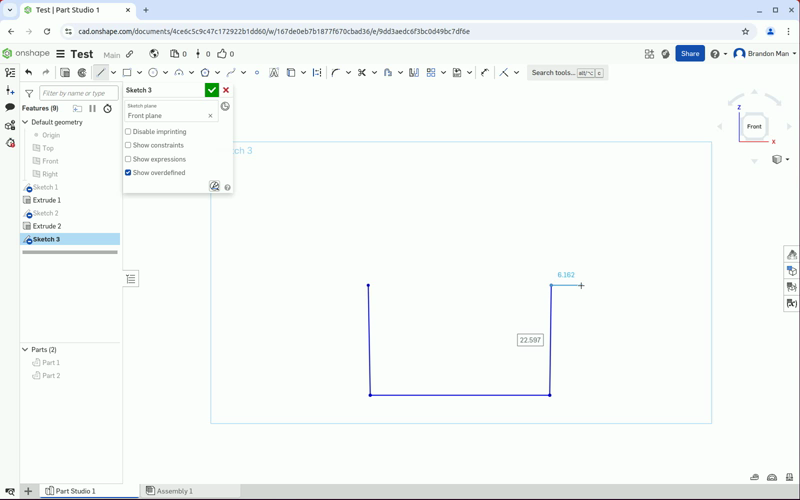
mouse_move(549, 285)
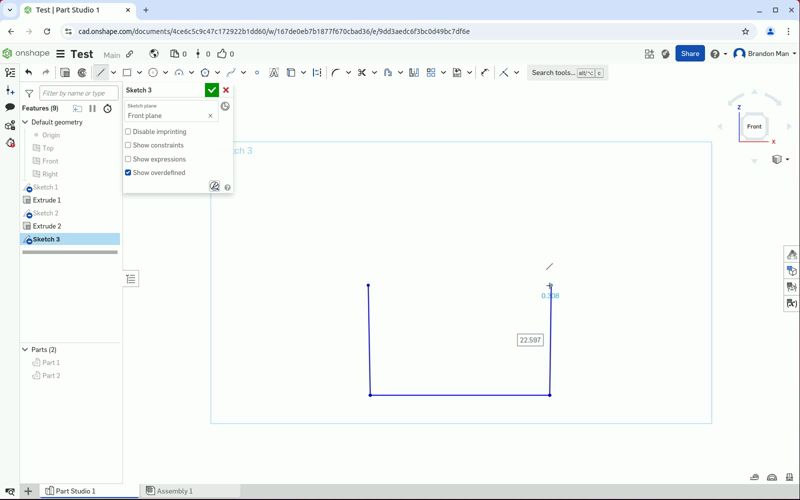
scroll(6)
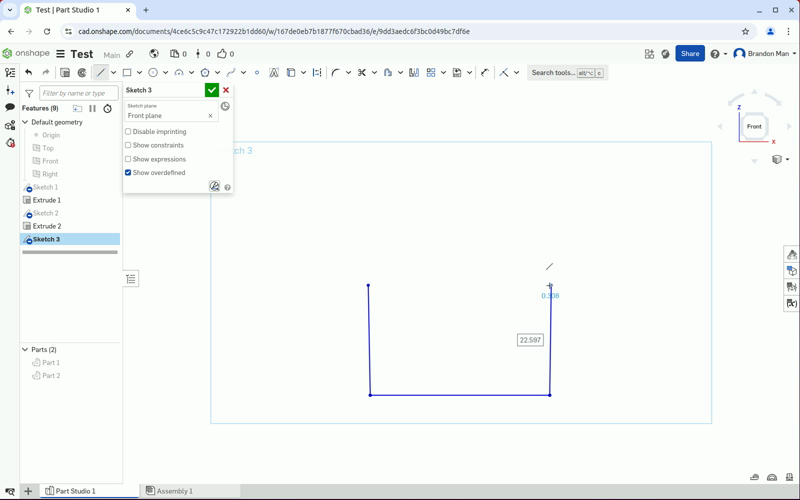
scroll(6)
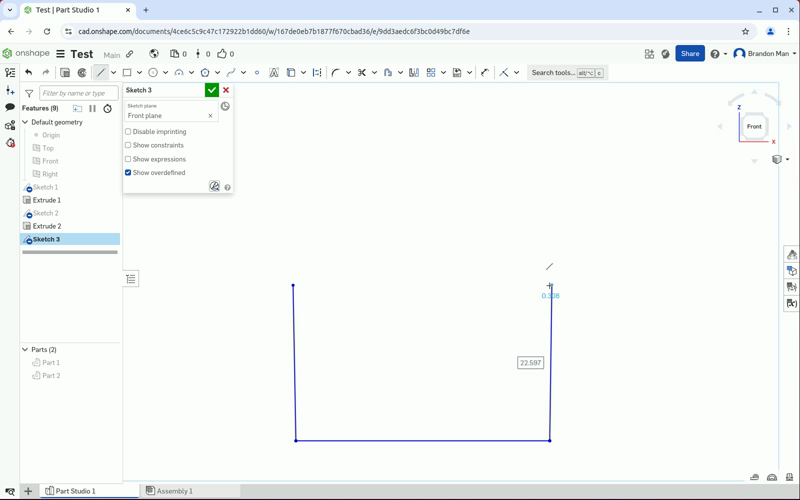
scroll(6)
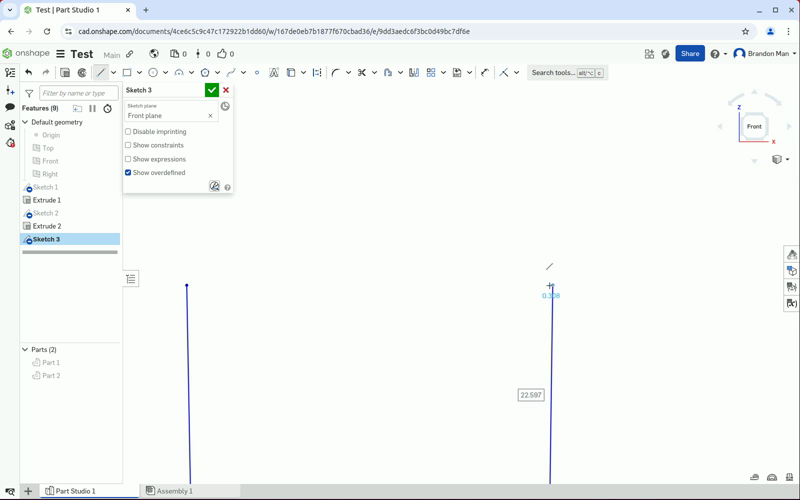
scroll(6)
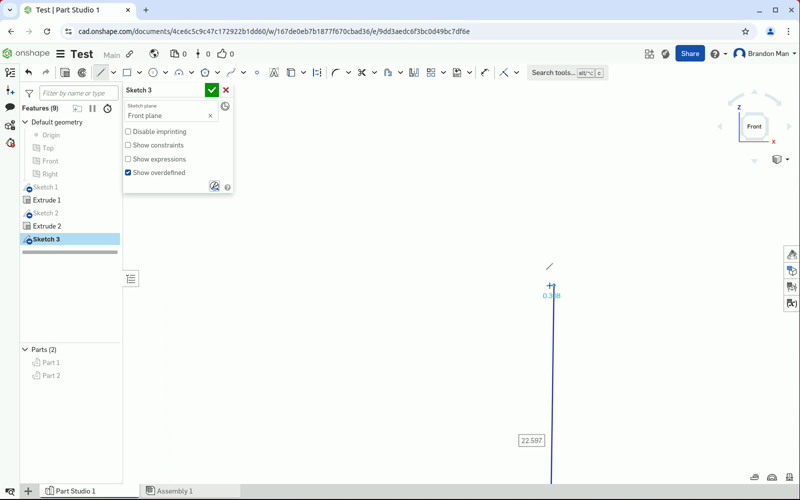
scroll(6)
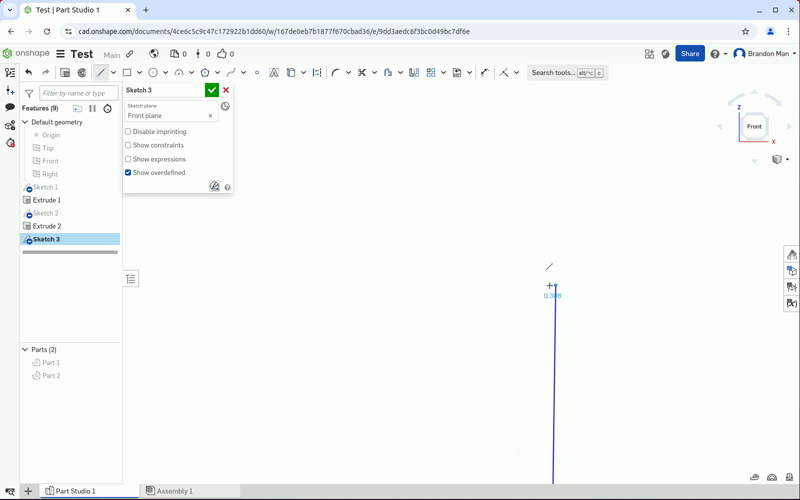
scroll(6)
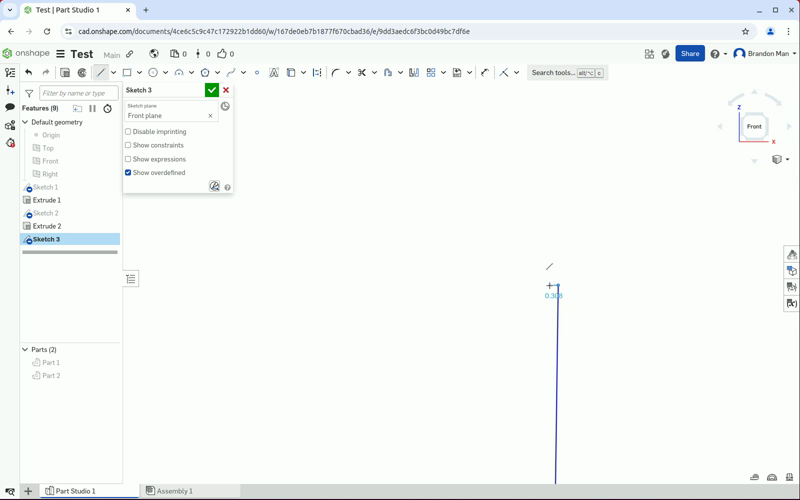
scroll(6)
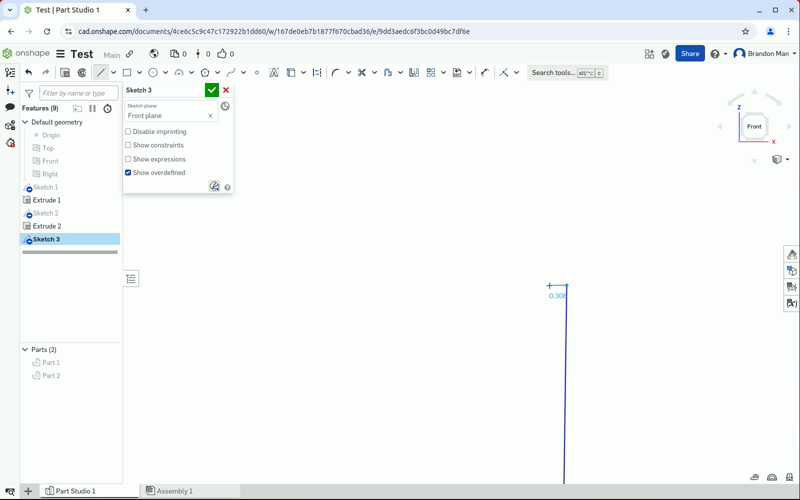
click(549, 285)
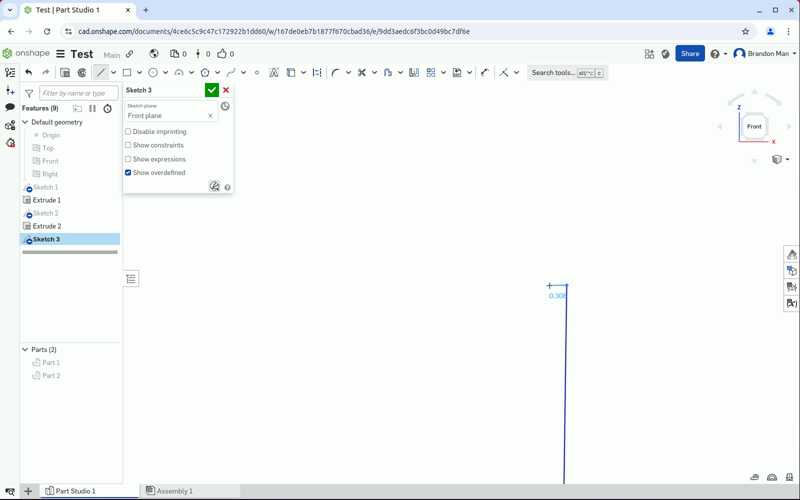
scroll(-6)
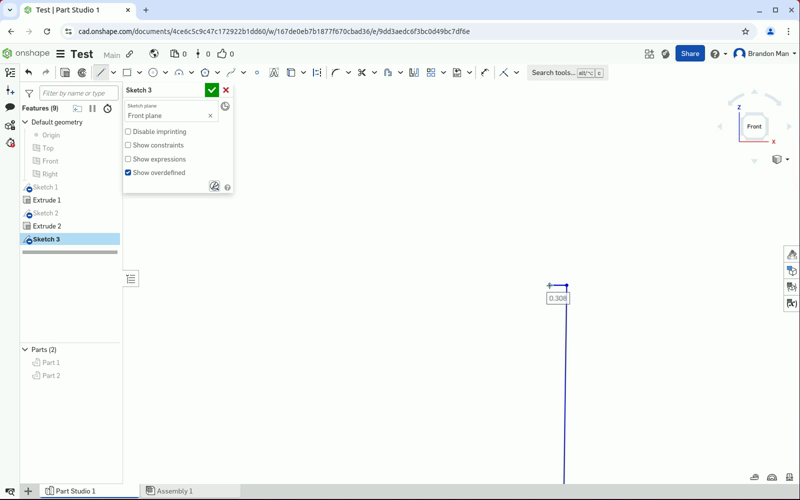
scroll(-6)
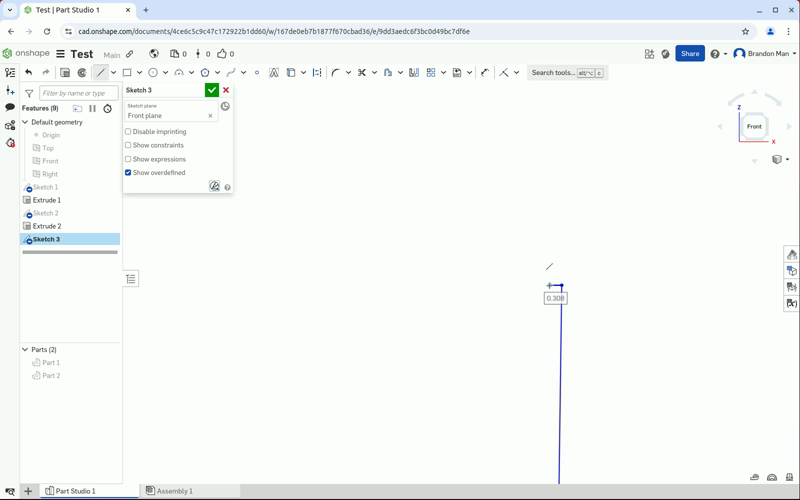
scroll(-6)
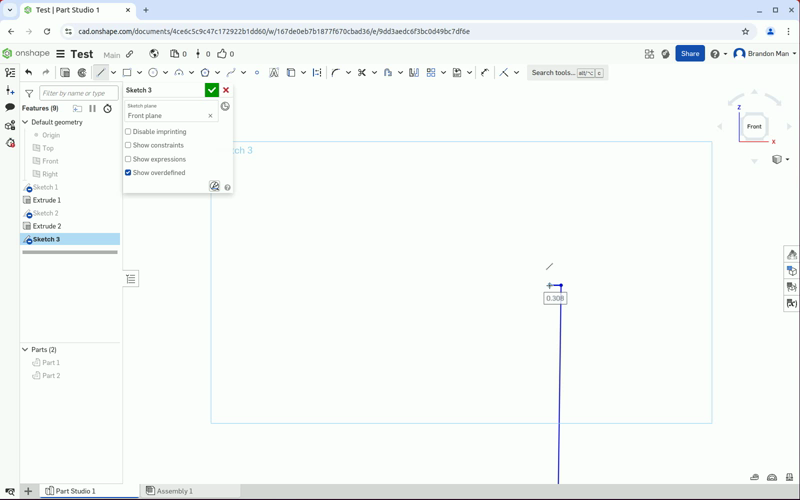
scroll(-6)
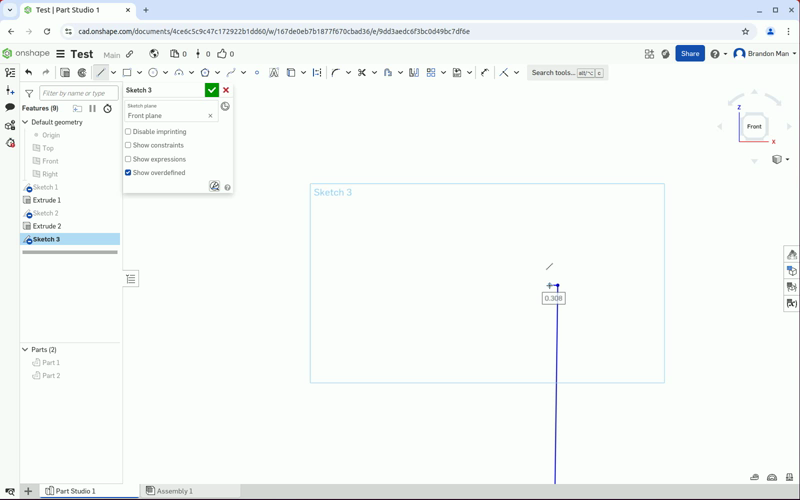
scroll(-6)
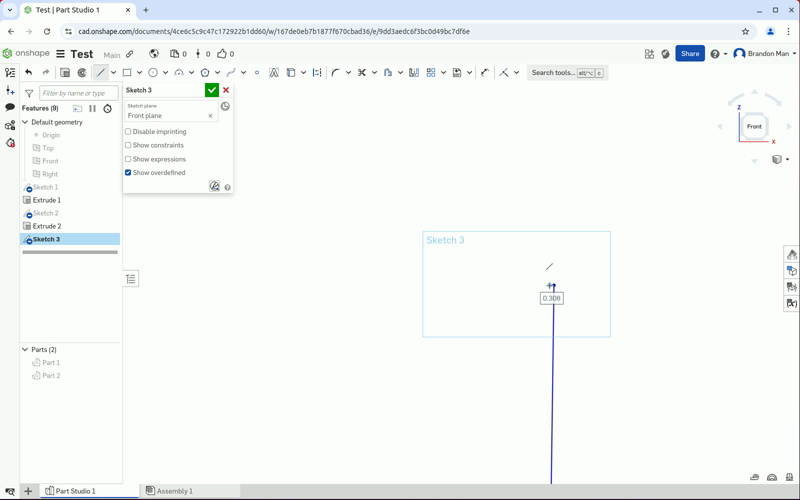
scroll(-6)
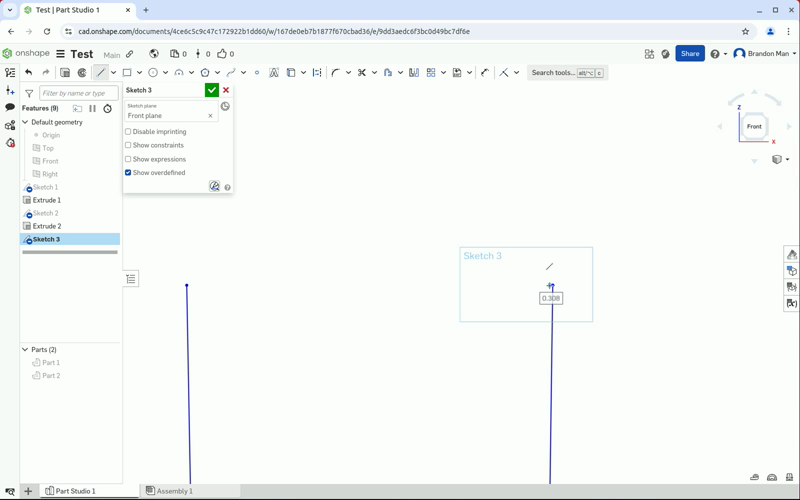
scroll(-6)
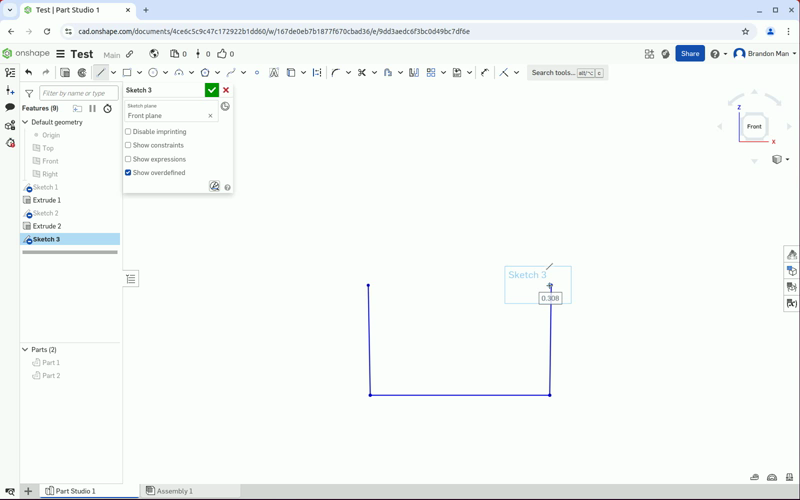
key_up(shift)
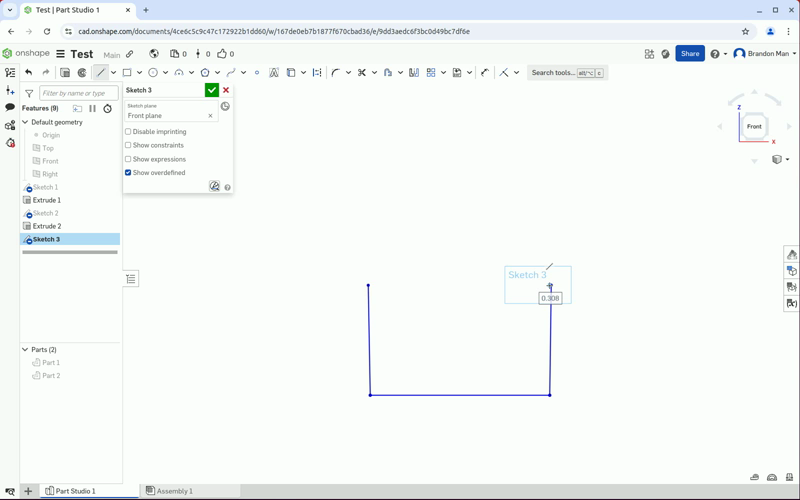
key_down(shift)
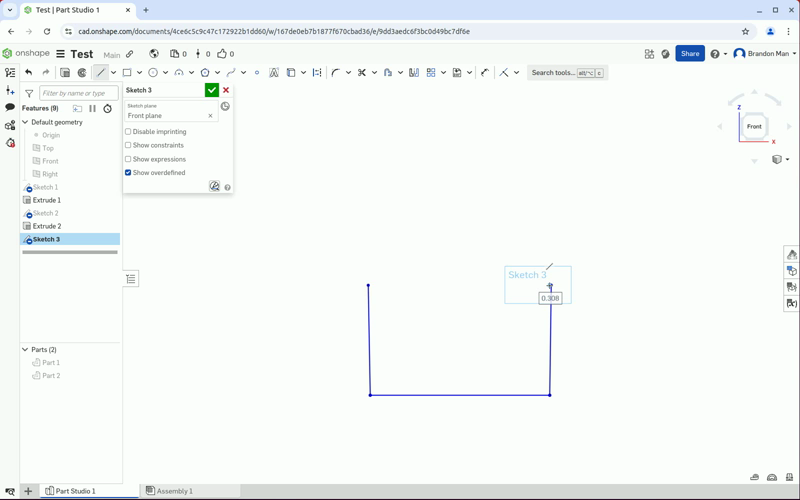
mouse_move(547, 393)
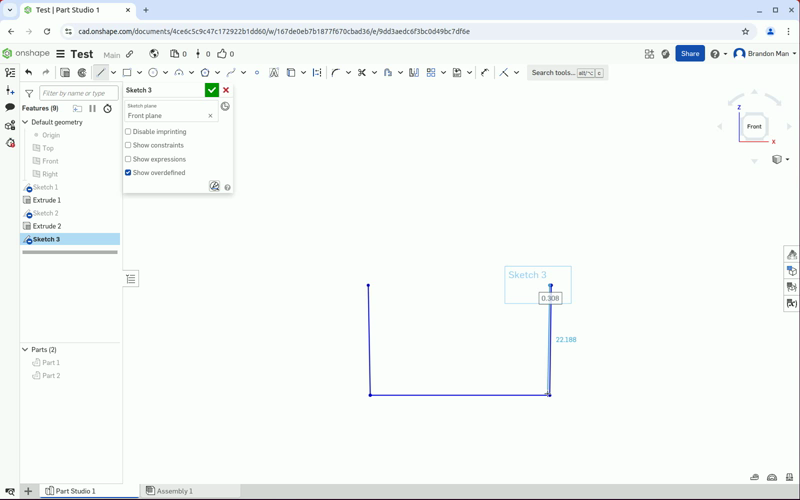
scroll(6)
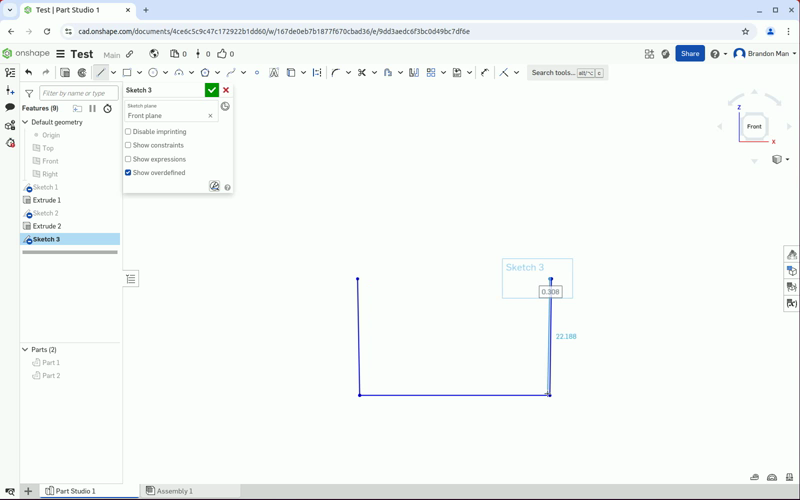
scroll(6)
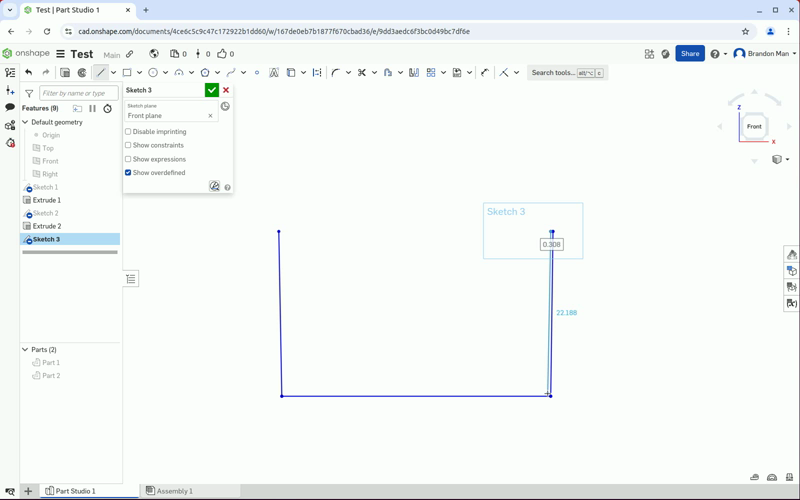
scroll(6)
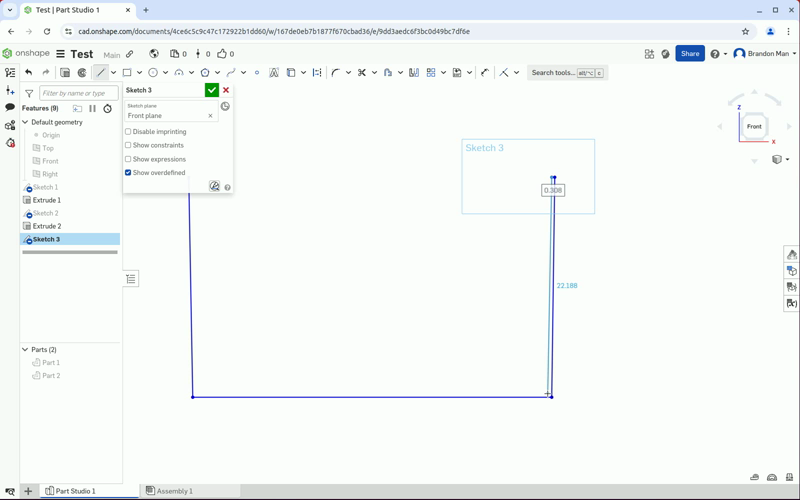
scroll(6)
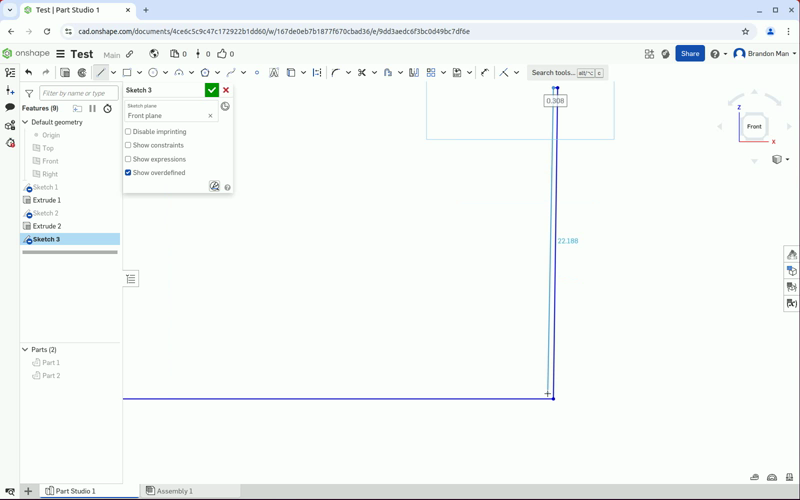
scroll(6)
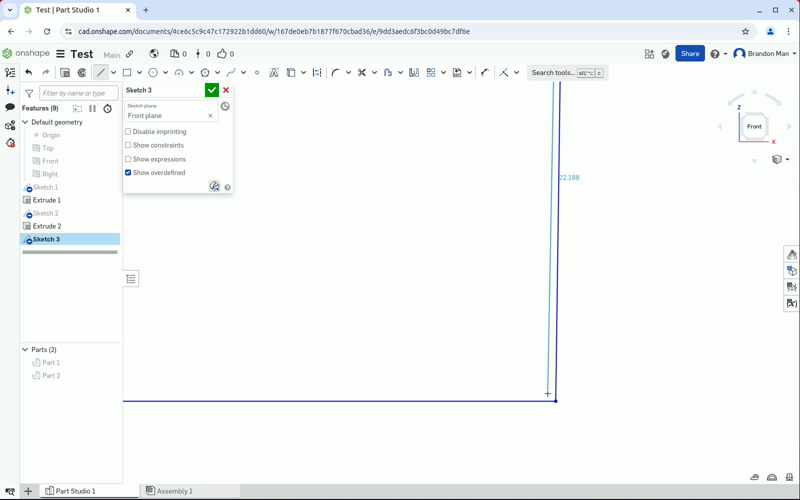
scroll(6)
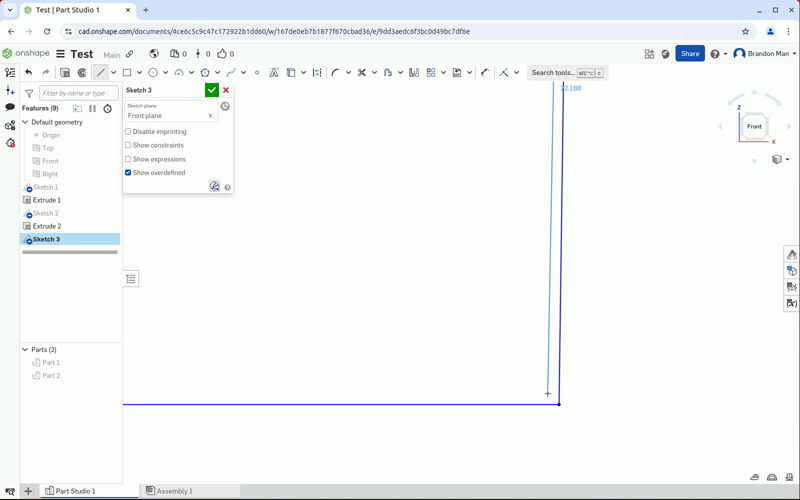
scroll(6)
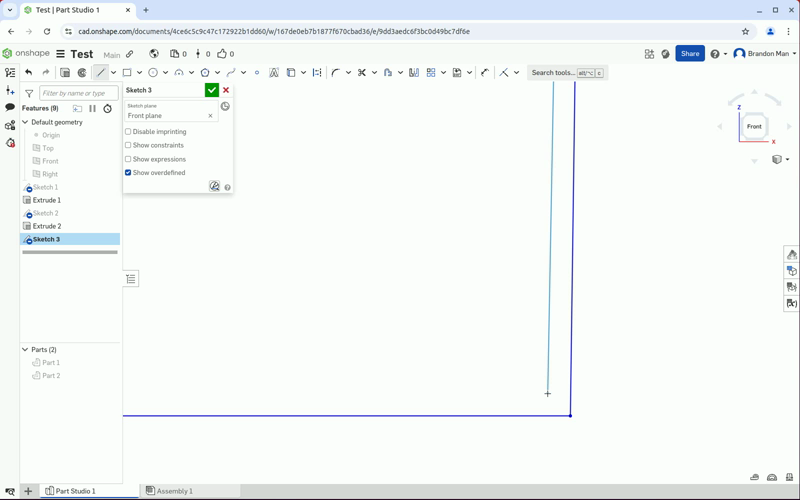
click(547, 393)
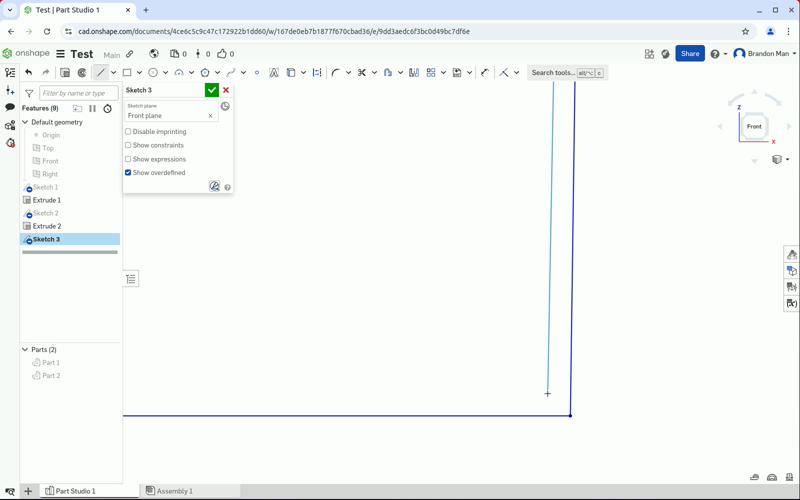
scroll(-6)
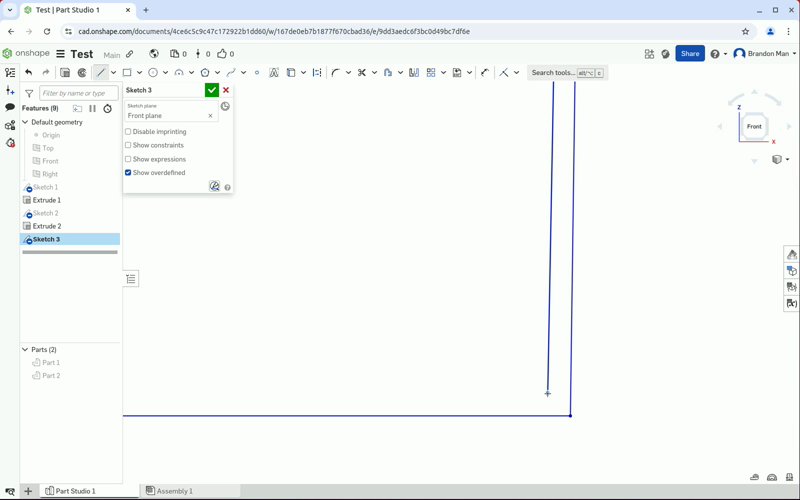
scroll(-6)
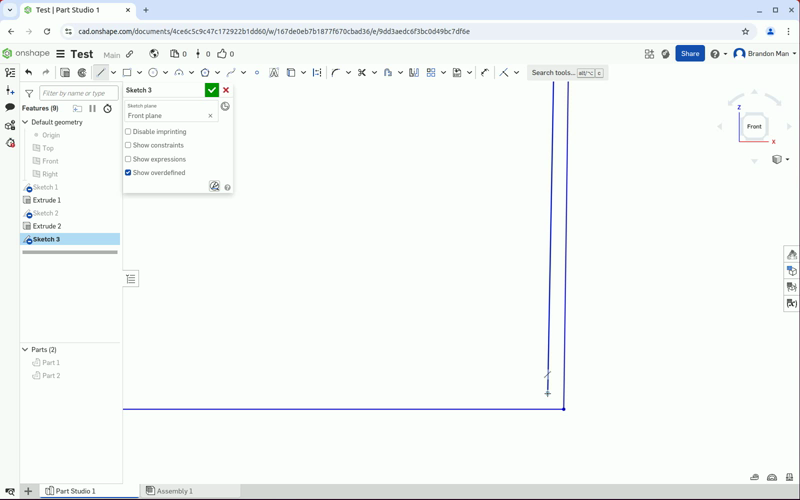
scroll(-6)
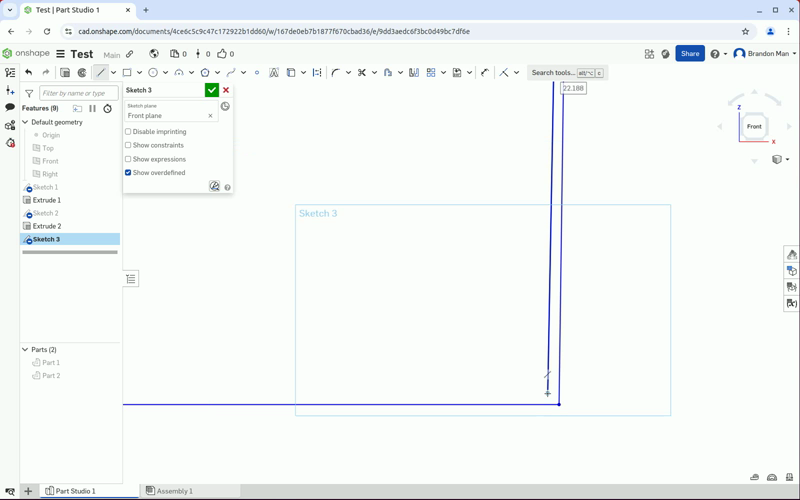
scroll(-6)
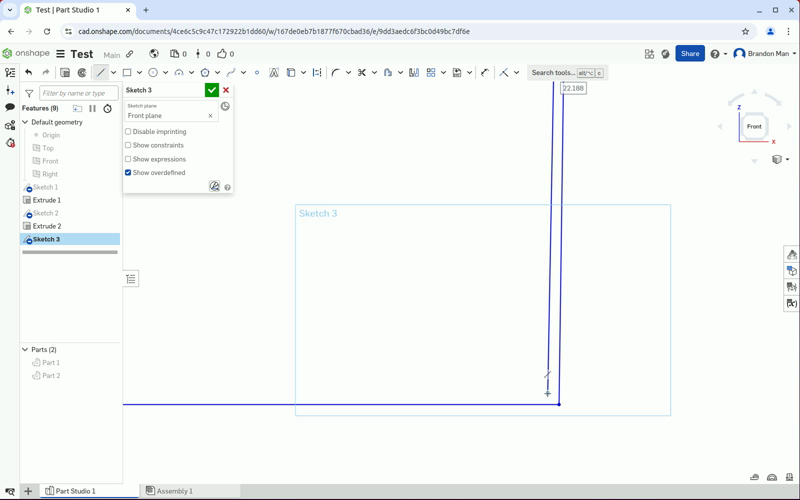
scroll(-6)
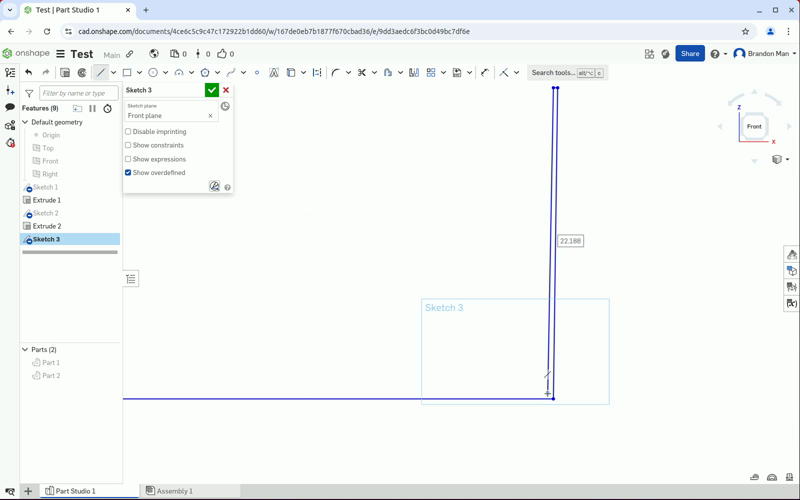
scroll(-6)
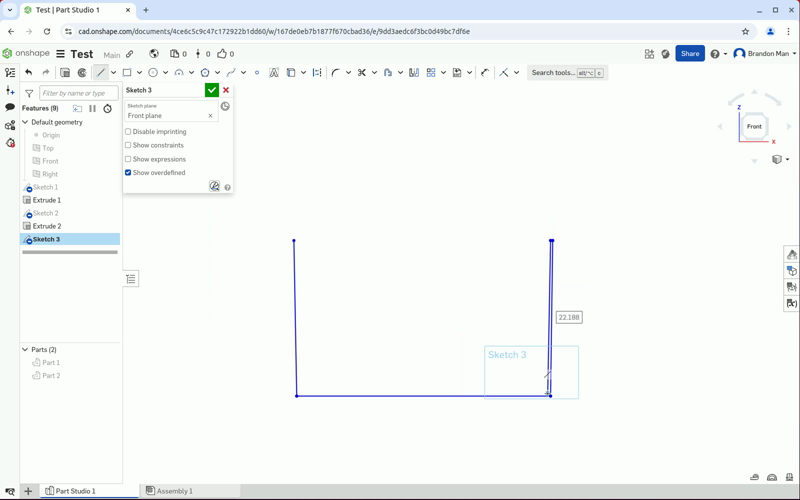
scroll(-6)
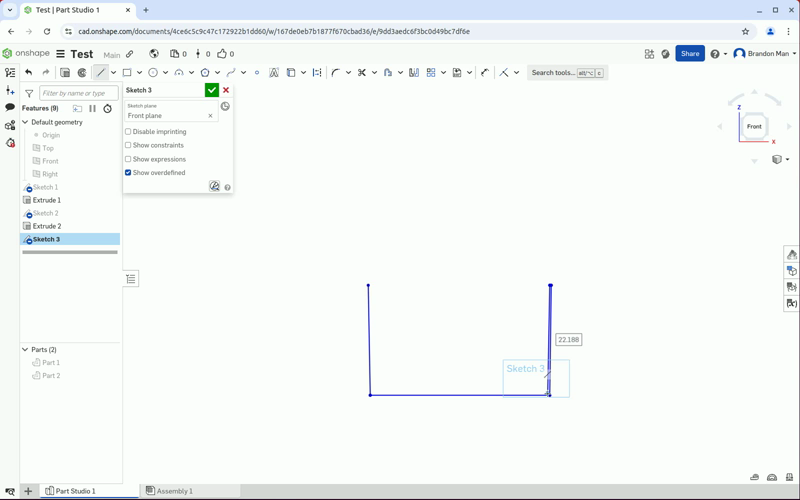
key_up(shift)
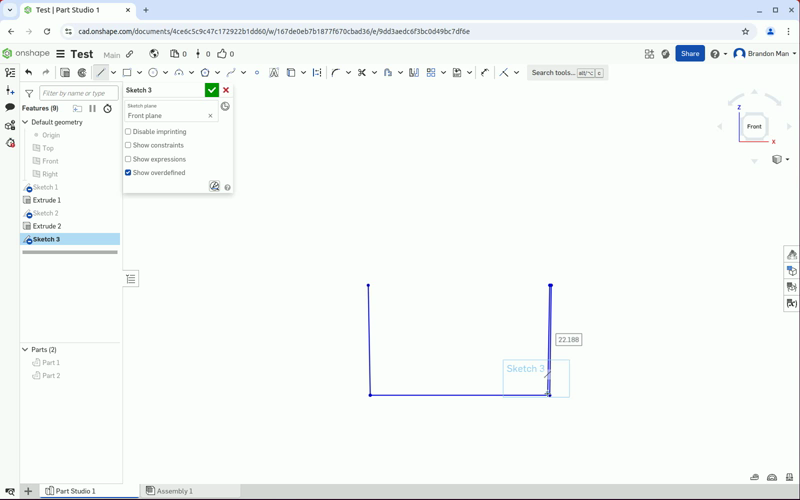
key_down(shift)
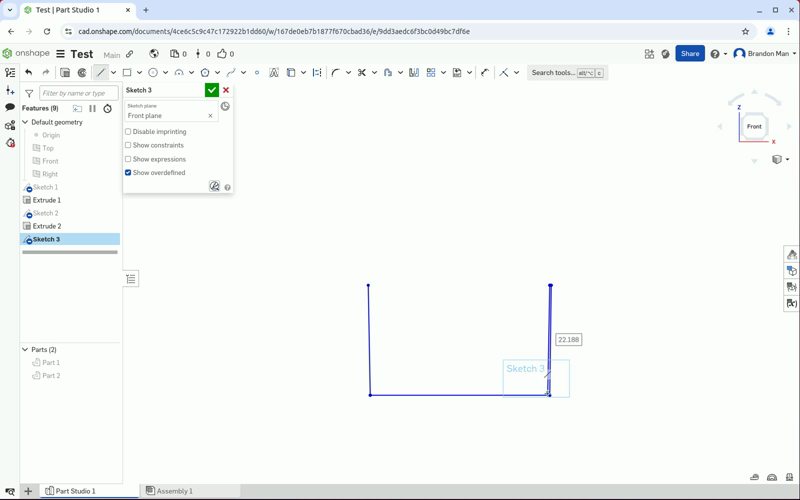
mouse_move(371, 393)
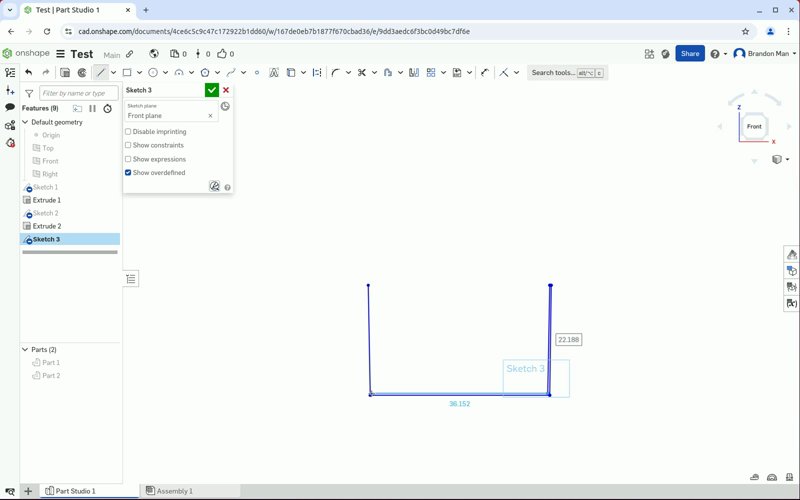
scroll(6)
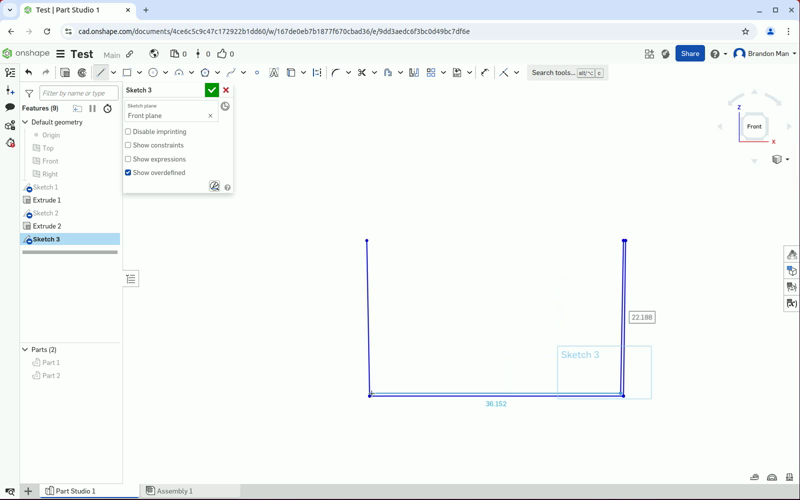
scroll(6)
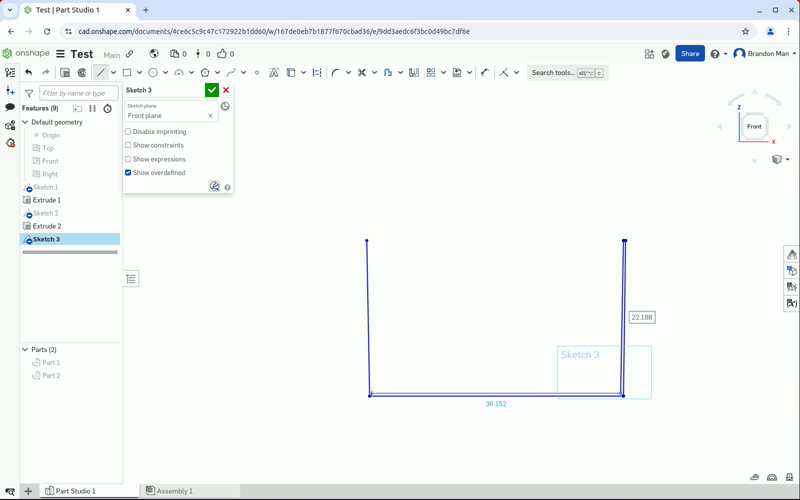
scroll(6)
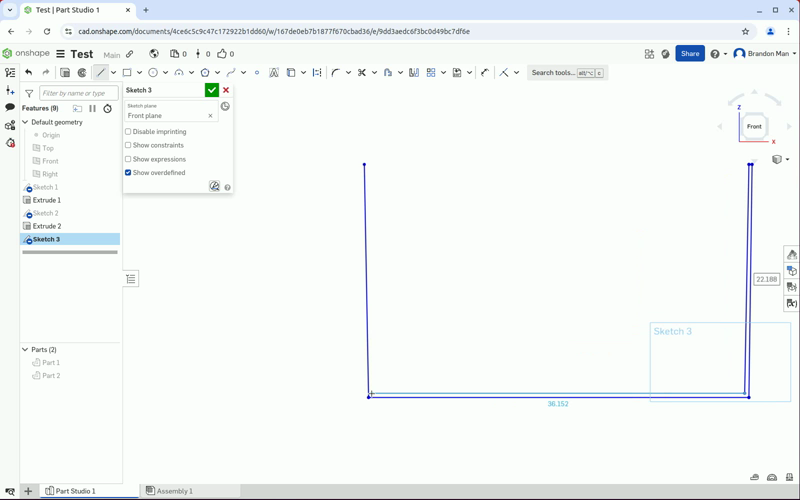
scroll(6)
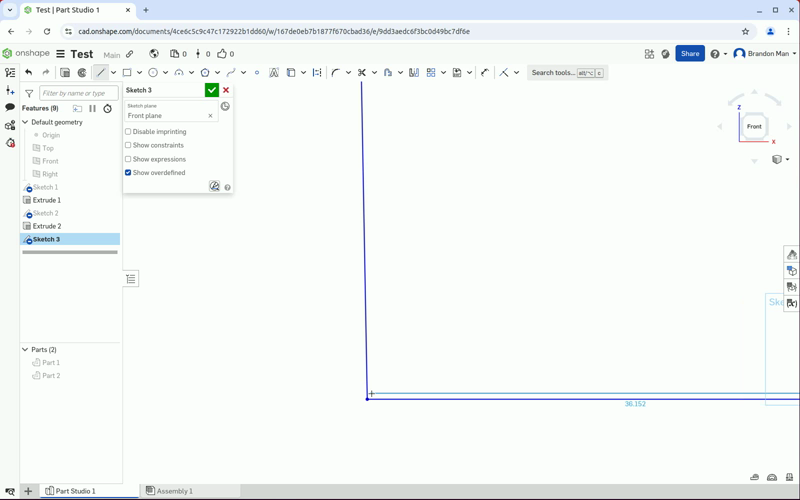
scroll(6)
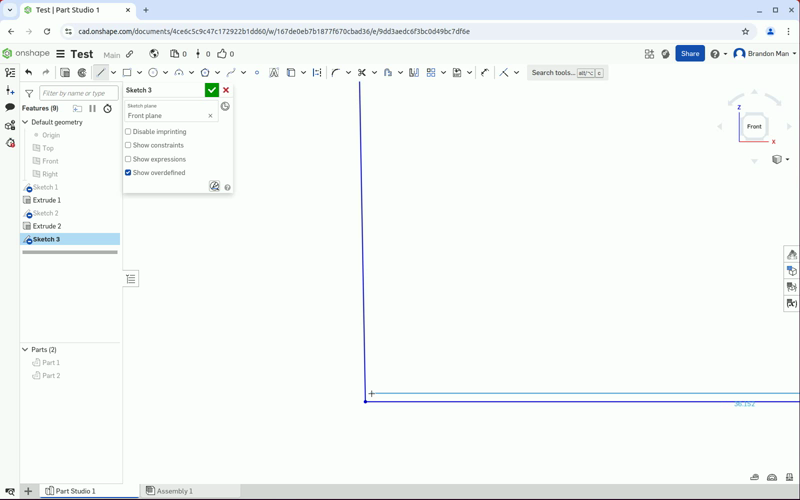
scroll(6)
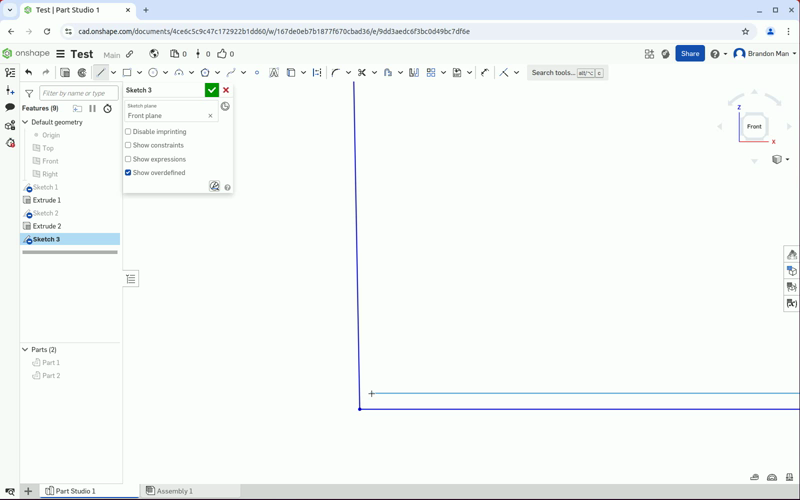
scroll(6)
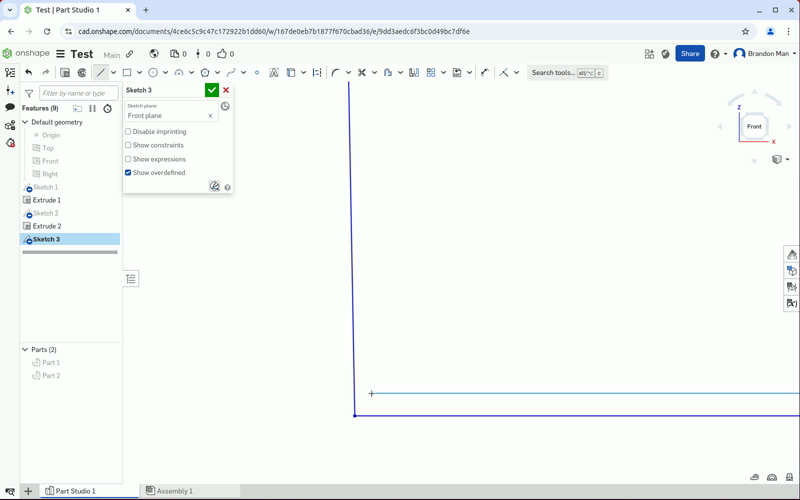
click(371, 393)
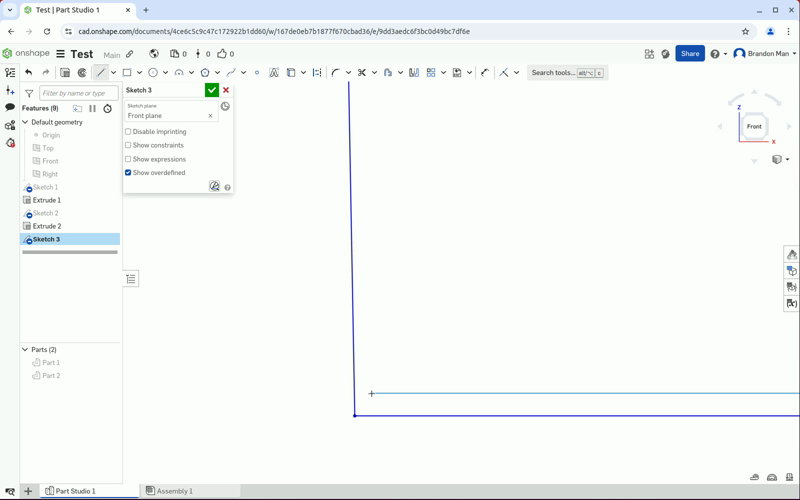
scroll(-6)
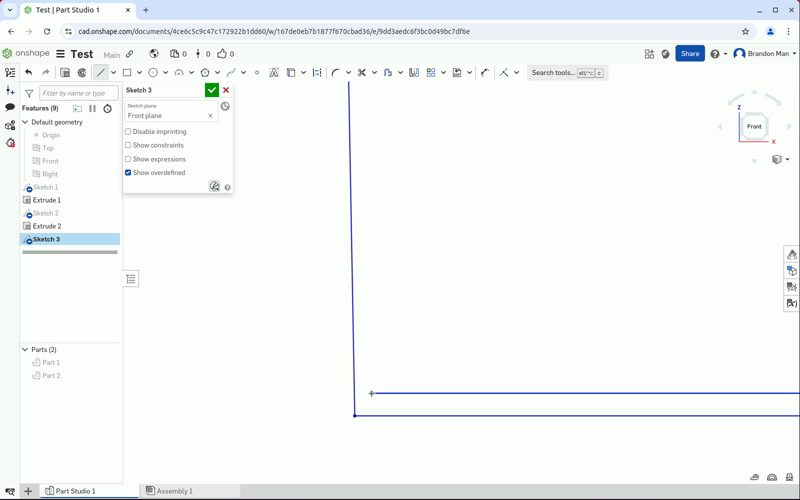
scroll(-6)
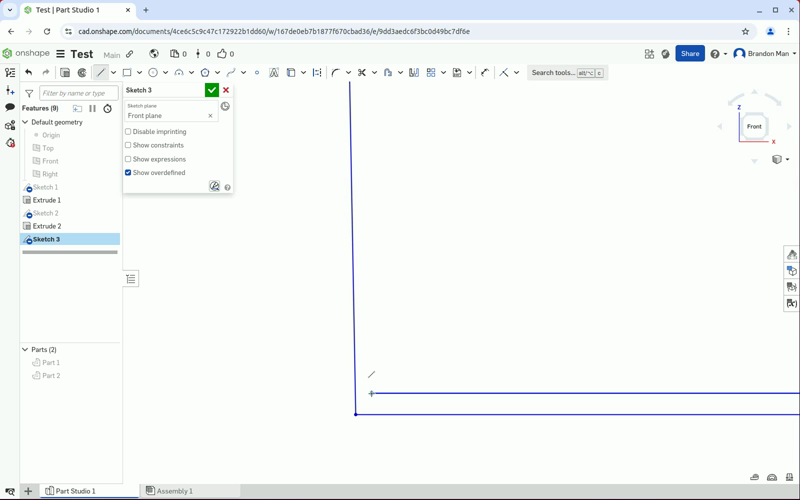
scroll(-6)
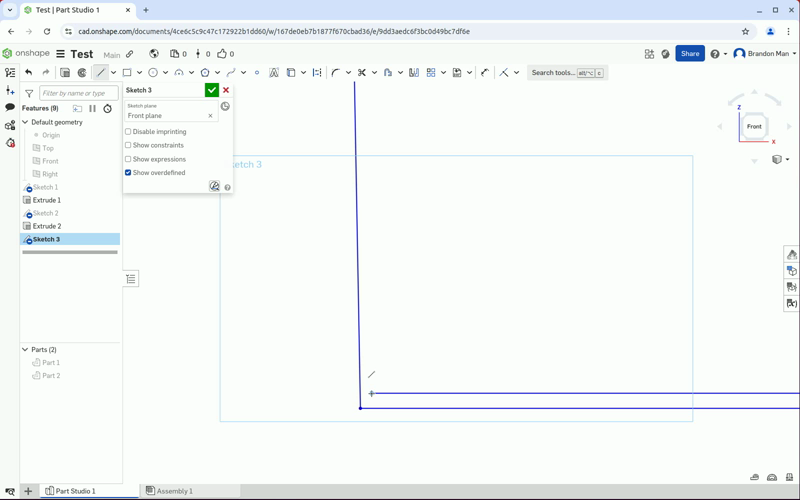
scroll(-6)
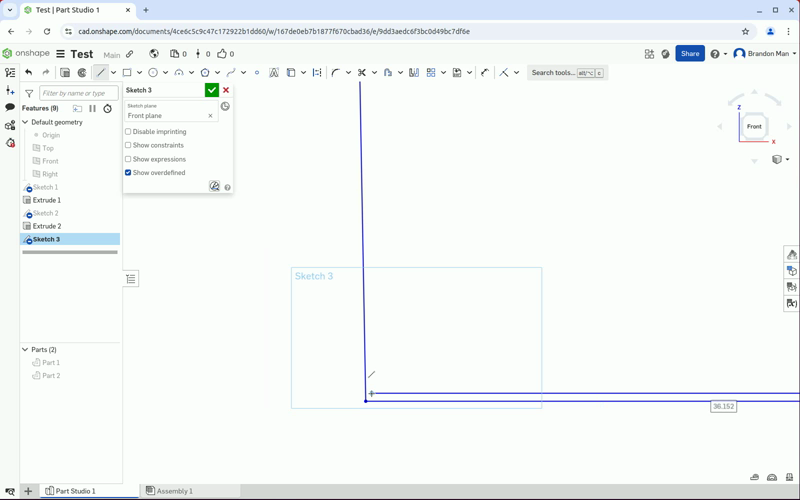
scroll(-6)
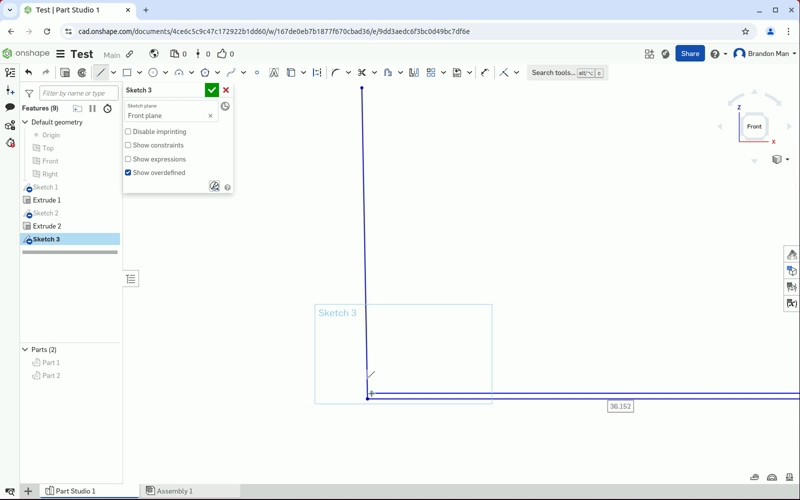
scroll(-6)
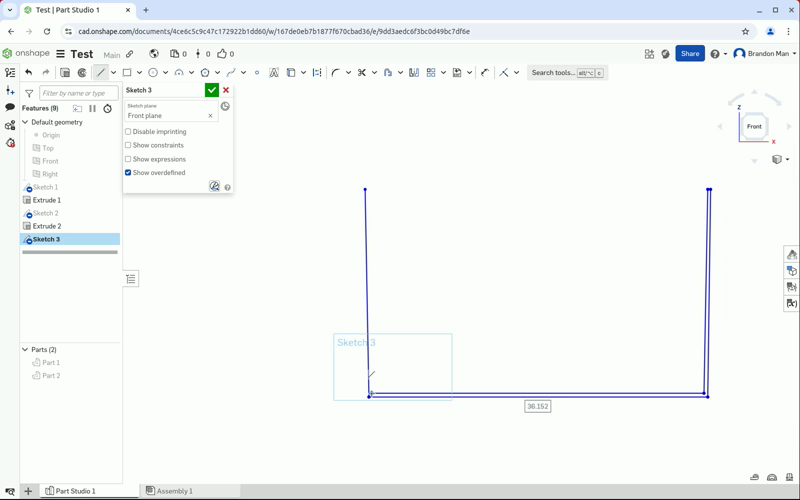
scroll(-6)
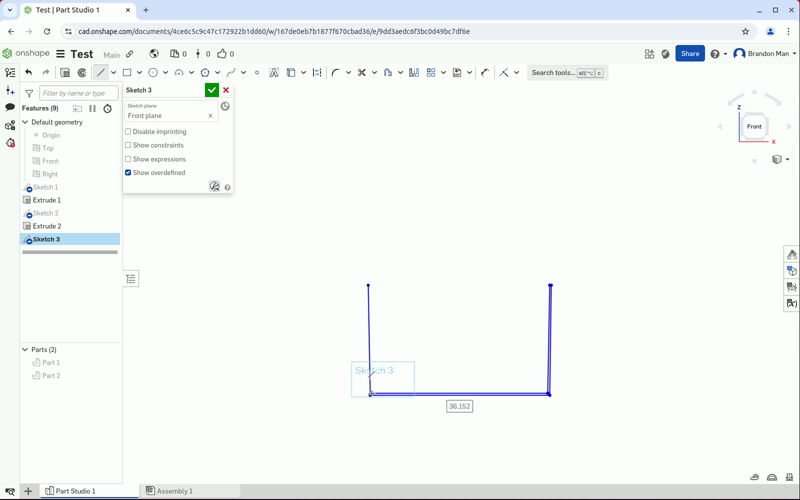
key_up(shift)
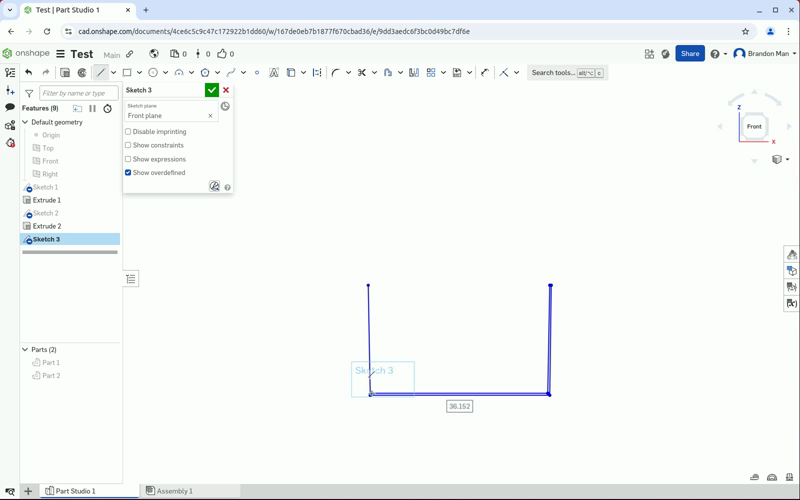
key_down(shift)
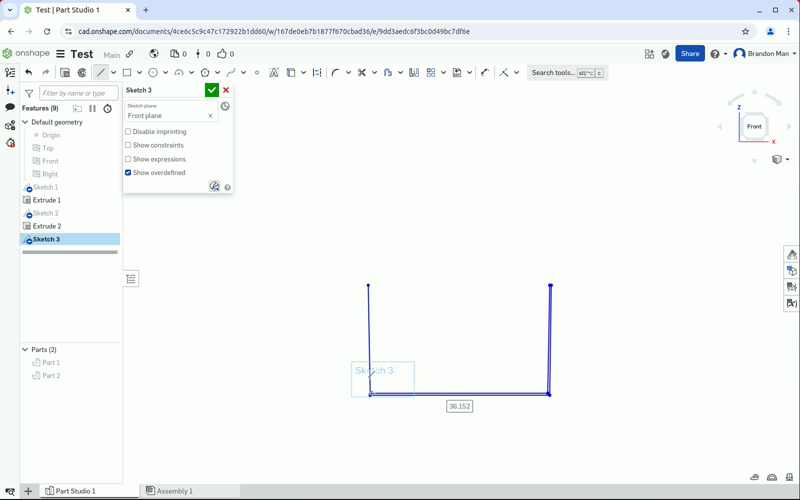
mouse_move(370, 285)
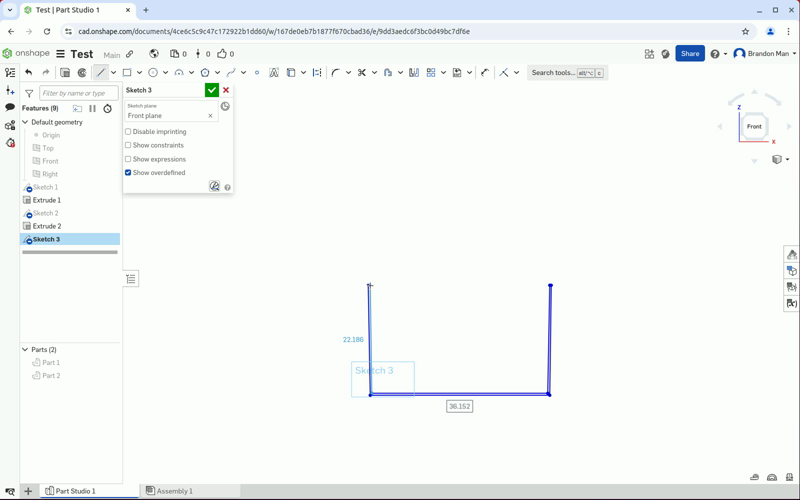
scroll(6)
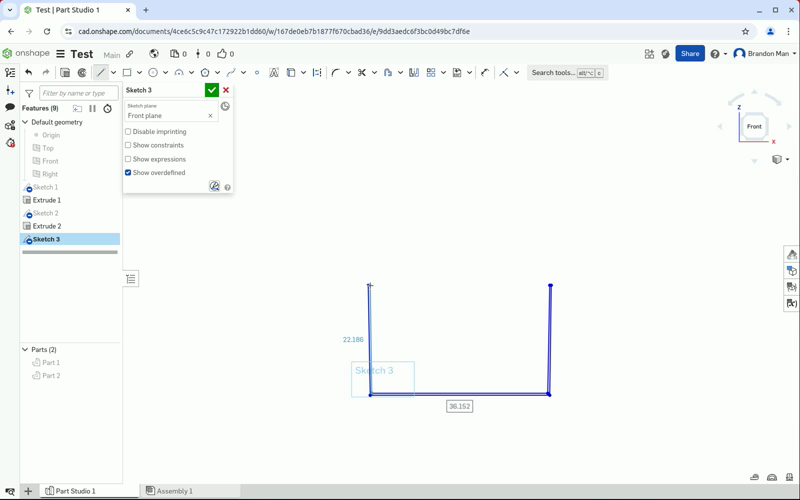
scroll(6)
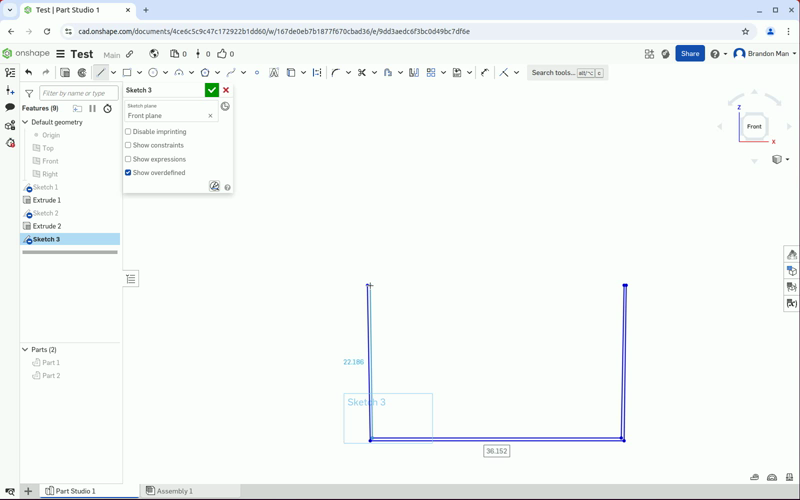
scroll(6)
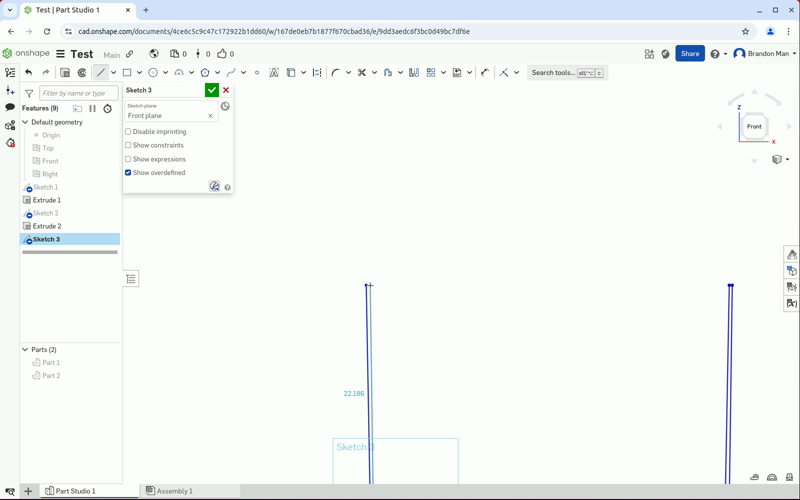
scroll(6)
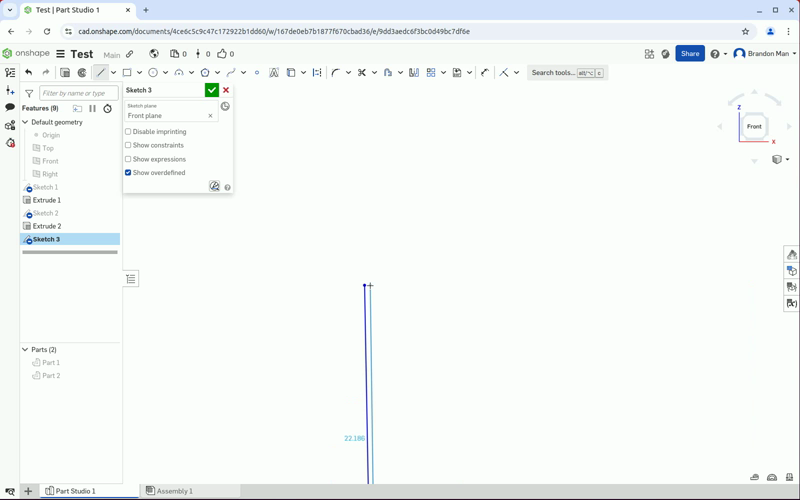
scroll(6)
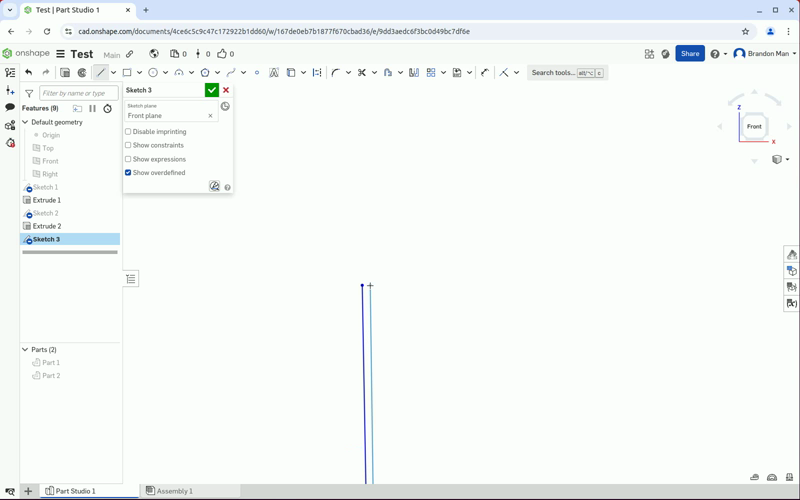
scroll(6)
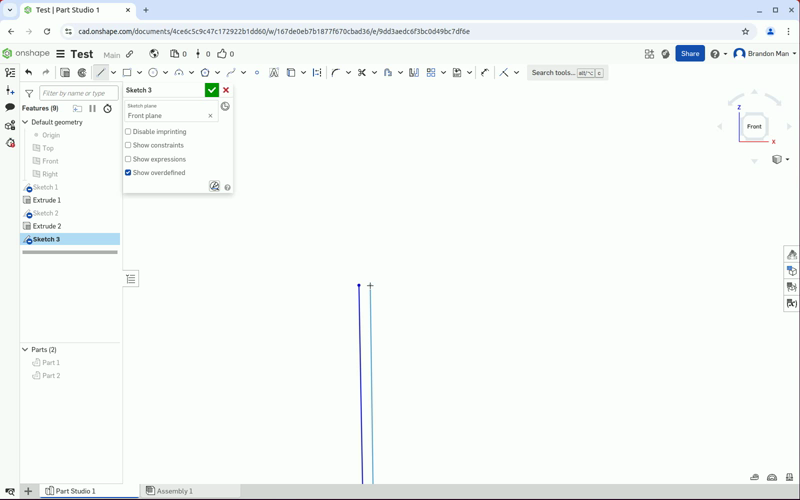
scroll(6)
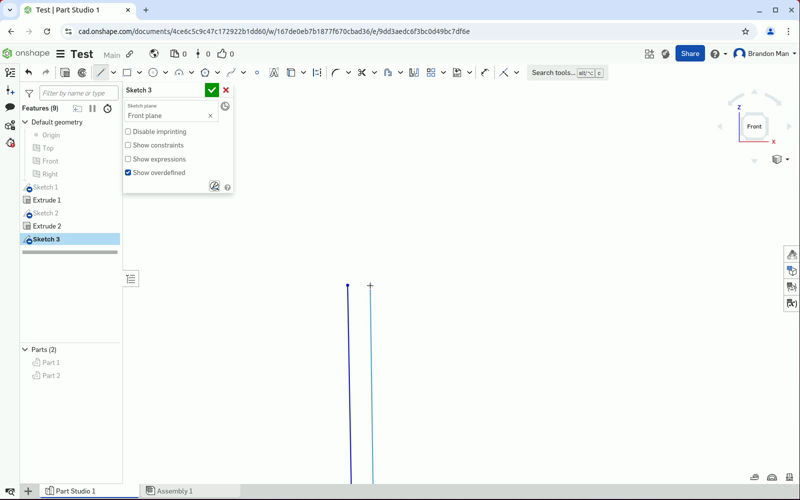
click(370, 285)
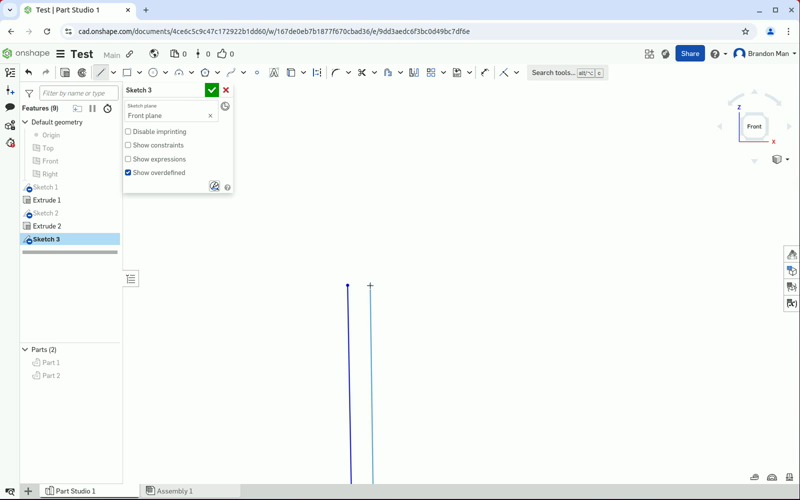
scroll(-6)
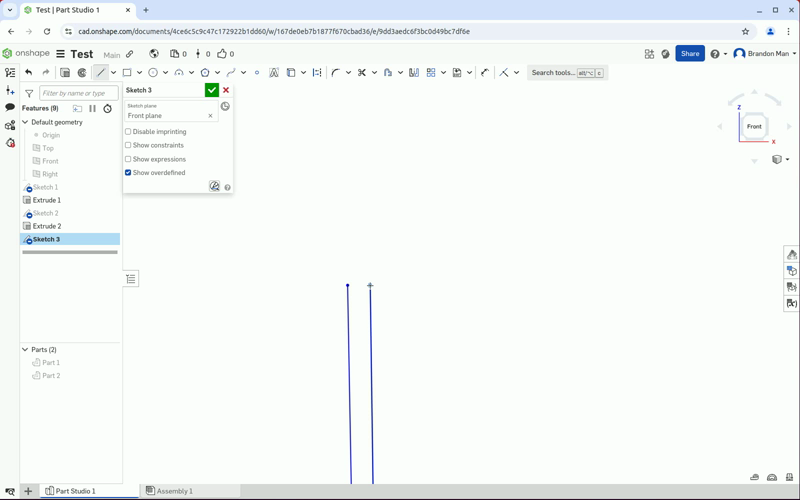
scroll(-6)
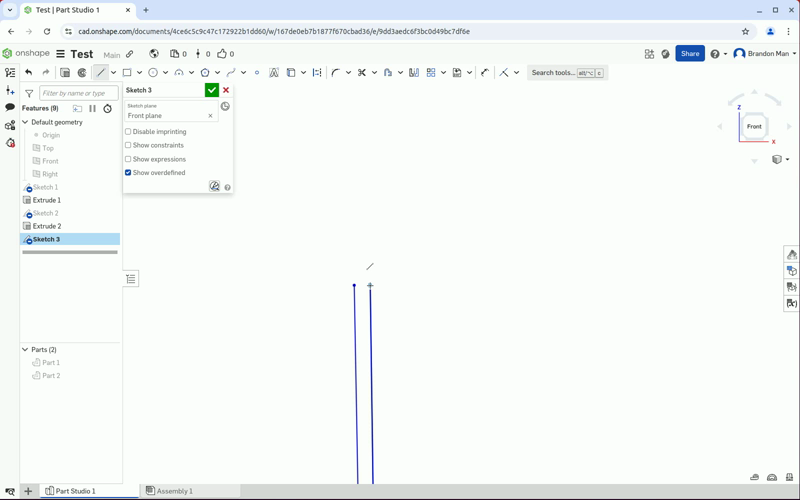
scroll(-6)
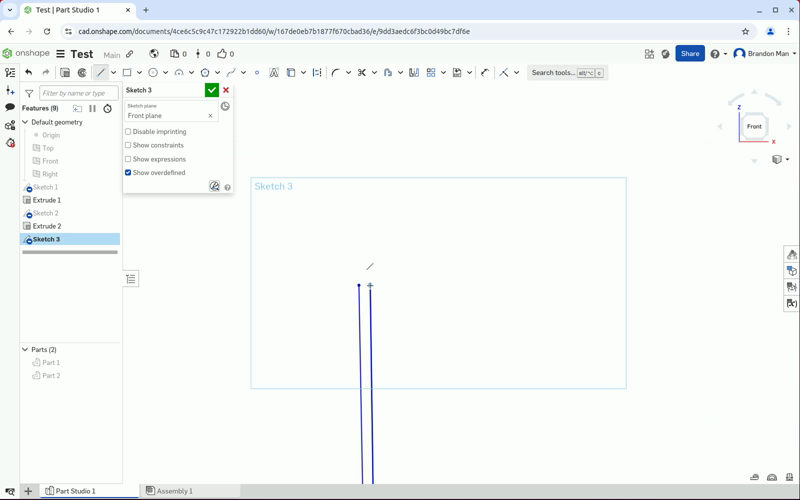
scroll(-6)
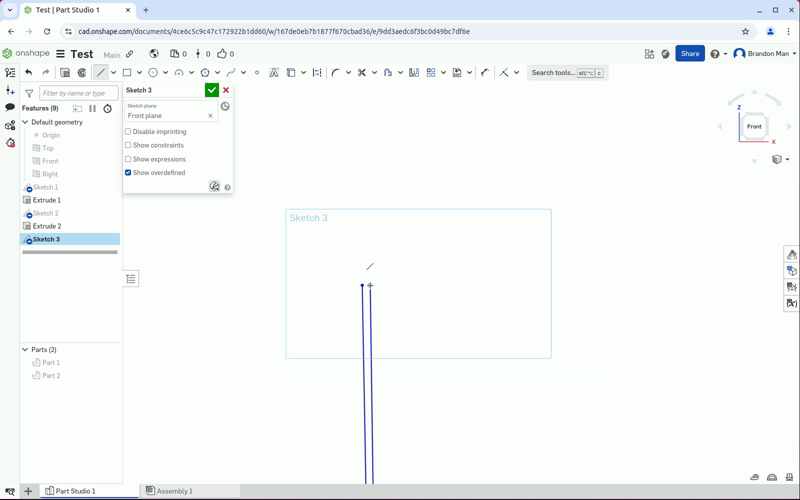
scroll(-6)
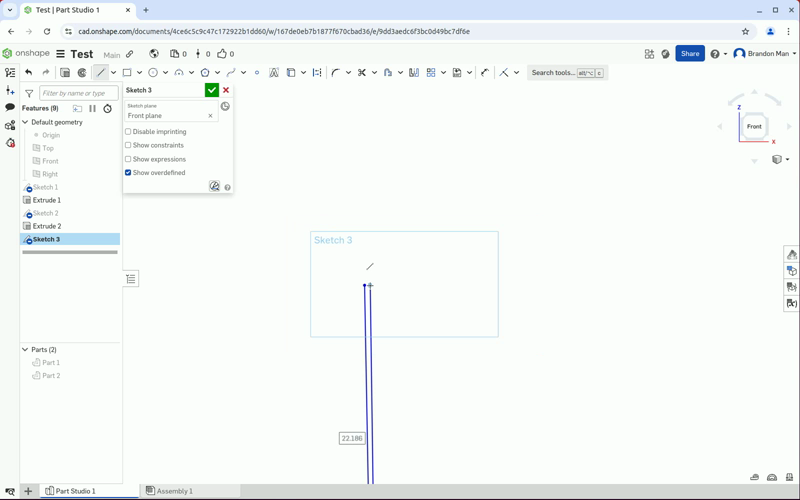
scroll(-6)
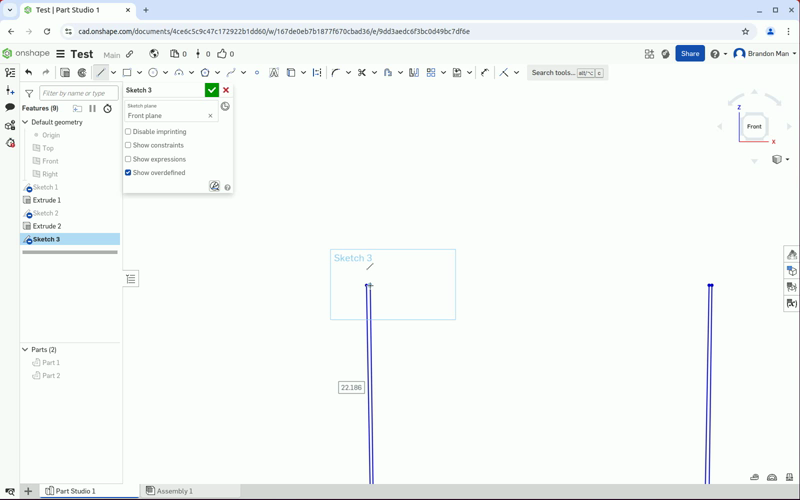
scroll(-6)
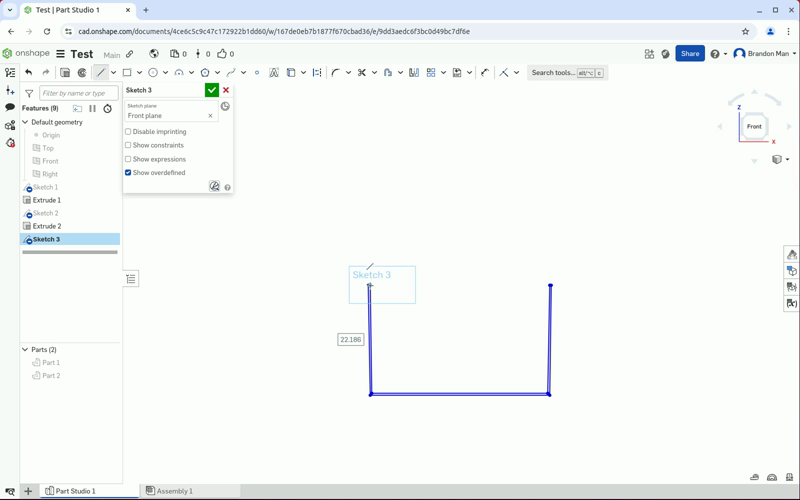
key_up(shift)
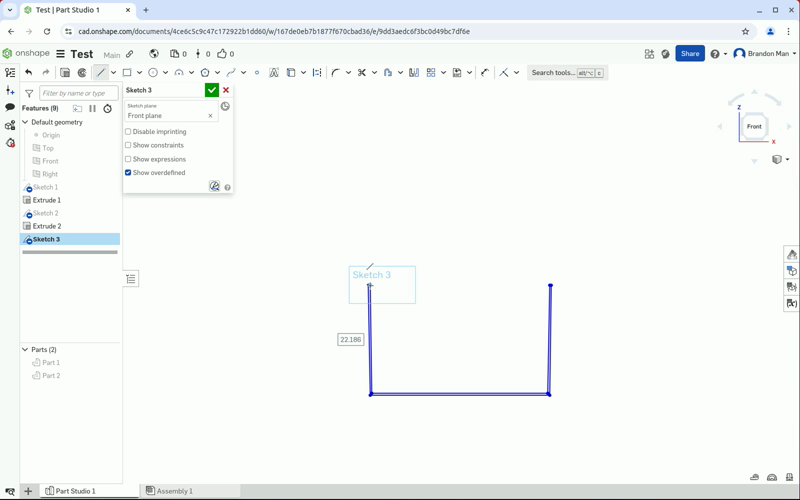
mouse_move(400, 285)
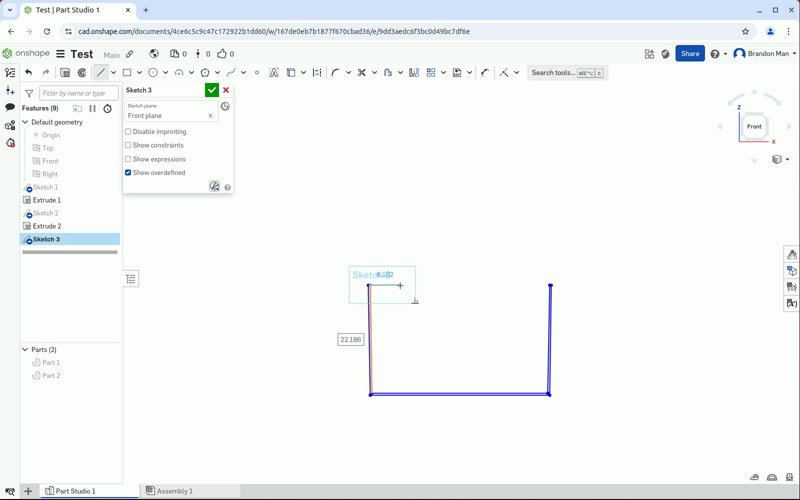
key_down(shift)
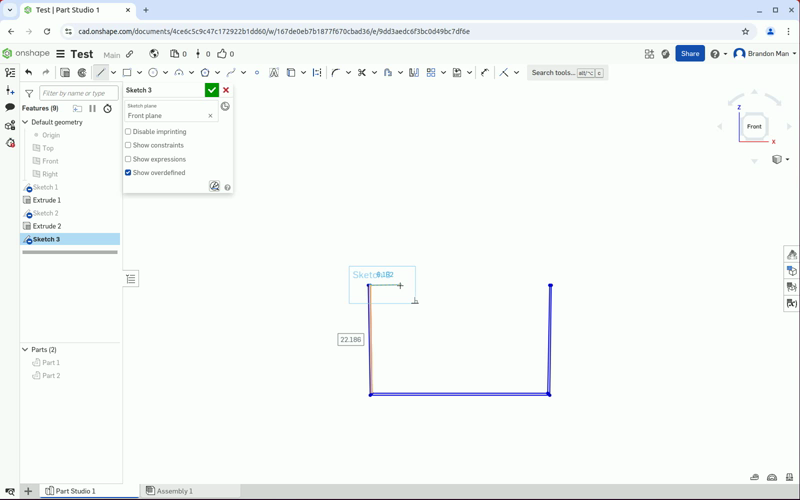
mouse_move(368, 285)
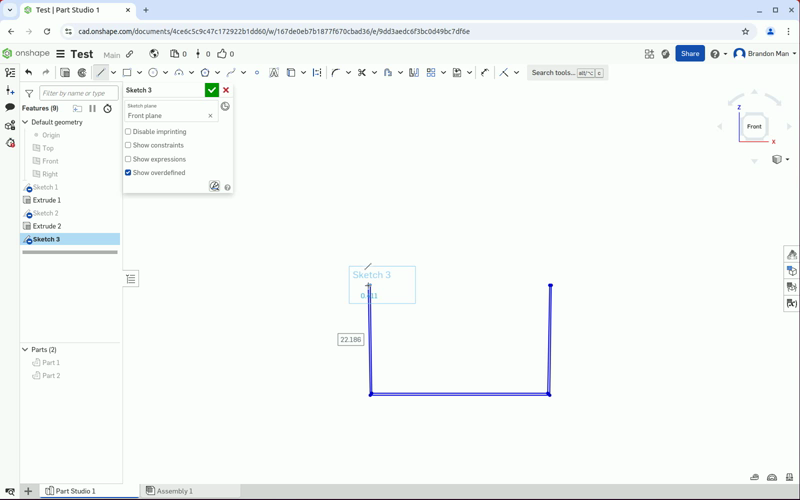
scroll(6)
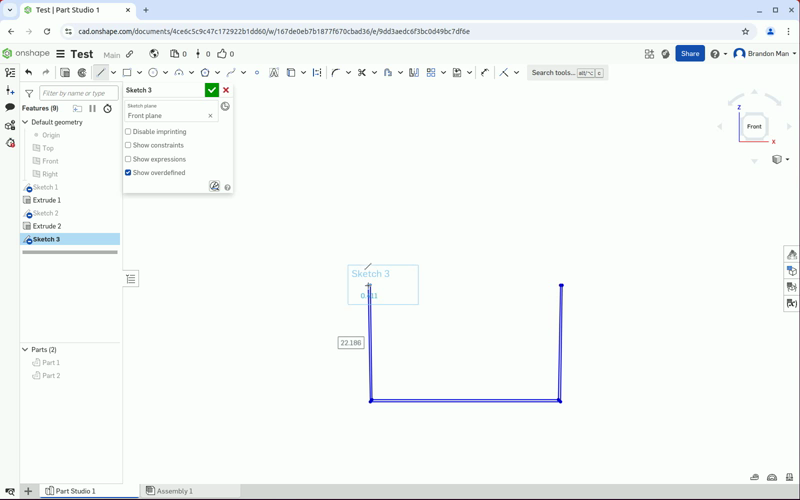
scroll(6)
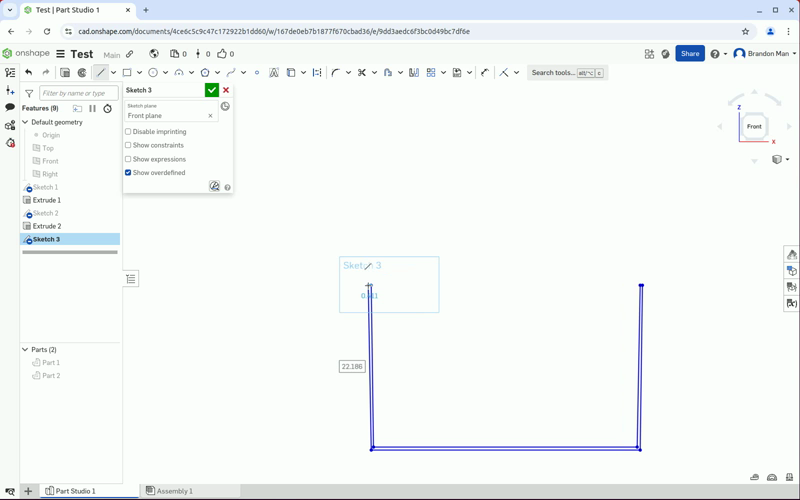
scroll(6)
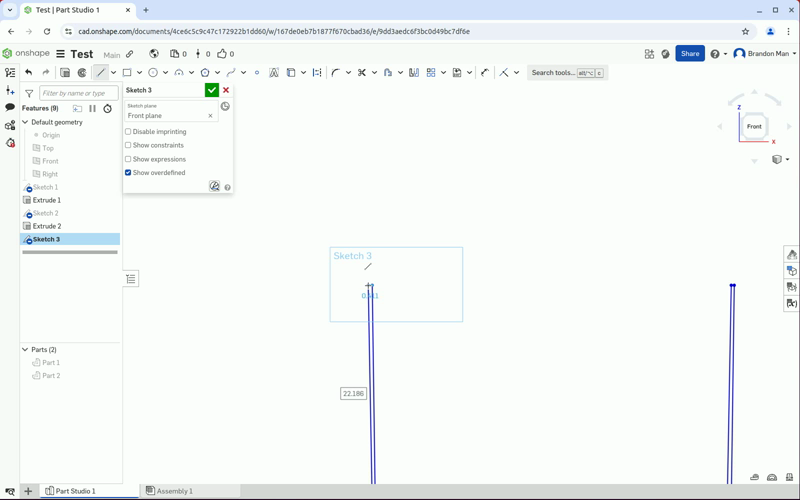
scroll(6)
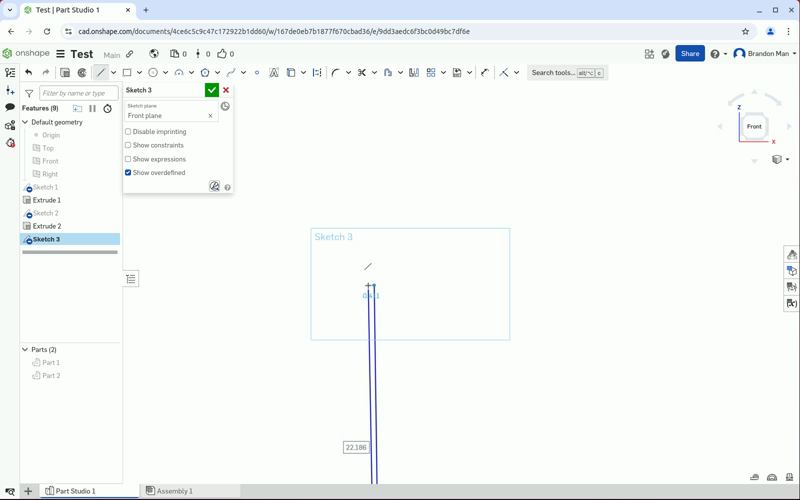
scroll(6)
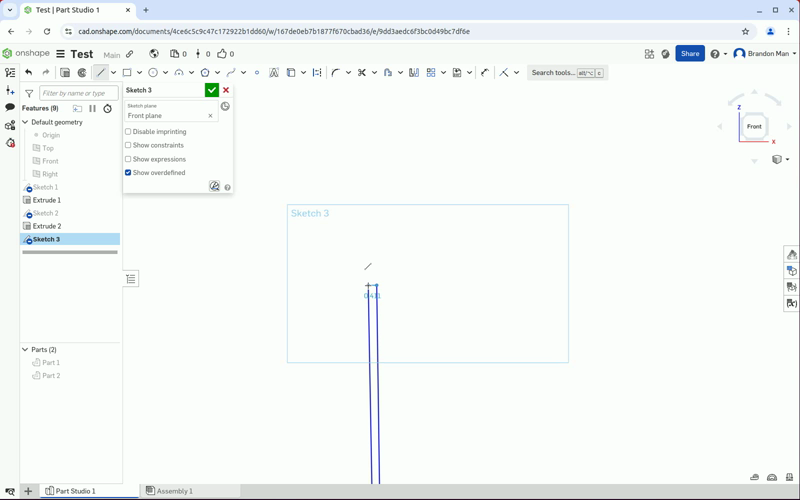
scroll(6)
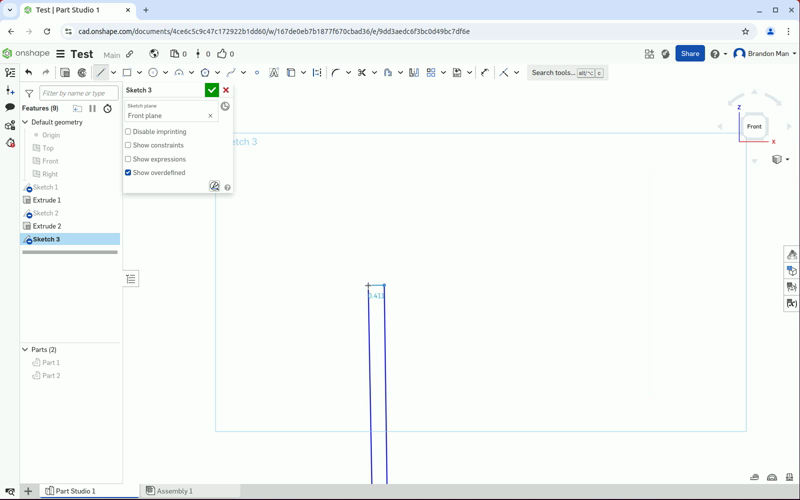
scroll(6)
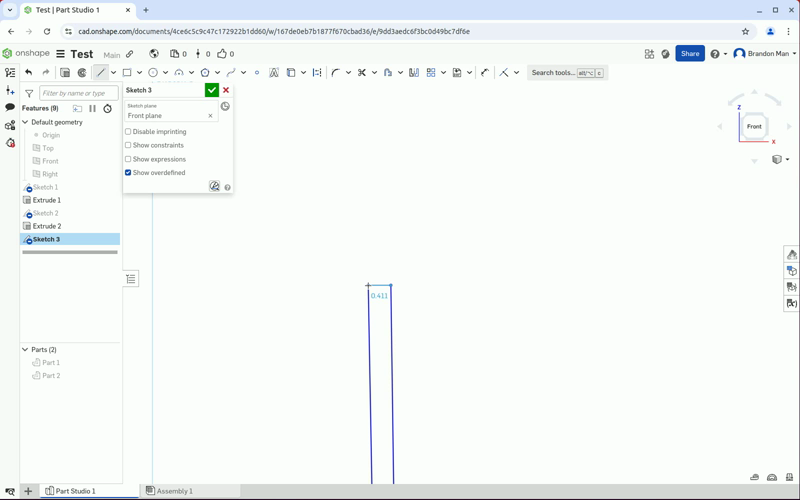
key_up(shift)
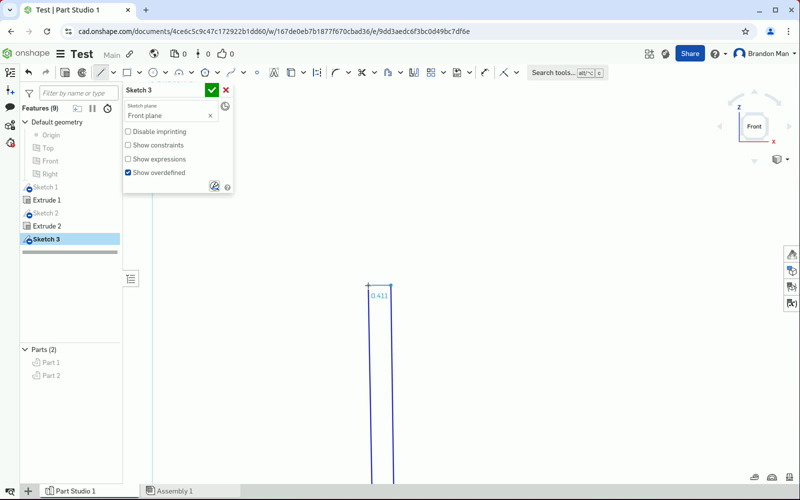
click(368, 285)
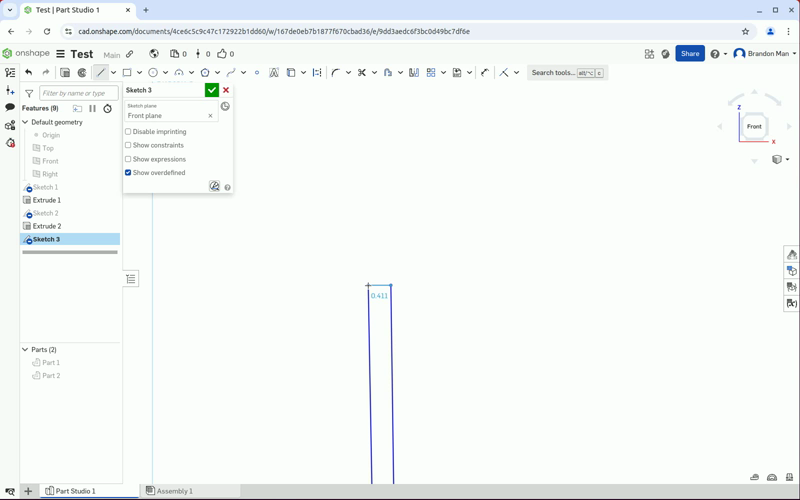
scroll(-6)
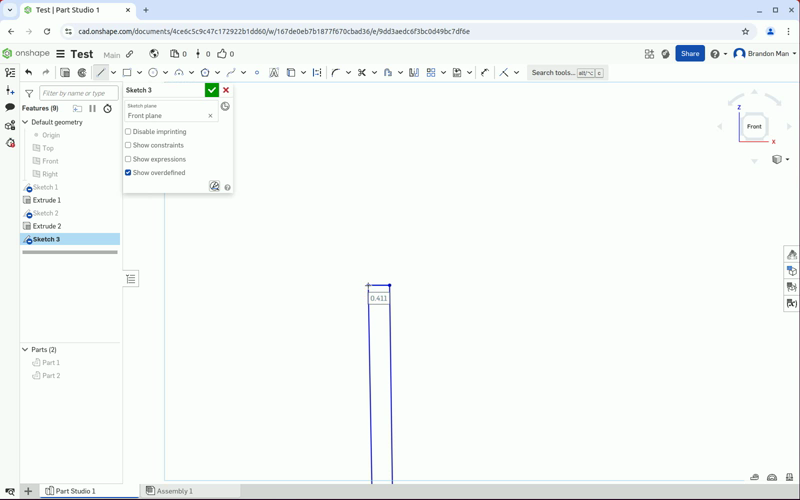
scroll(-6)
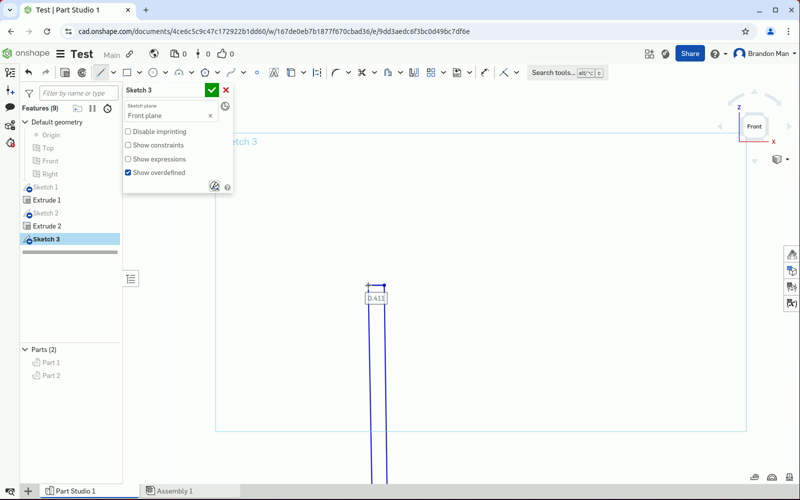
scroll(-6)
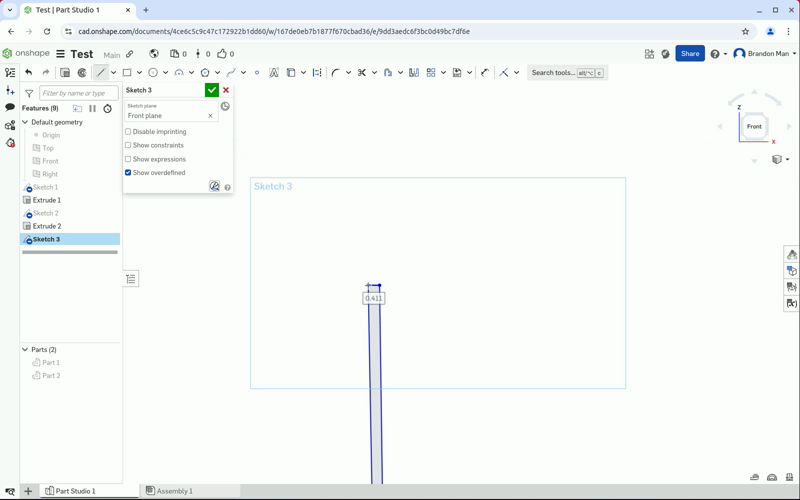
scroll(-6)
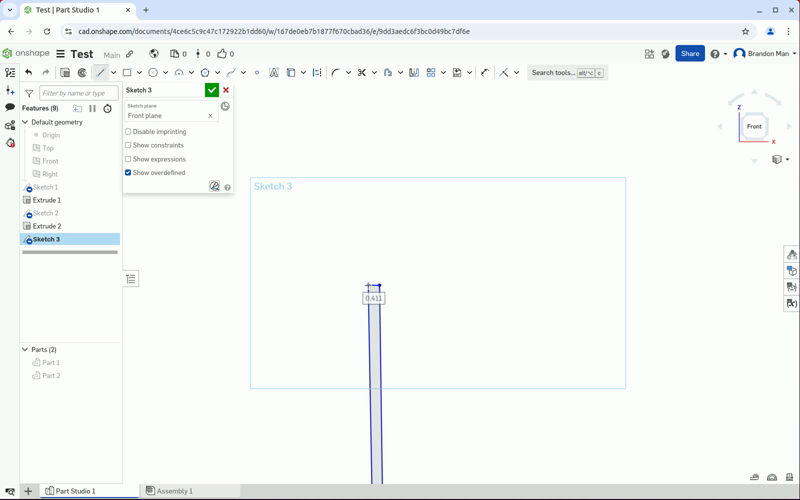
scroll(-6)
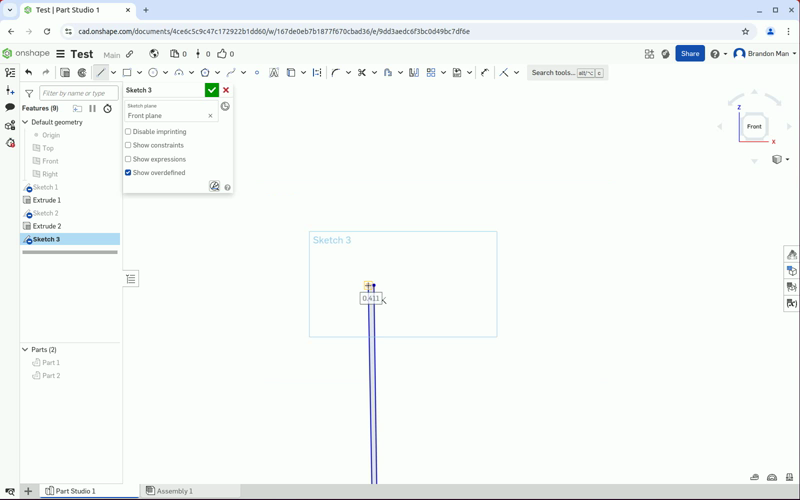
scroll(-6)
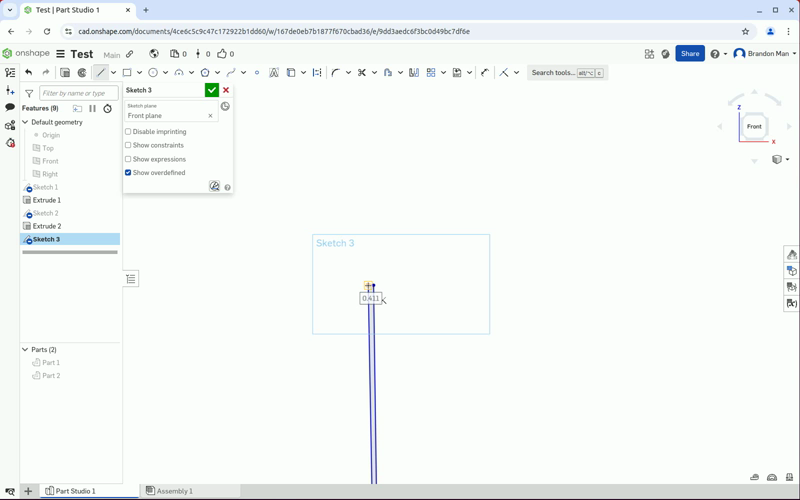
scroll(-6)
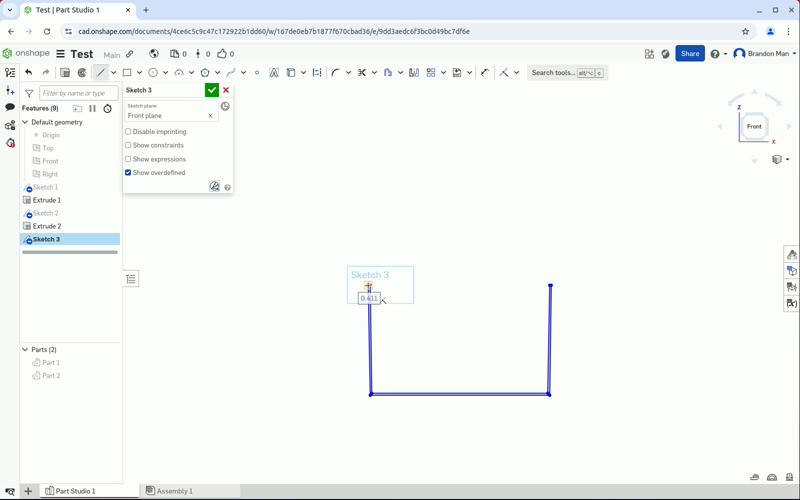
key(esc)
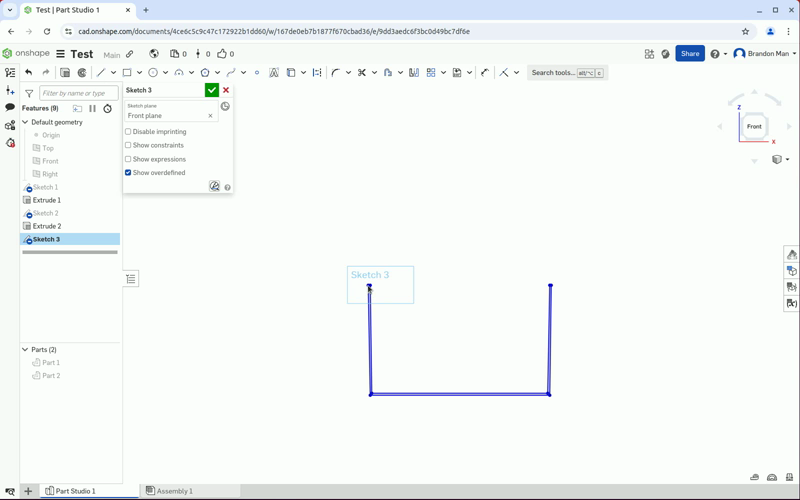
mouse_move(550, 336)
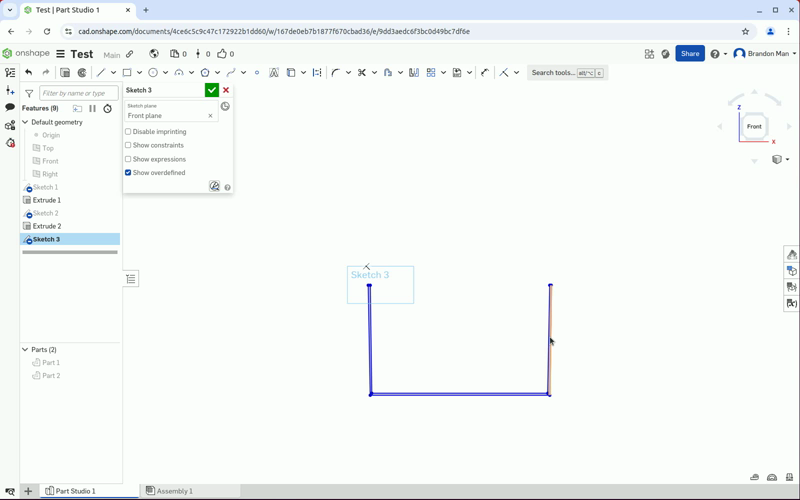
scroll(6)
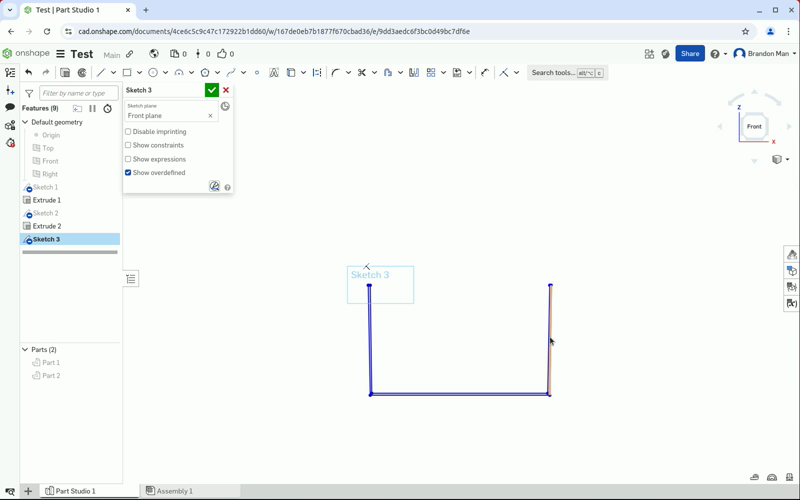
scroll(6)
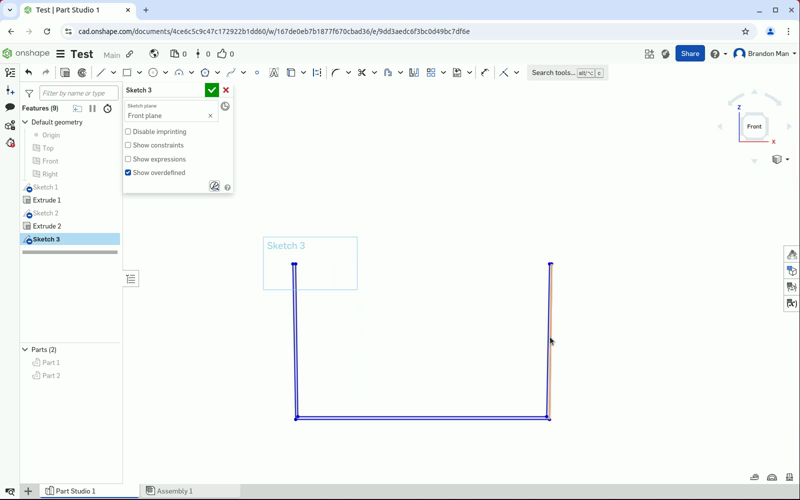
scroll(6)
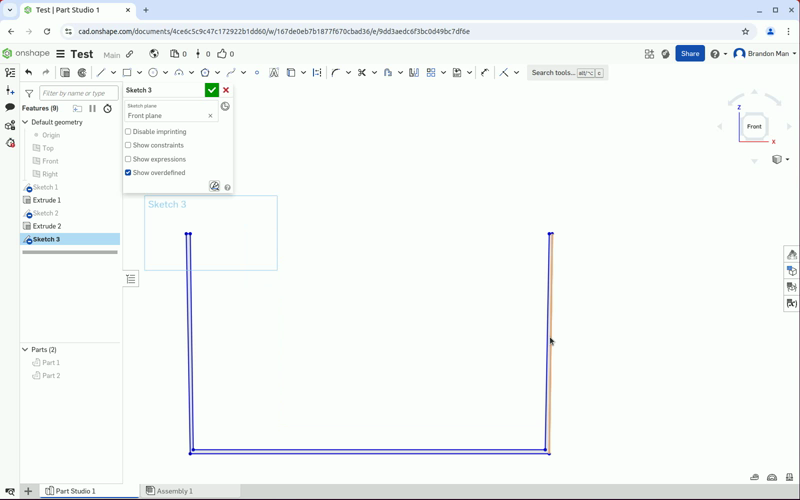
scroll(6)
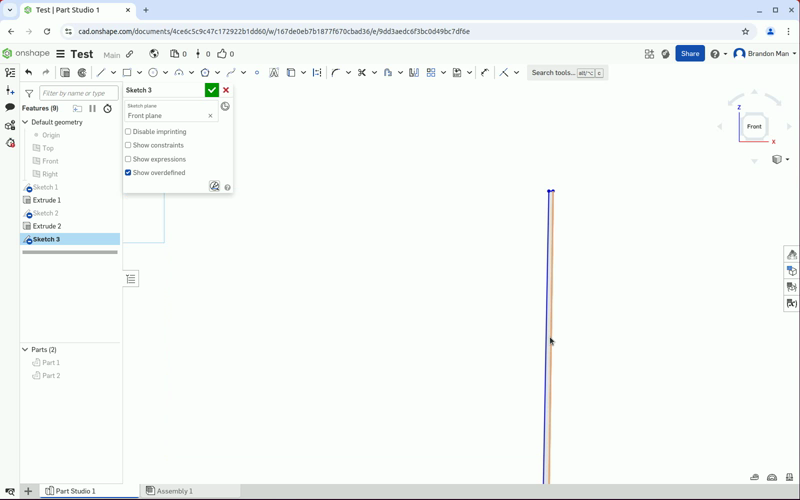
scroll(6)
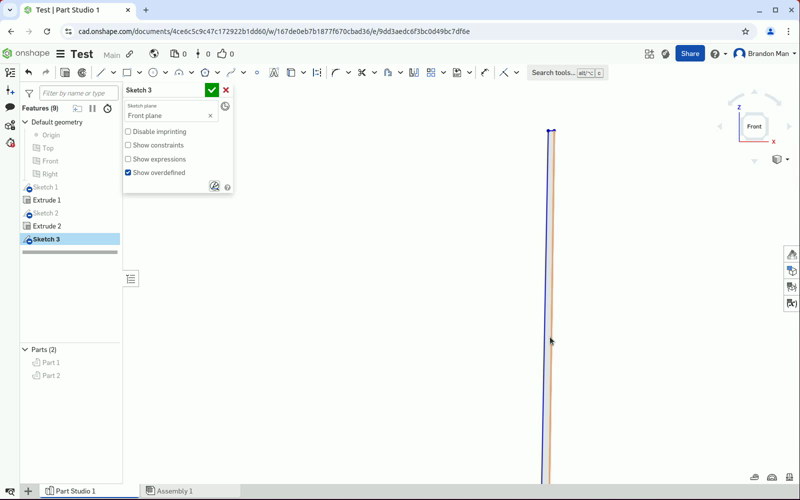
scroll(6)
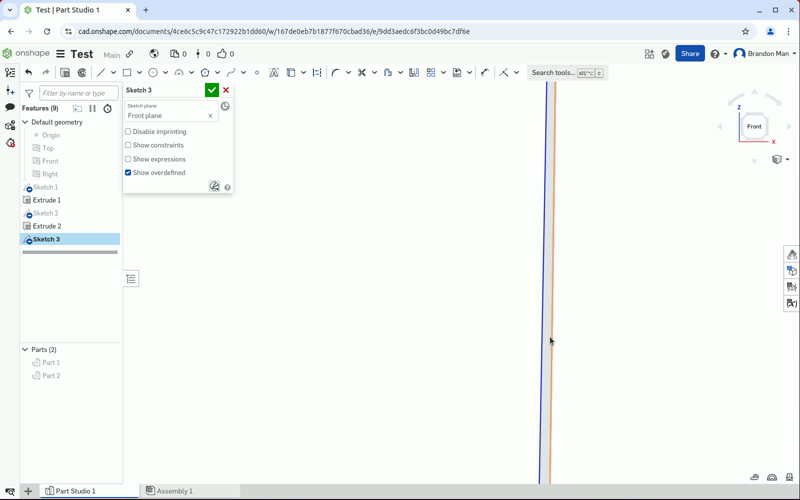
scroll(6)
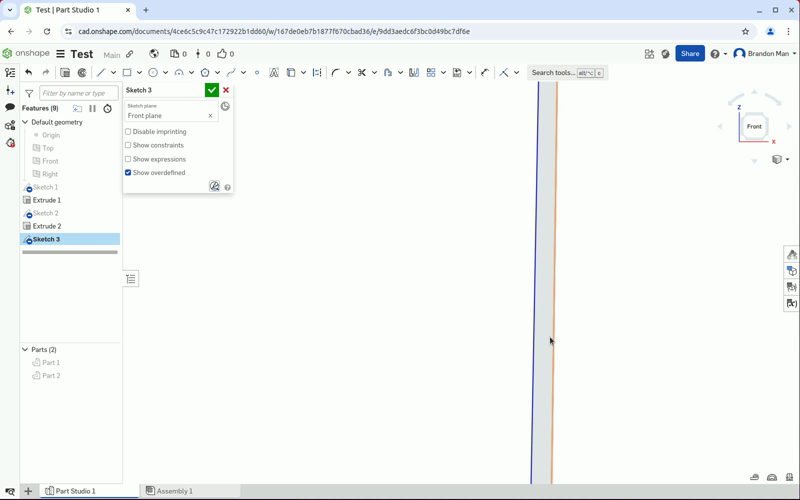
click(550, 336)
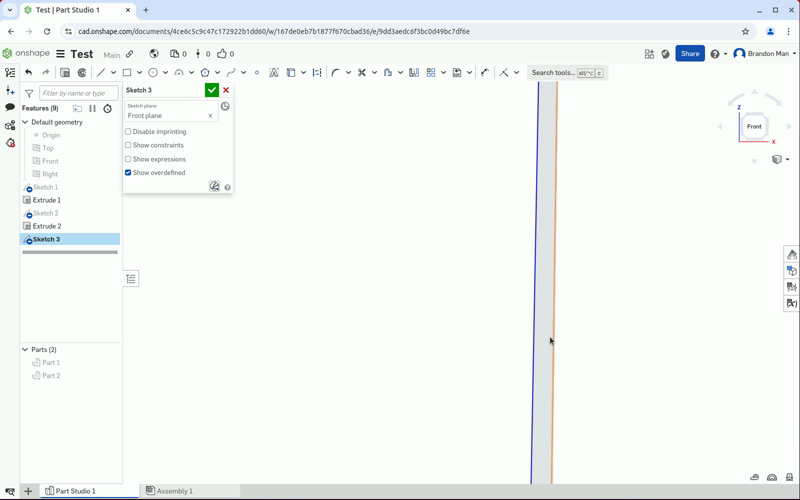
scroll(-6)
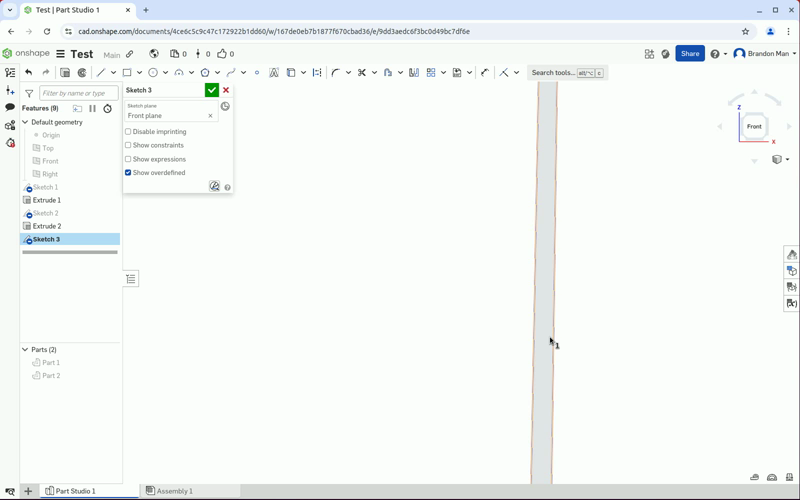
scroll(-6)
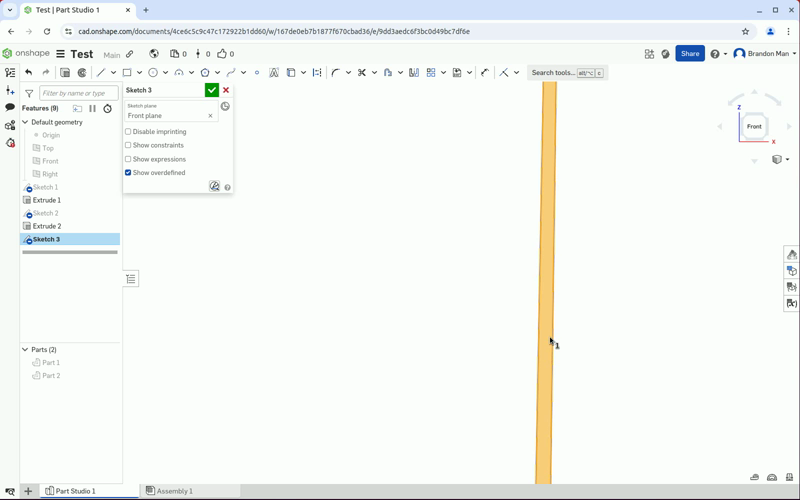
scroll(-6)
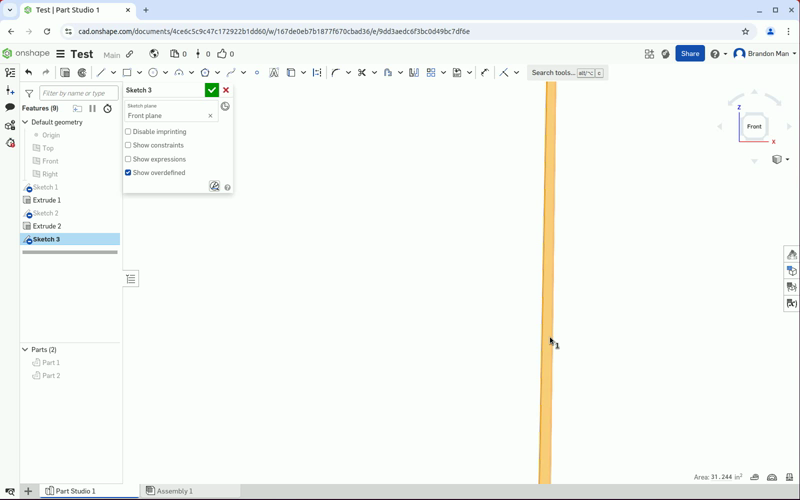
scroll(-6)
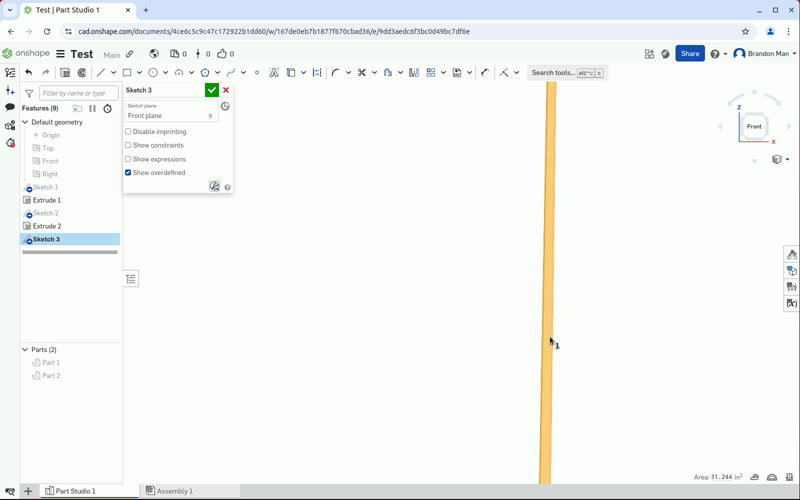
scroll(-6)
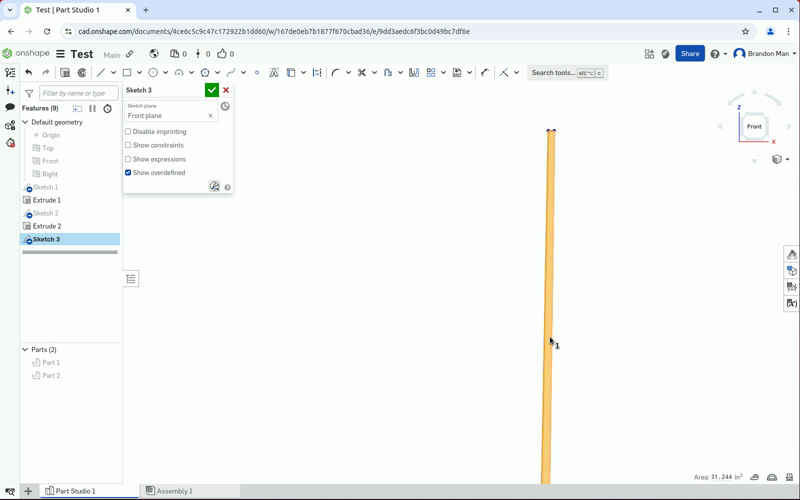
scroll(-6)
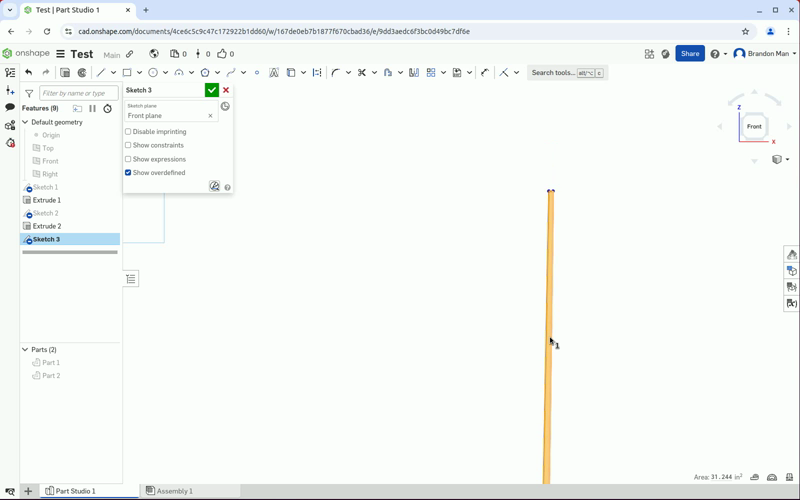
scroll(-6)
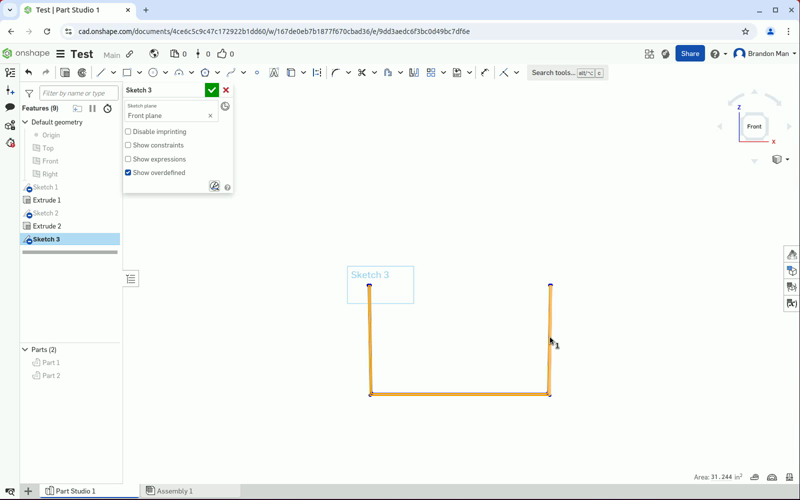
mouse_move(73, 352)
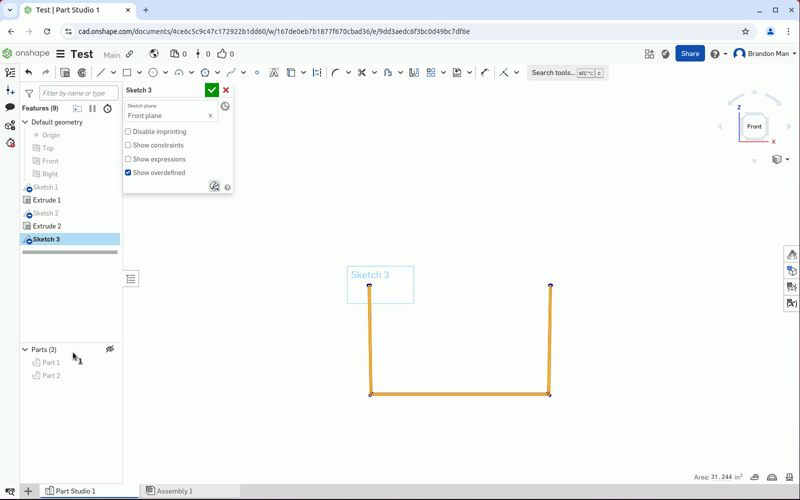
key(shift+y)
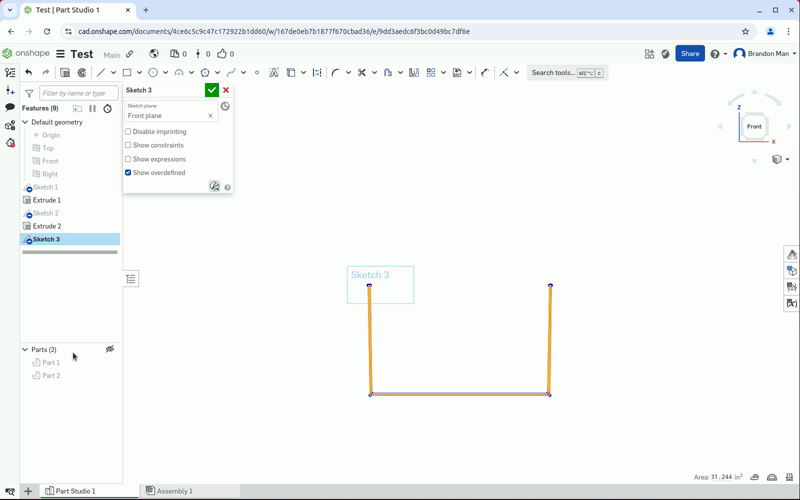
key(shift+e)
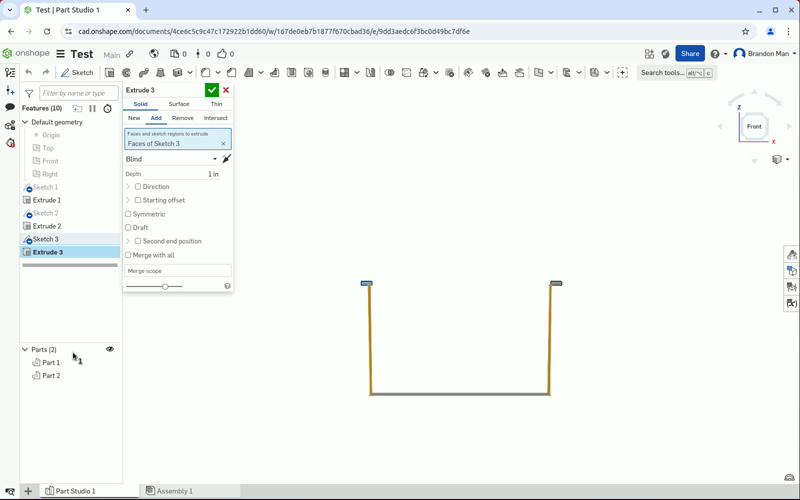
mouse_move(143, 106)
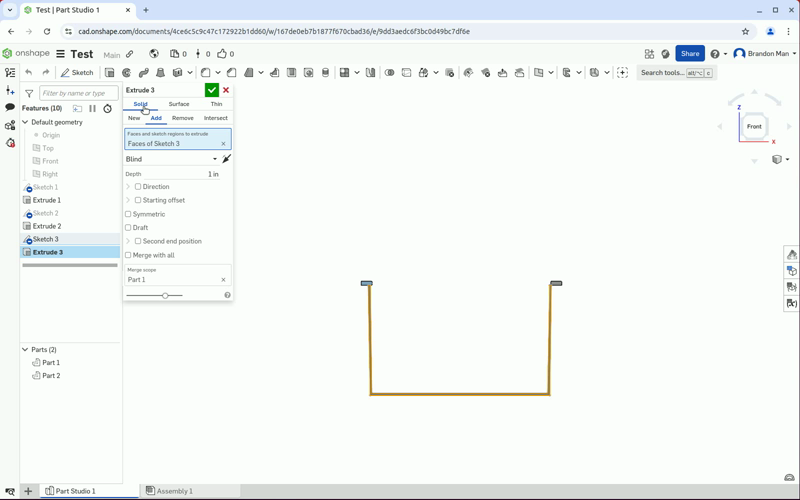
click(143, 106)
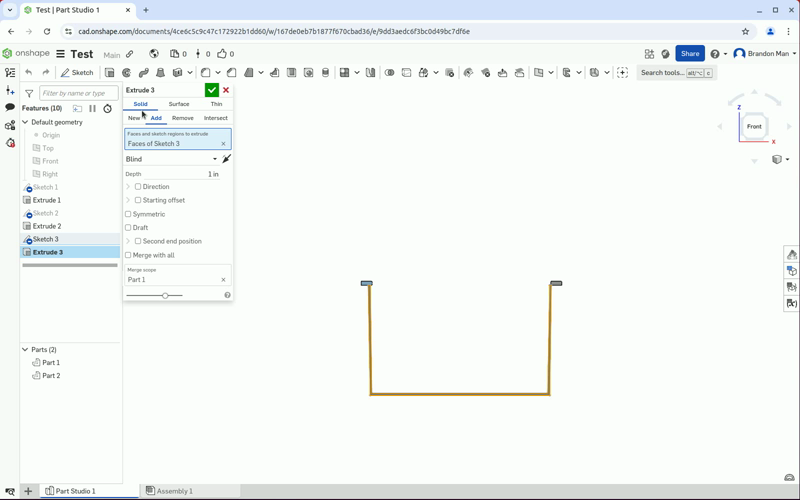
mouse_move(137, 120)
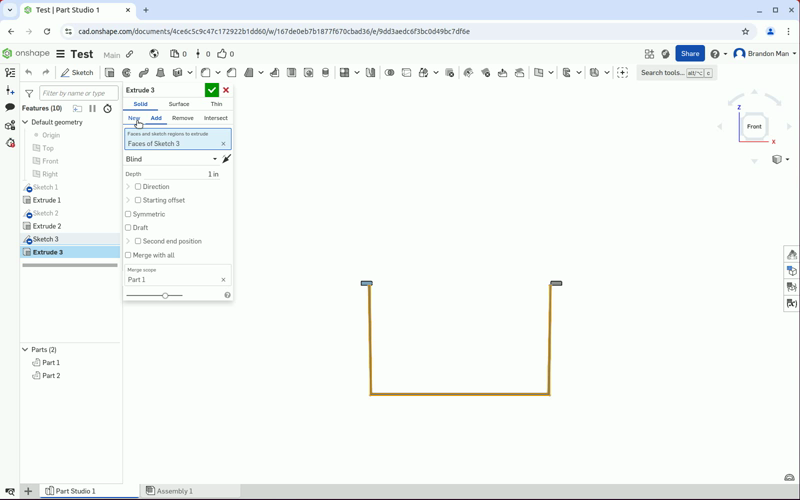
click(137, 120)
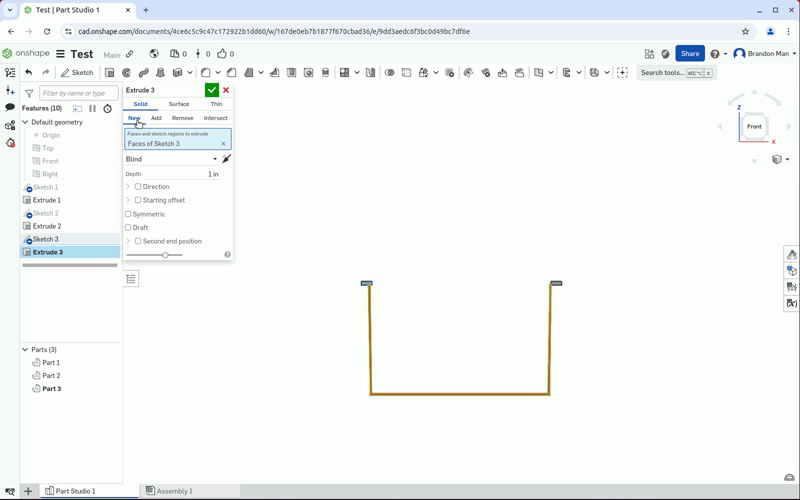
key(tab, 4)
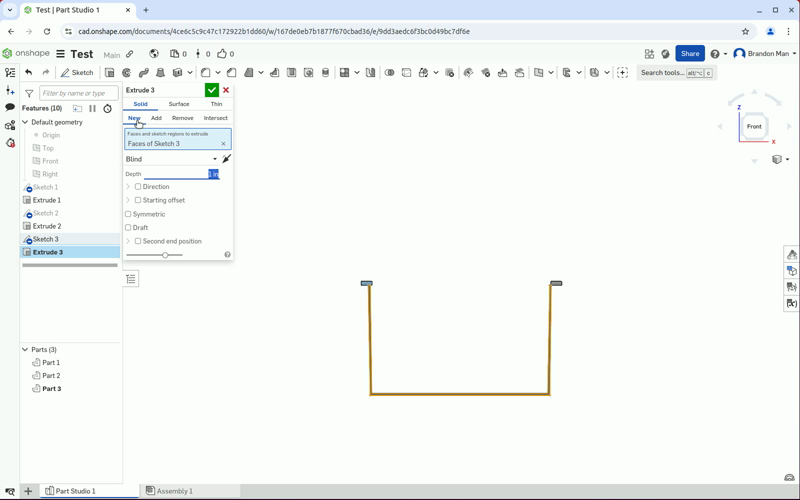
text(5.536)
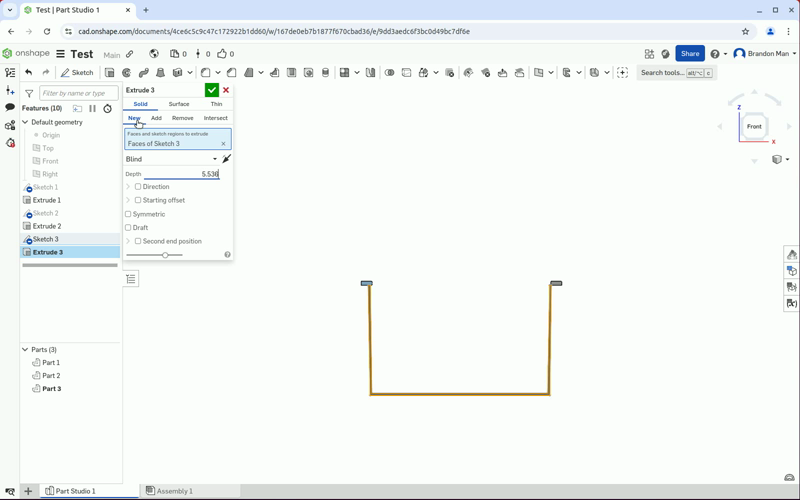
key(enter)
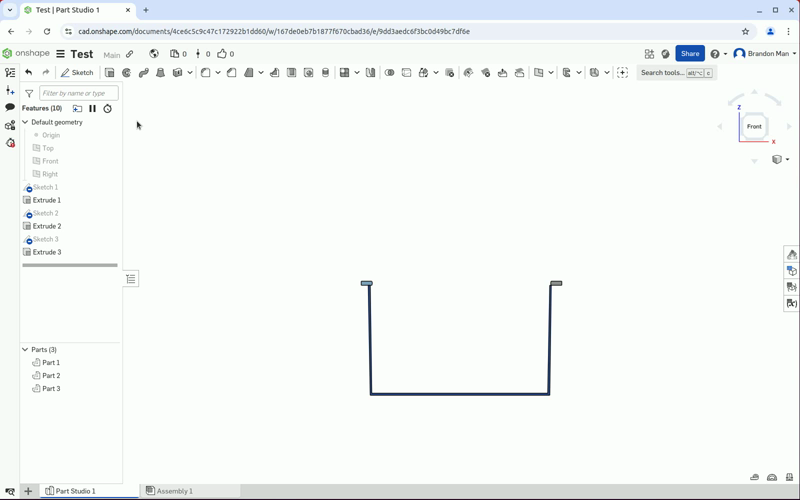
key(shift+h)
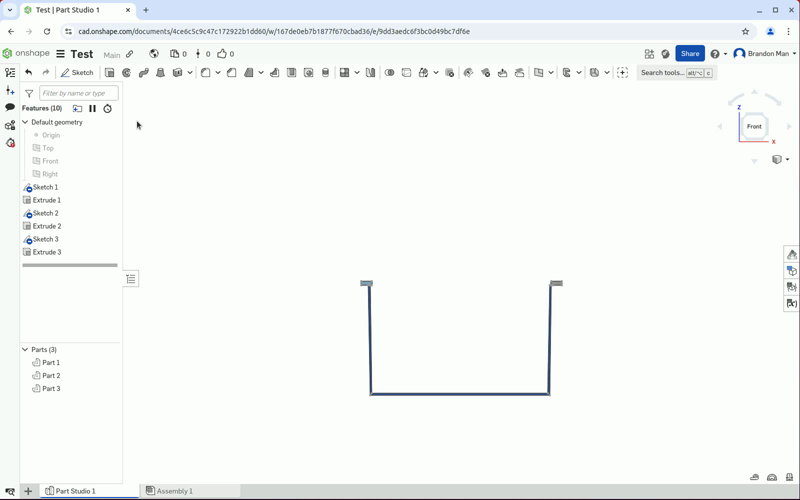
key(shift+h)
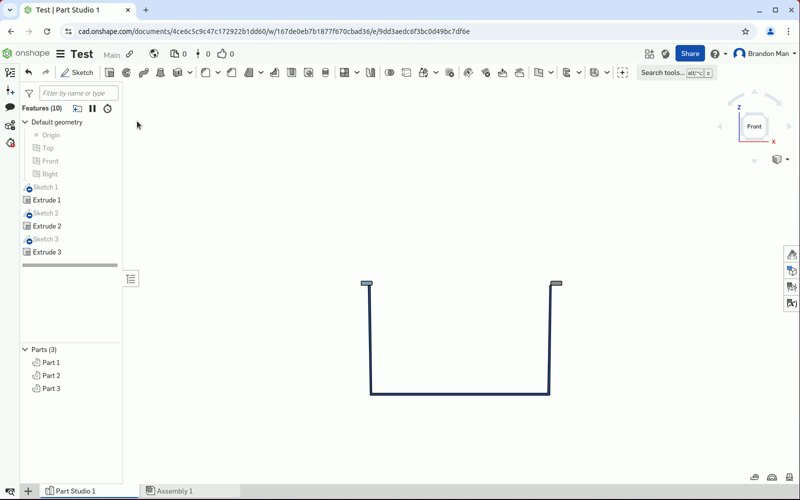
mouse_move(73, 189)
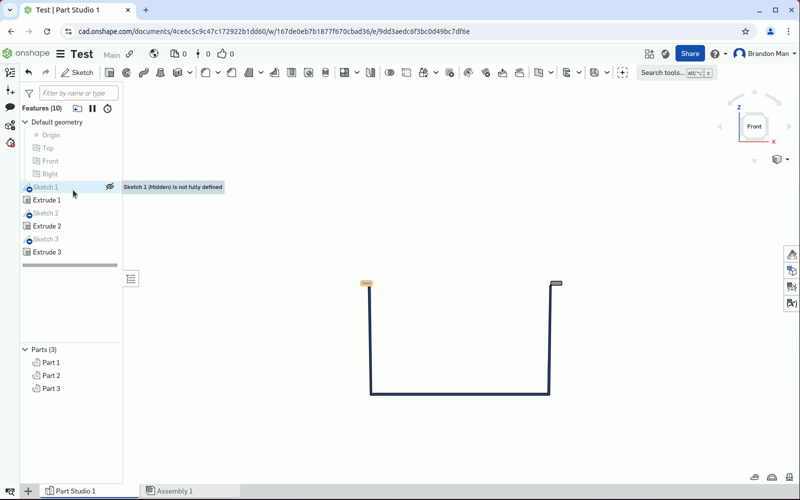
click(73, 189)
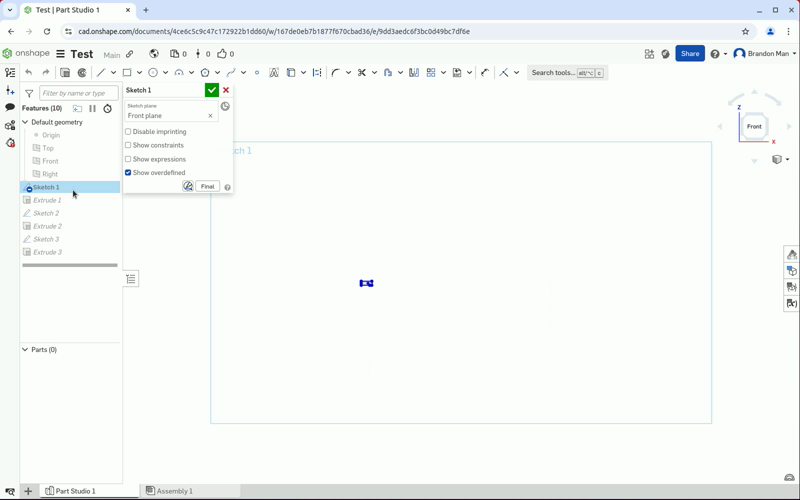
mouse_move(229, 92)
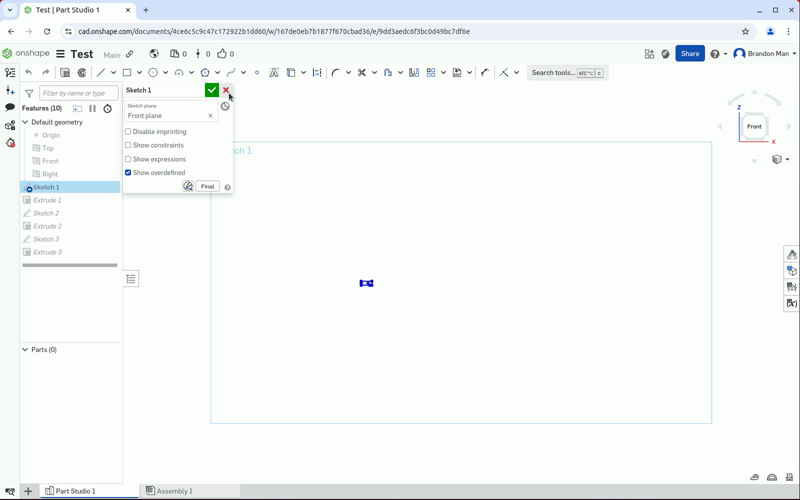
click(229, 92)
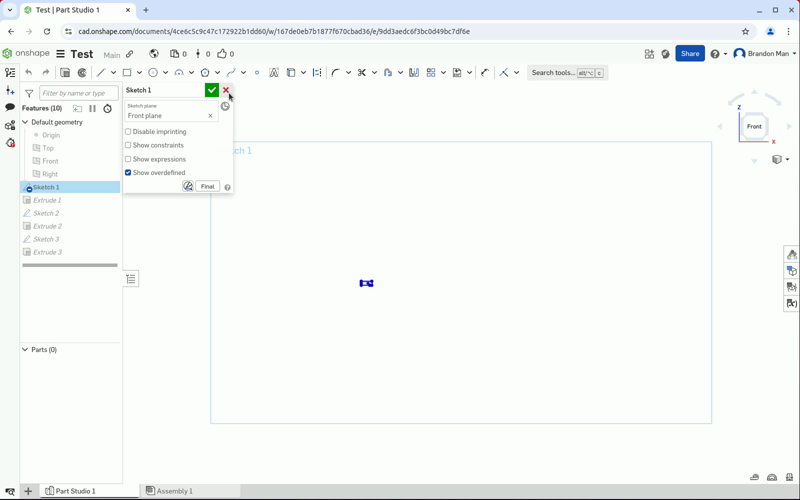
key(shift+s)
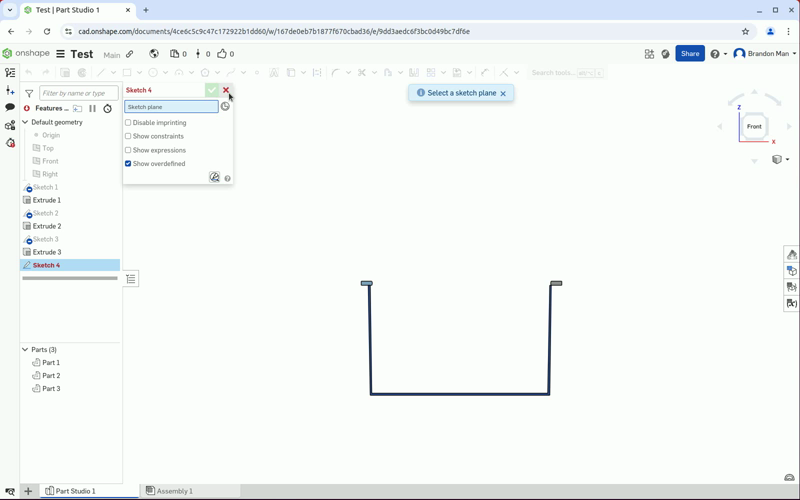
mouse_move(73, 163)
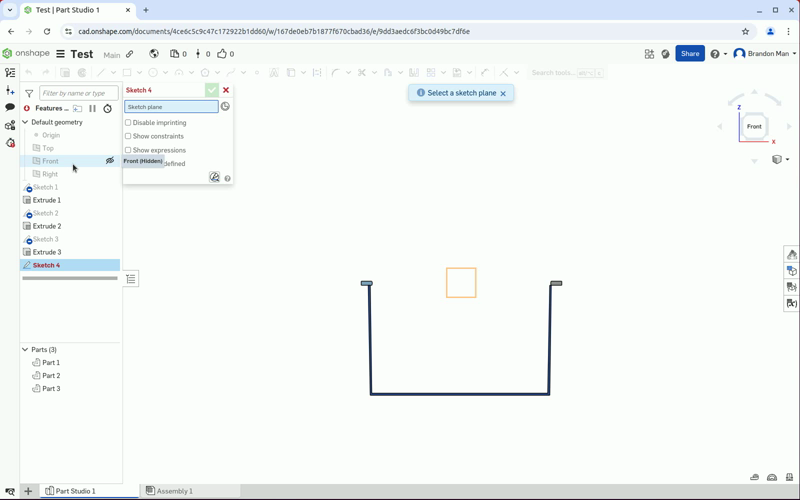
click(73, 163)
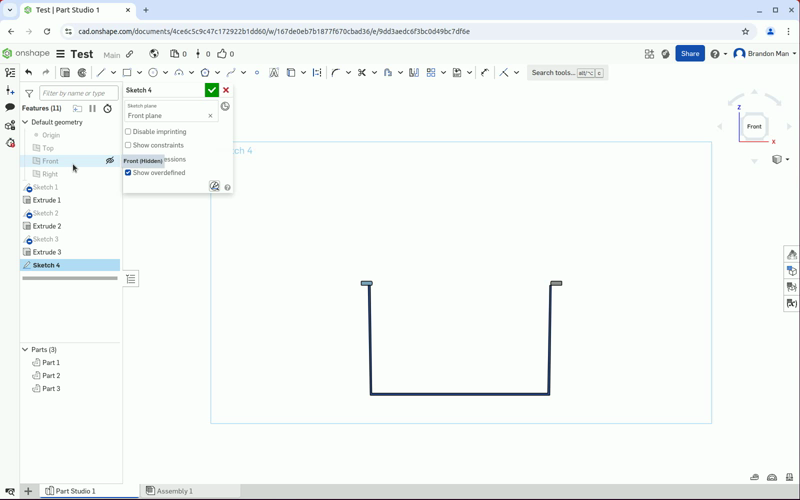
mouse_move(73, 352)
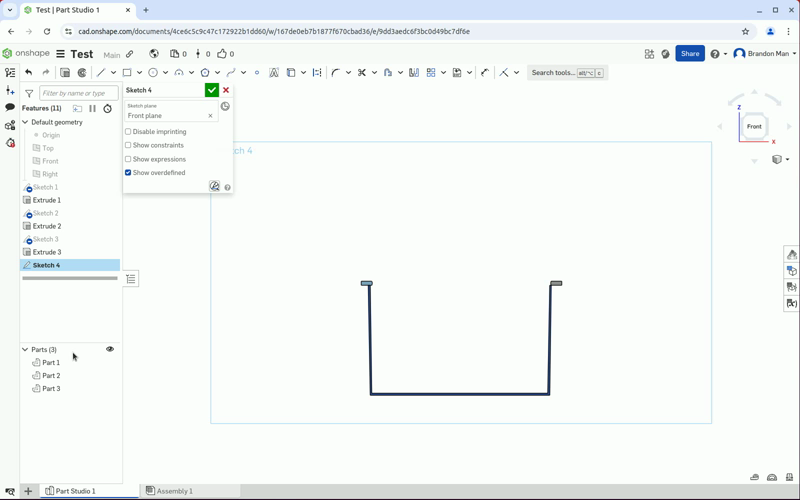
key(y)
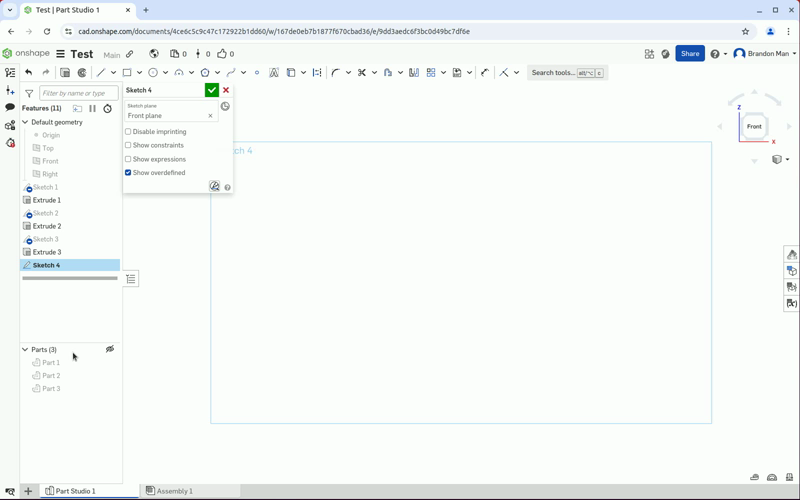
key(c)
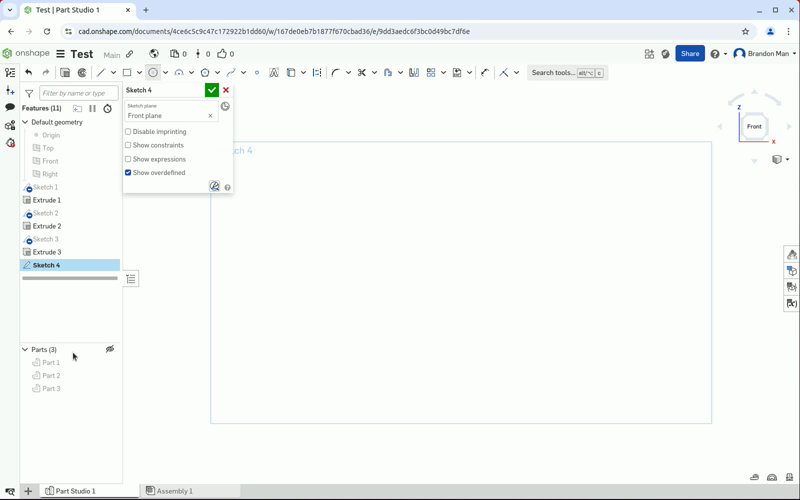
key_down(shift)
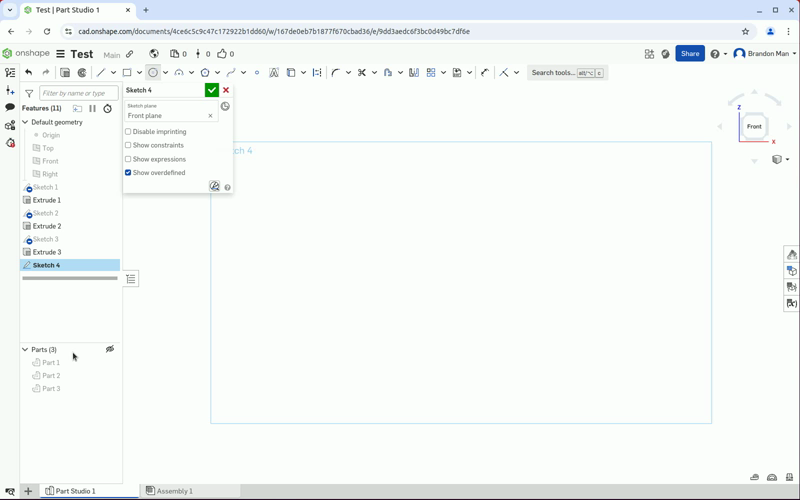
mouse_move(461, 282)
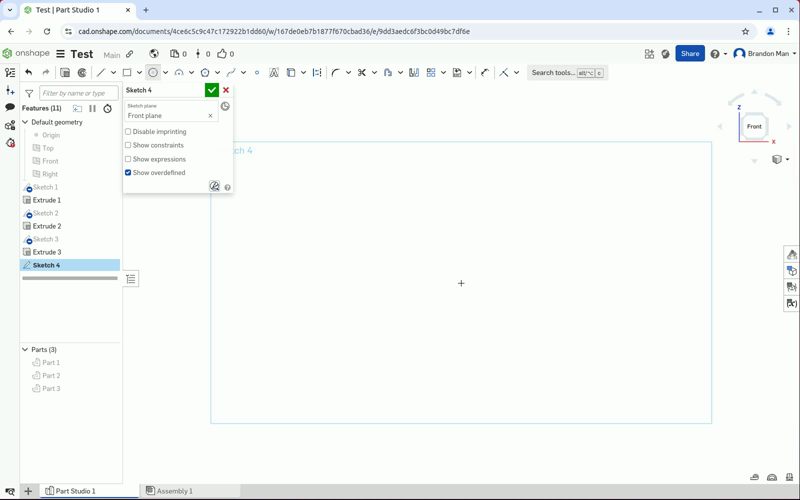
click(461, 282)
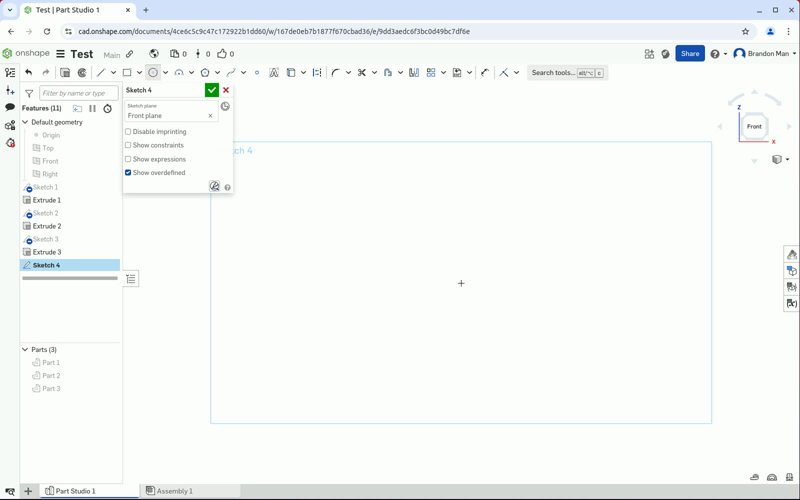
key_up(shift)
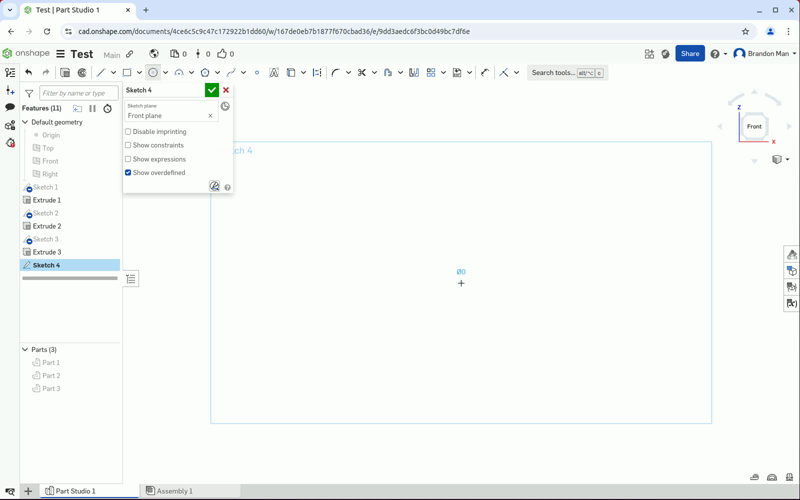
mouse_move(552, 282)
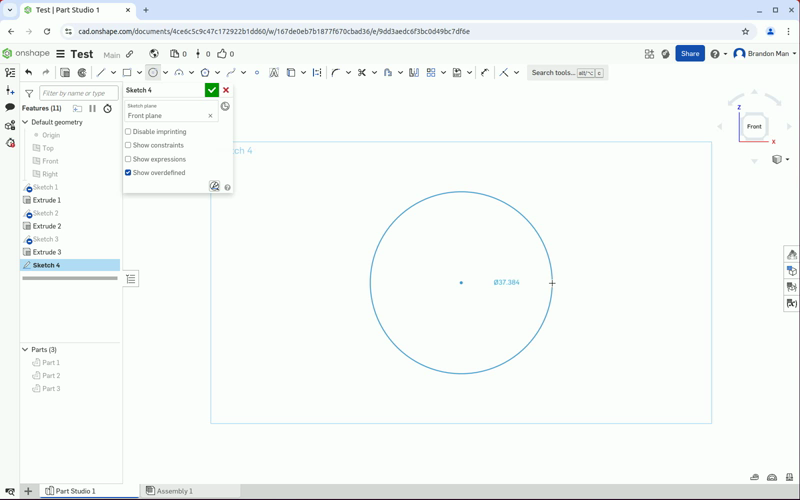
click(552, 282)
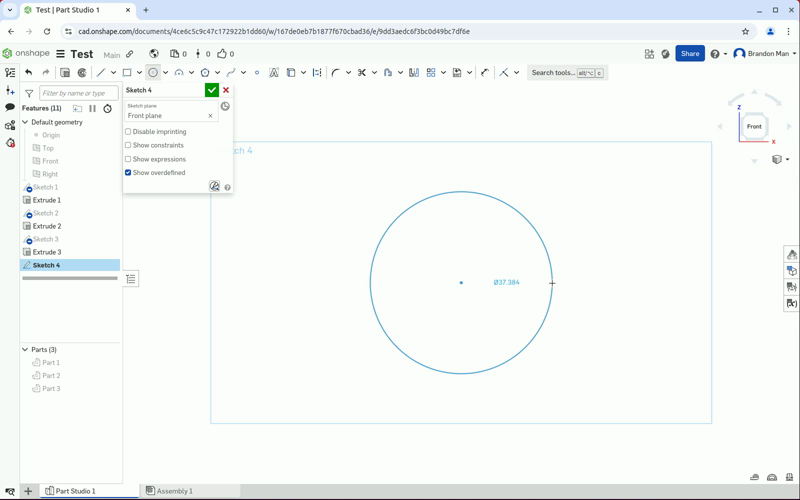
key(esc)
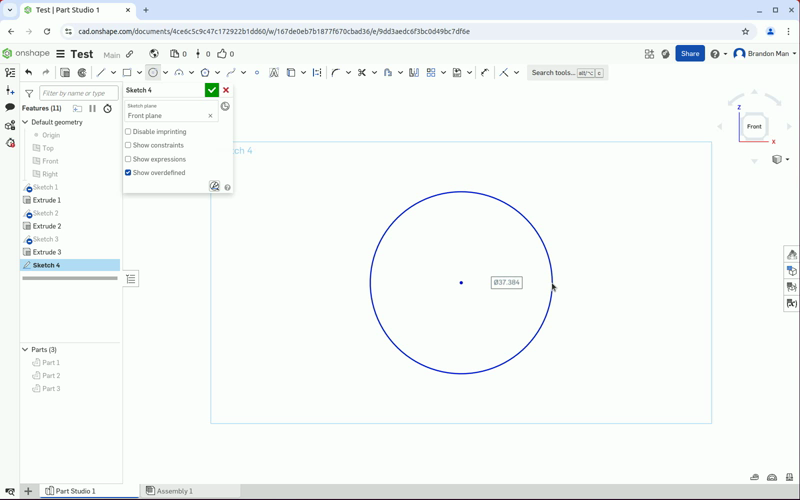
key(c)
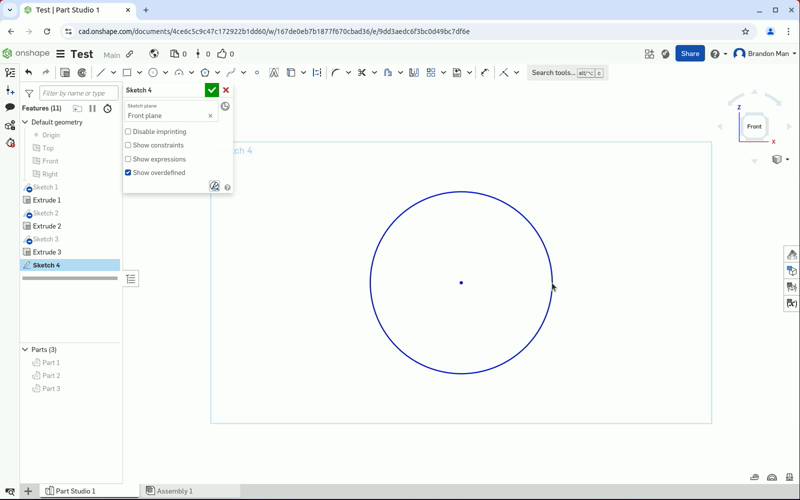
key_down(shift)
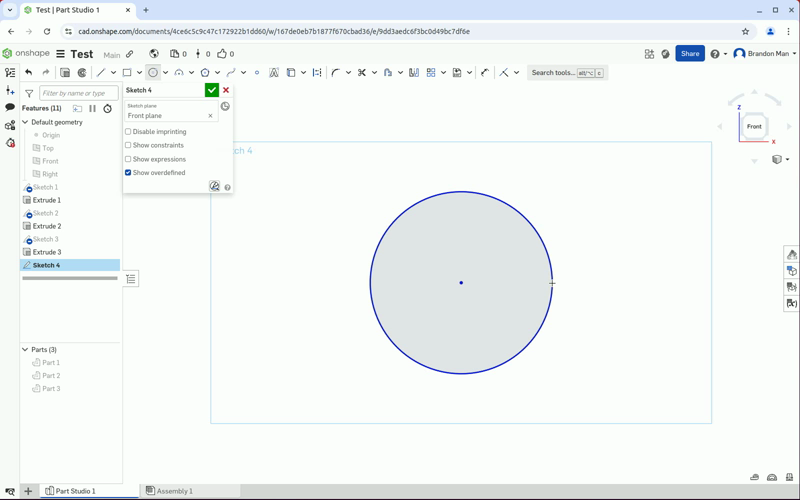
mouse_move(461, 282)
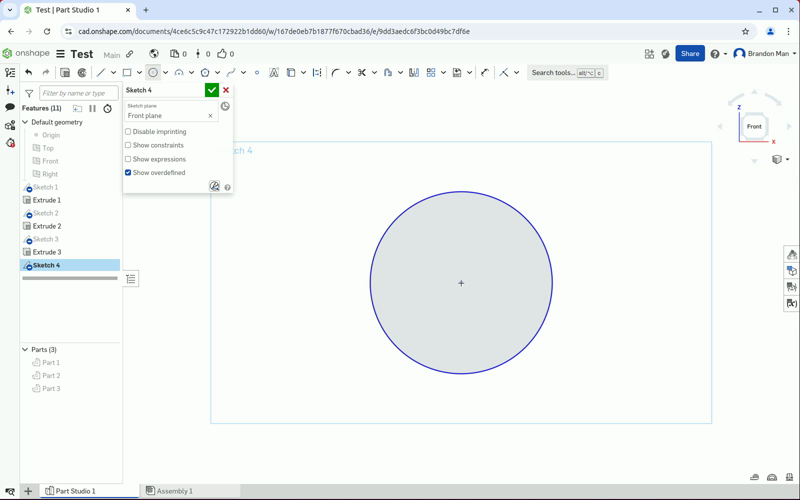
click(461, 282)
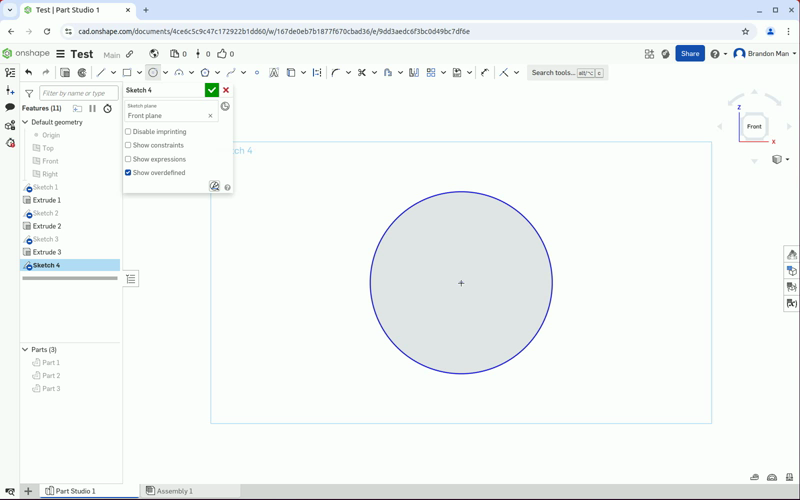
key_up(shift)
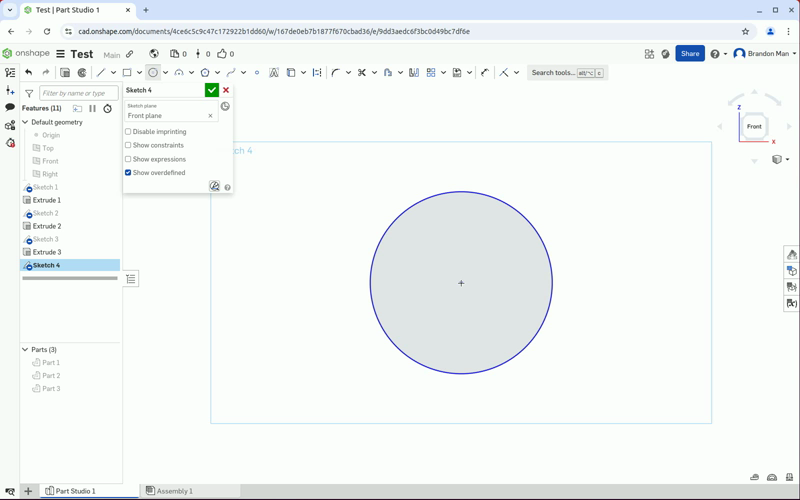
mouse_move(550, 282)
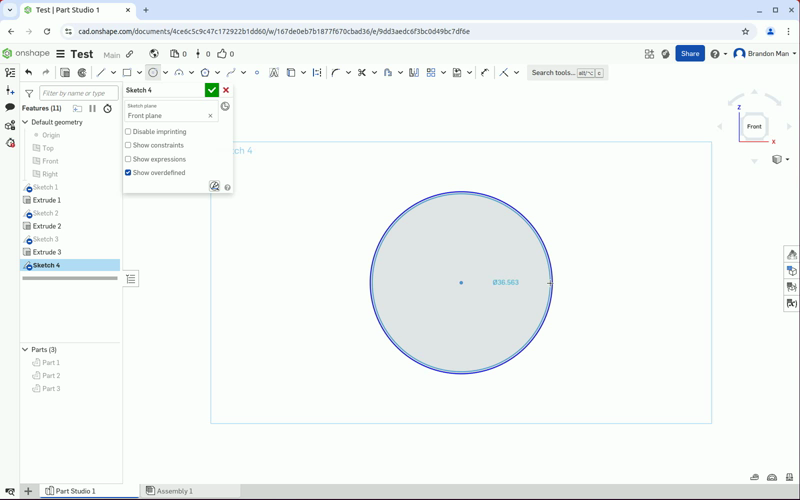
scroll(6)
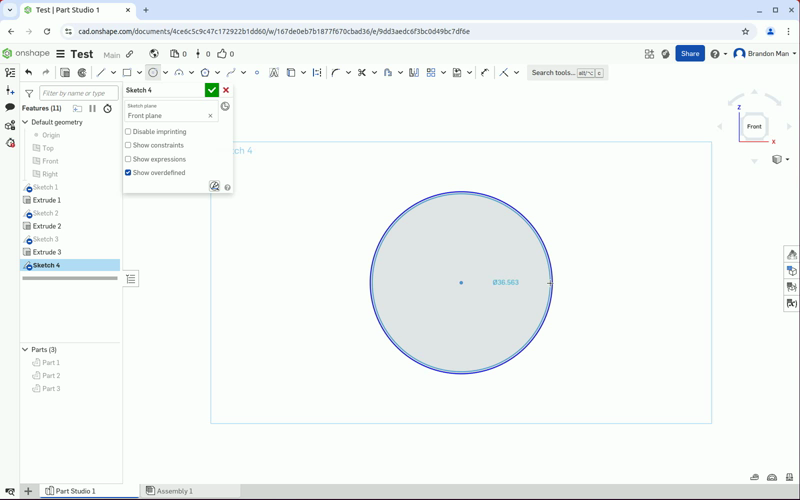
scroll(6)
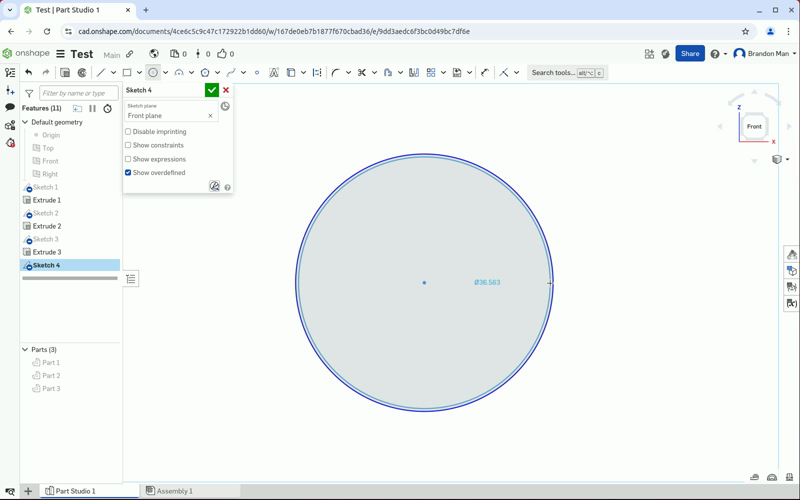
scroll(6)
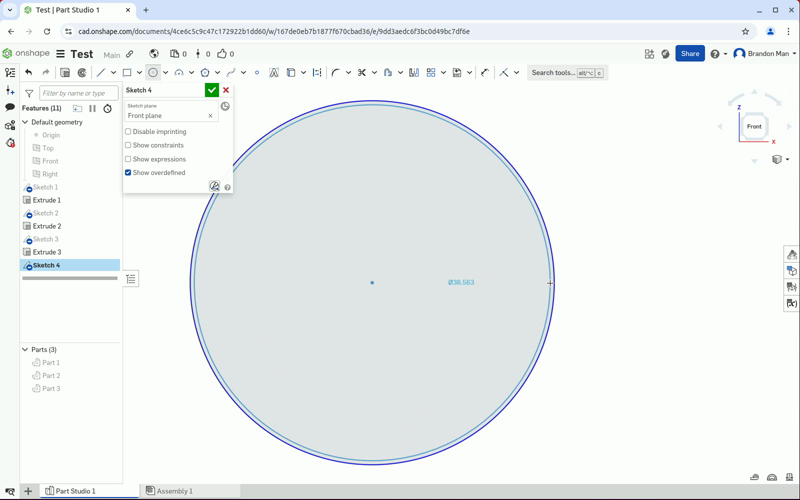
scroll(6)
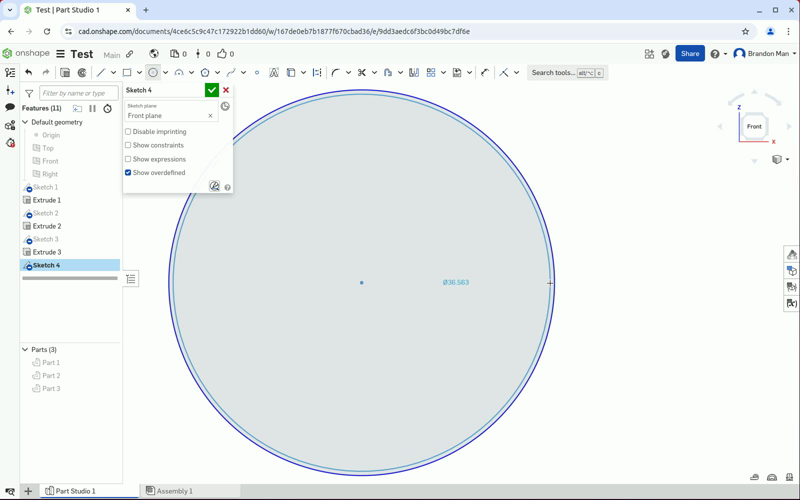
scroll(6)
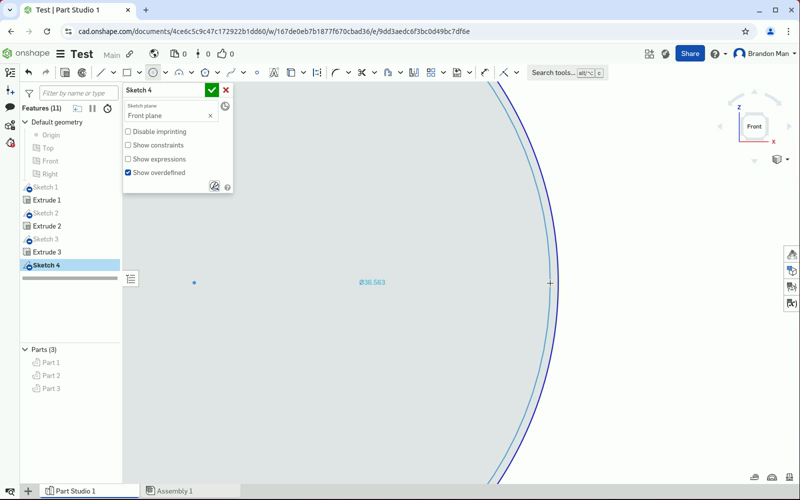
scroll(6)
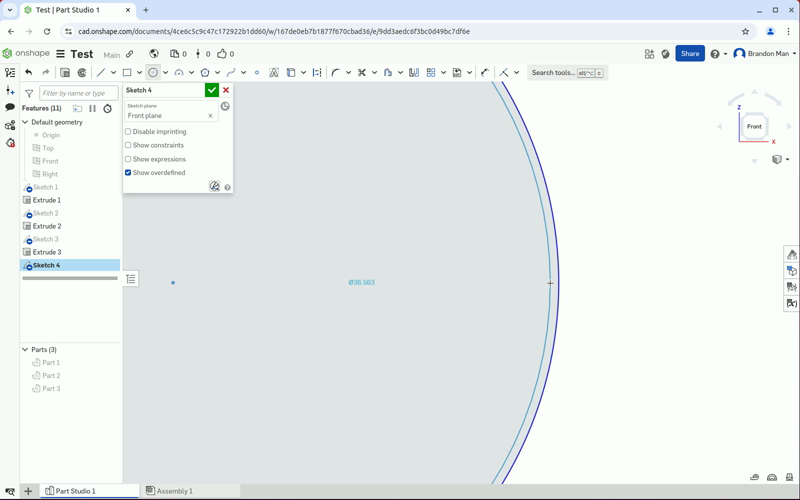
scroll(6)
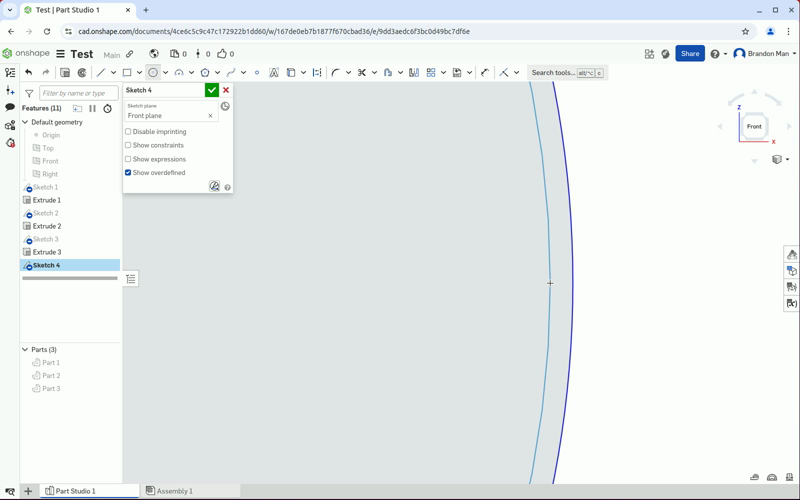
click(550, 282)
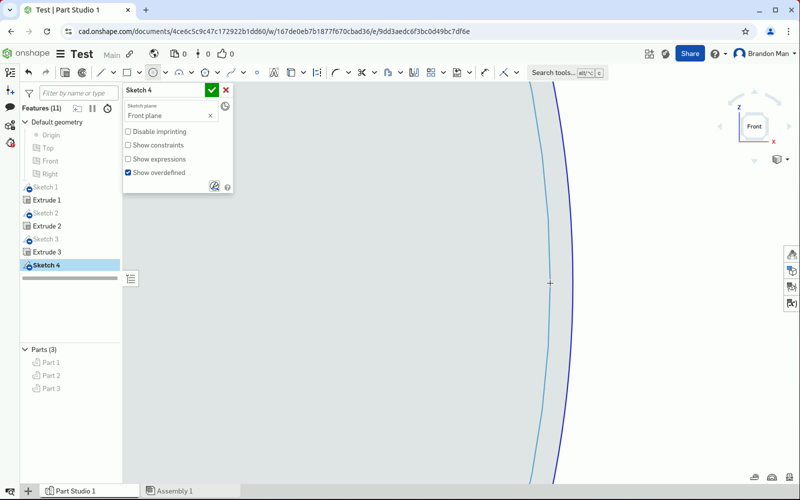
scroll(-6)
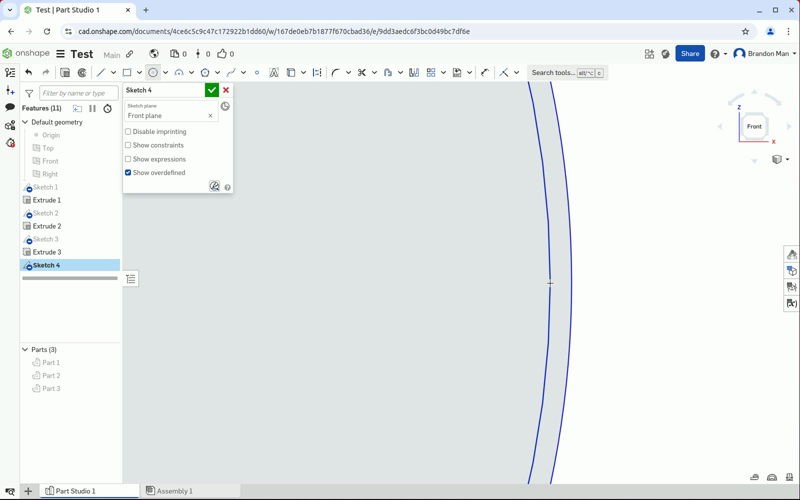
scroll(-6)
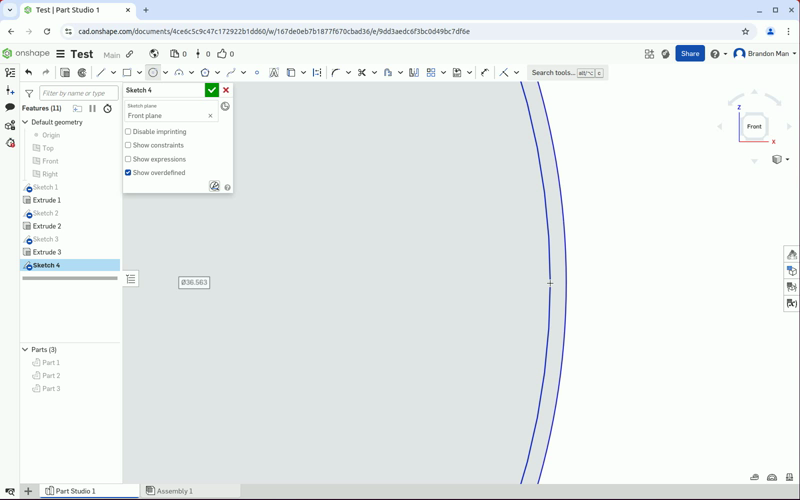
scroll(-6)
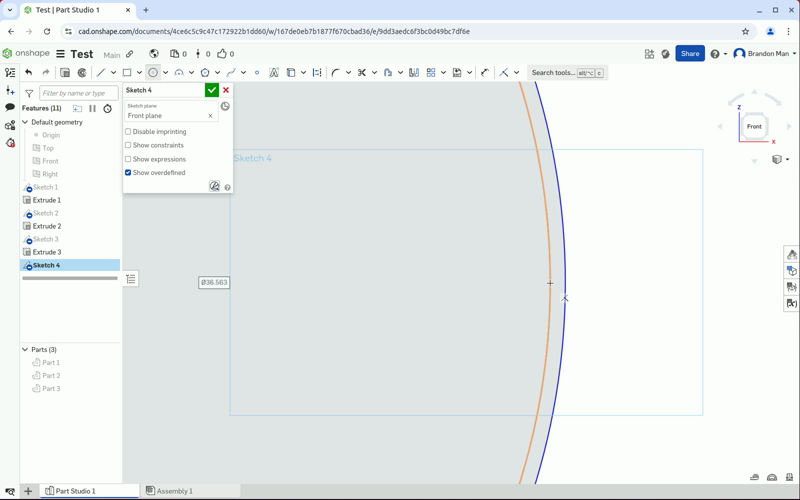
scroll(-6)
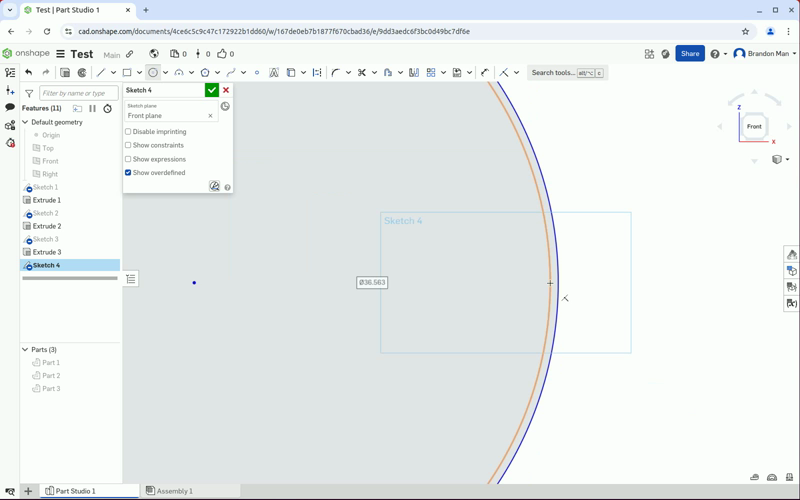
scroll(-6)
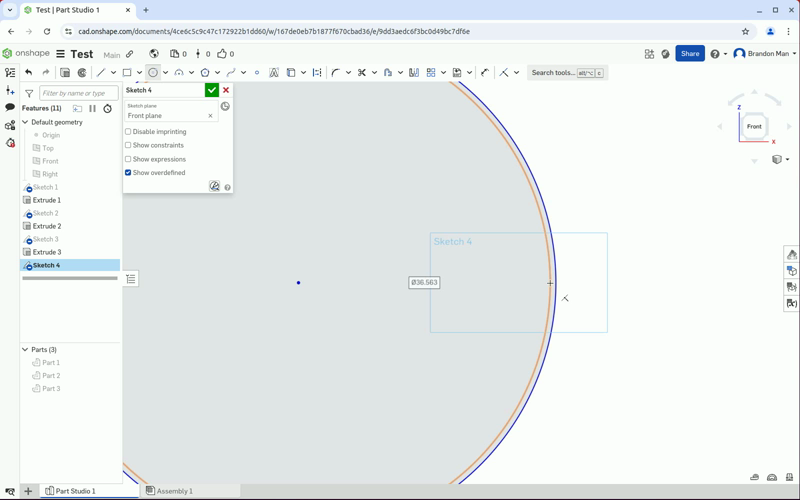
scroll(-6)
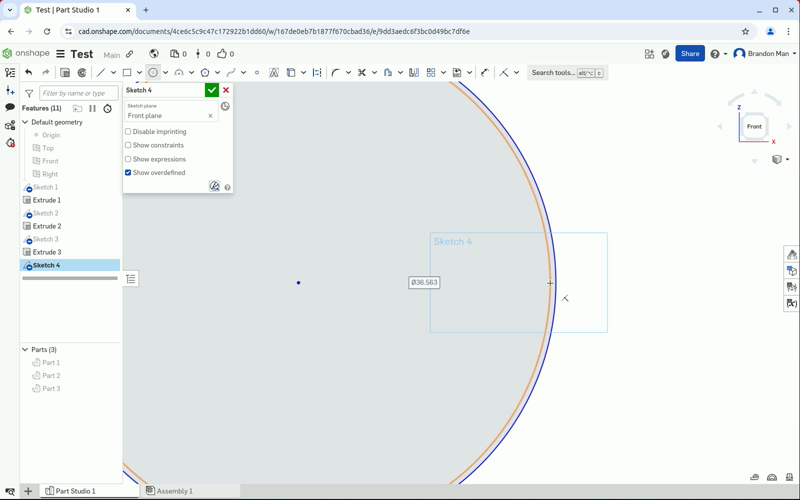
scroll(-6)
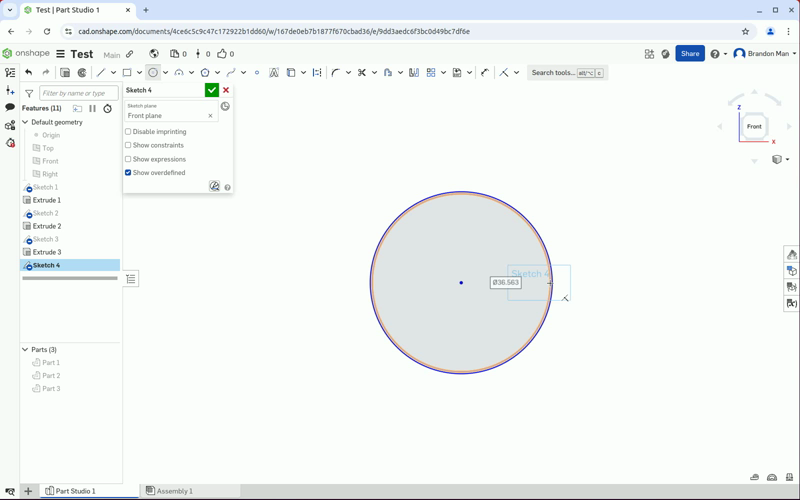
key(esc)
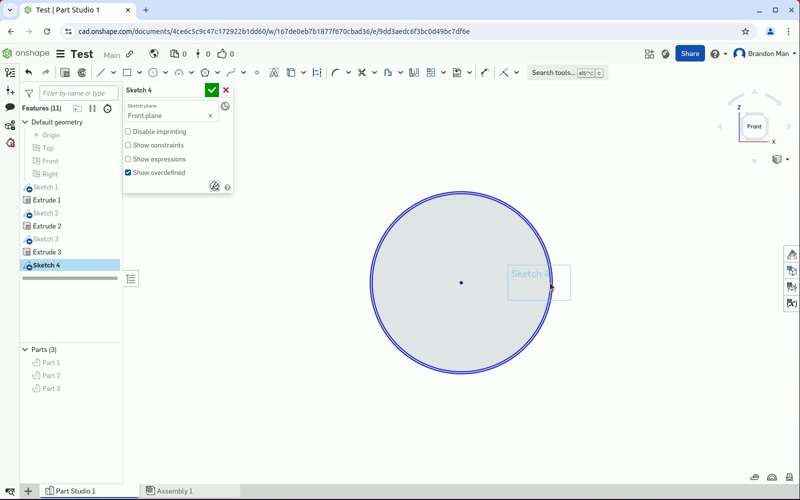
mouse_move(433, 368)
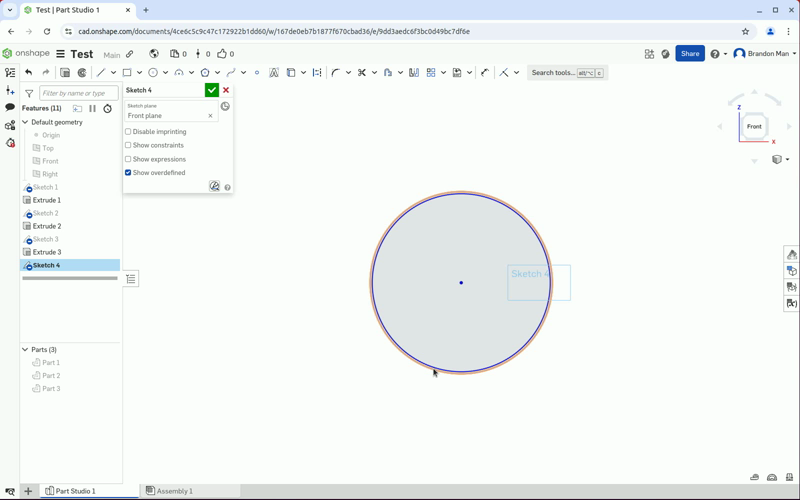
scroll(6)
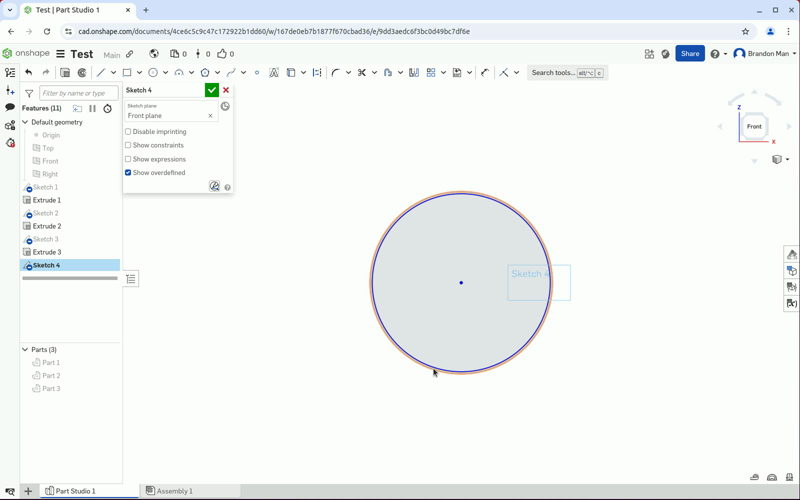
scroll(6)
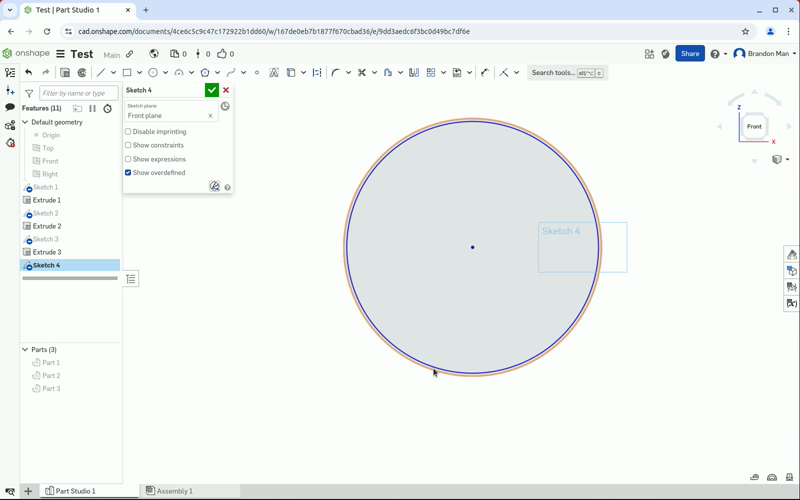
scroll(6)
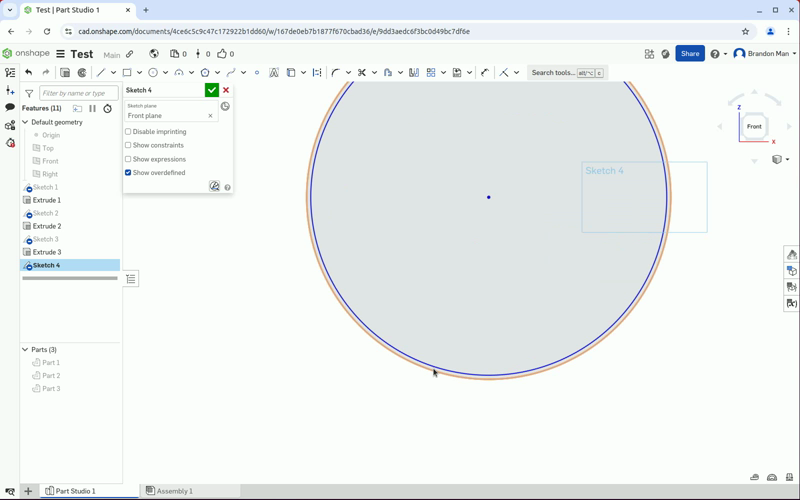
scroll(6)
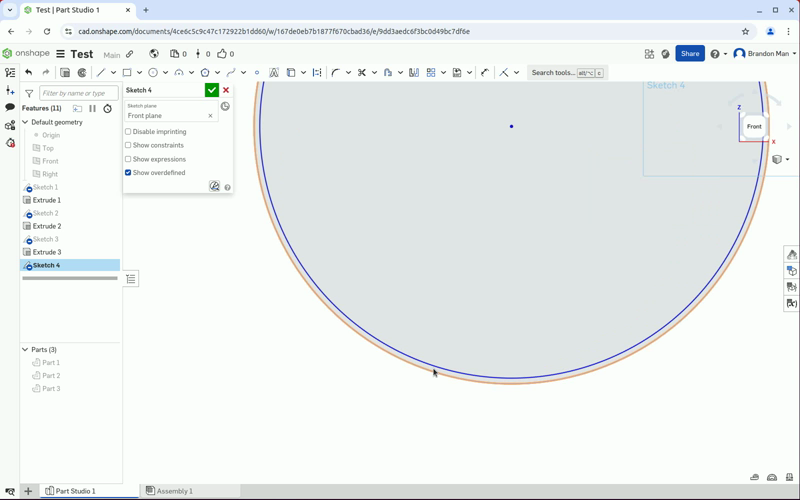
scroll(6)
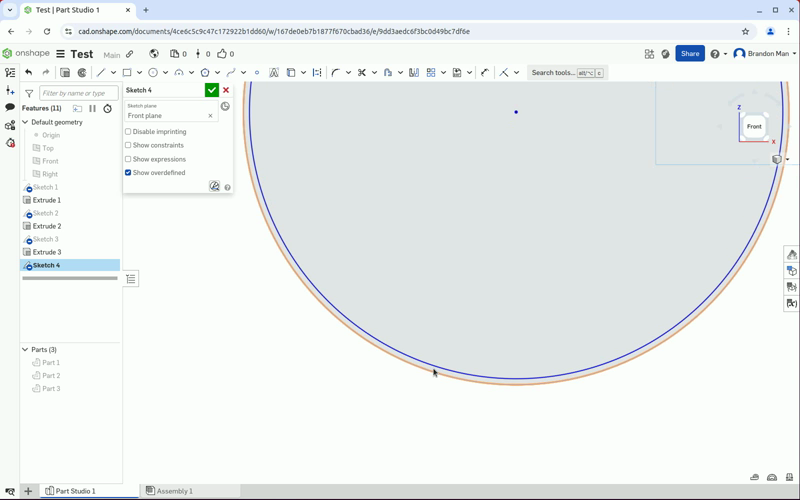
scroll(6)
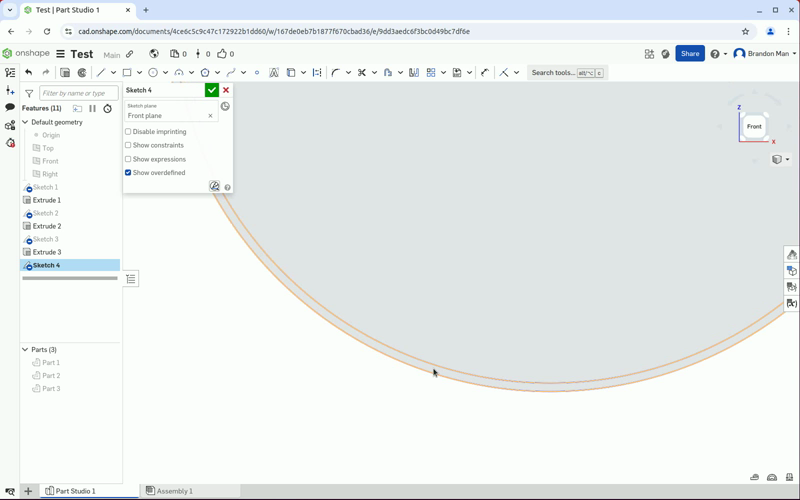
scroll(6)
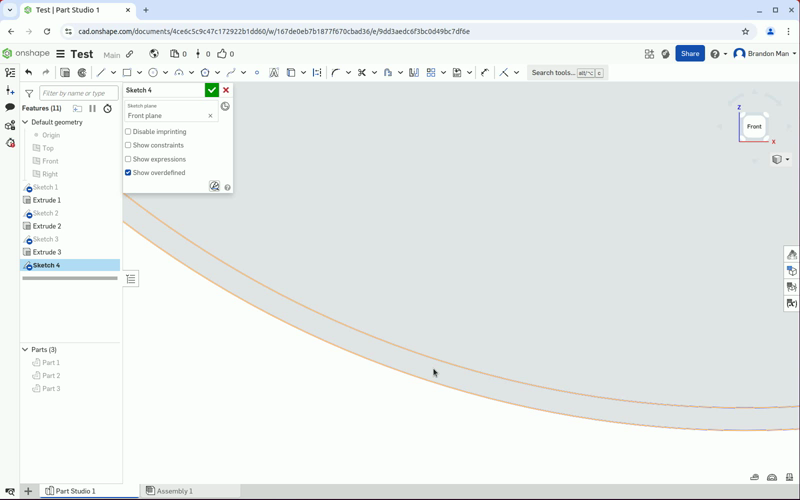
click(433, 368)
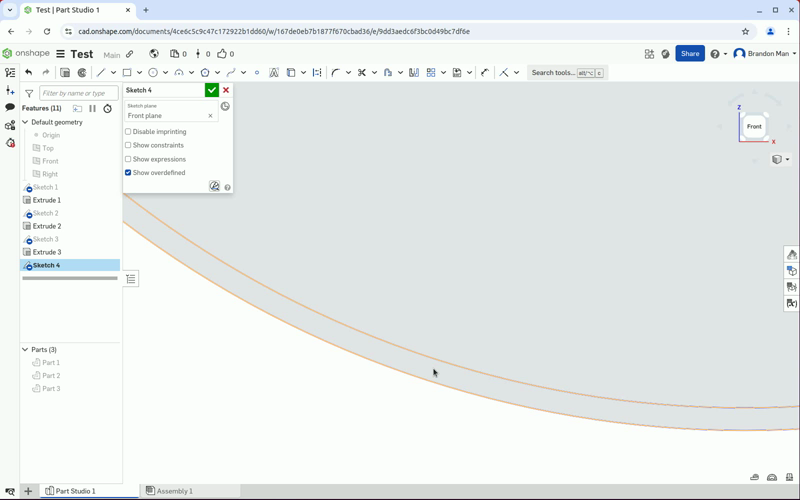
scroll(-6)
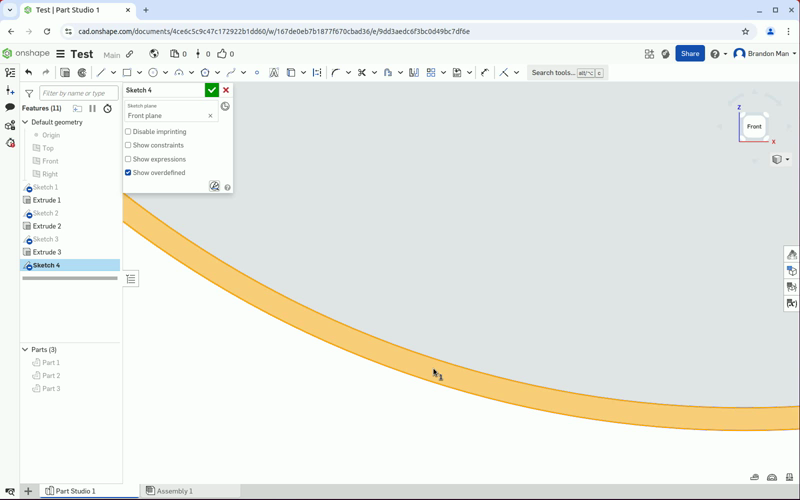
scroll(-6)
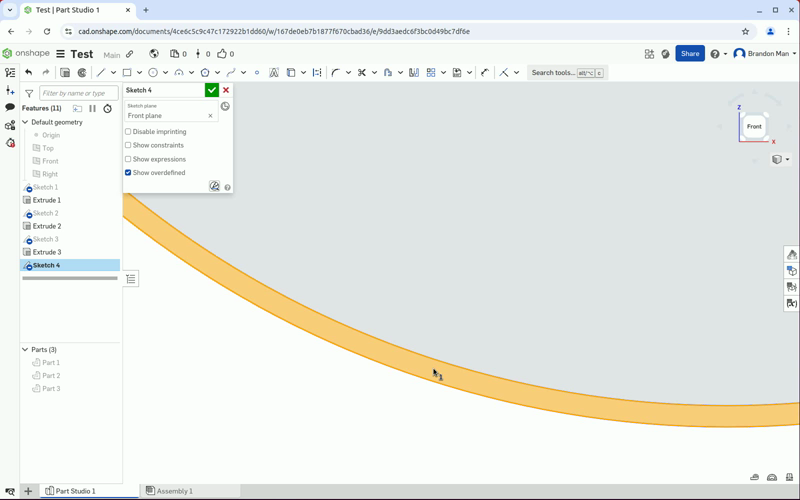
scroll(-6)
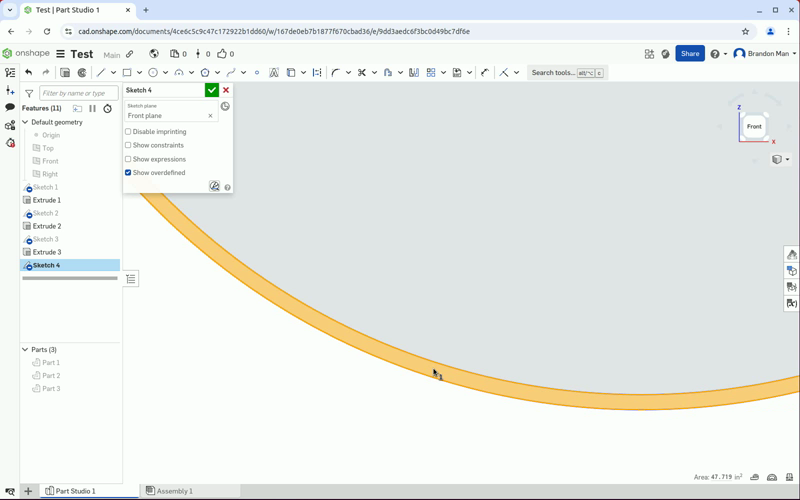
scroll(-6)
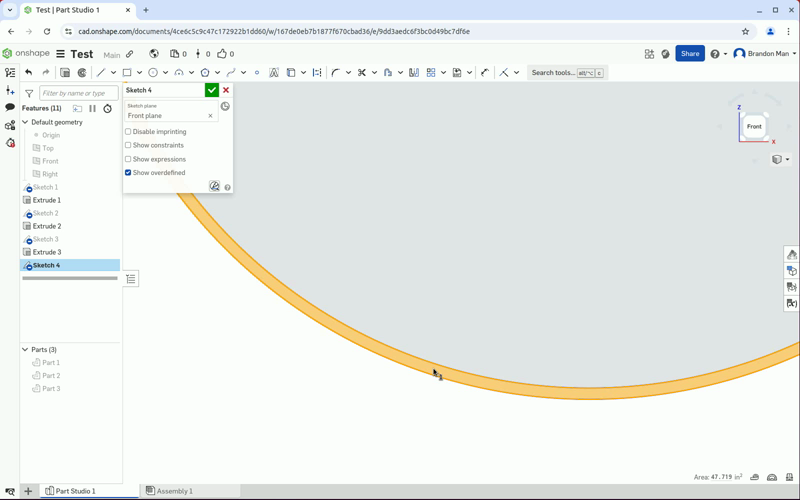
scroll(-6)
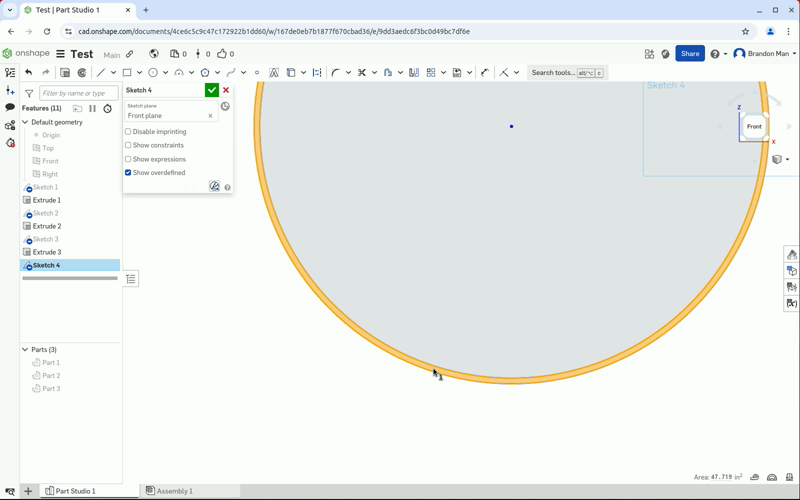
scroll(-6)
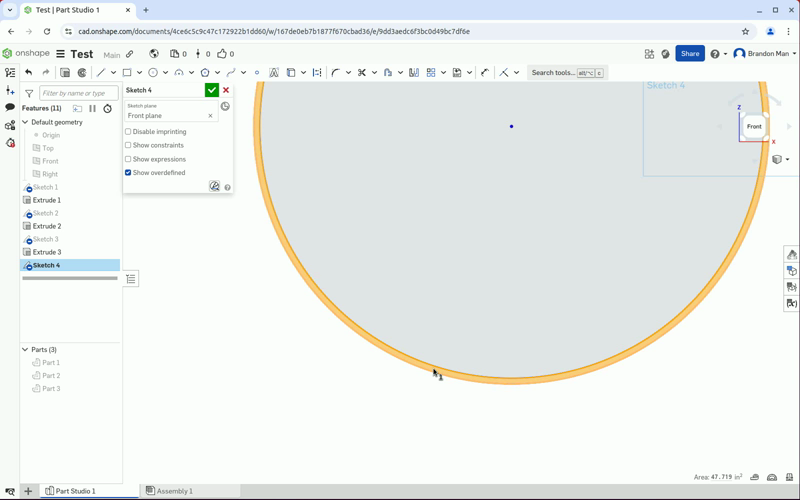
scroll(-6)
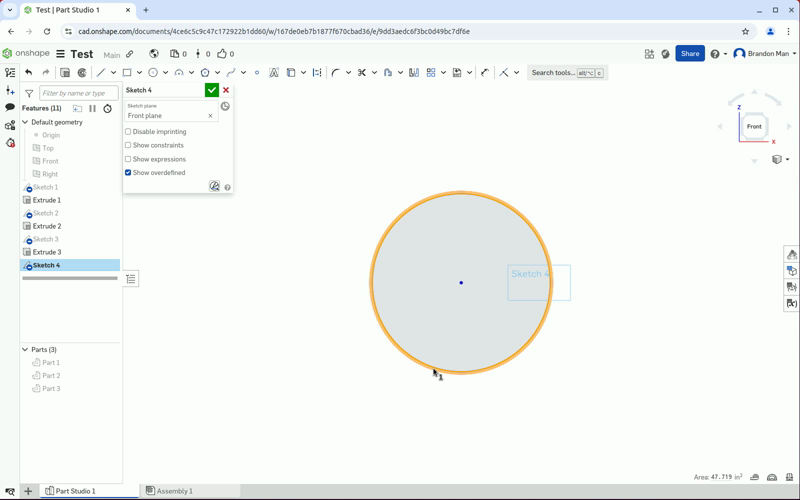
mouse_move(73, 352)
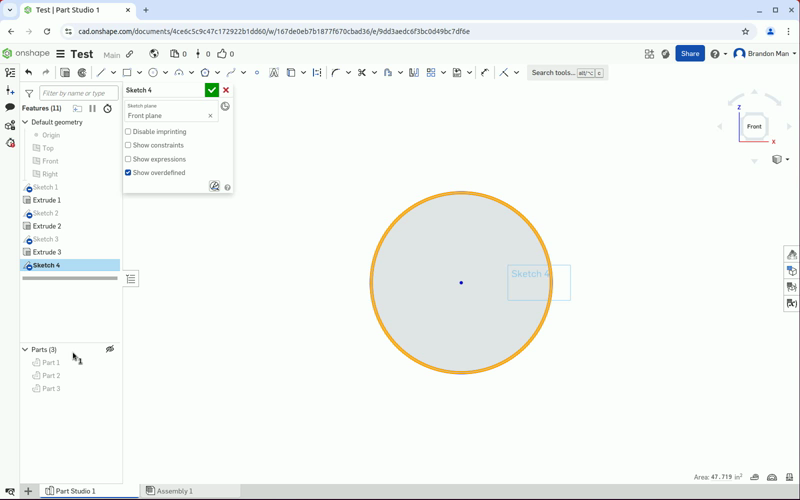
key(shift+y)
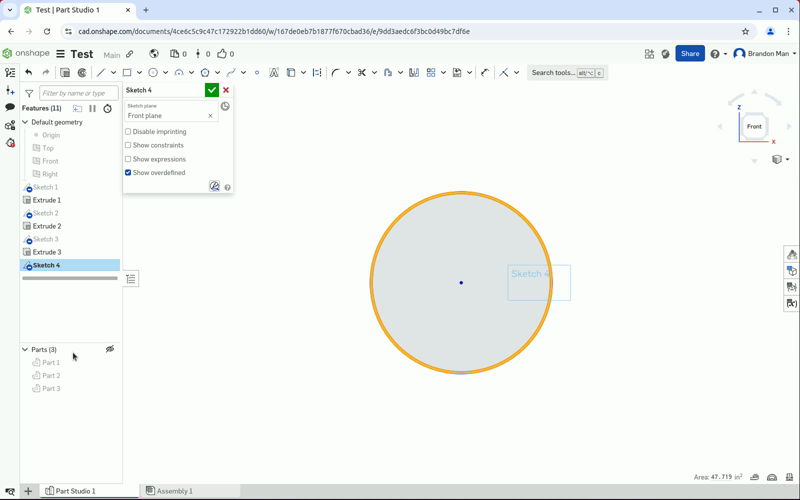
key(shift+e)
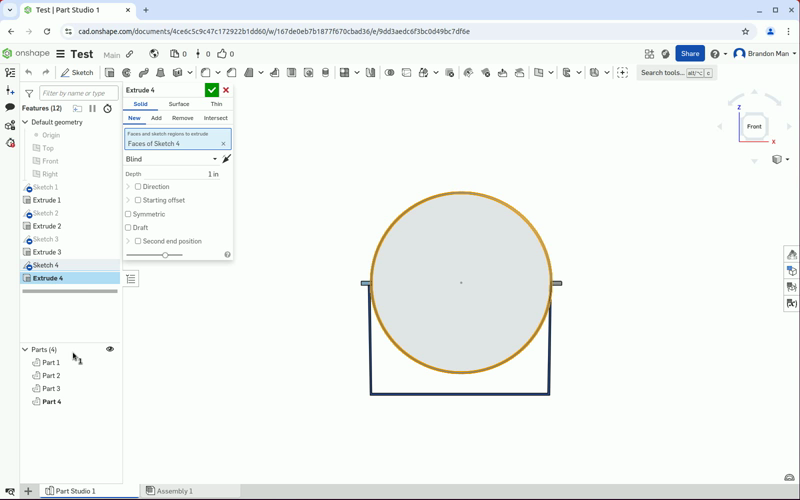
mouse_move(143, 106)
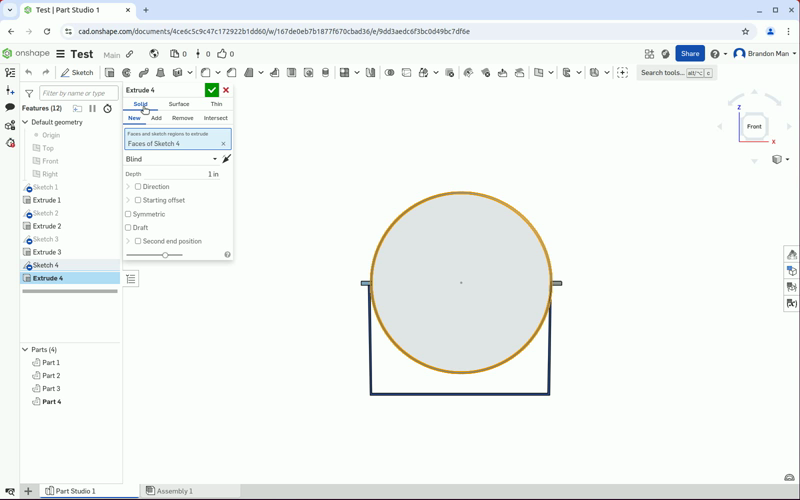
click(143, 106)
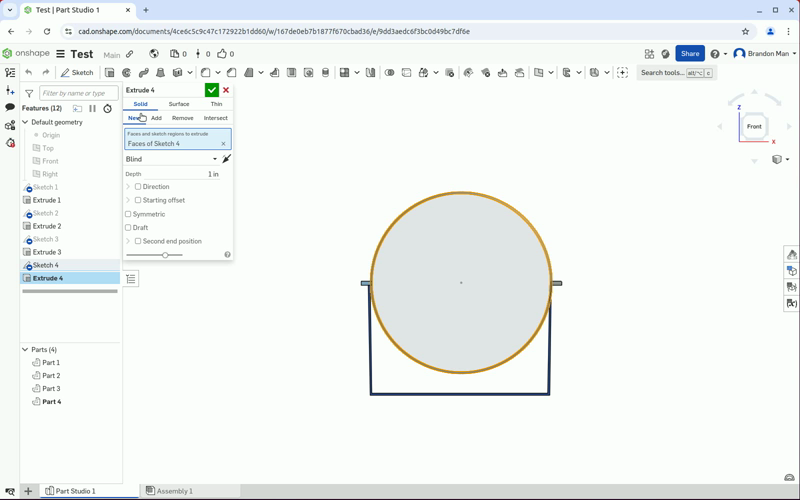
mouse_move(137, 120)
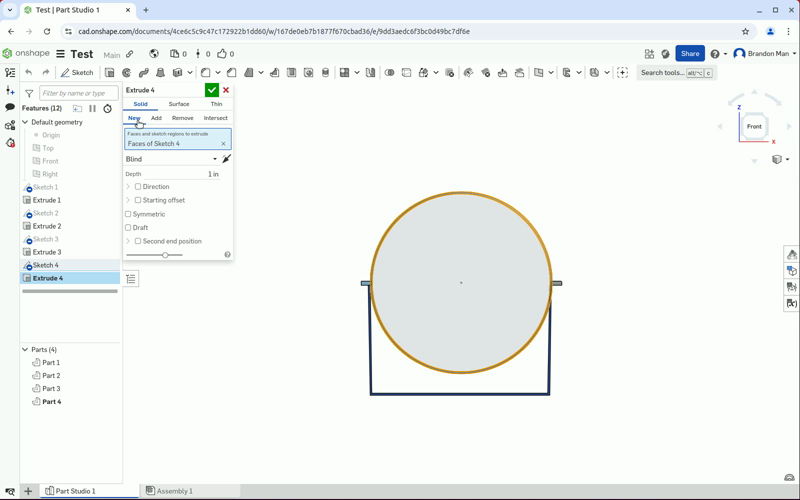
click(137, 120)
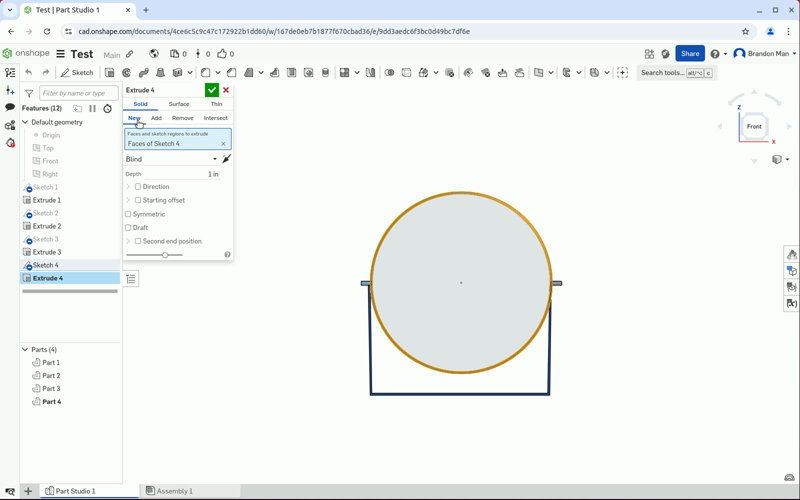
key(tab, 4)
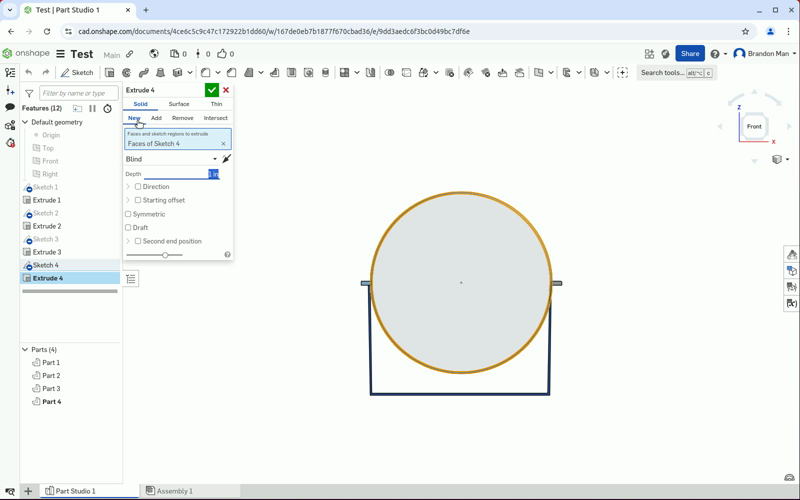
text(5.536)
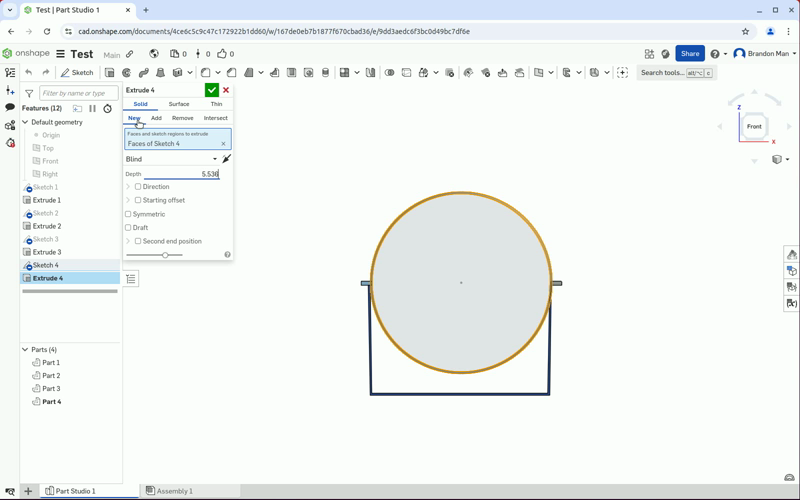
key(enter)
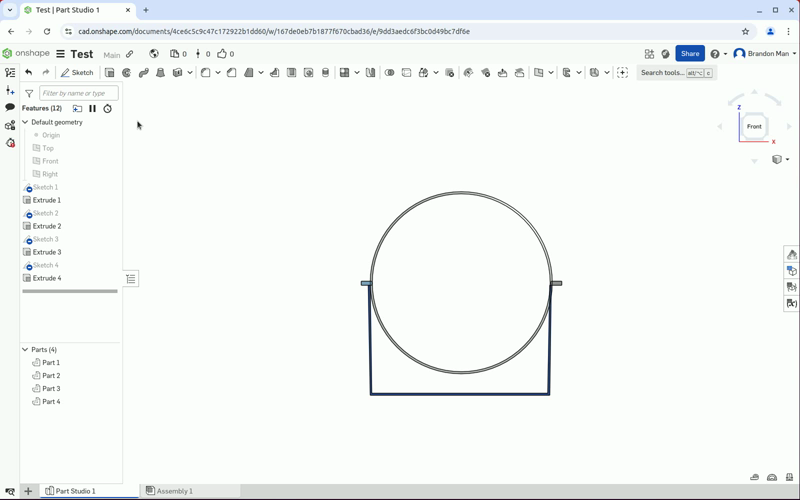
key(shift+h)
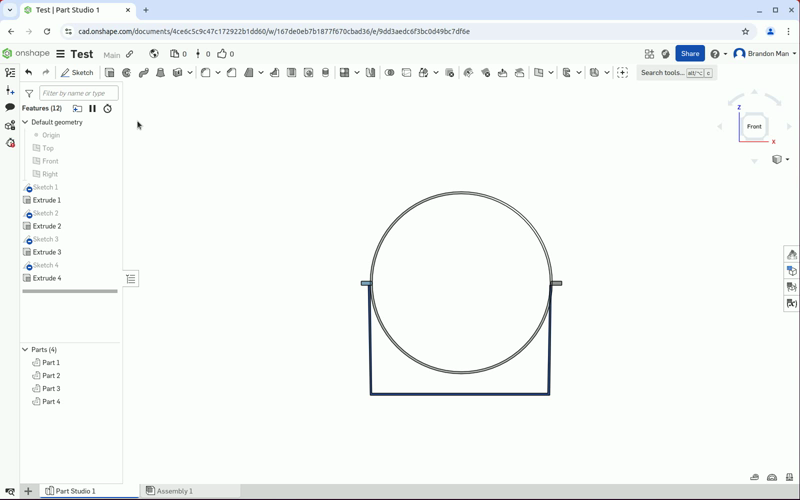
key(shift+h)
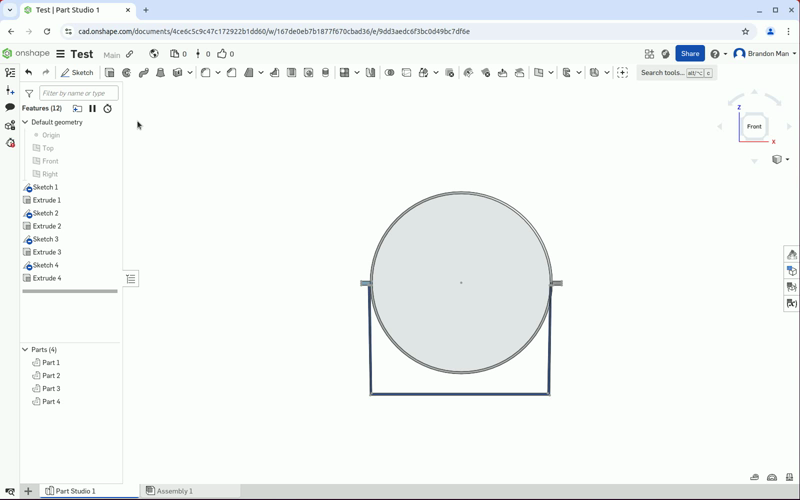
key(shift+7)
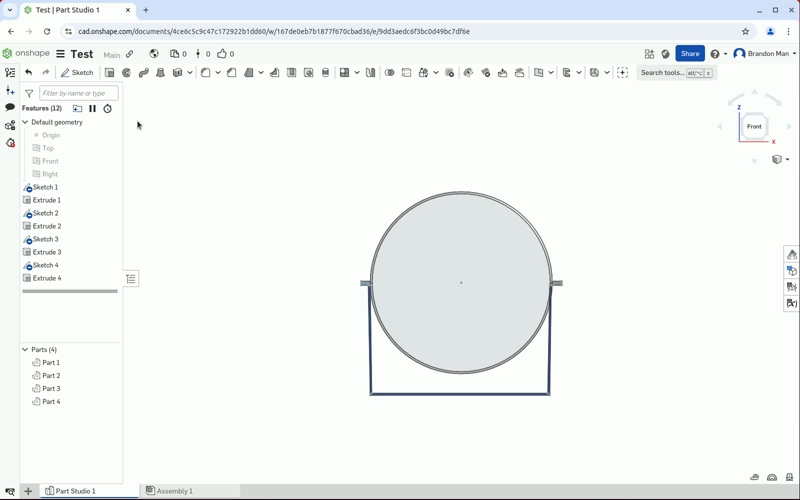
key(left, 2)
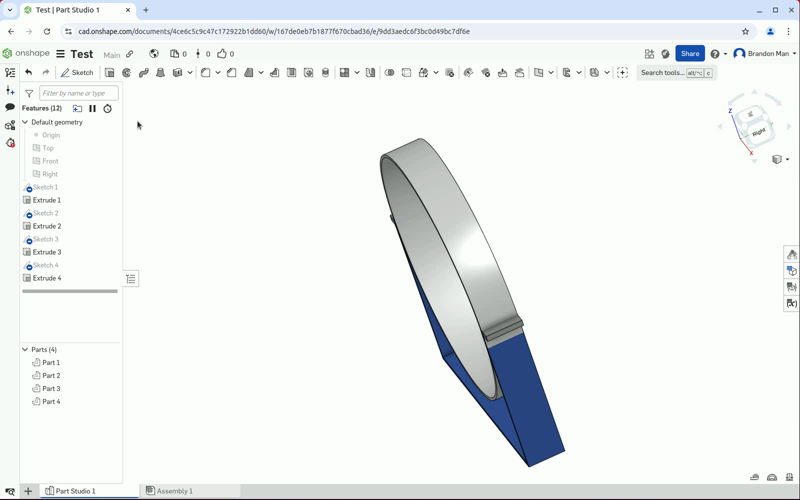
key(down, 2)
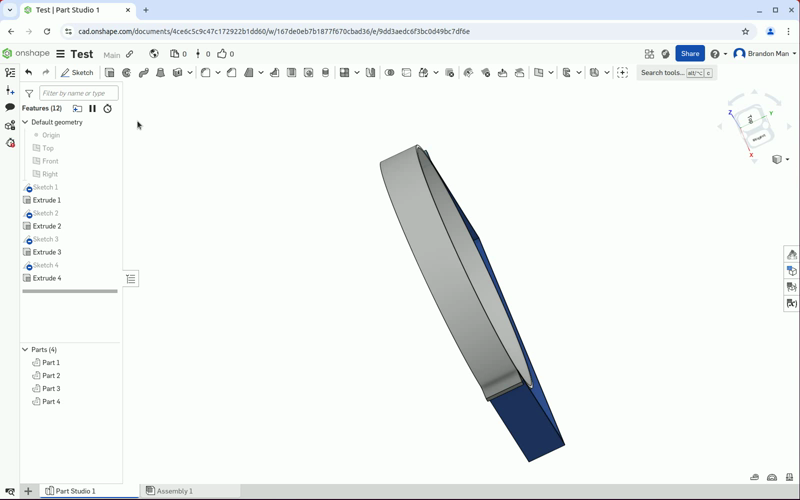
key(up, 2)
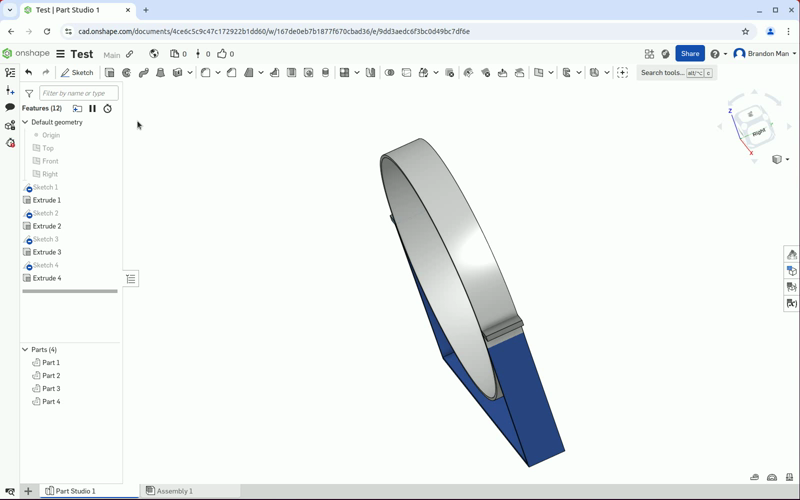
key(right, 2)
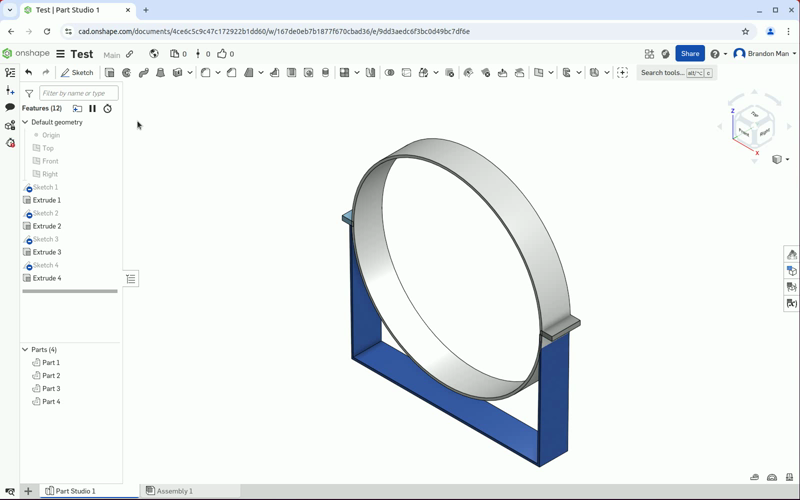
mouse_move(73, 189)
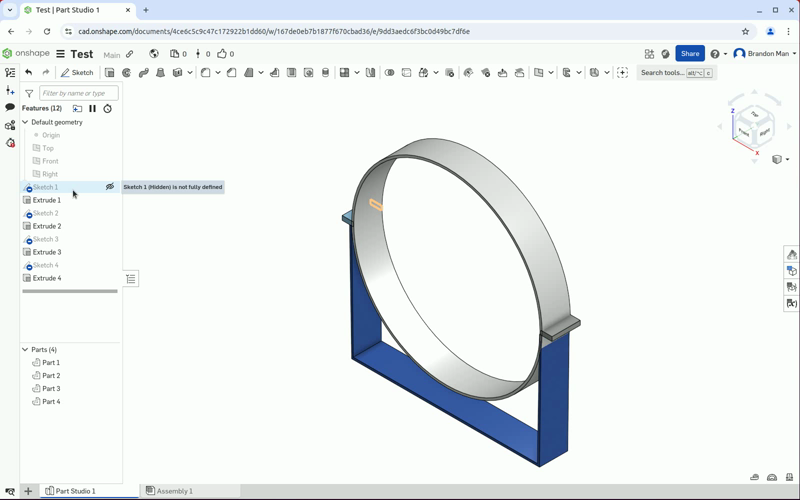
click(73, 189)